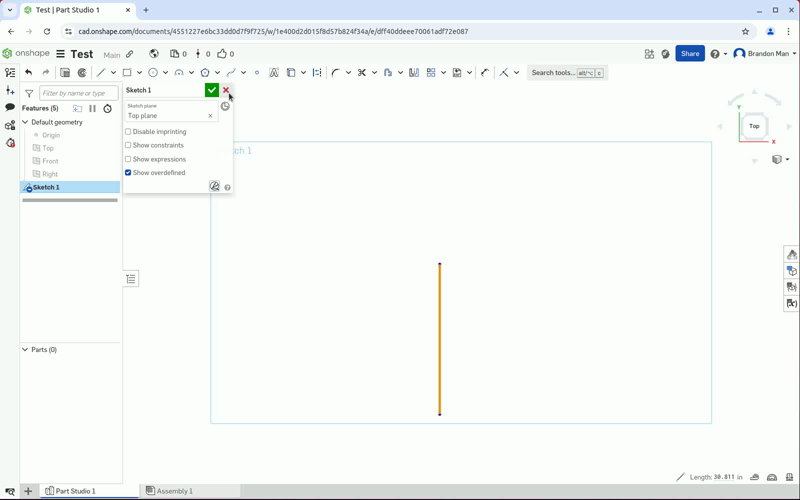
key(shift+h)
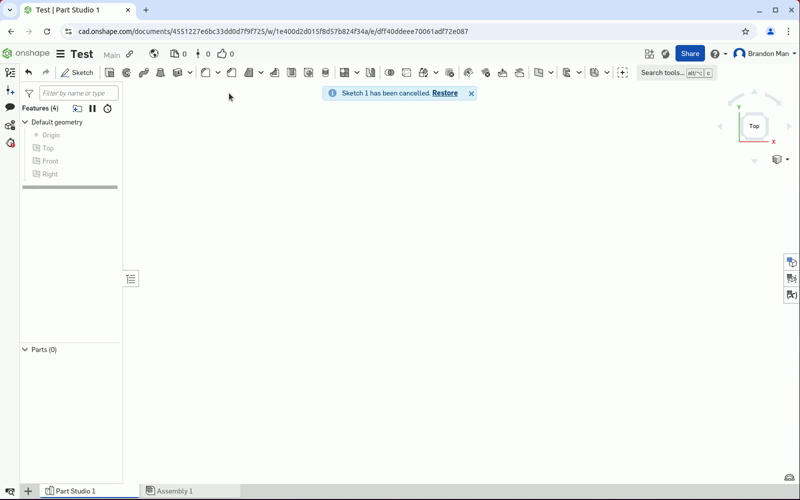
mouse_move(73, 352)
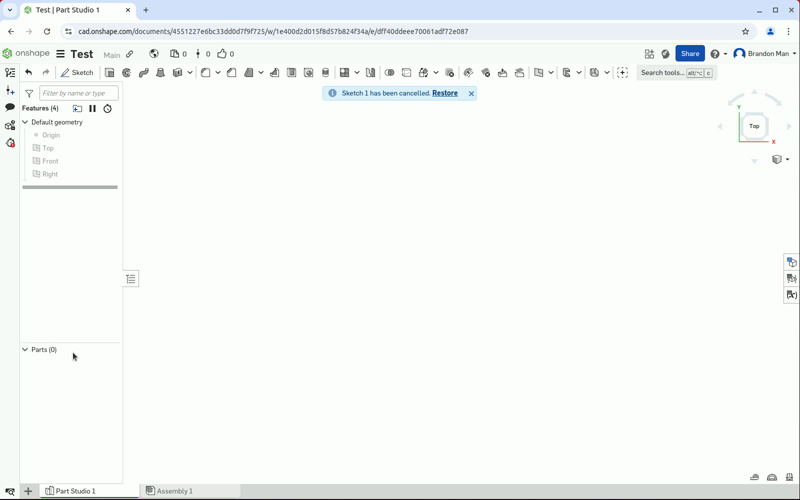
key(y)
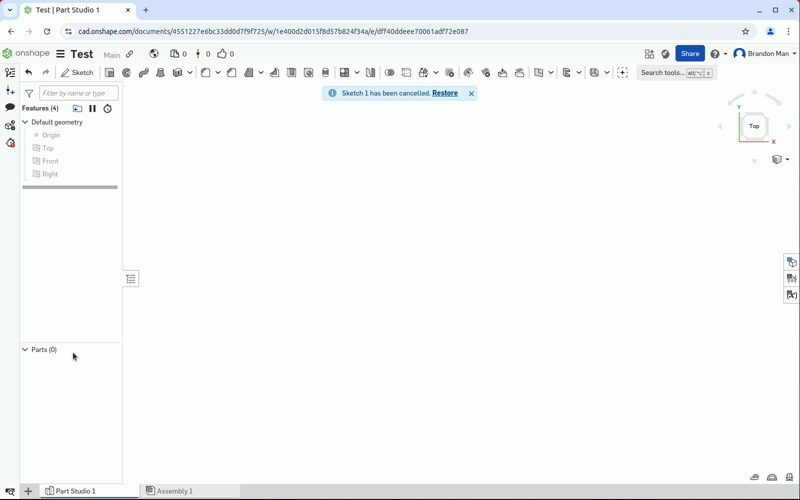
key(shift+p)
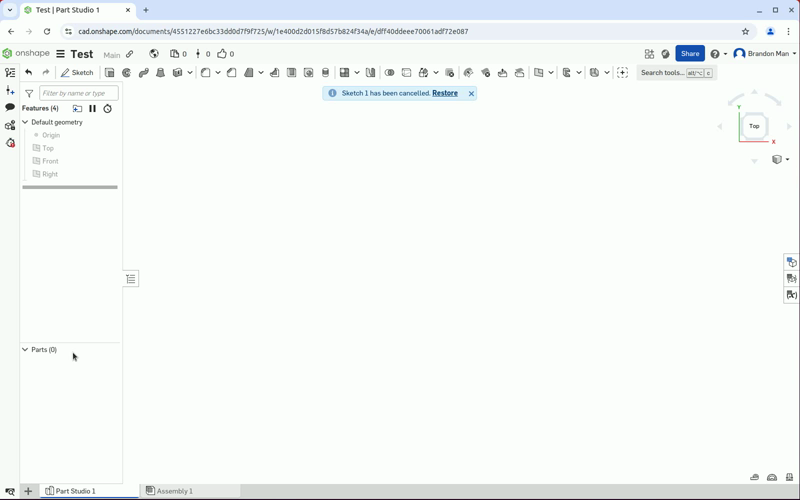
key(space)
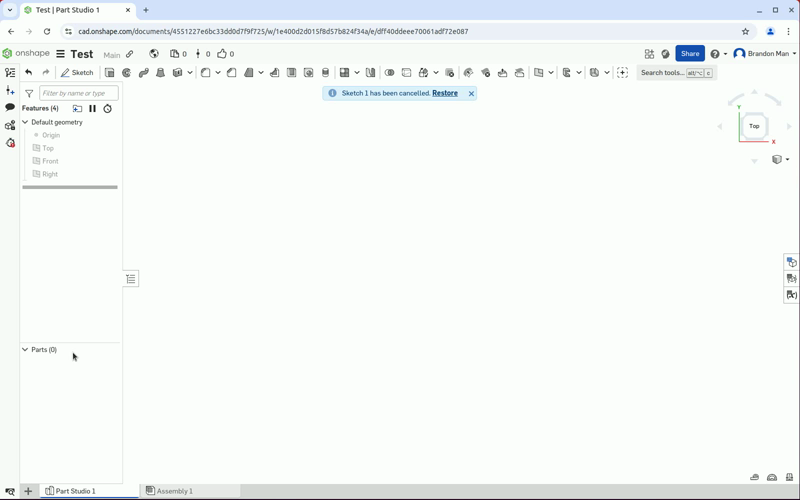
key_down(shift)
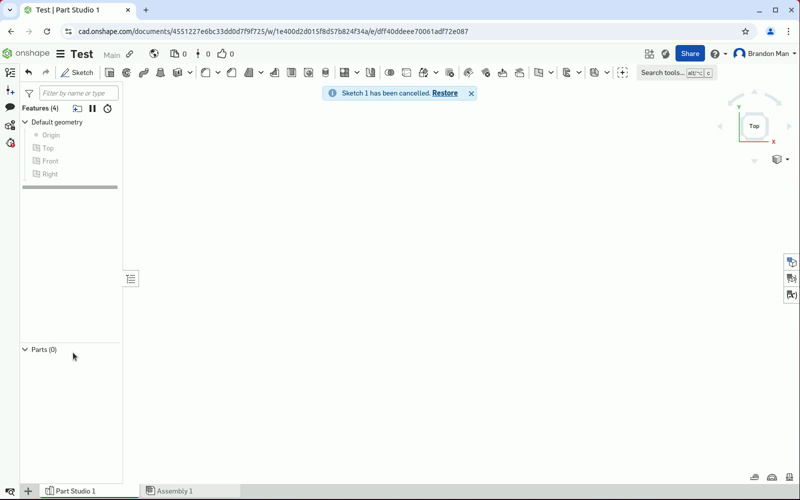
key(up)
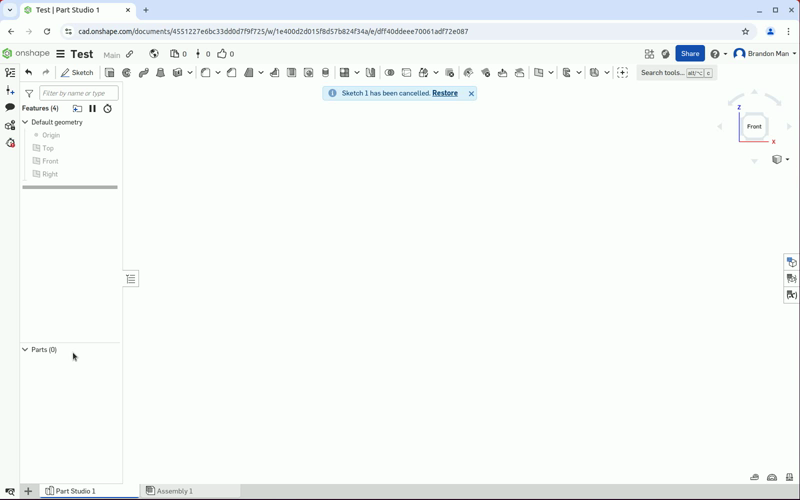
key_up(shift)
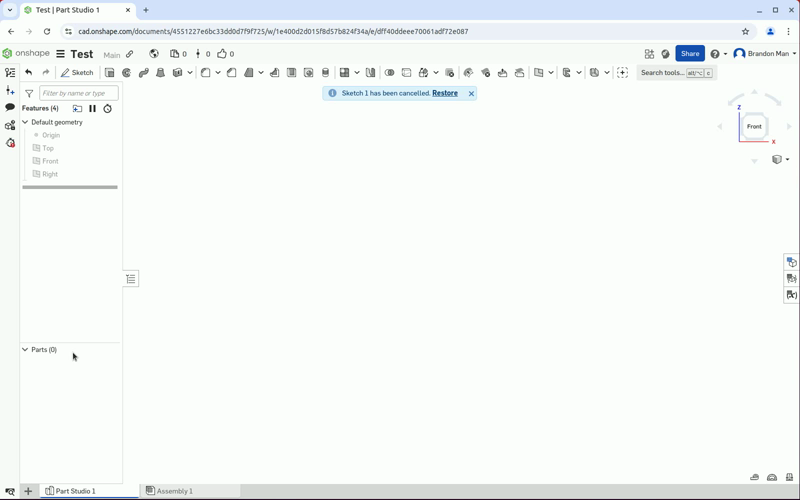
mouse_move(73, 352)
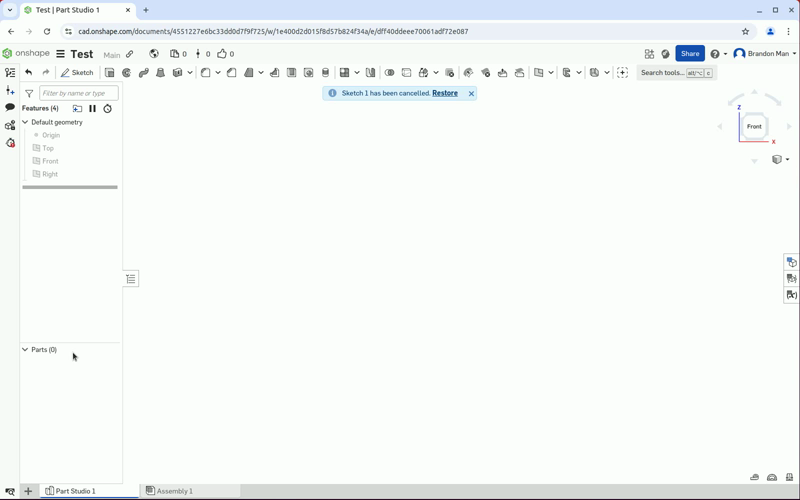
key(shift+y)
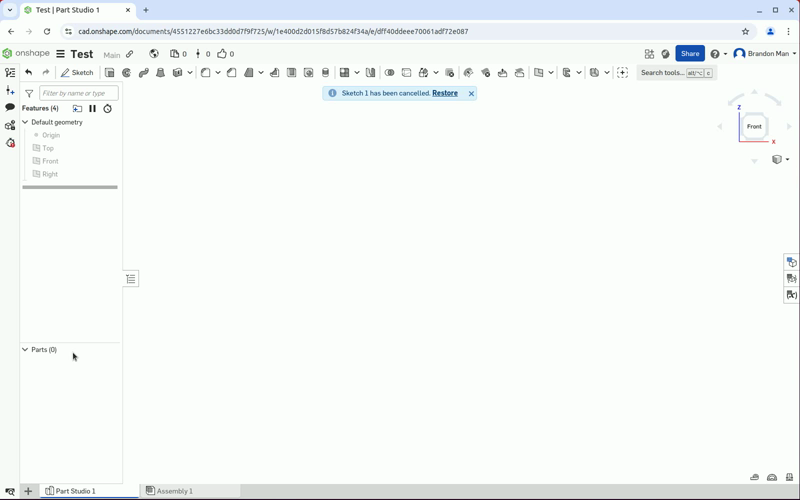
key(shift+s)
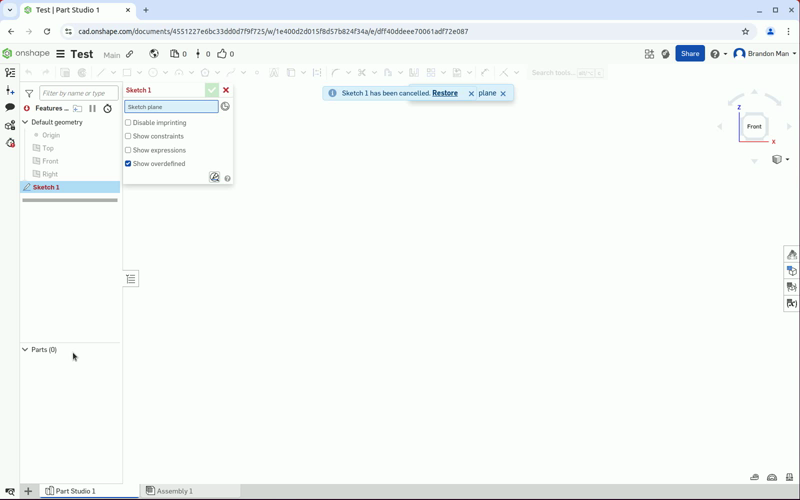
mouse_move(73, 163)
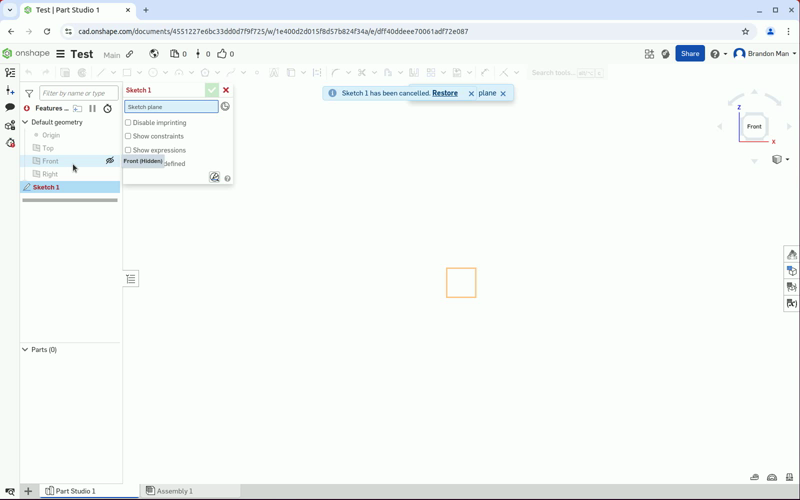
click(73, 163)
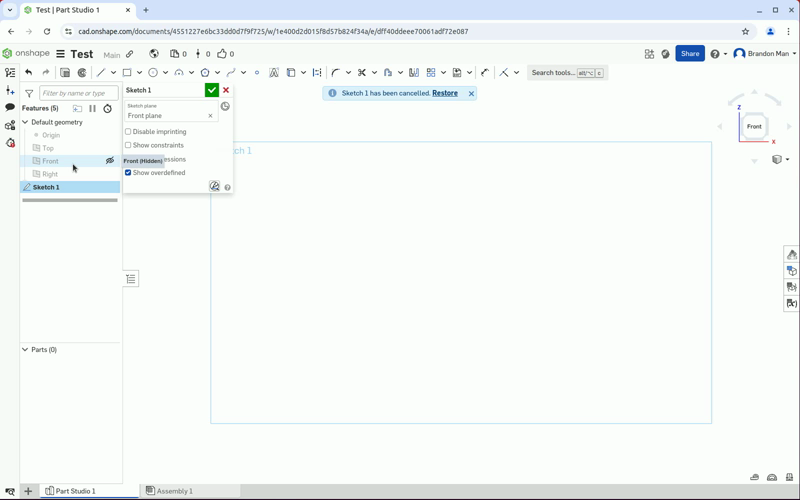
mouse_move(73, 352)
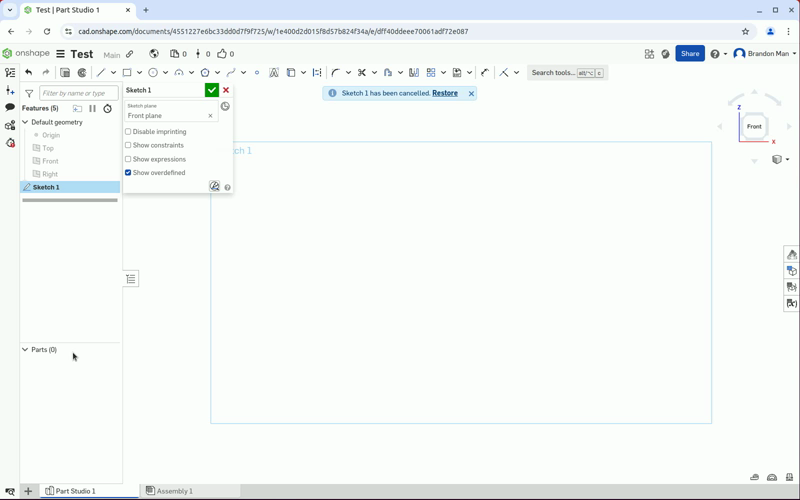
key(y)
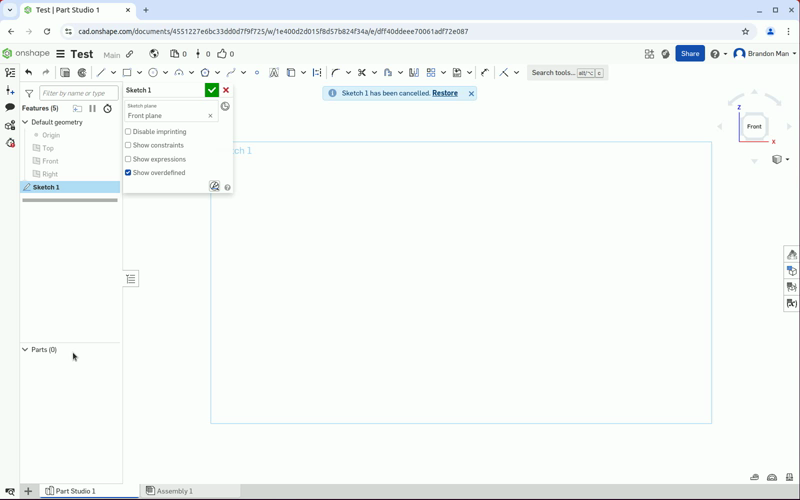
key(l)
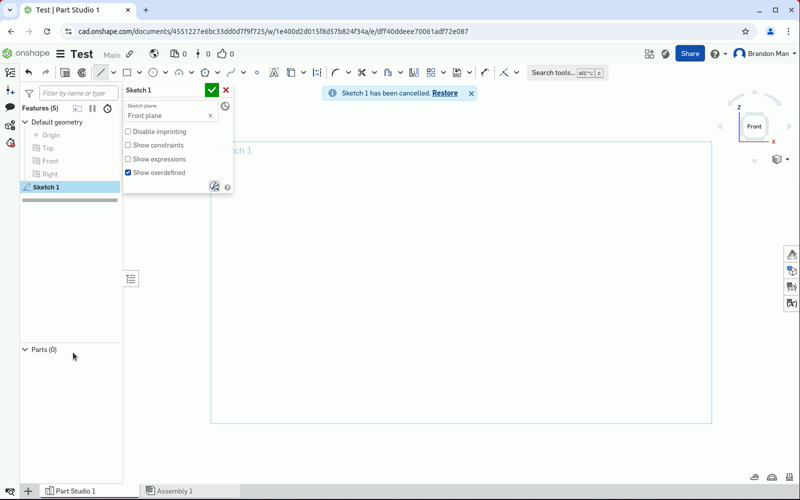
key_down(shift)
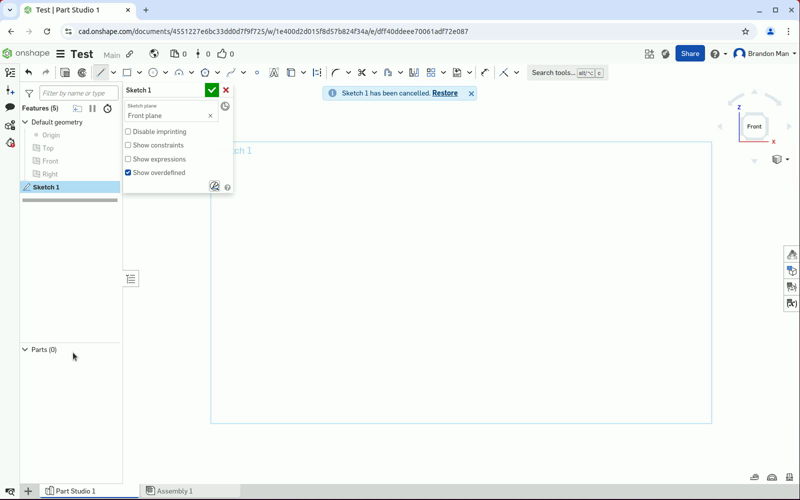
mouse_move(403, 303)
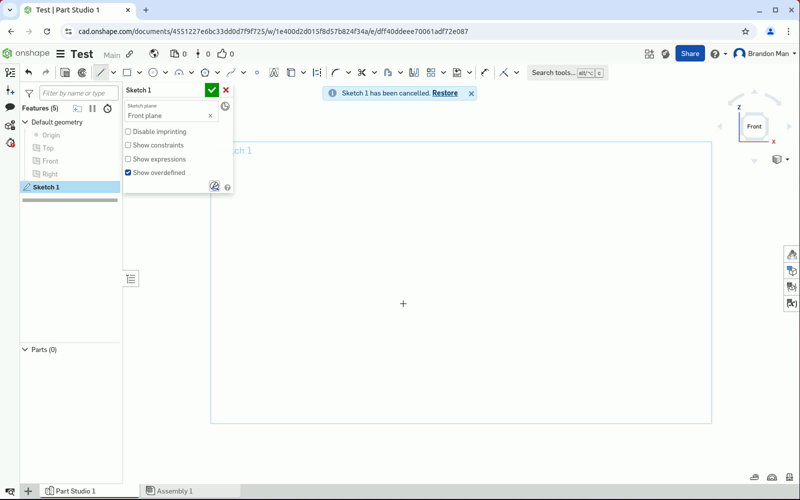
click(403, 303)
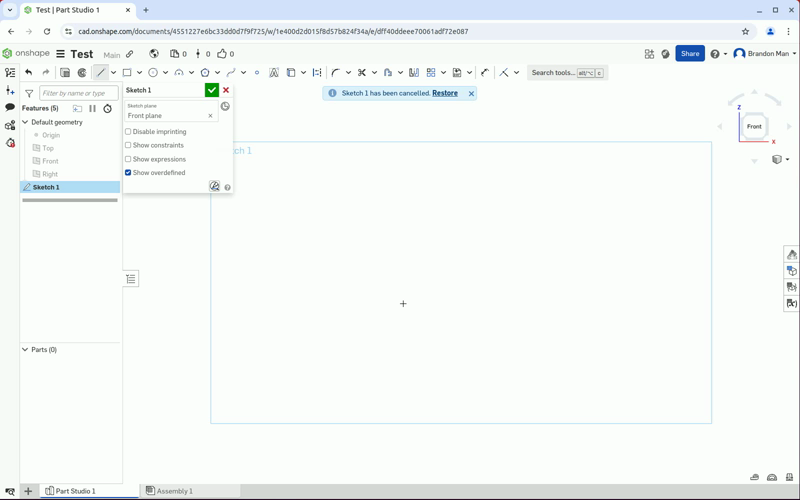
key_up(shift)
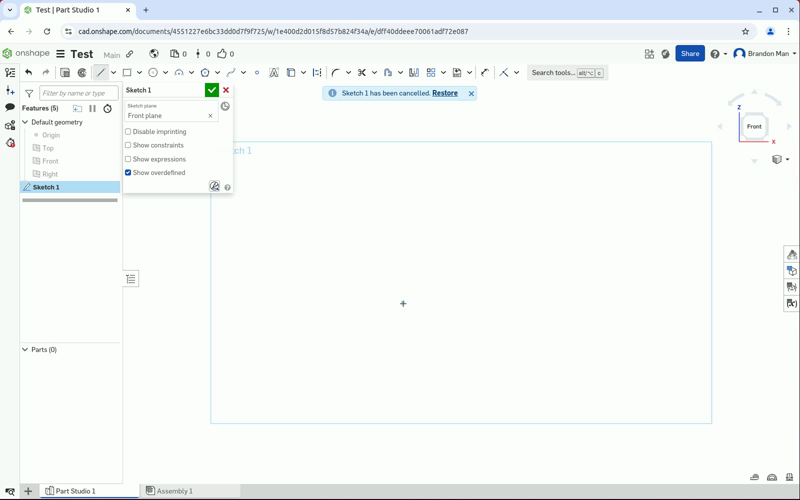
key_down(shift)
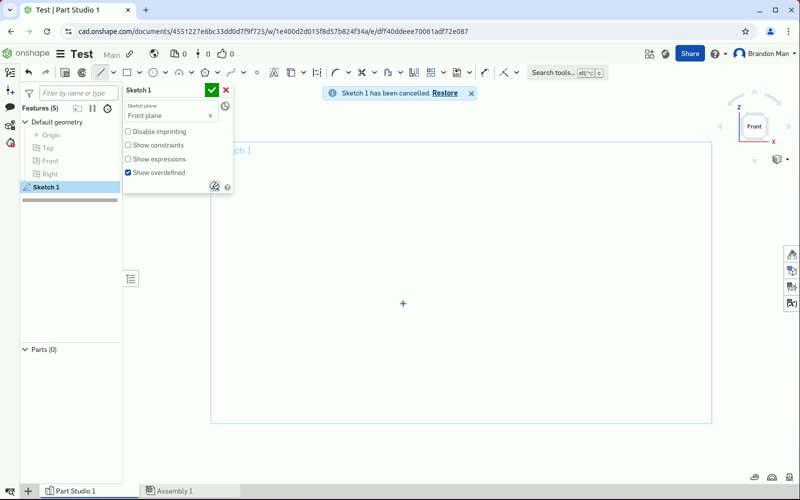
mouse_move(433, 303)
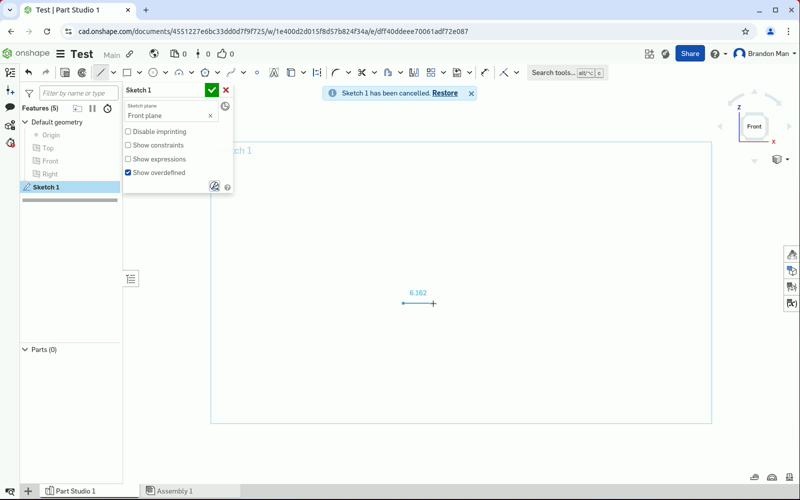
mouse_move(461, 303)
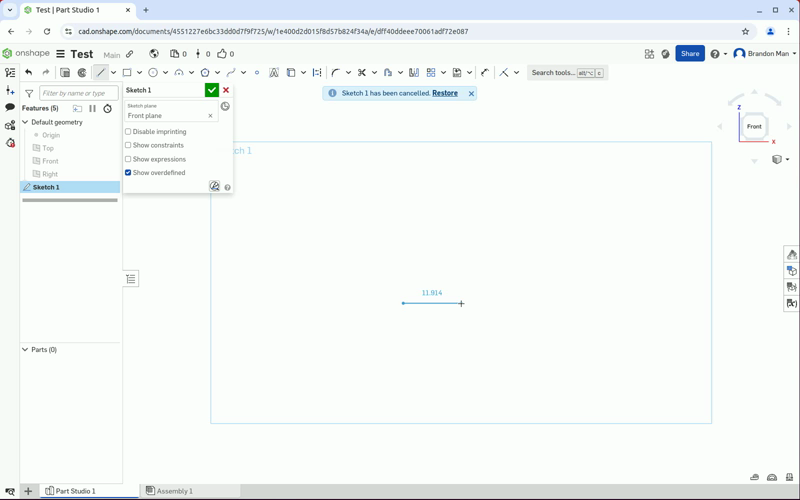
click(461, 303)
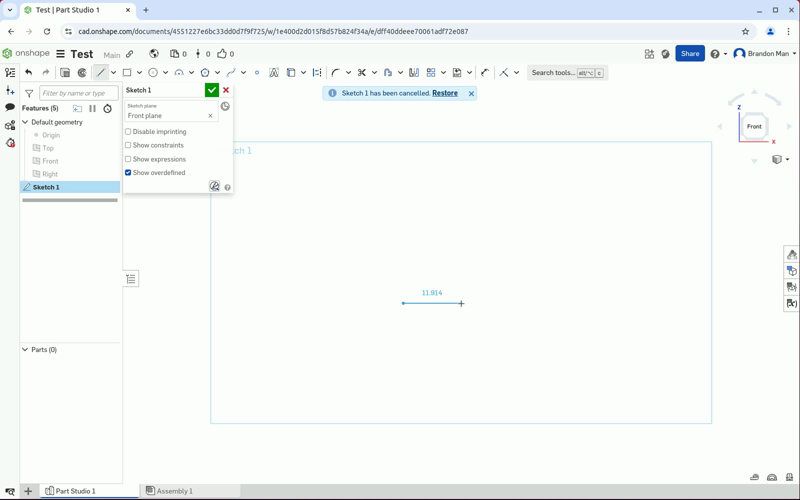
key_up(shift)
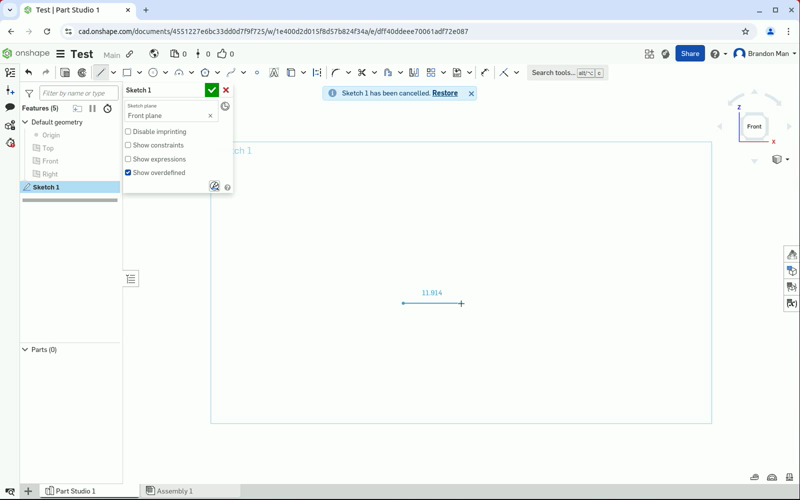
key_down(shift)
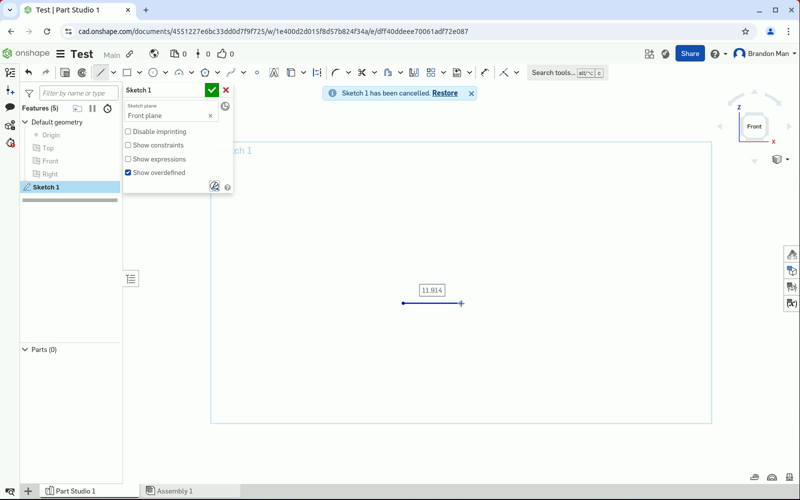
mouse_move(541, 303)
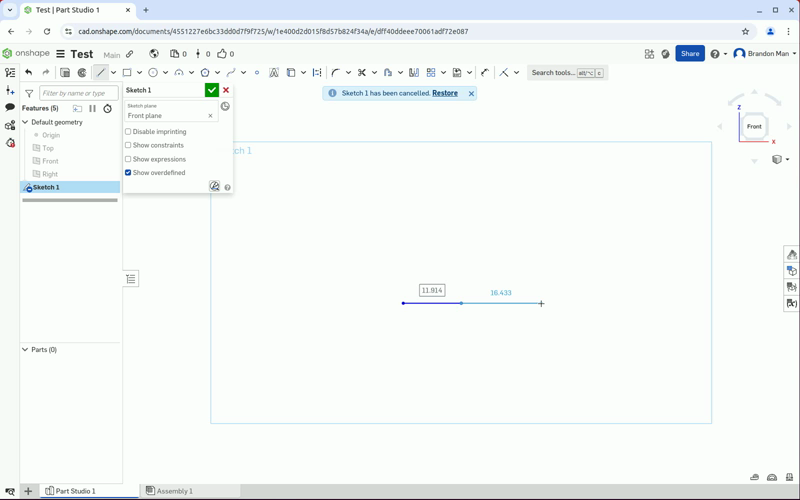
click(541, 303)
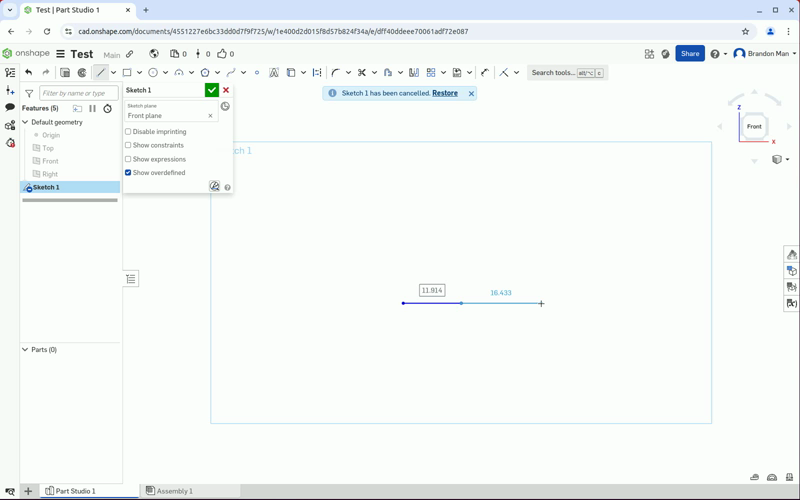
key_up(shift)
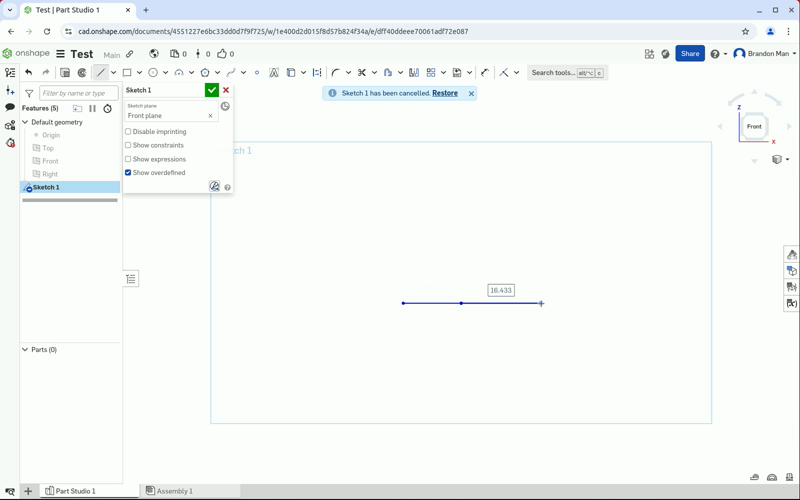
key(esc)
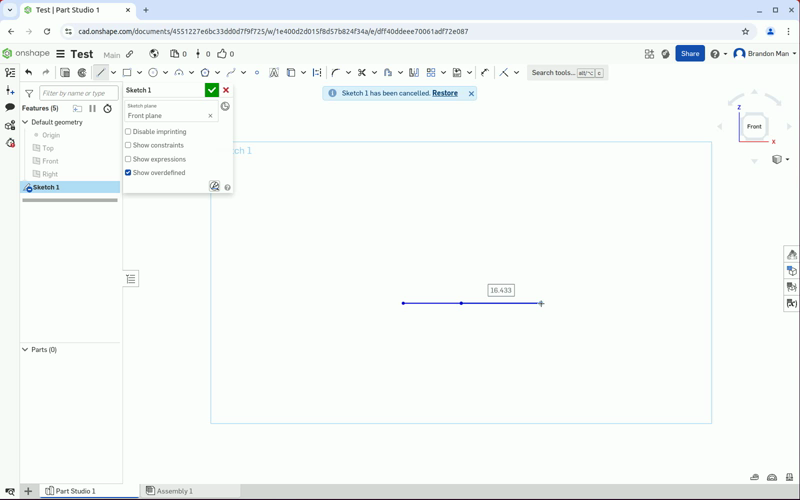
key(a)
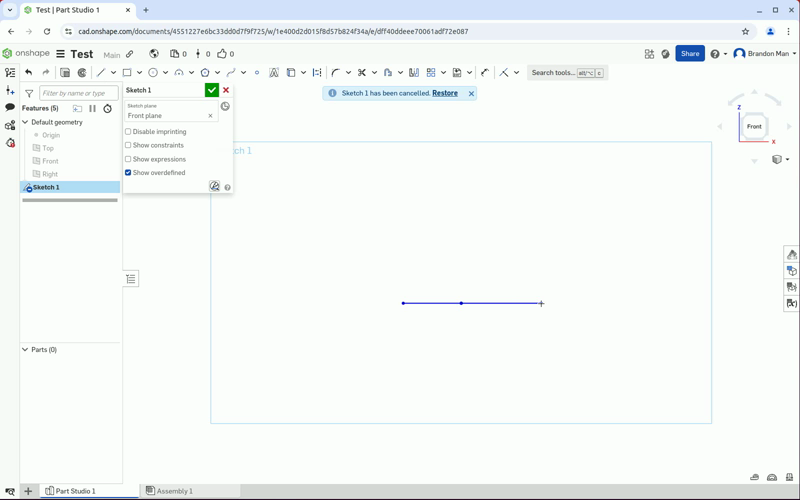
mouse_move(541, 303)
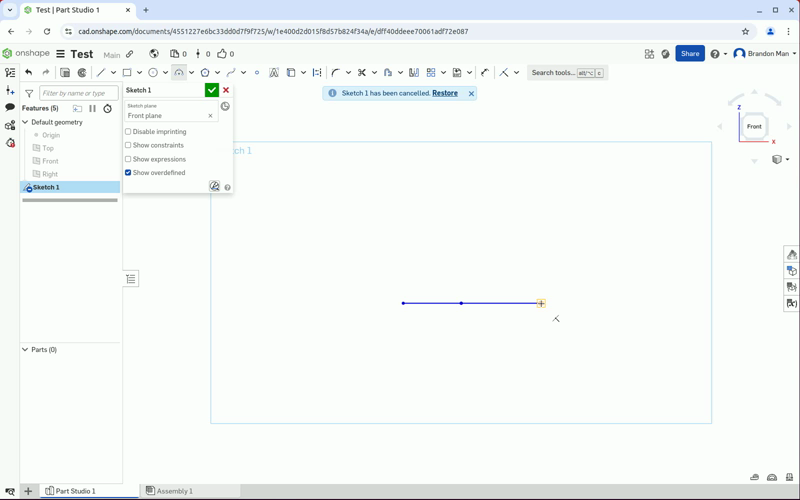
click(541, 303)
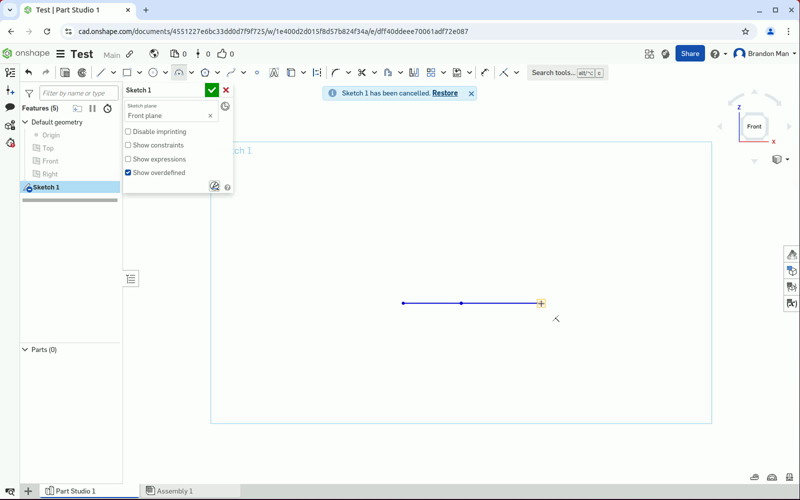
key_down(shift)
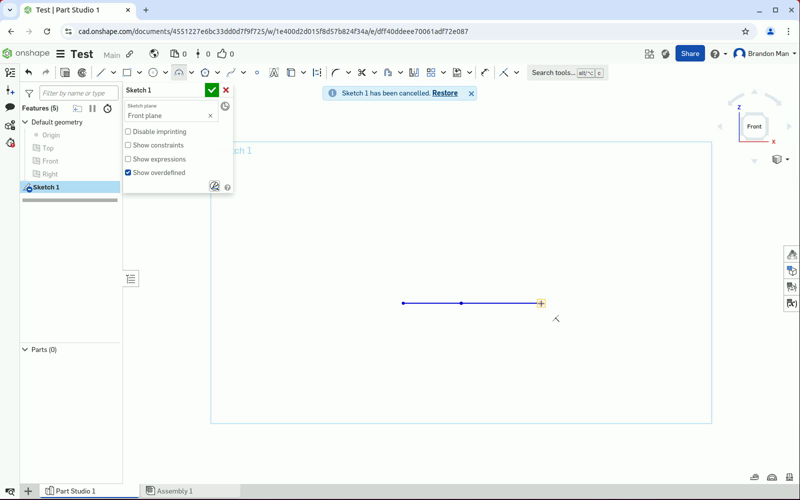
mouse_move(541, 263)
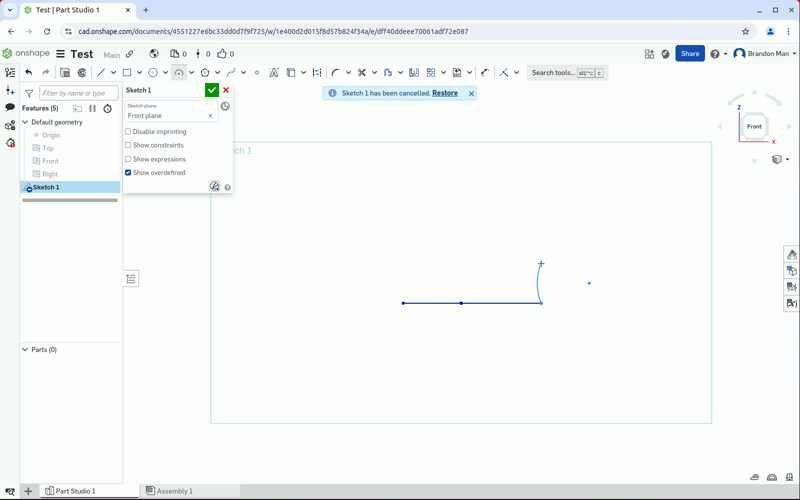
click(541, 263)
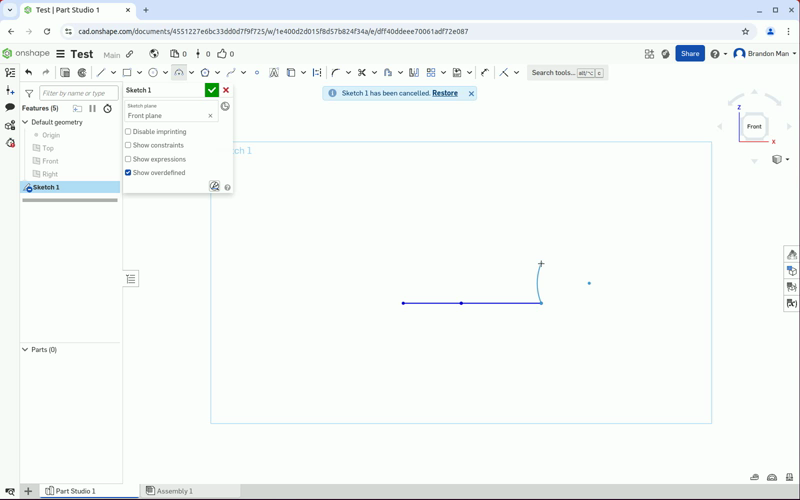
mouse_move(561, 282)
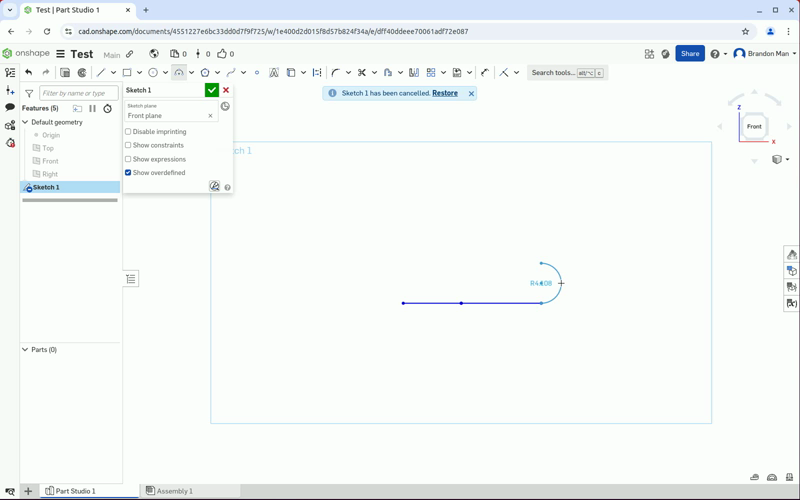
click(561, 282)
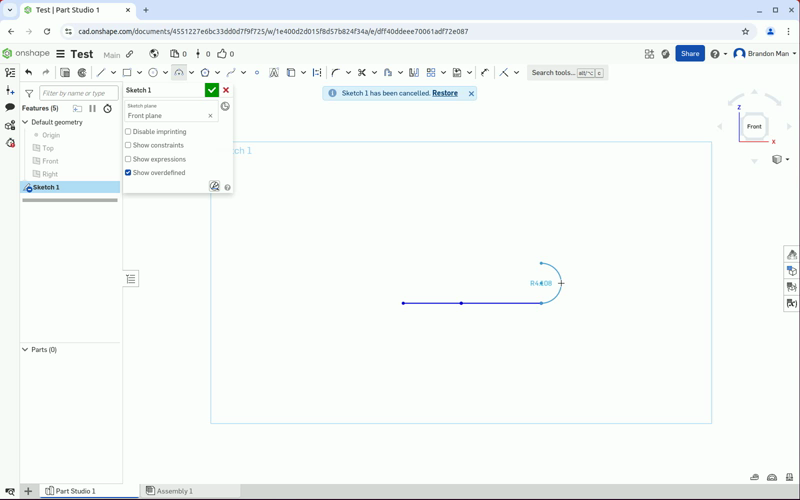
key_up(shift)
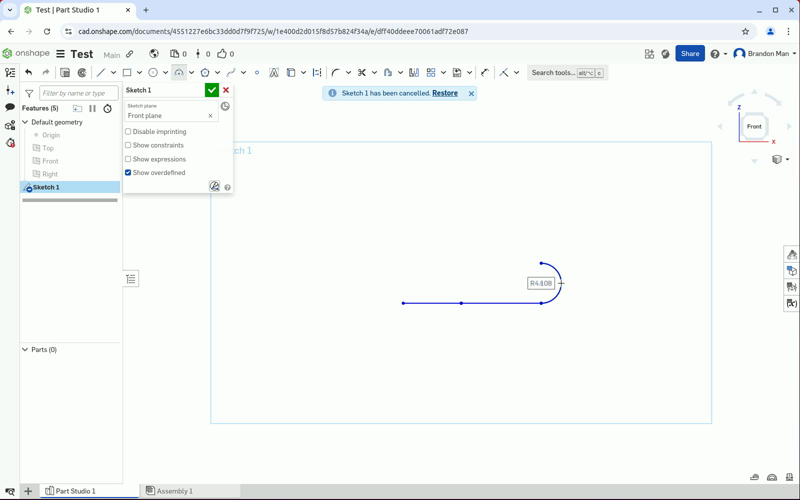
key(esc)
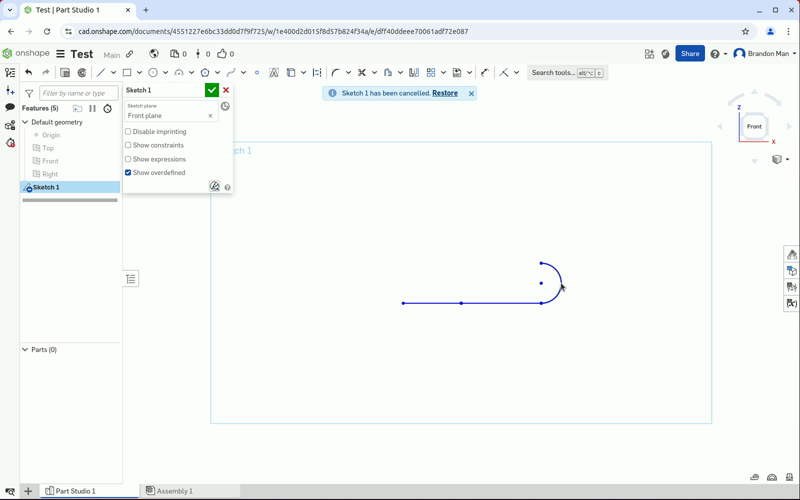
key(l)
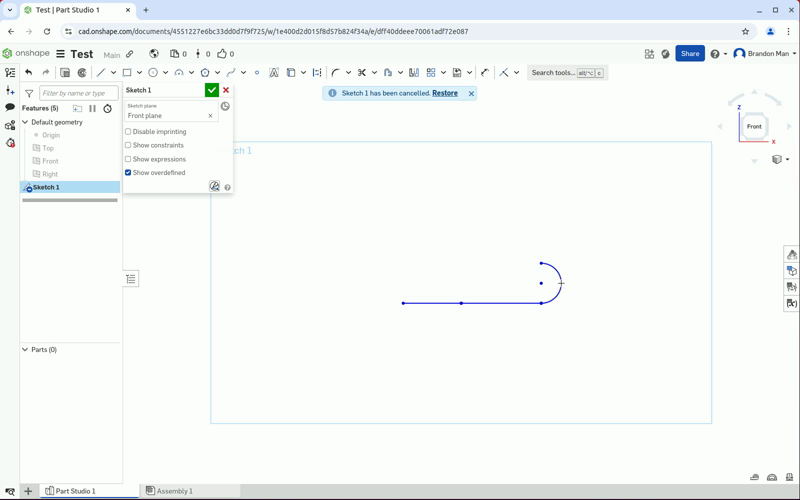
mouse_move(541, 263)
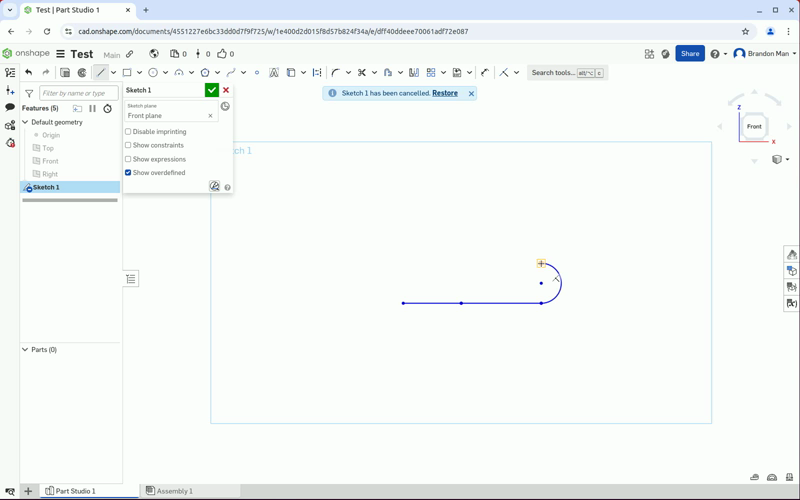
click(541, 263)
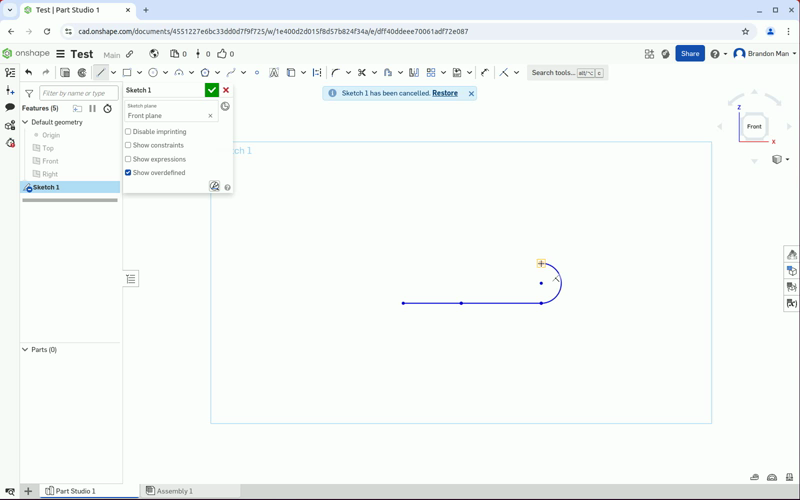
key_down(shift)
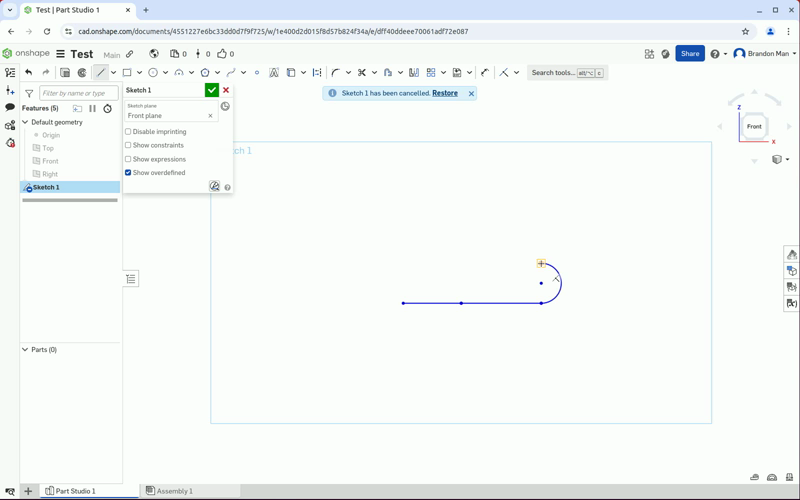
mouse_move(461, 263)
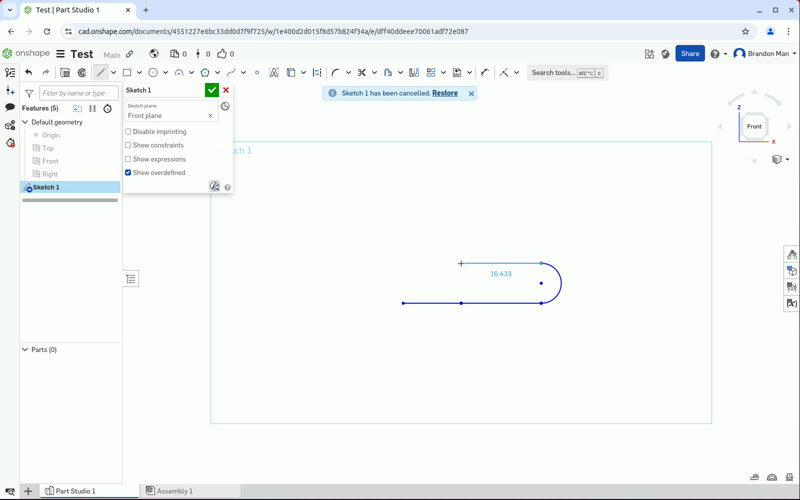
click(461, 263)
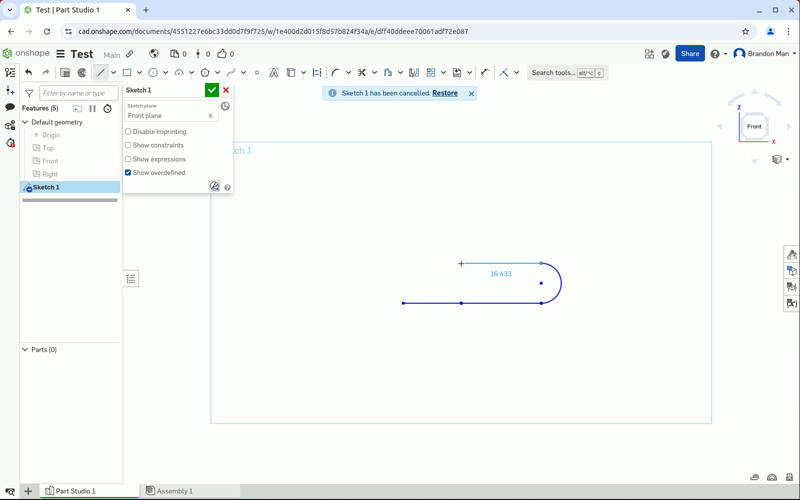
key_up(shift)
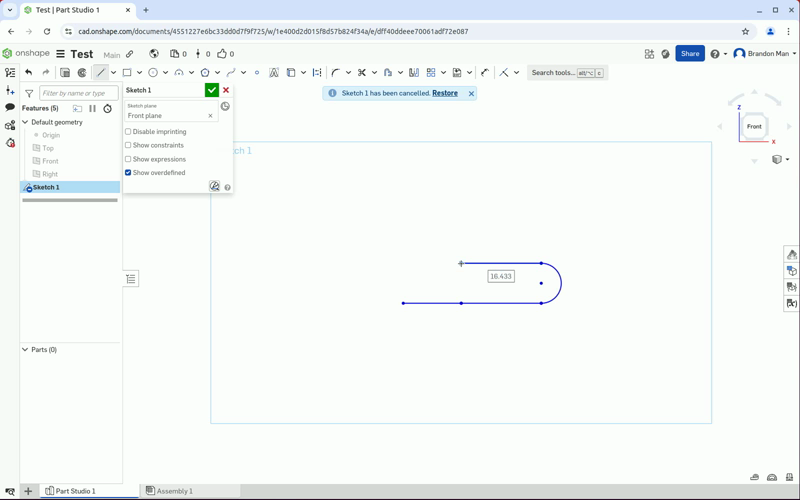
key_down(shift)
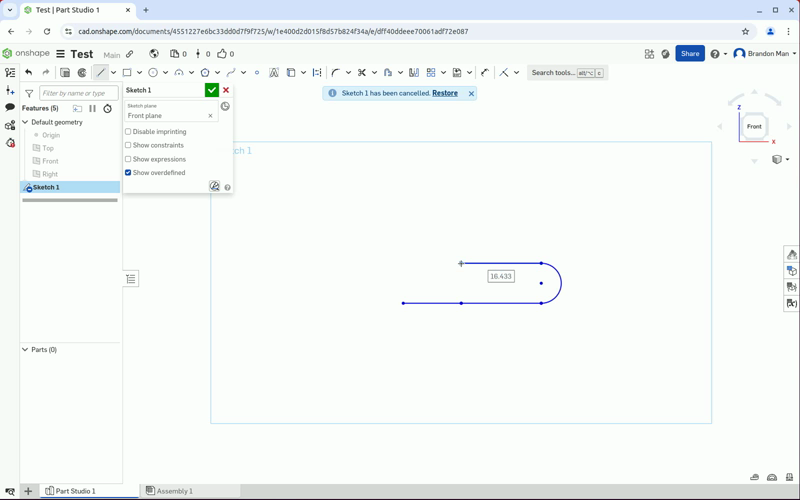
mouse_move(491, 263)
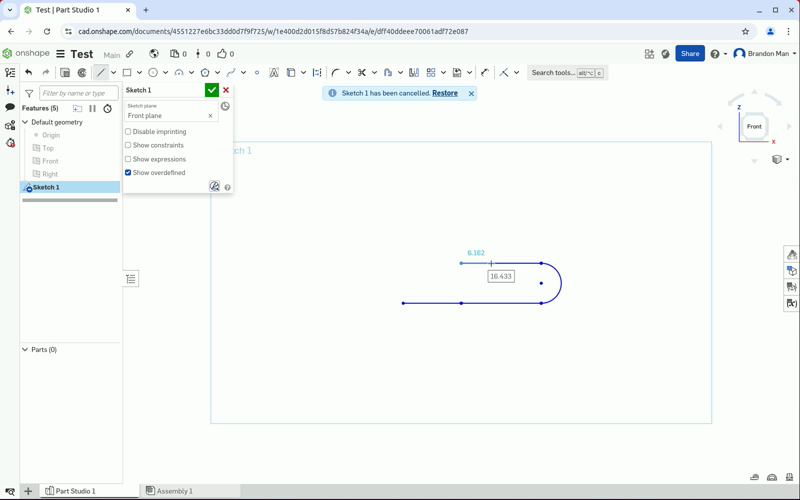
mouse_move(403, 263)
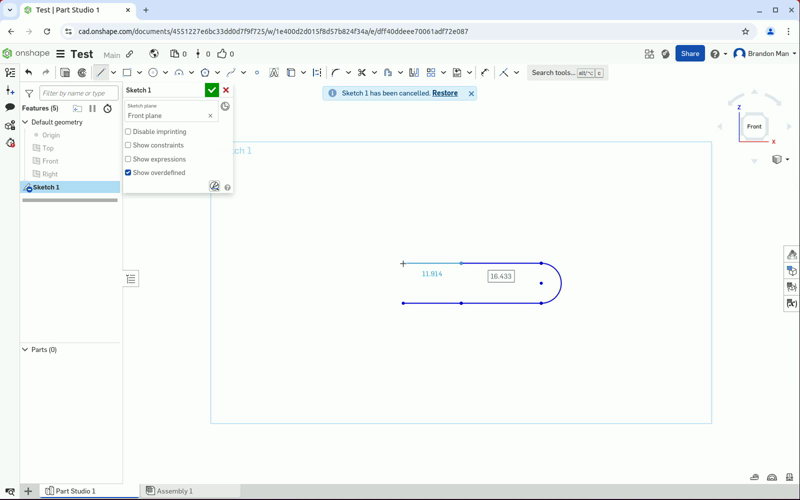
click(403, 263)
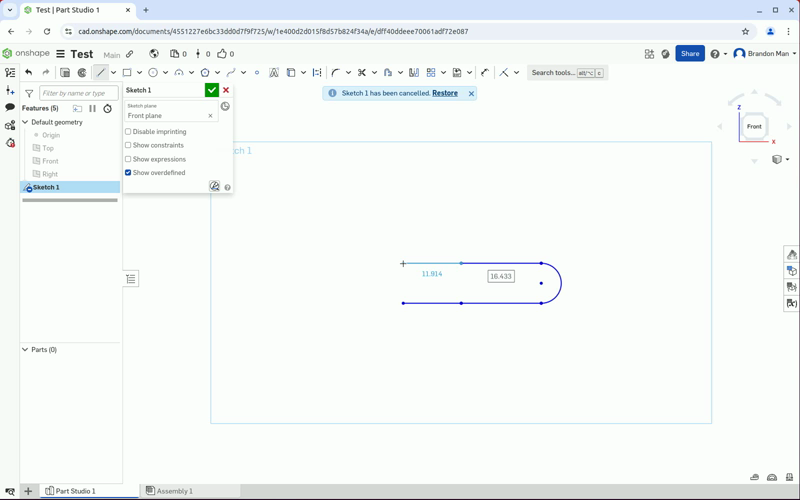
key_up(shift)
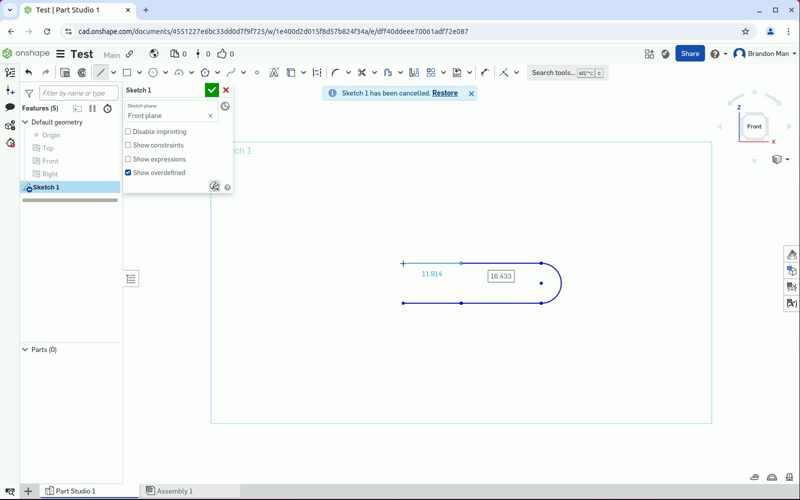
key(esc)
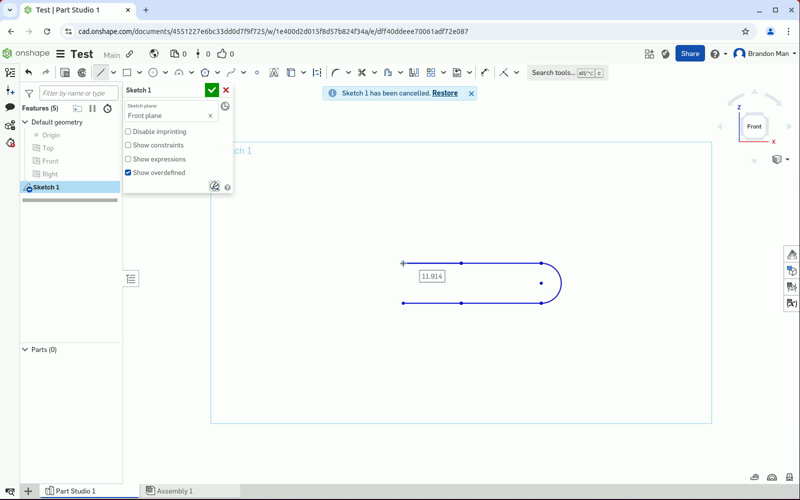
key(a)
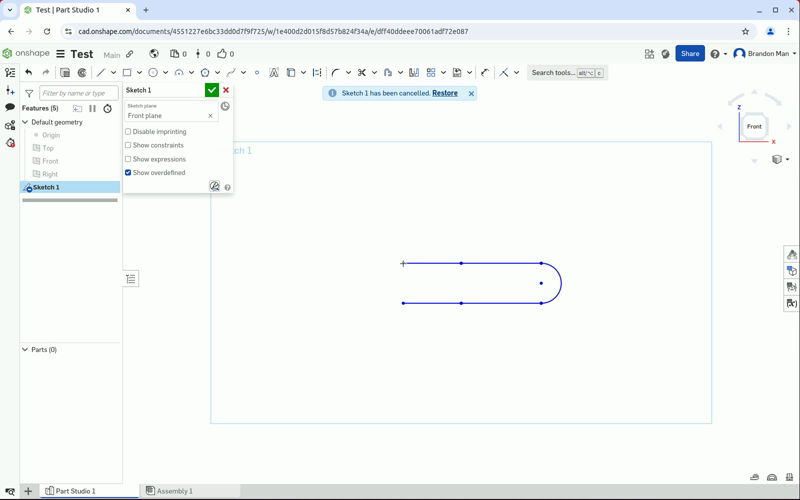
mouse_move(403, 263)
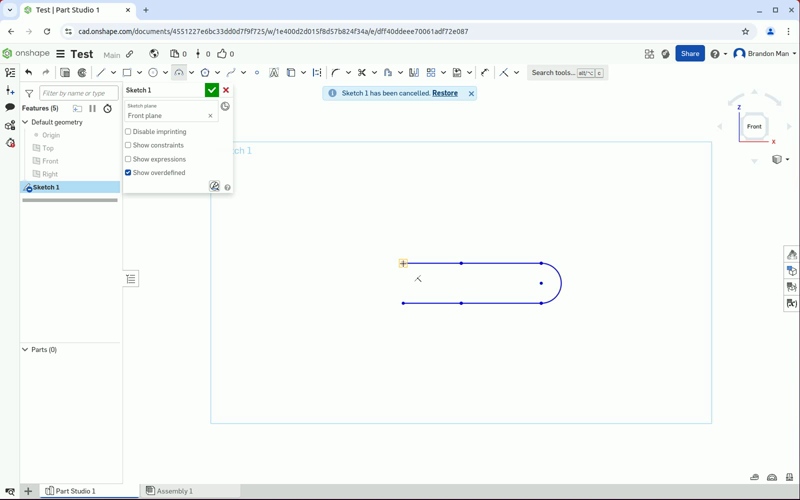
click(403, 263)
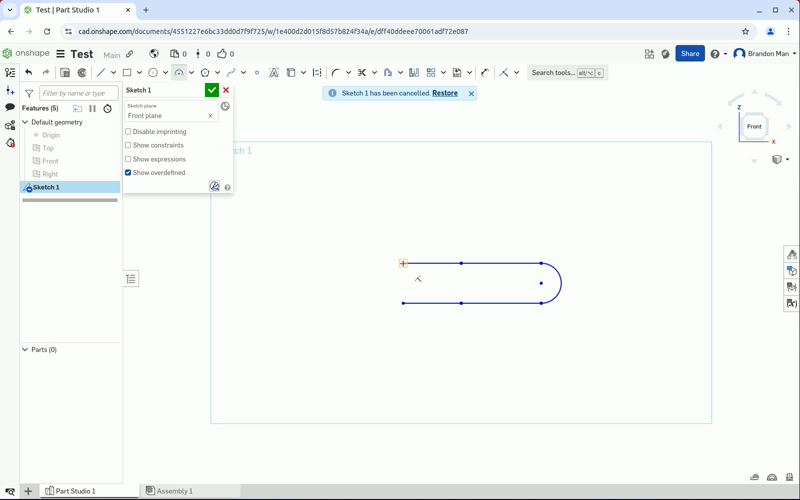
mouse_move(403, 303)
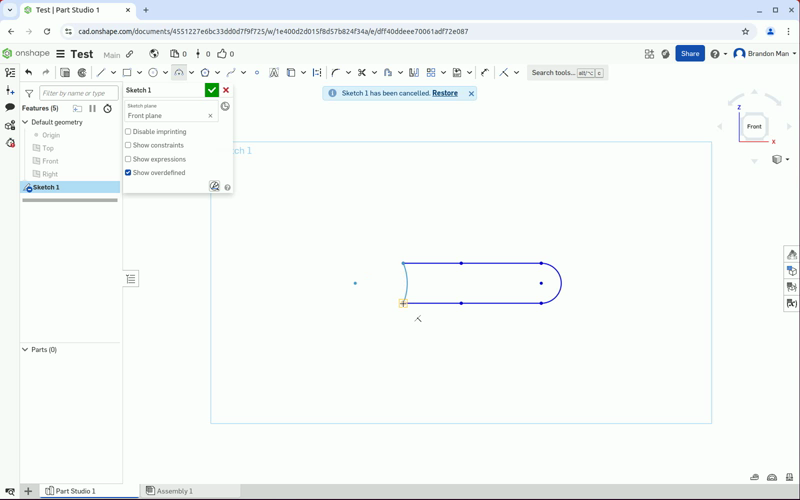
click(403, 303)
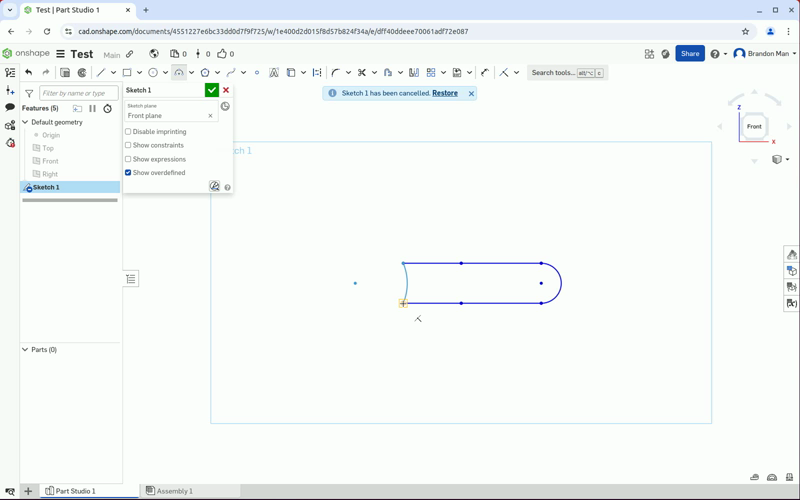
key_down(shift)
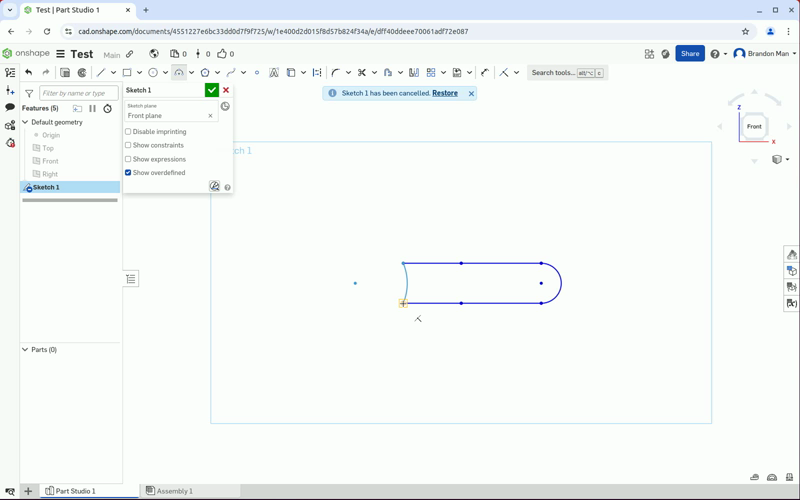
mouse_move(383, 282)
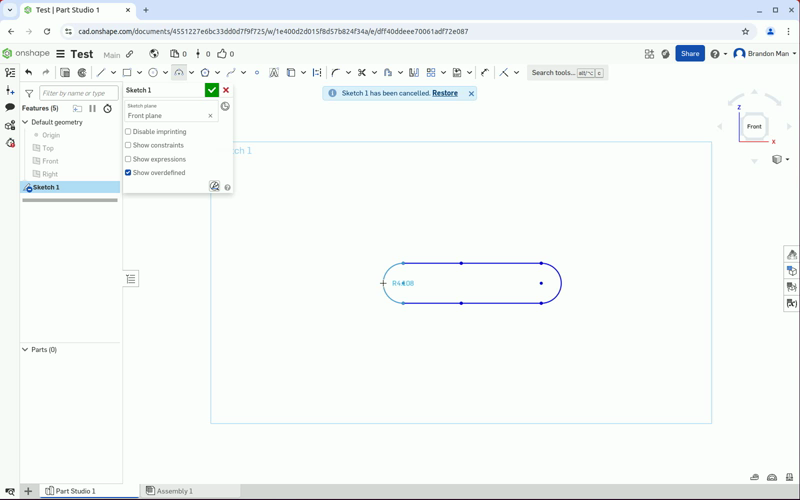
click(383, 282)
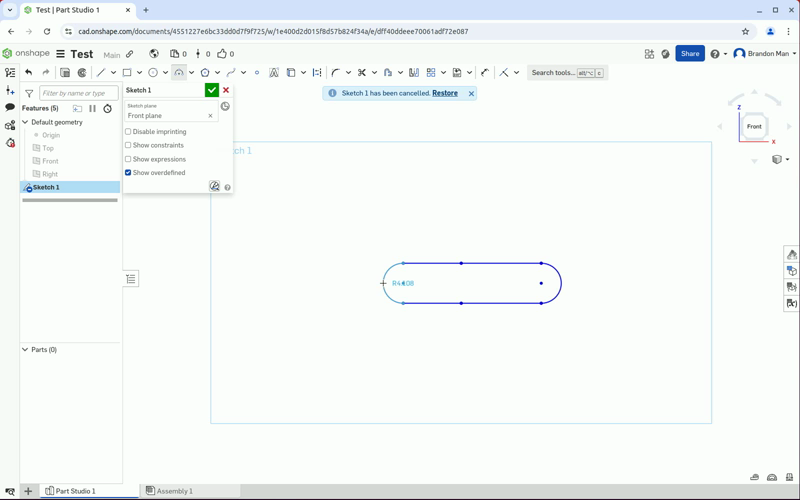
key_up(shift)
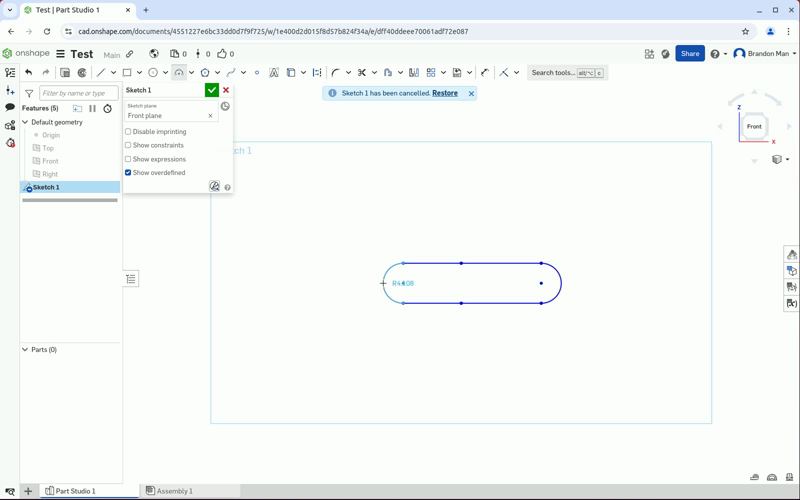
key(esc)
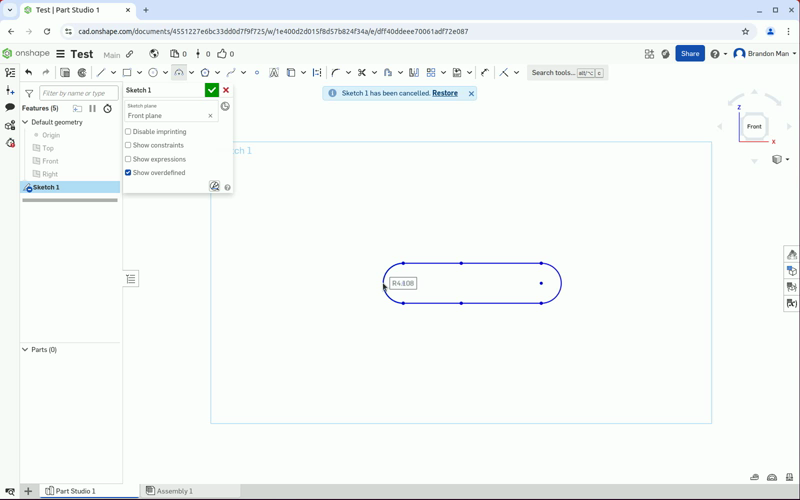
key(c)
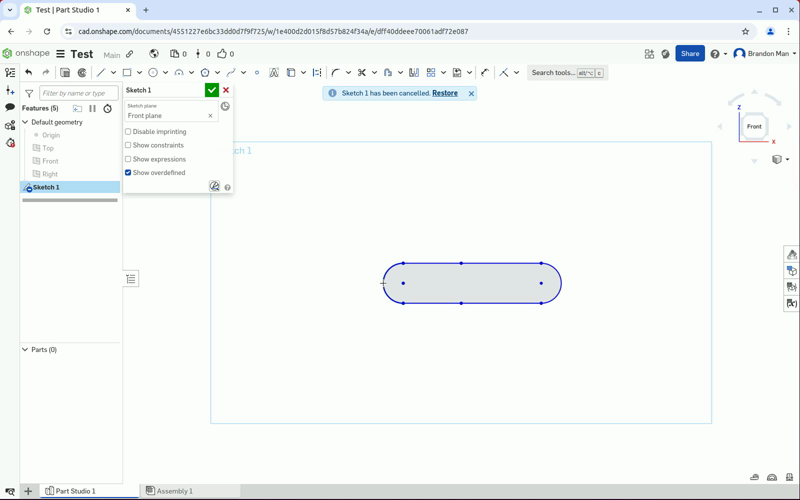
key_down(shift)
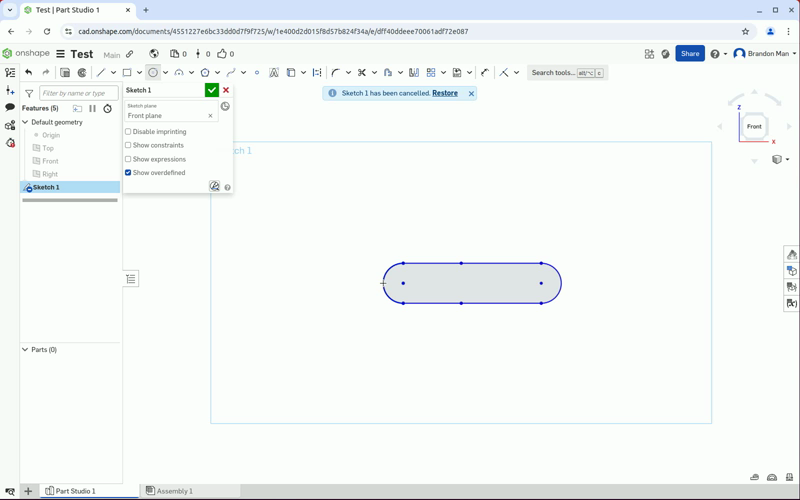
mouse_move(541, 282)
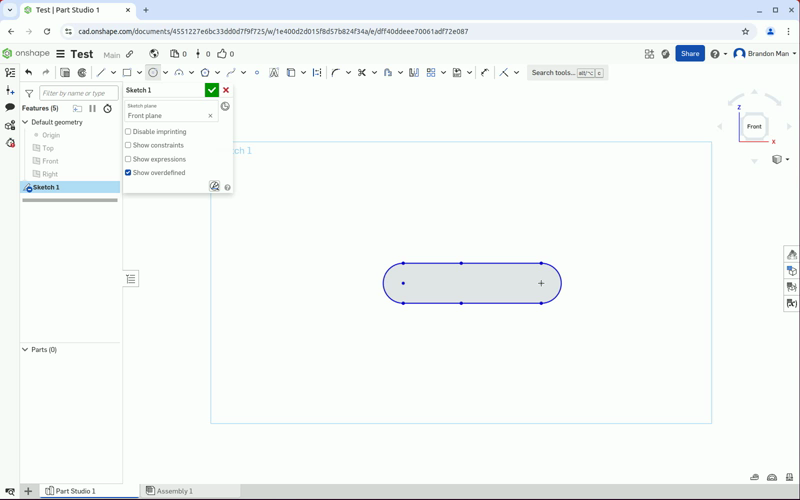
click(541, 282)
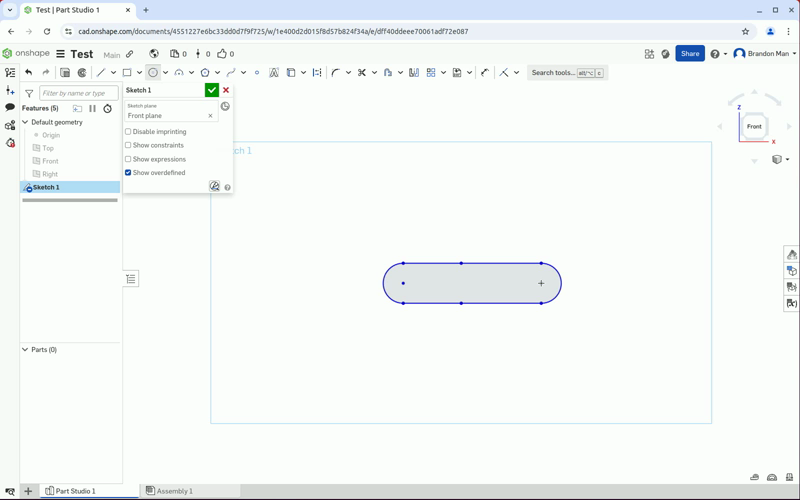
key_up(shift)
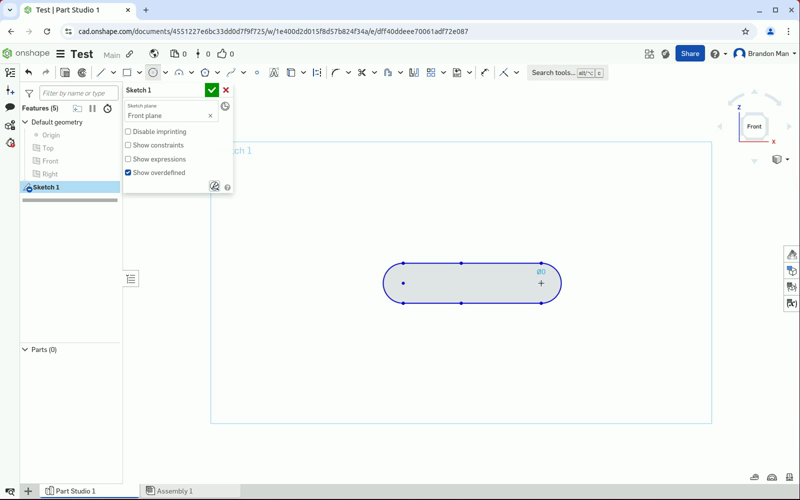
mouse_move(551, 282)
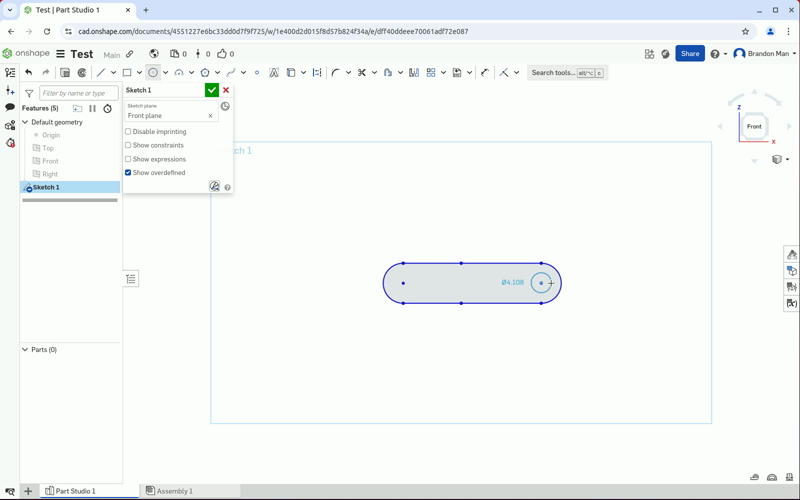
click(551, 282)
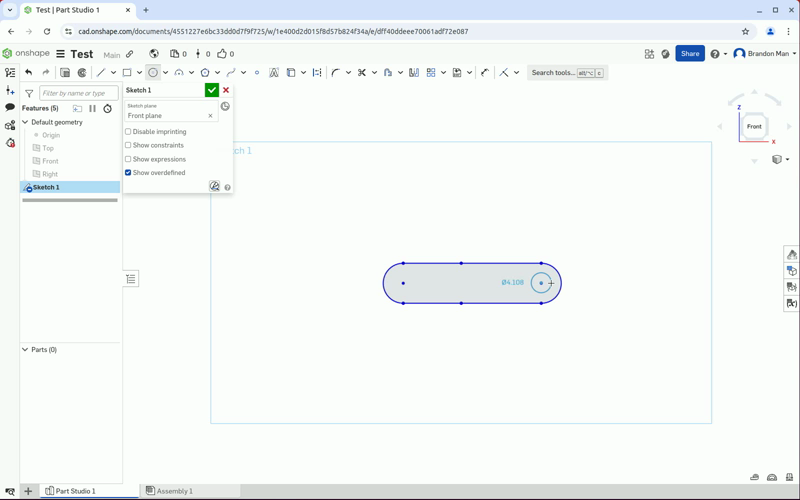
key(esc)
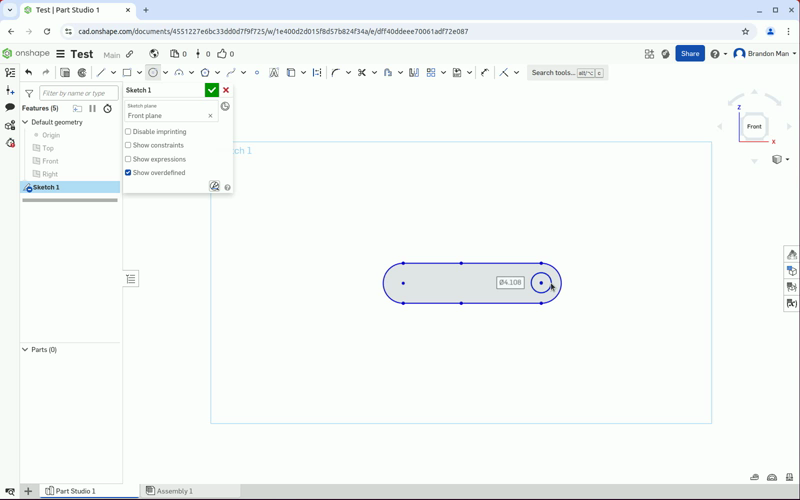
mouse_move(484, 278)
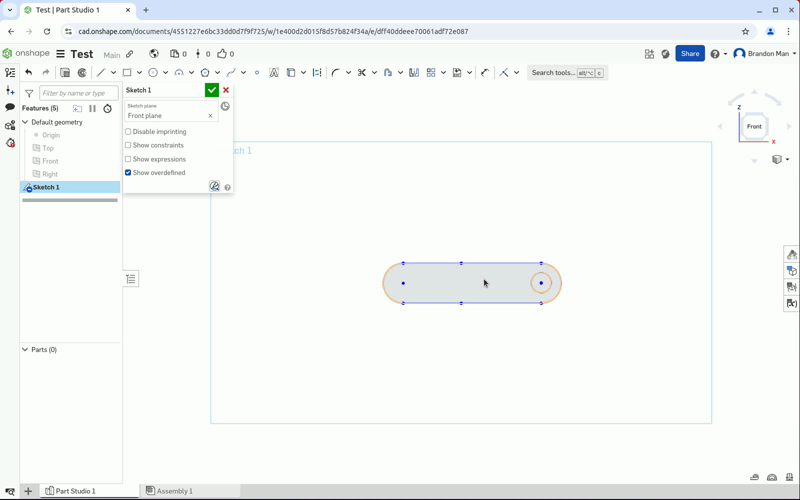
click(484, 278)
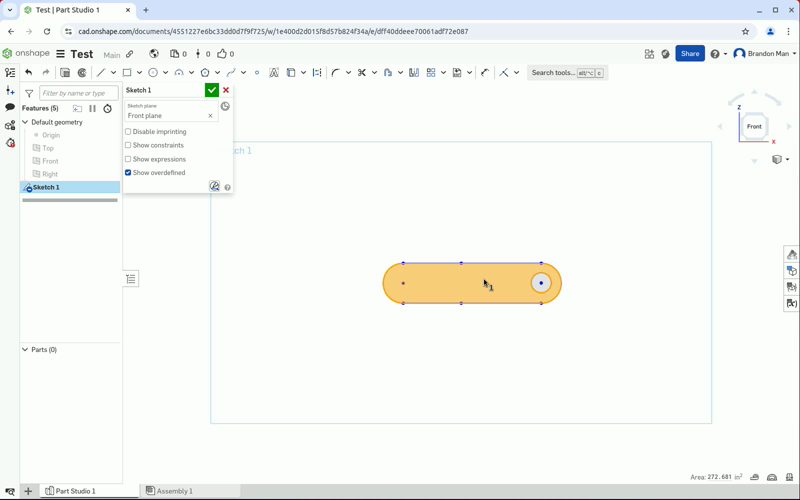
mouse_move(73, 352)
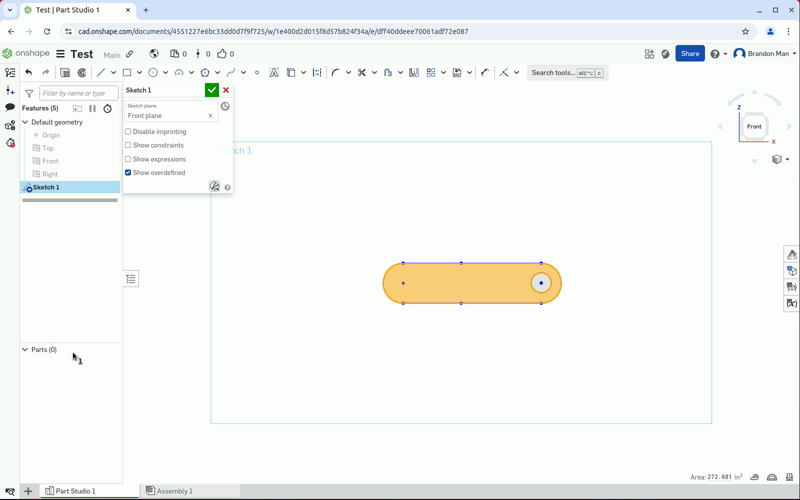
key(shift+y)
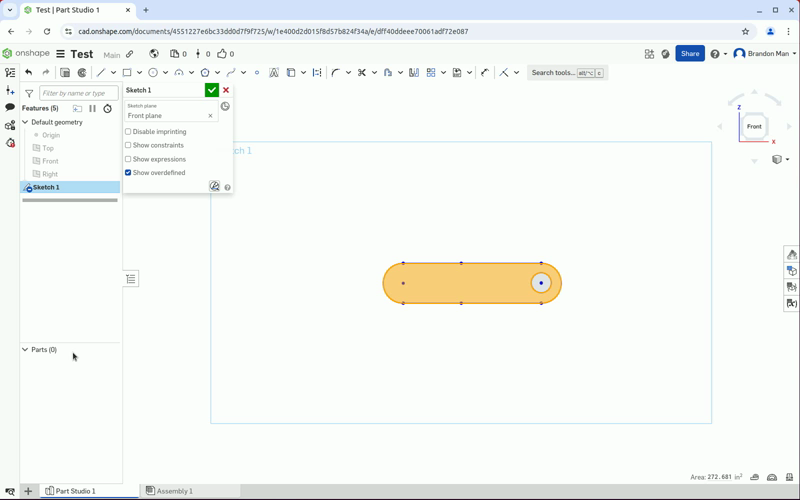
key(shift+e)
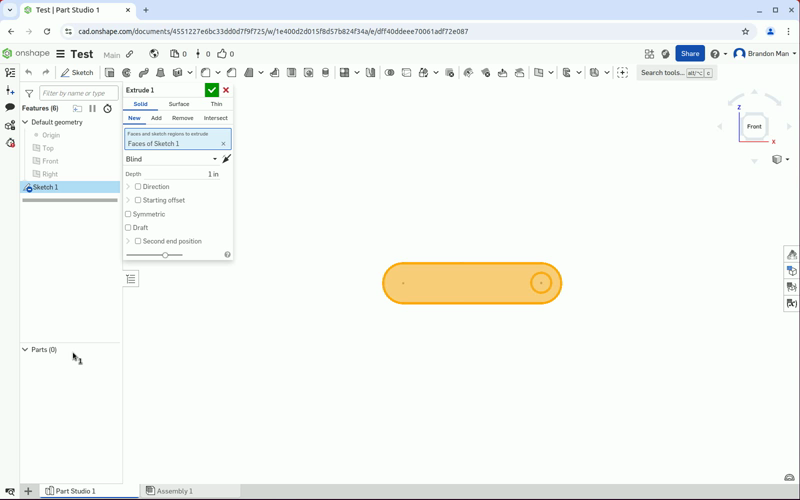
mouse_move(143, 106)
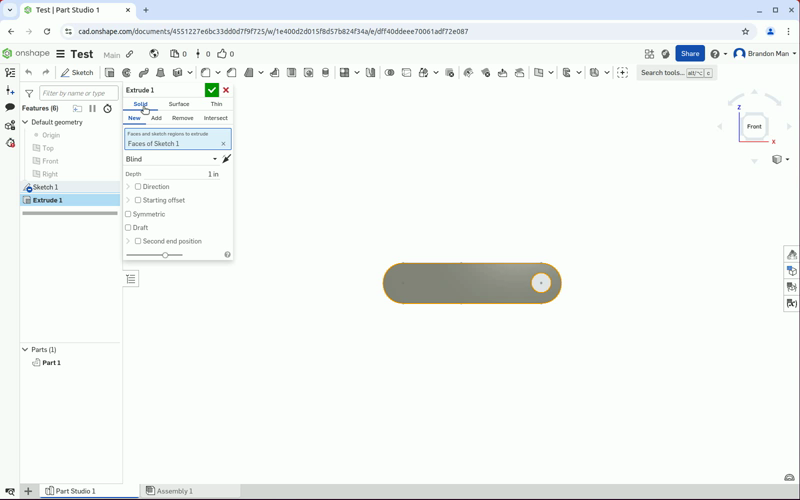
click(143, 106)
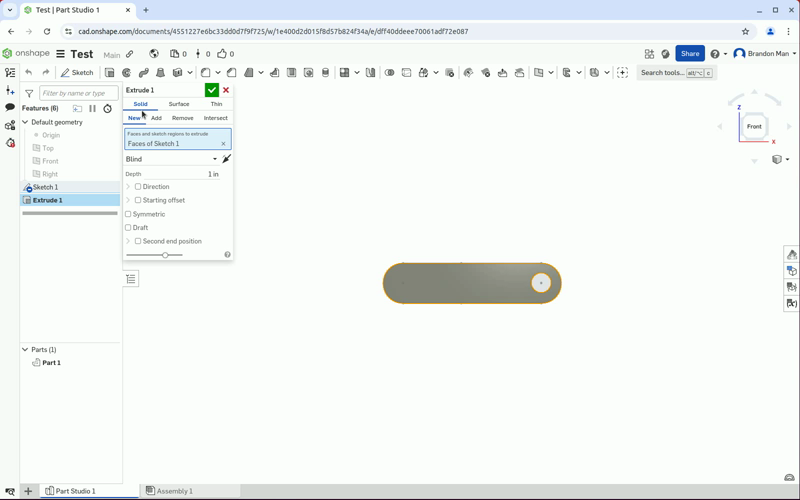
mouse_move(137, 120)
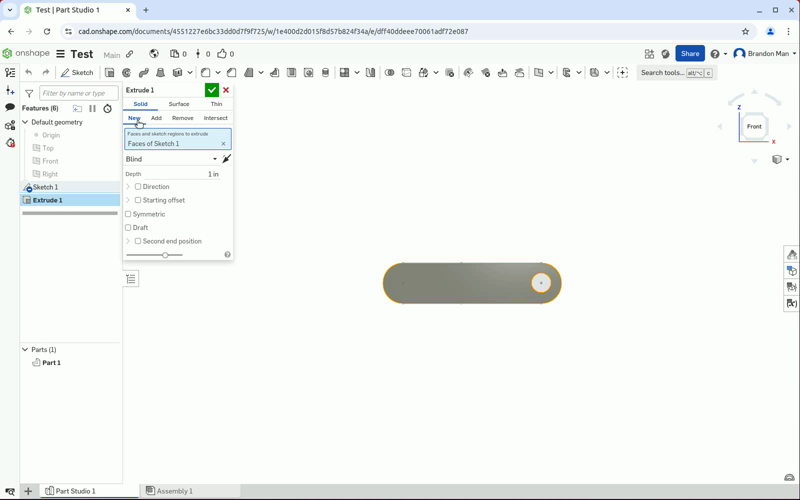
click(137, 120)
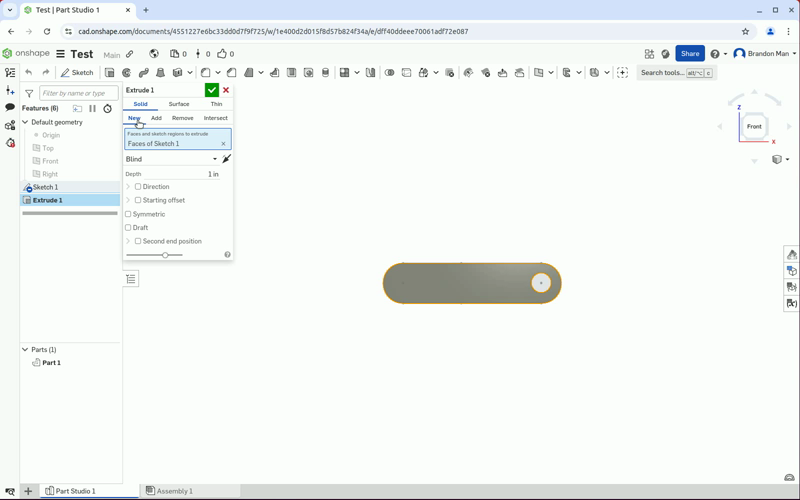
key(tab, 4)
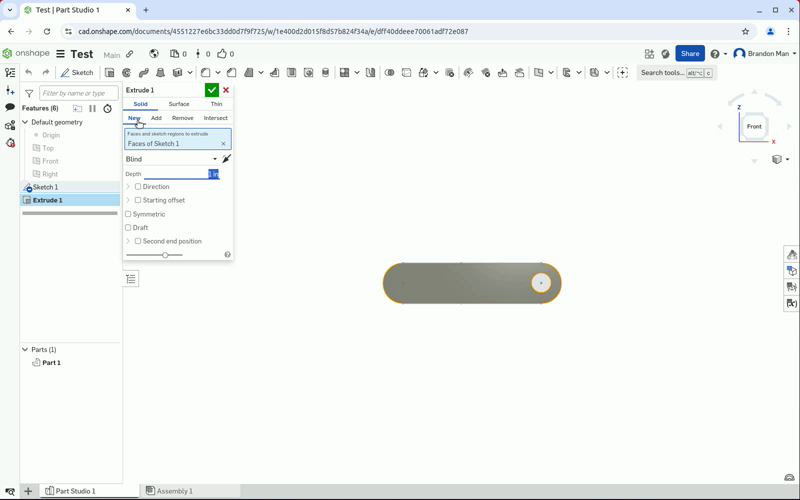
text(19.498)
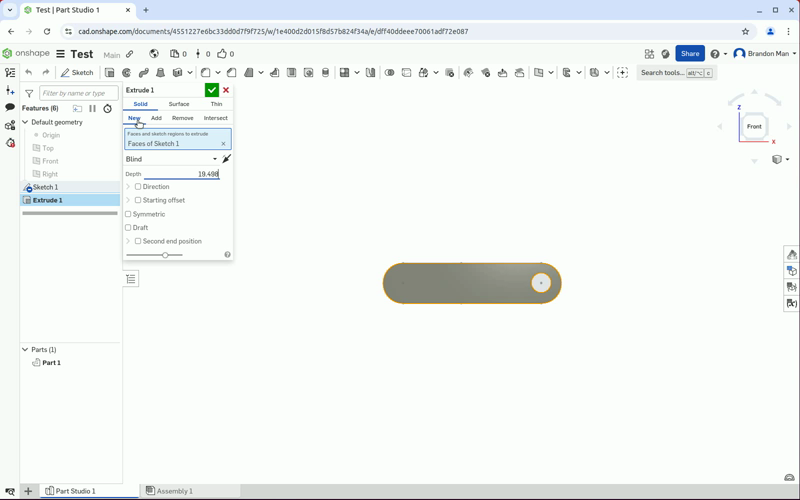
key(enter)
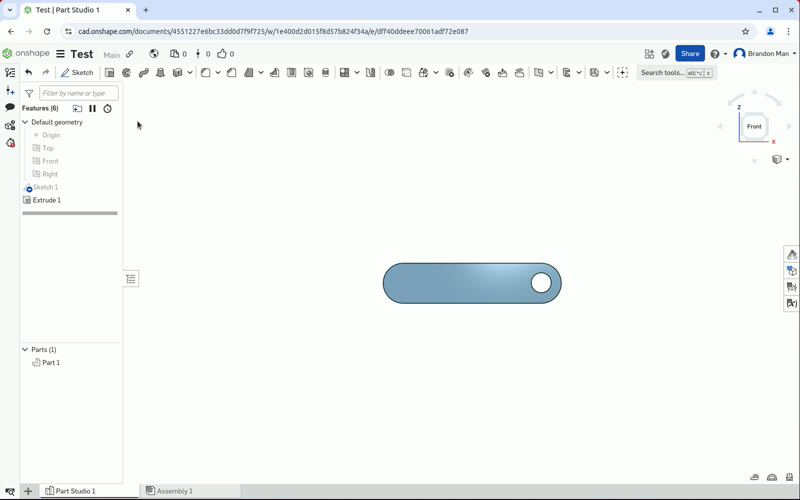
key(shift+h)
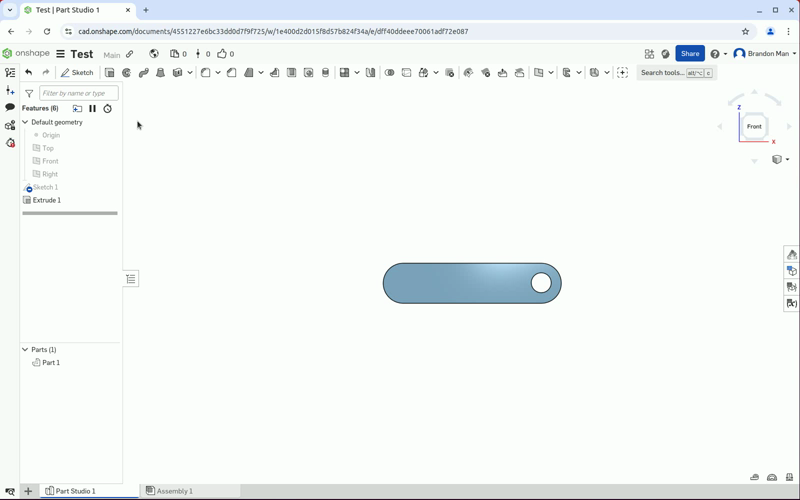
key(shift+h)
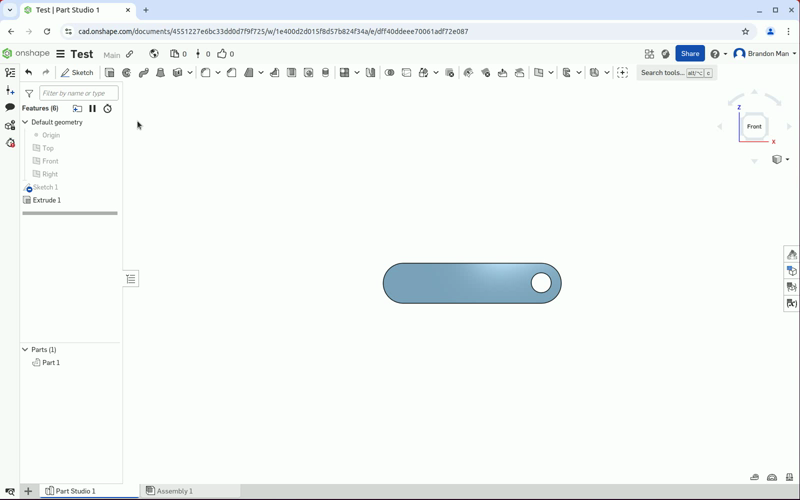
mouse_move(73, 189)
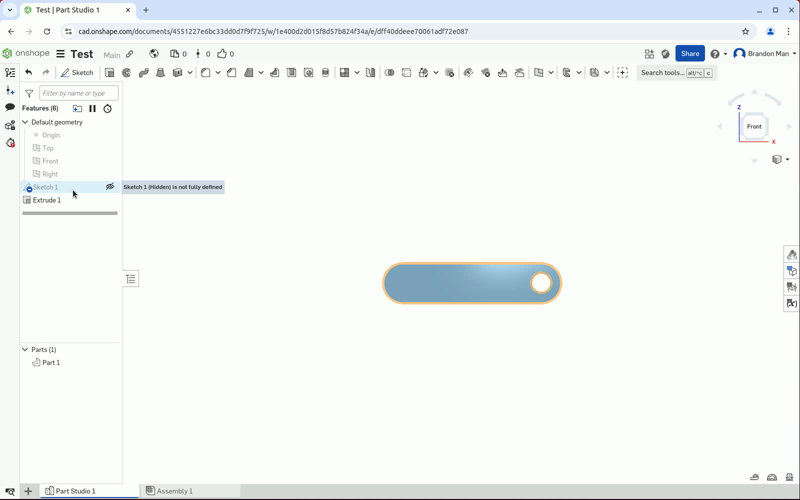
click(73, 189)
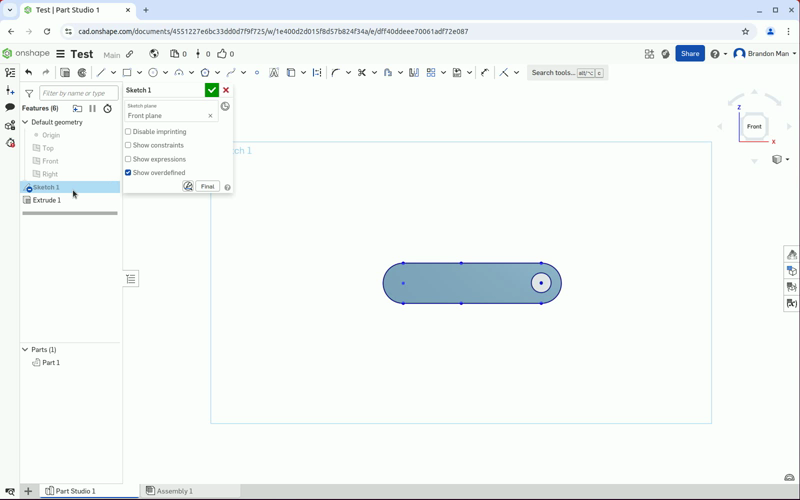
mouse_move(229, 92)
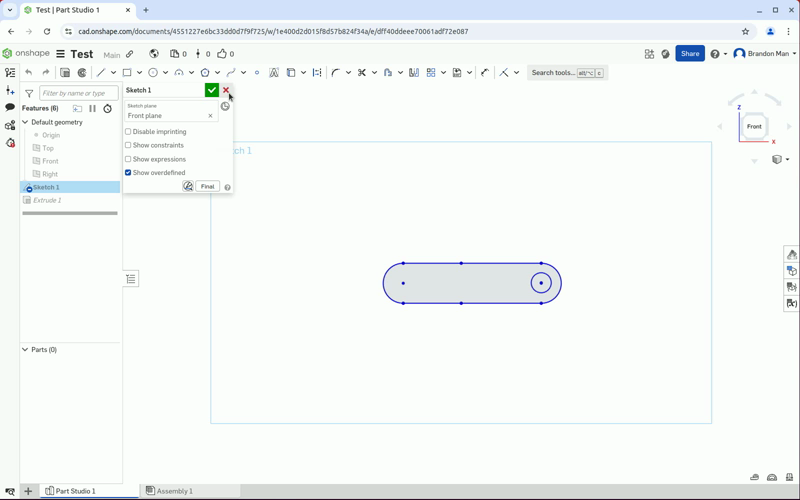
click(229, 92)
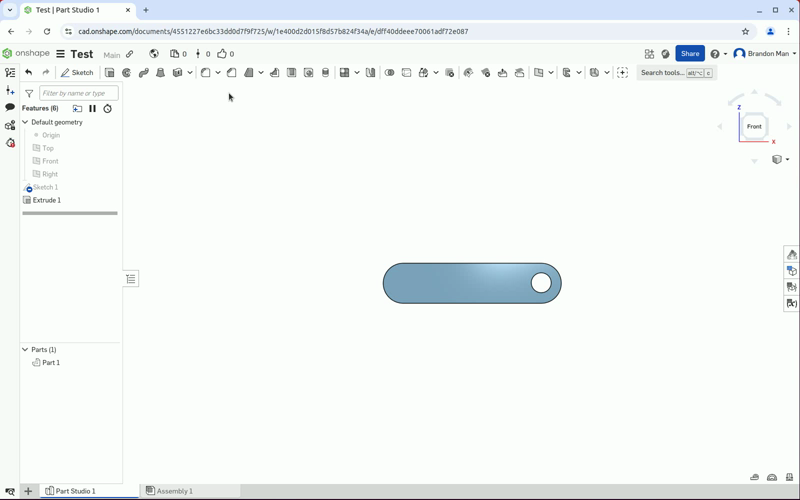
mouse_move(541, 75)
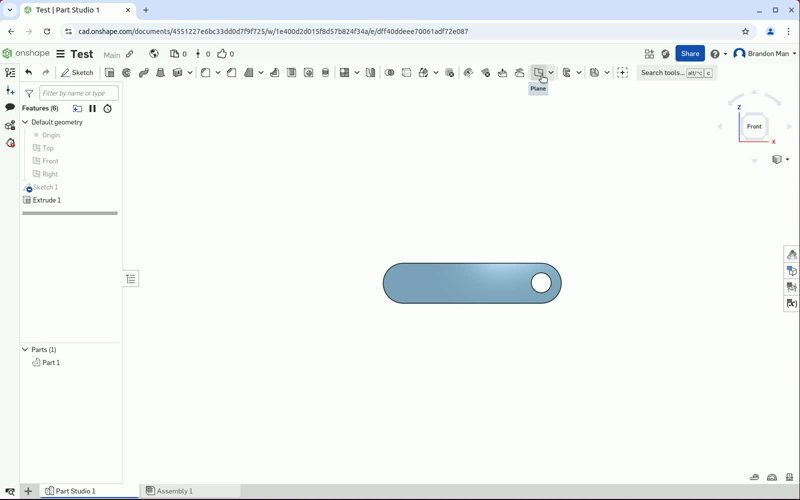
click(541, 75)
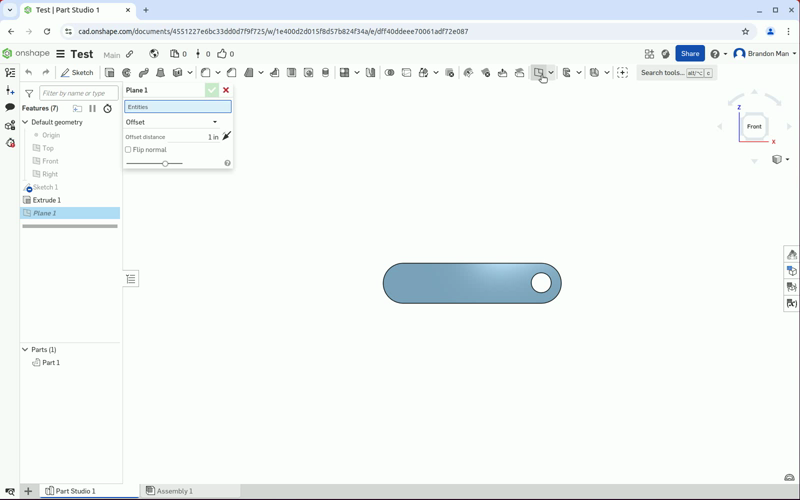
mouse_move(73, 163)
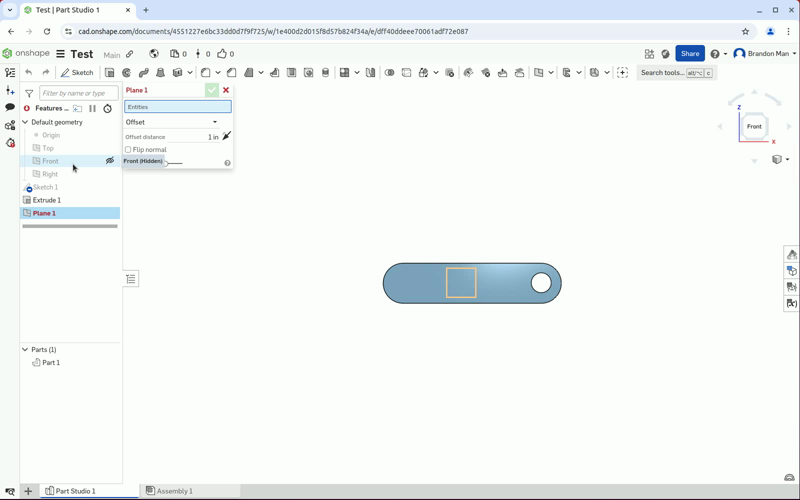
click(73, 163)
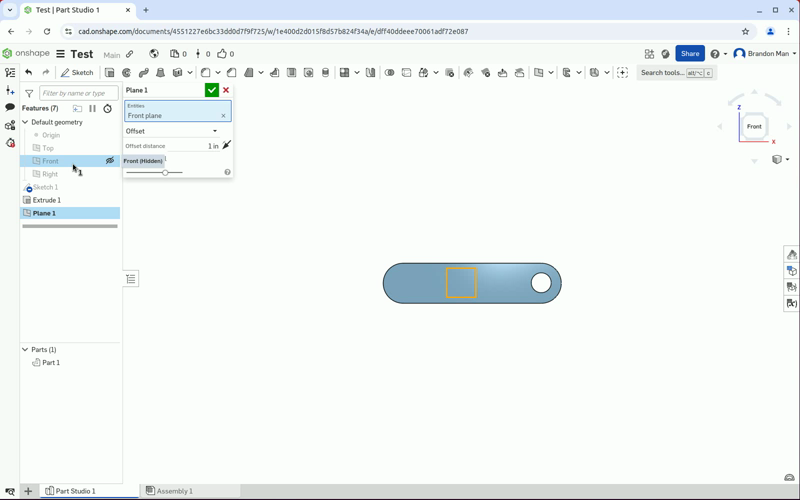
key(tab, 2)
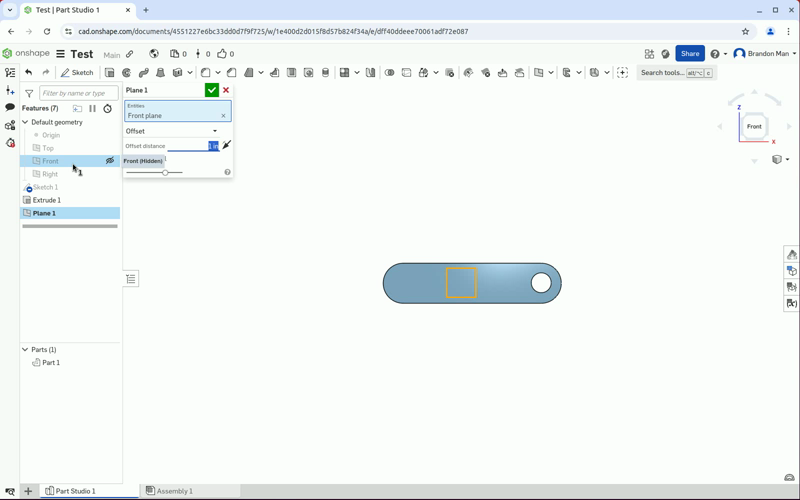
text(19.503)
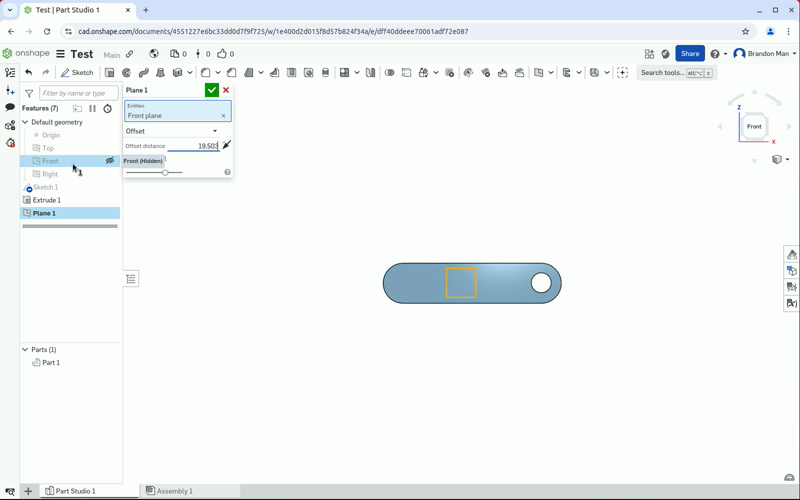
key(enter, 2)
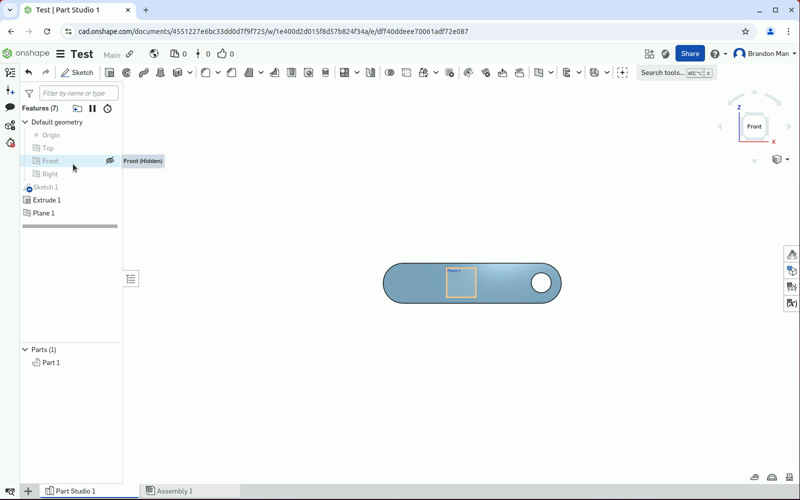
key(shift+s)
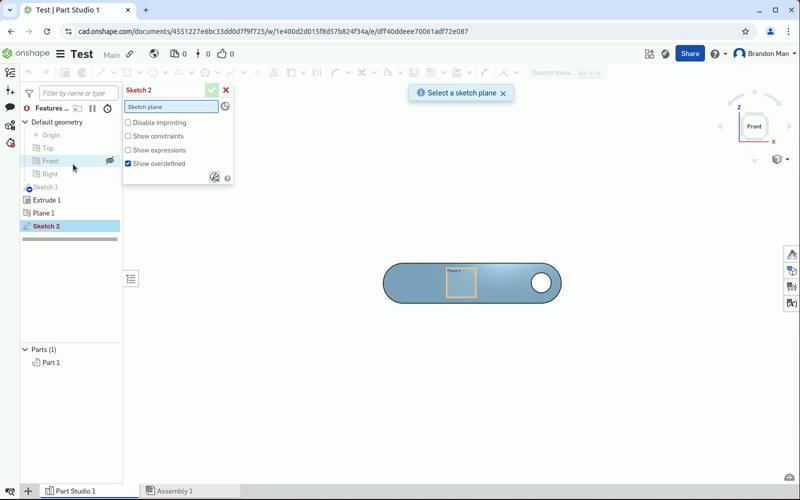
mouse_move(73, 215)
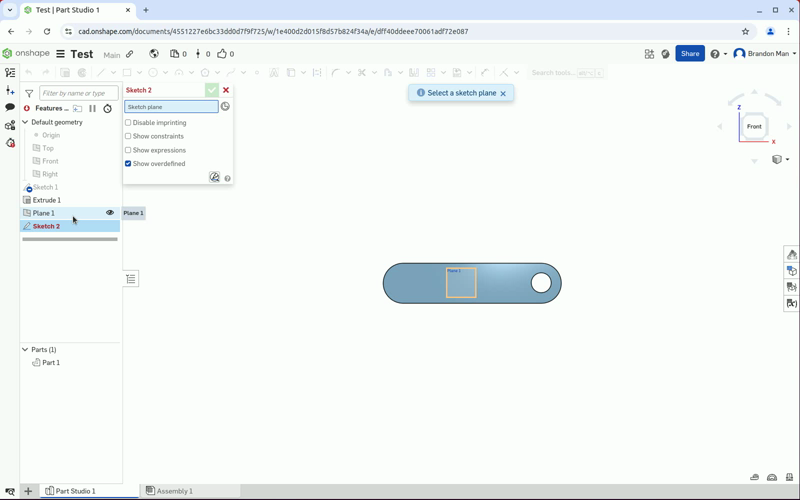
click(73, 215)
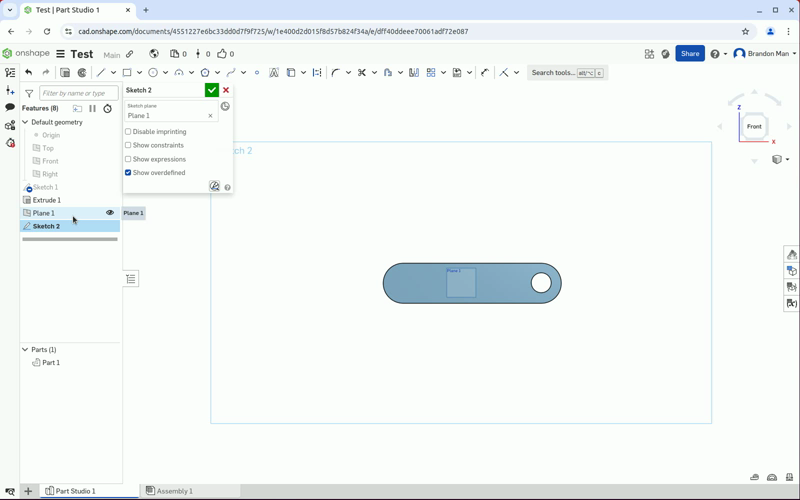
mouse_move(73, 352)
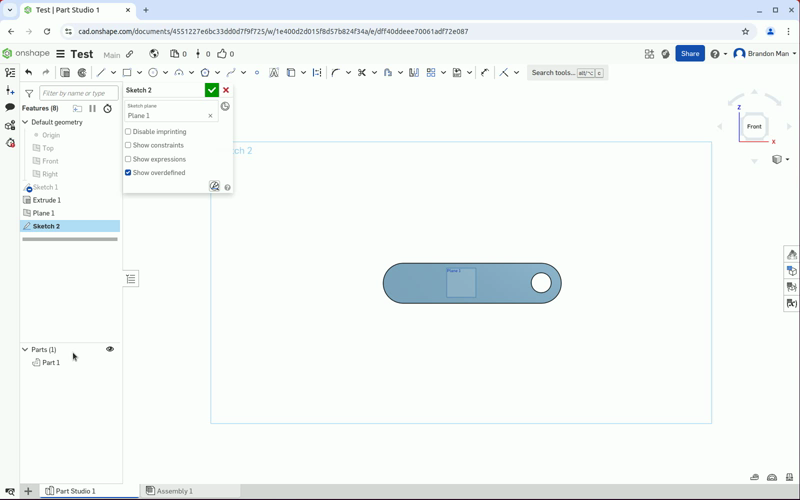
key(y)
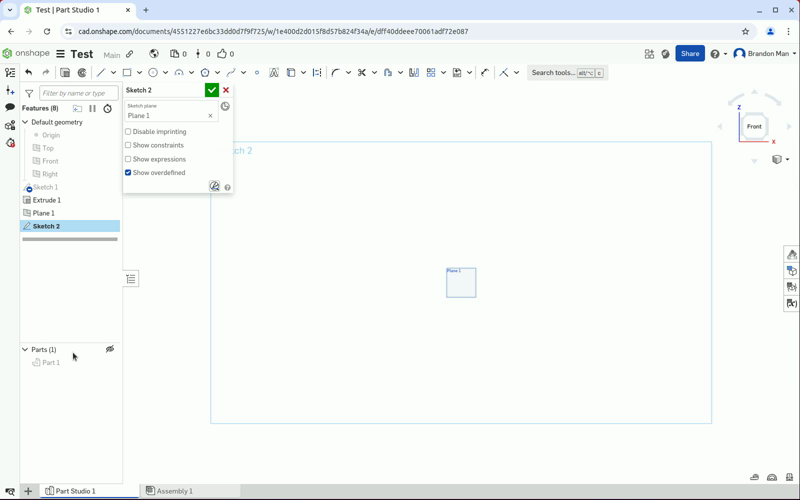
key(l)
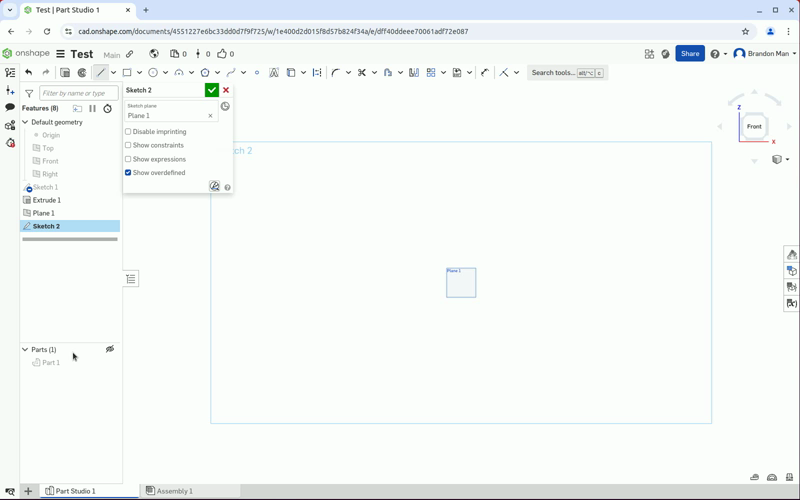
key_down(shift)
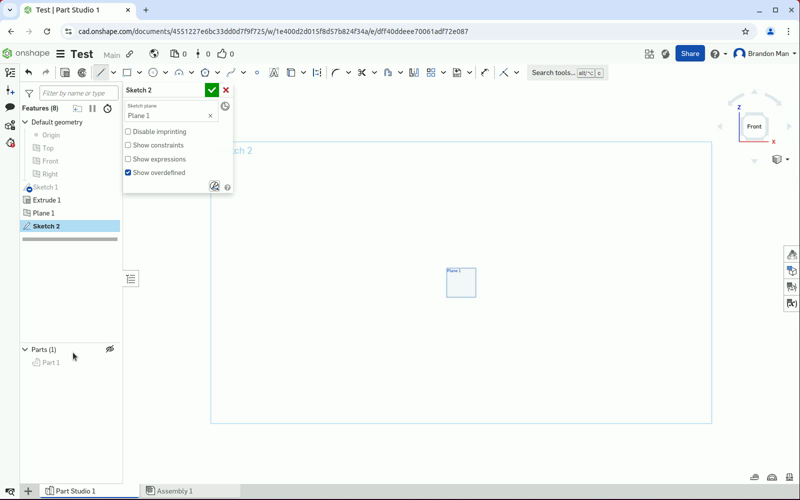
mouse_move(383, 303)
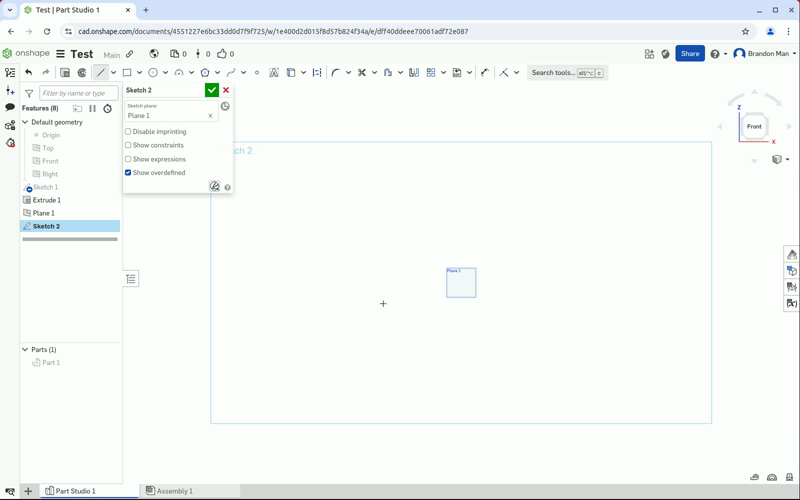
click(383, 303)
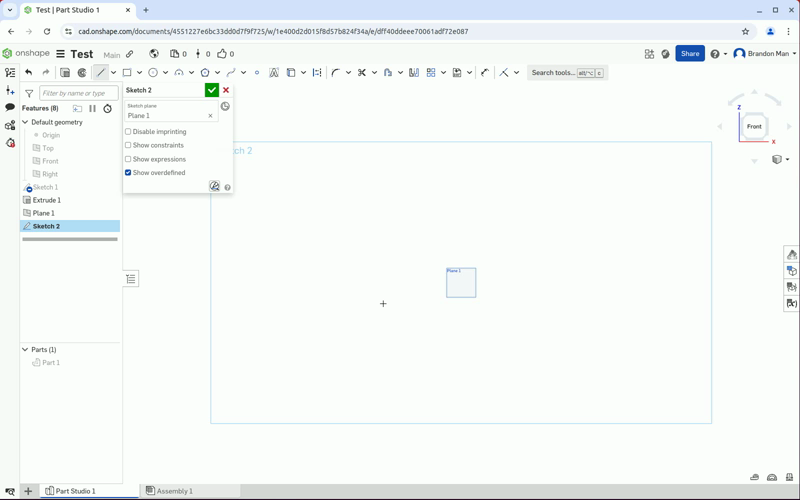
key_up(shift)
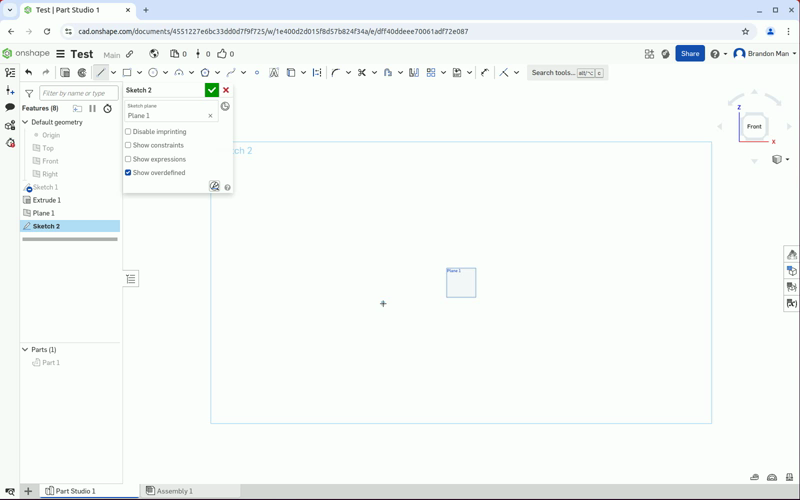
key_down(shift)
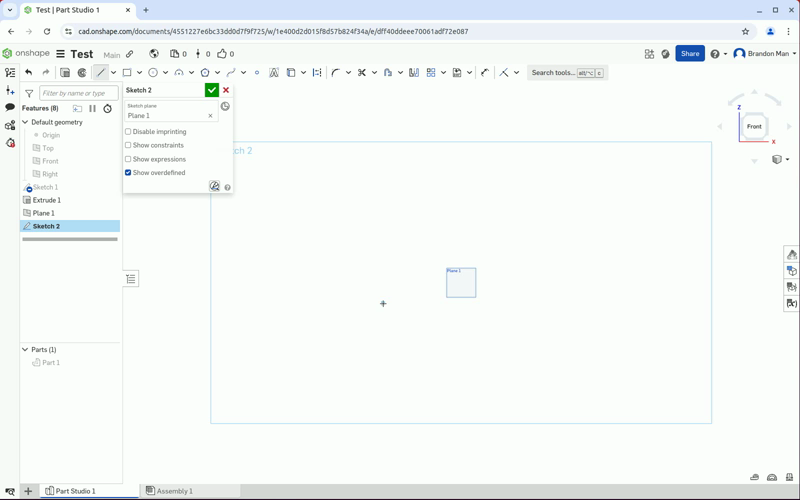
mouse_move(413, 303)
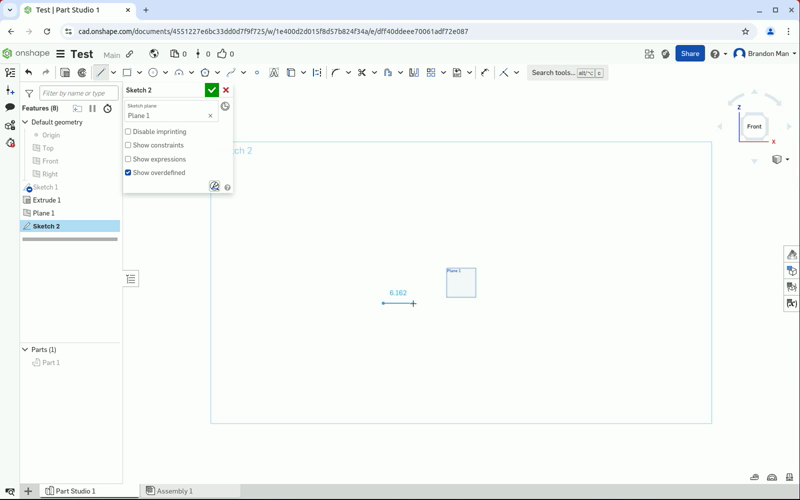
mouse_move(404, 303)
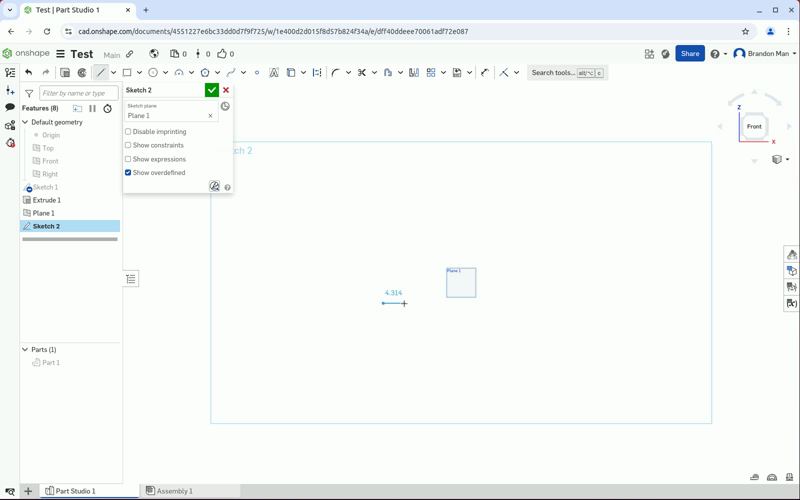
click(404, 303)
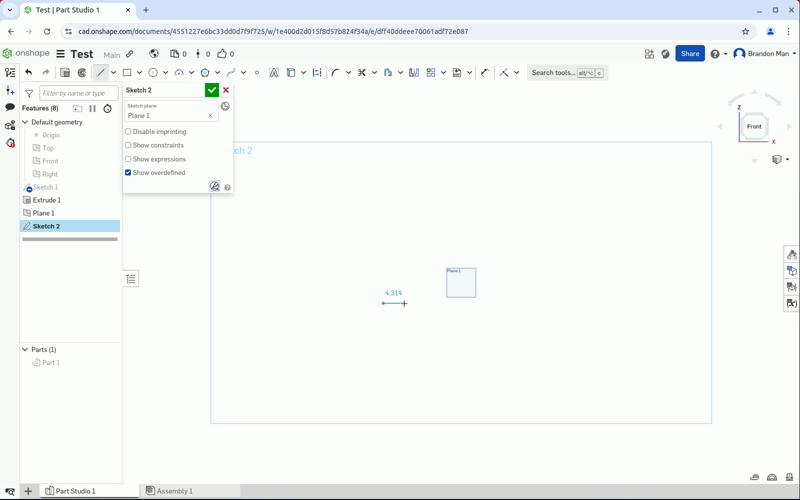
key_up(shift)
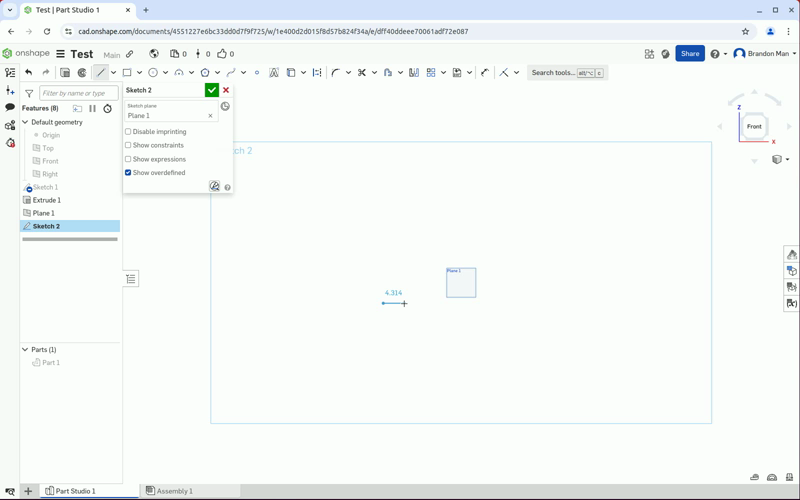
key(esc)
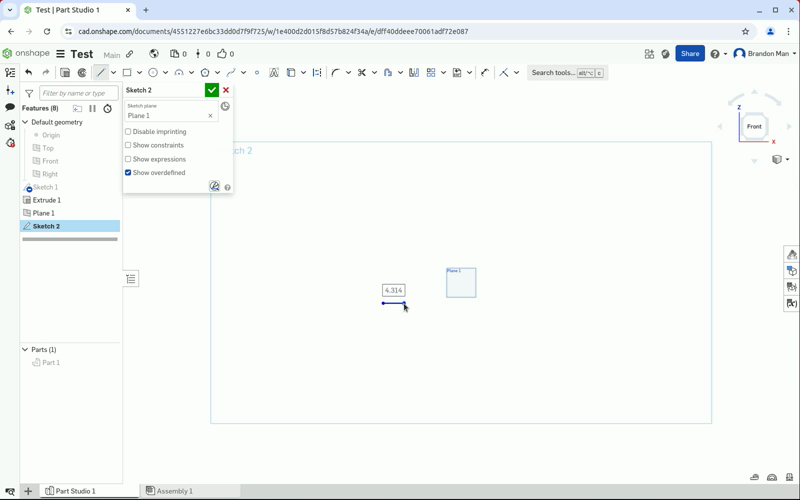
key(a)
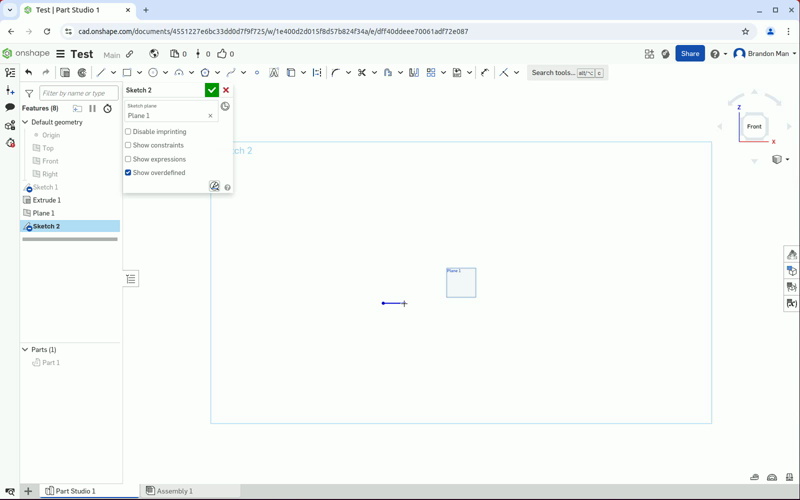
mouse_move(404, 303)
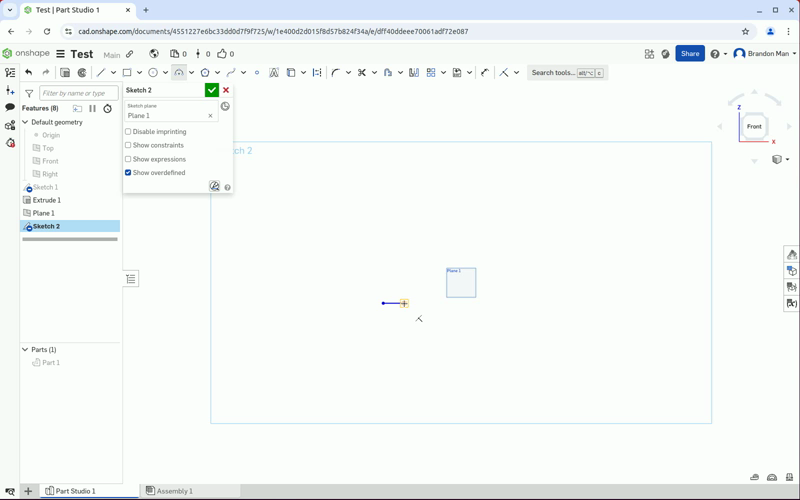
click(404, 303)
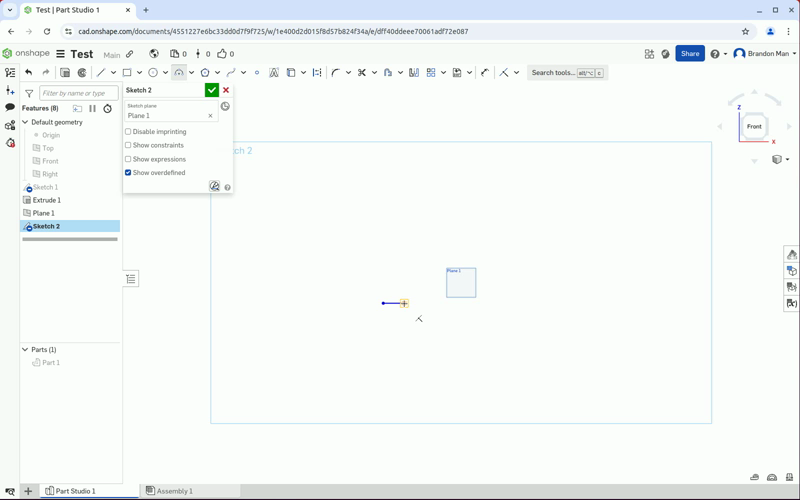
key_down(shift)
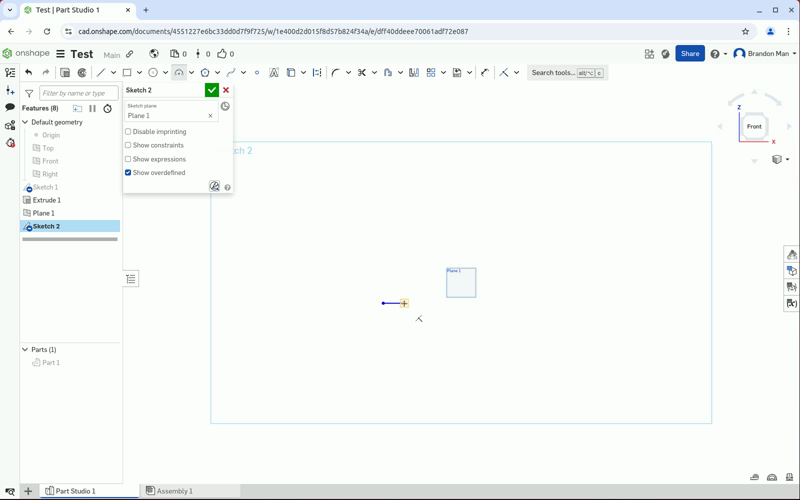
mouse_move(383, 282)
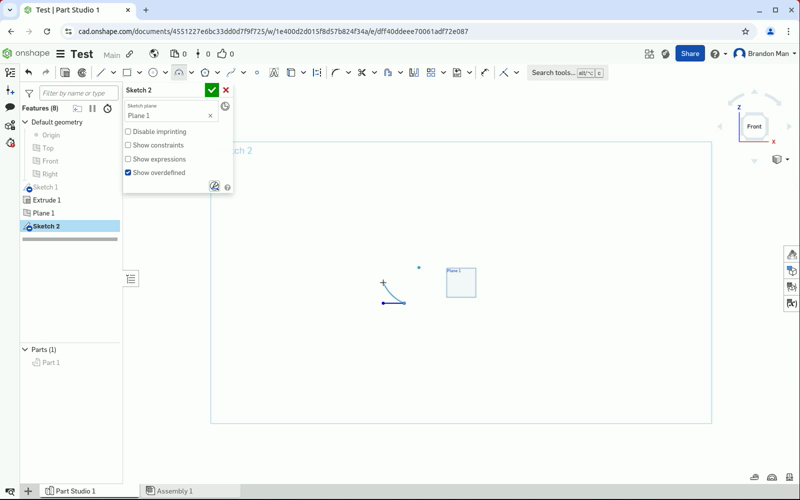
click(383, 282)
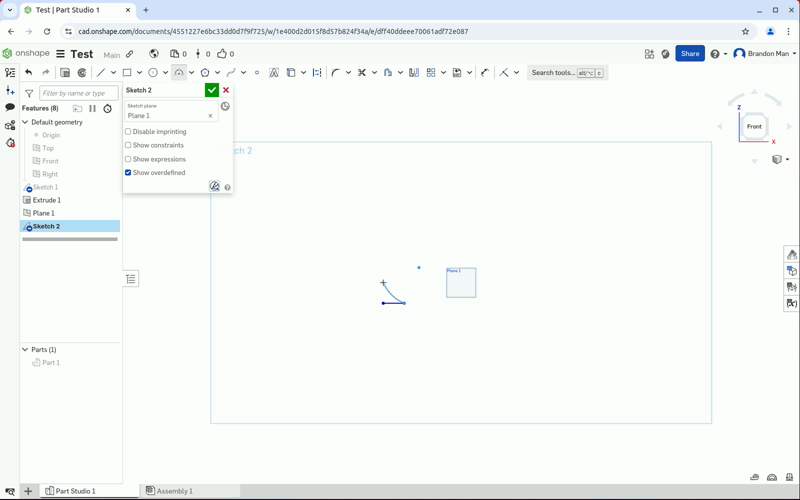
mouse_move(389, 296)
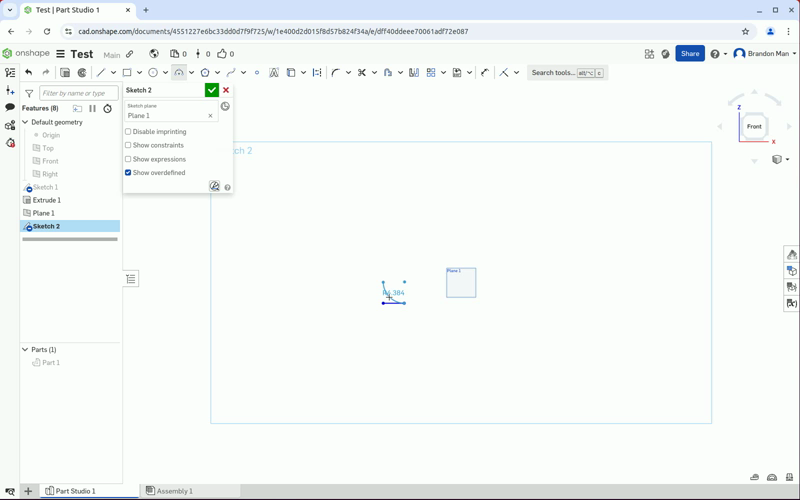
click(389, 296)
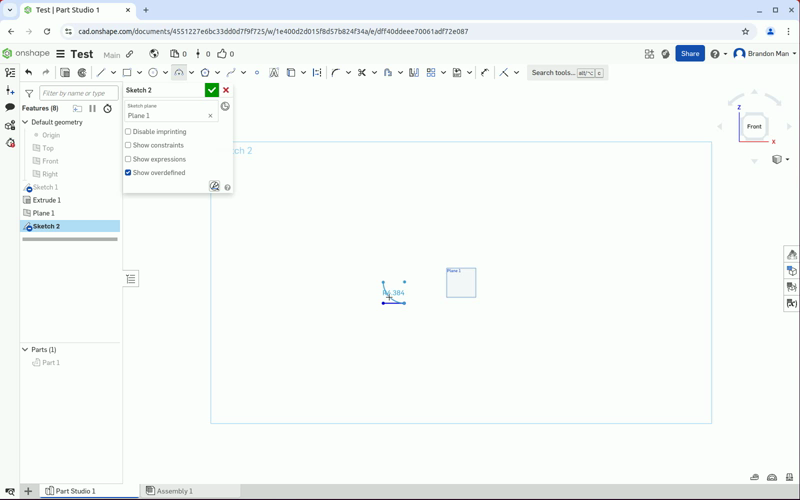
key_up(shift)
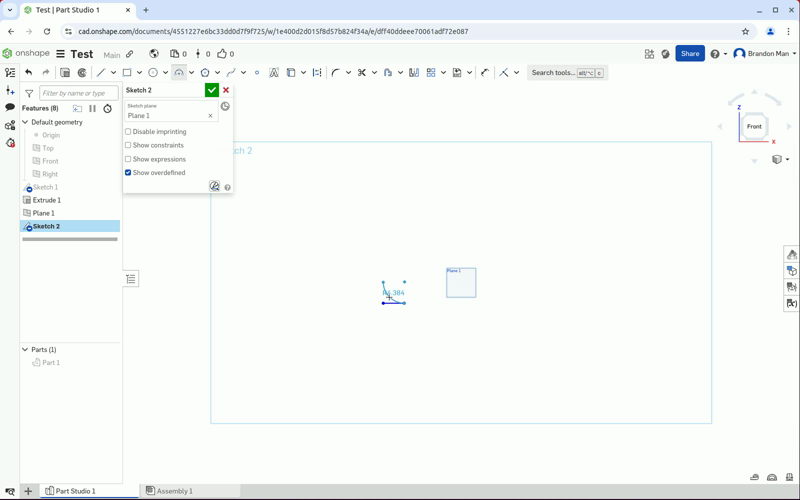
key(esc)
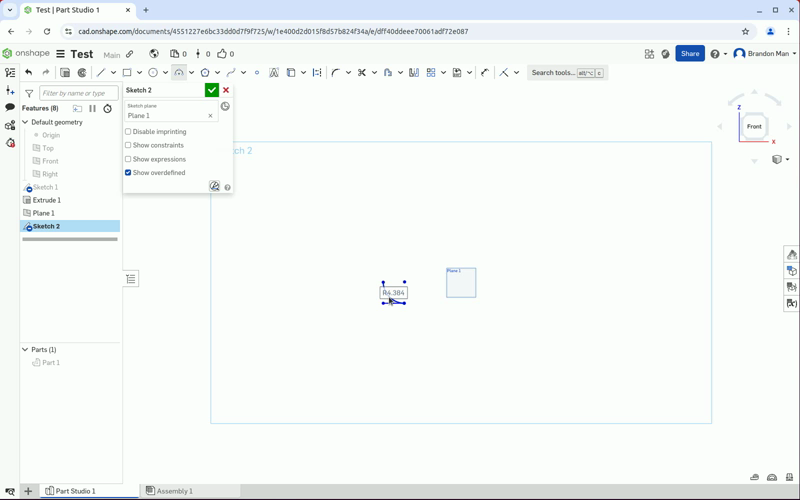
key(l)
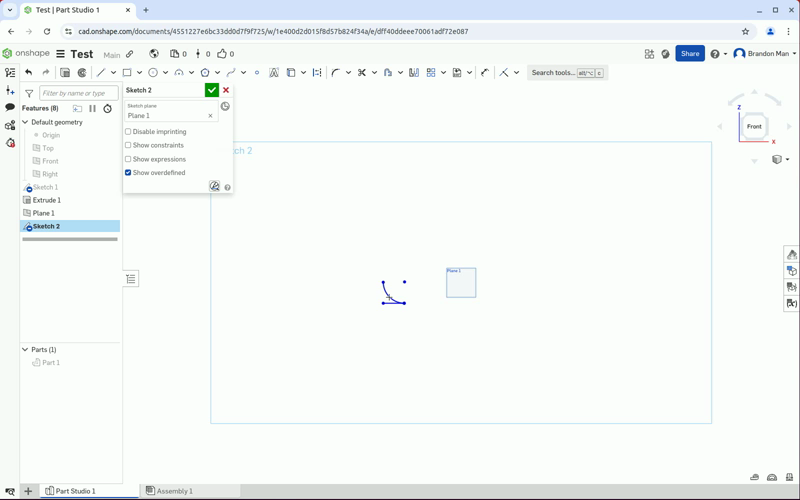
mouse_move(383, 282)
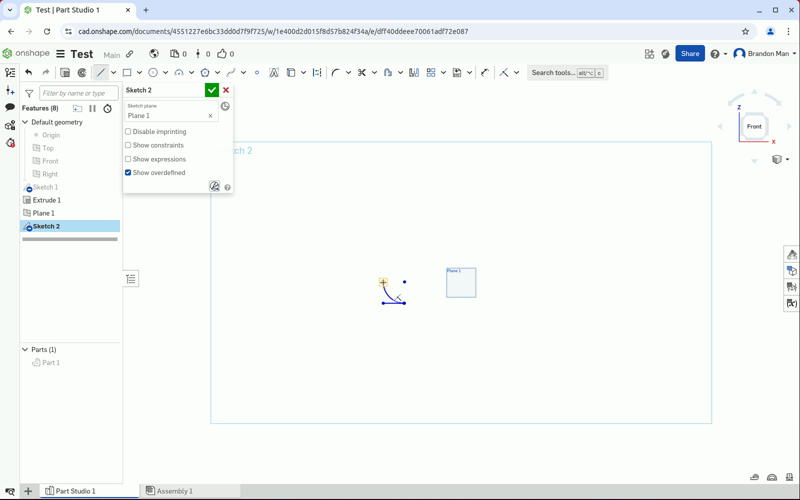
click(383, 282)
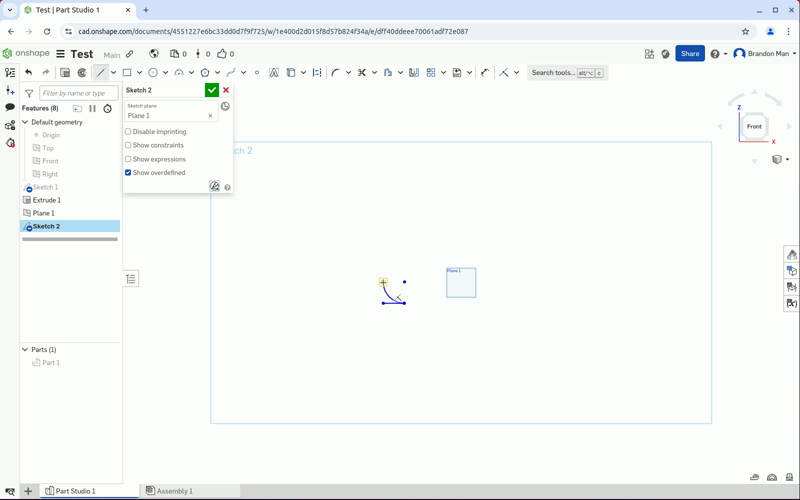
mouse_move(413, 282)
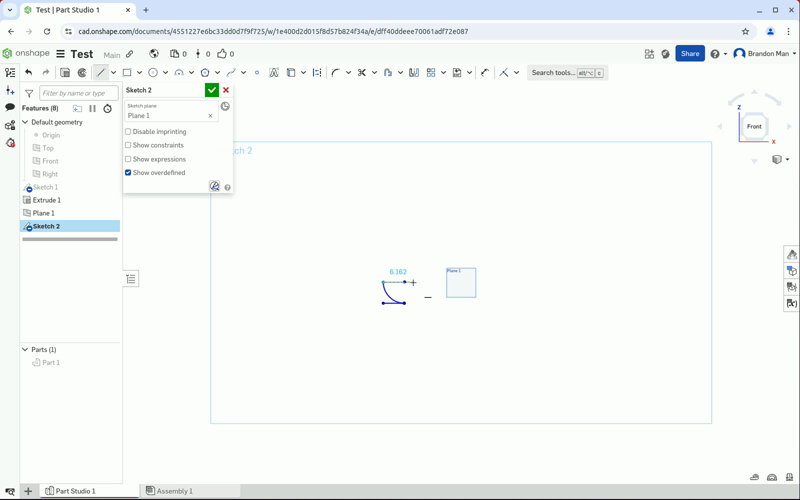
key_down(shift)
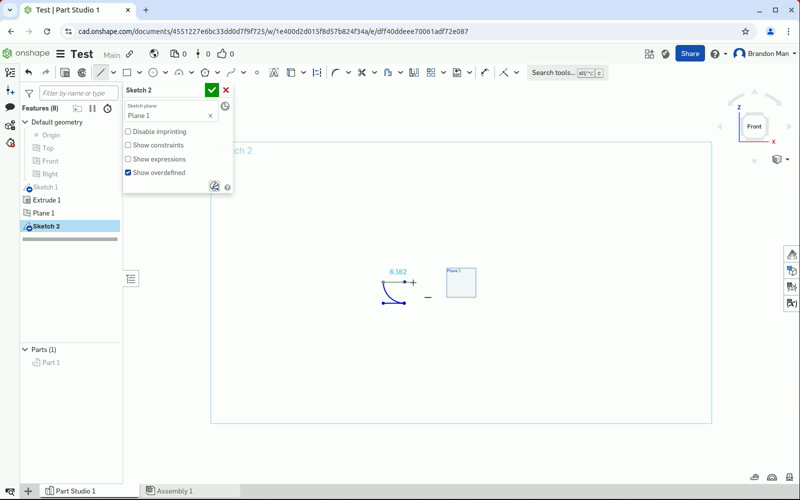
mouse_move(383, 303)
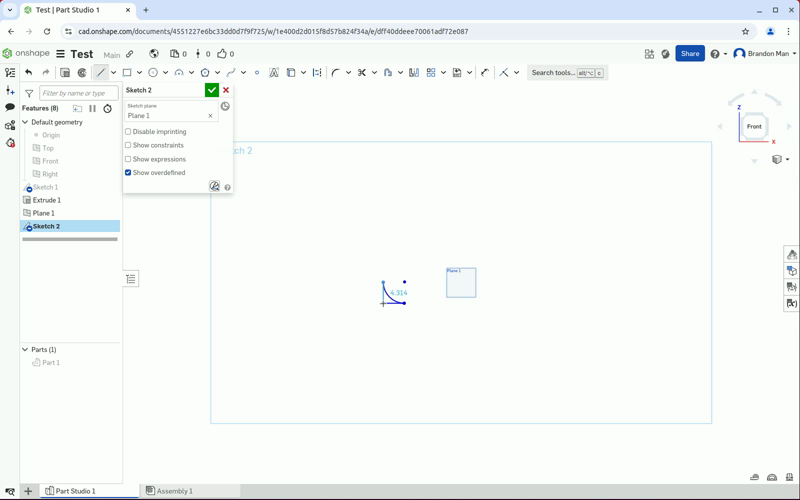
key_up(shift)
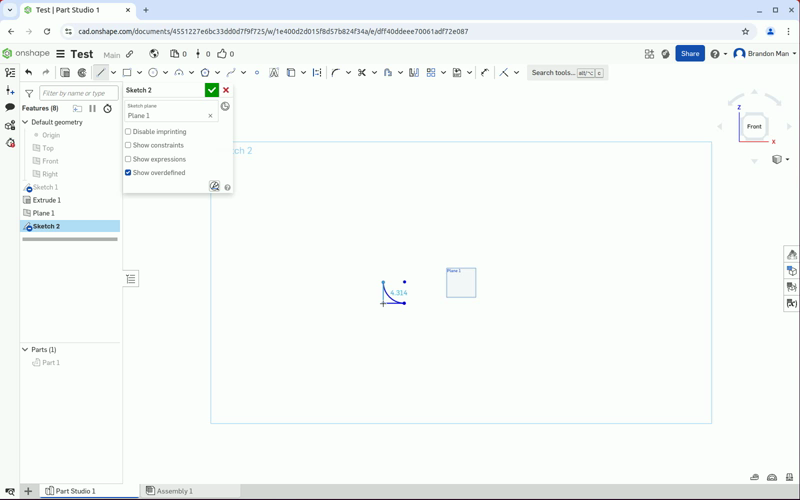
click(383, 303)
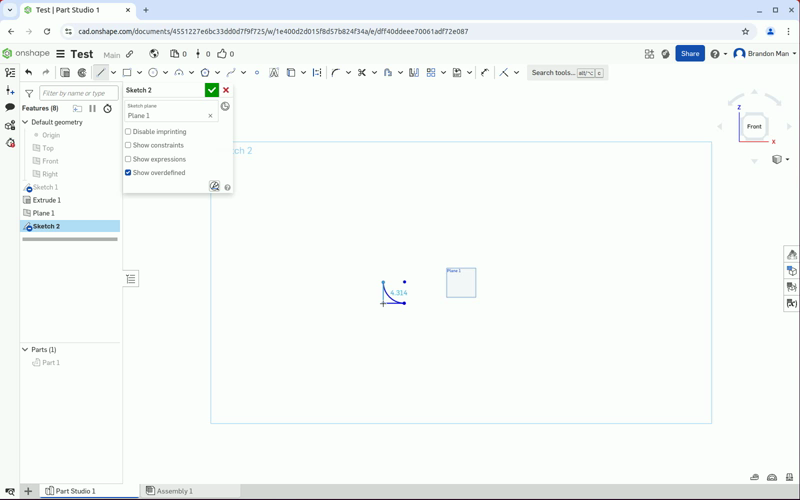
key(esc)
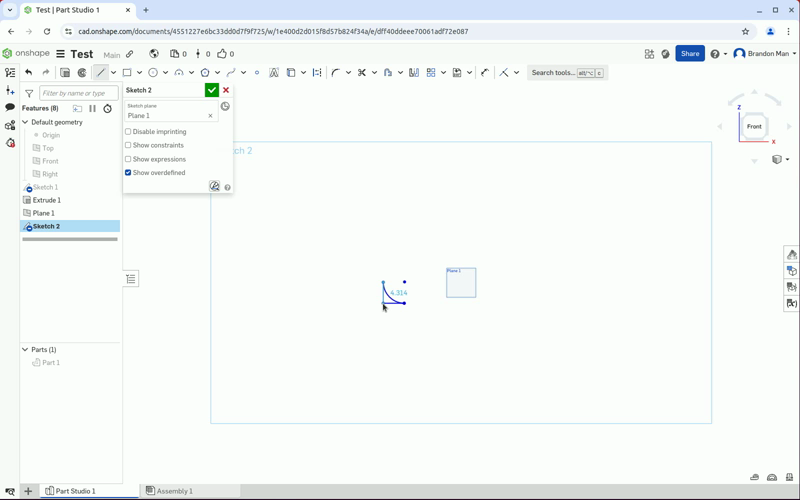
mouse_move(386, 302)
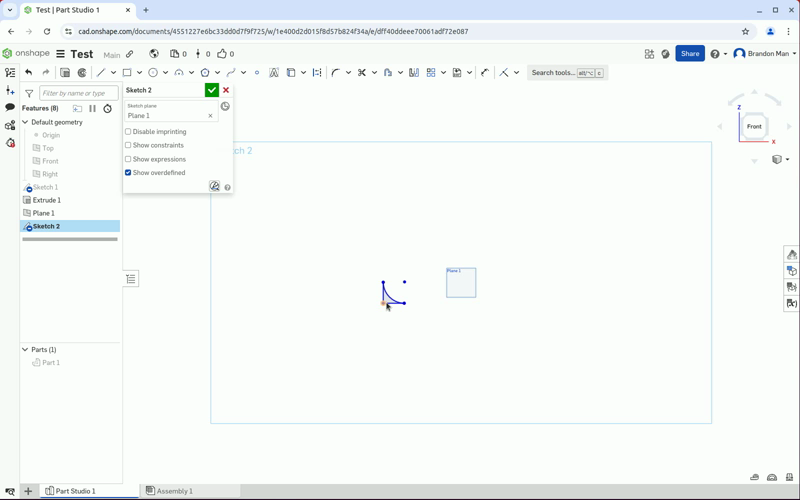
scroll(6)
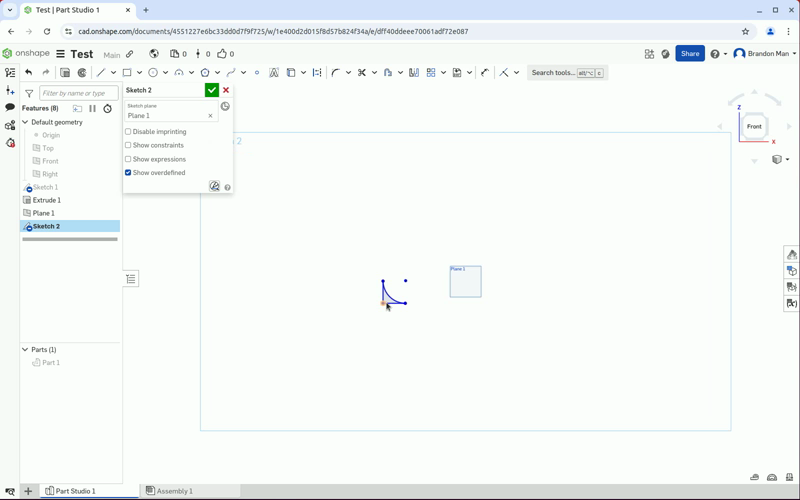
scroll(6)
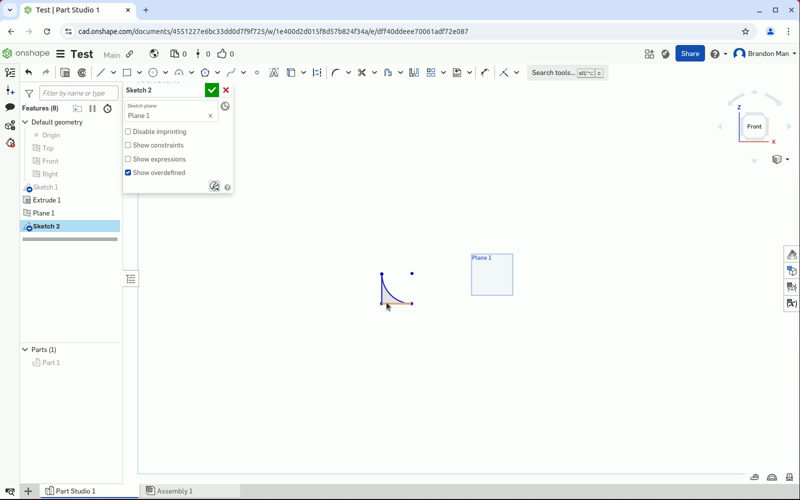
scroll(6)
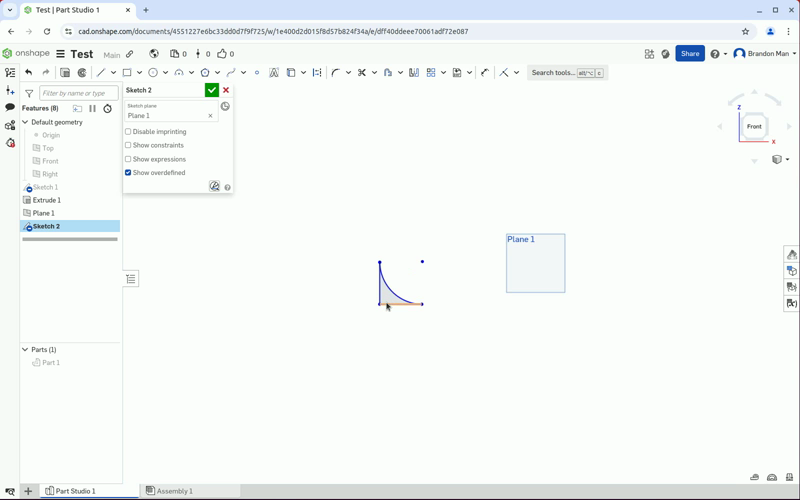
scroll(6)
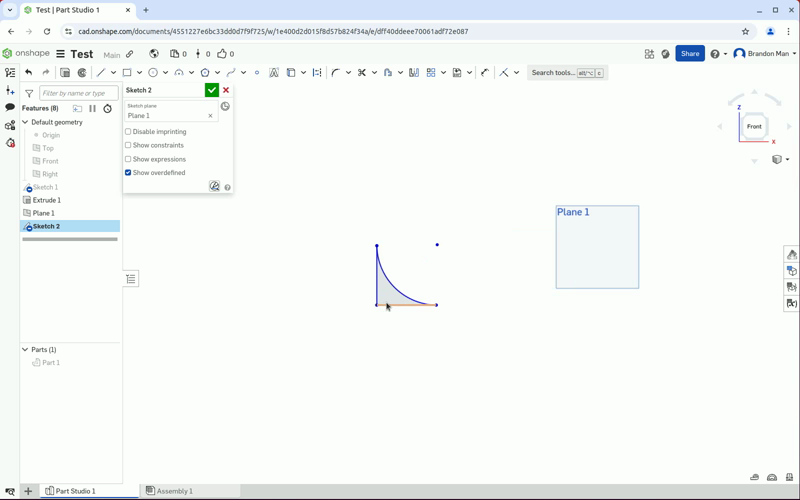
scroll(6)
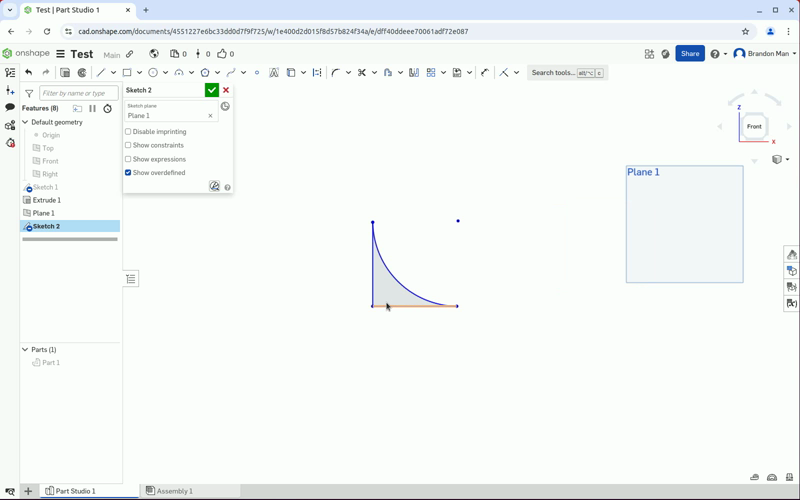
scroll(6)
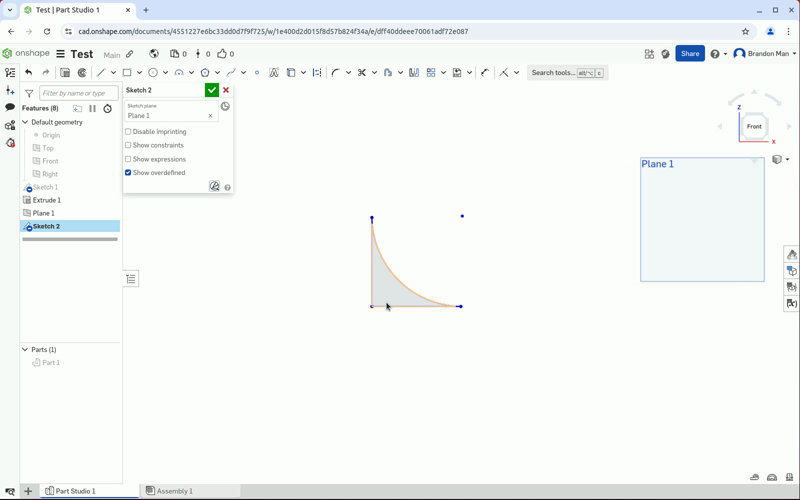
scroll(6)
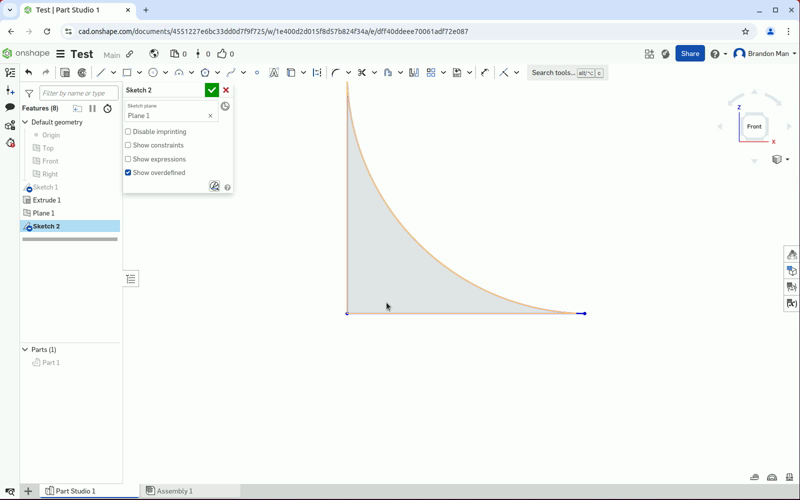
click(386, 302)
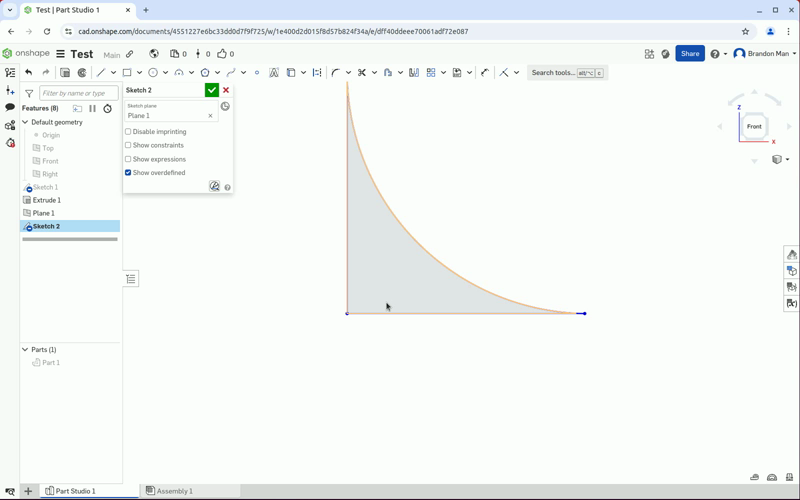
scroll(-6)
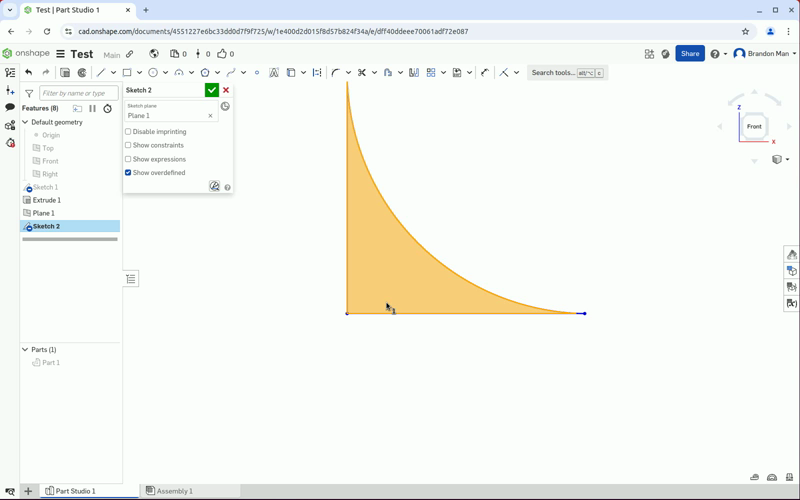
scroll(-6)
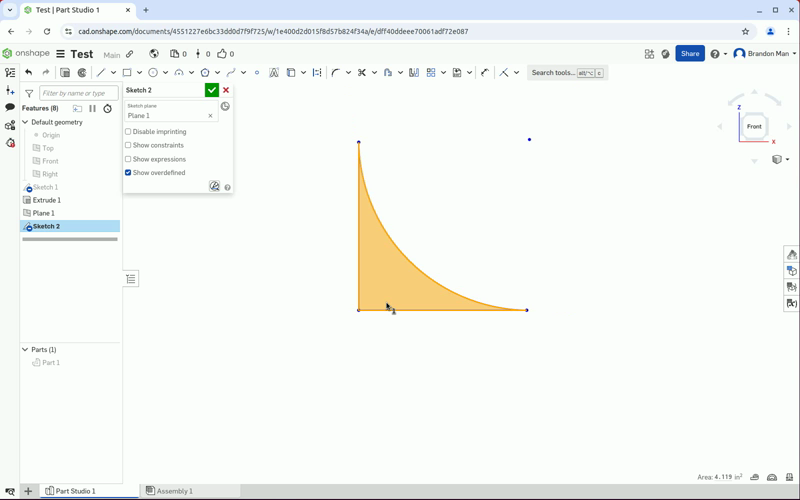
scroll(-6)
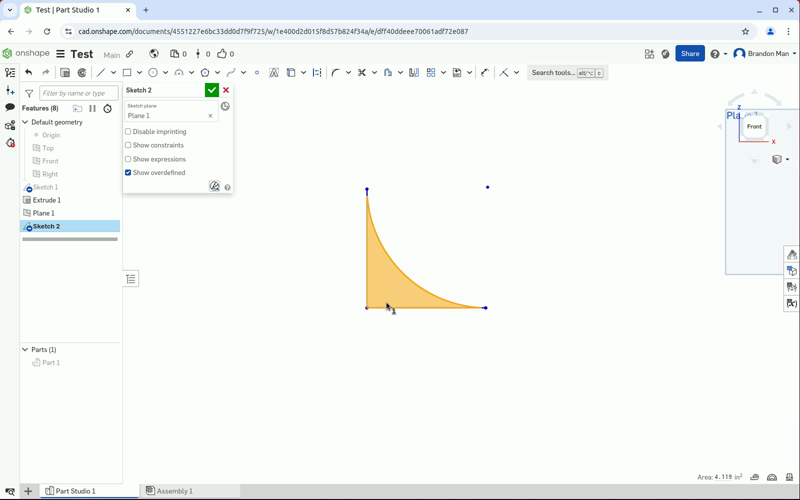
scroll(-6)
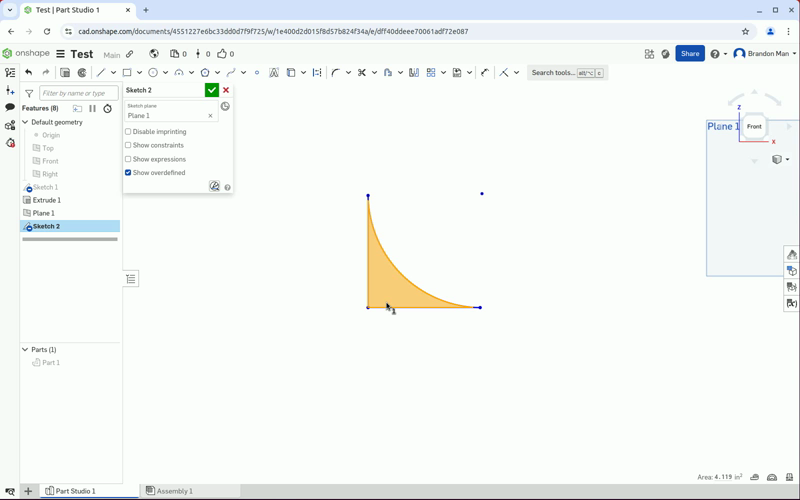
scroll(-6)
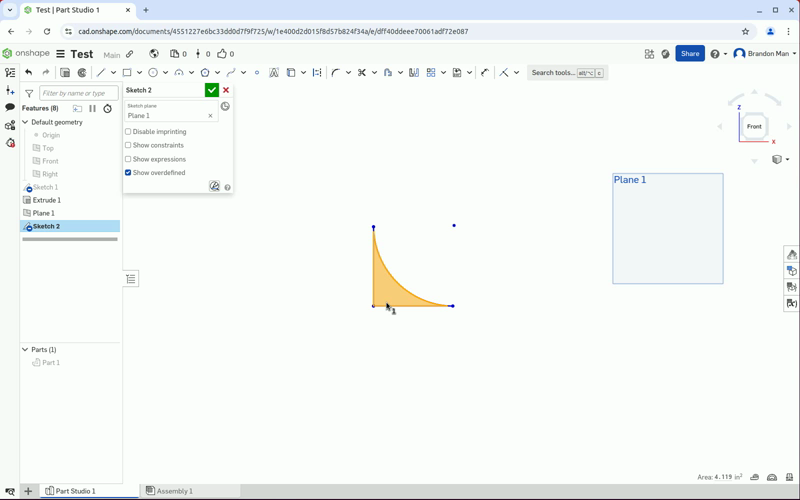
scroll(-6)
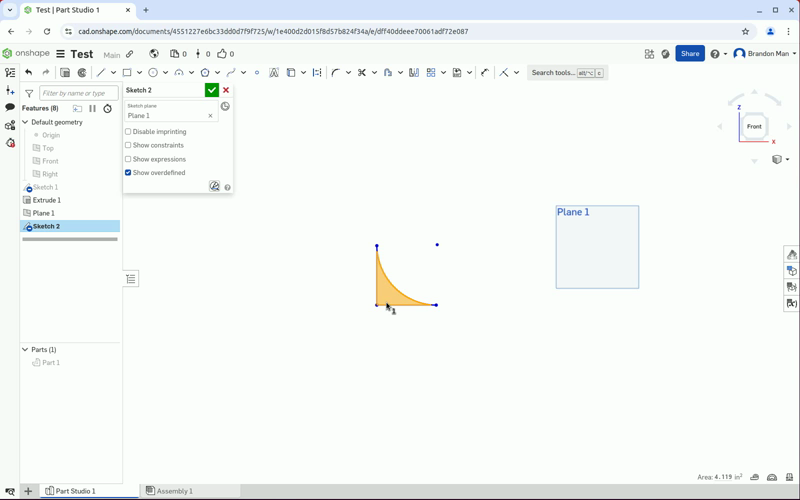
scroll(-6)
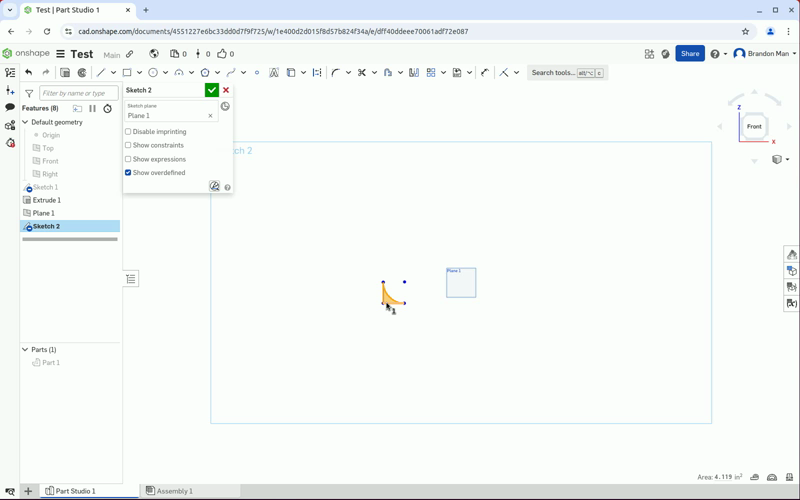
mouse_move(73, 352)
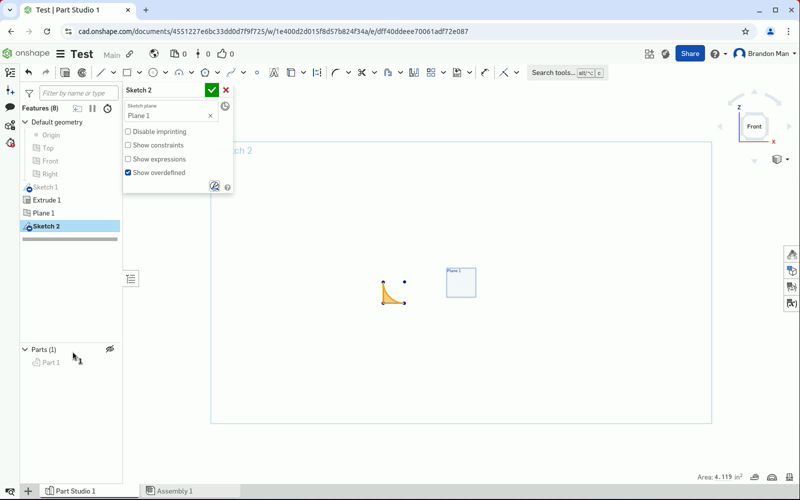
key(shift+y)
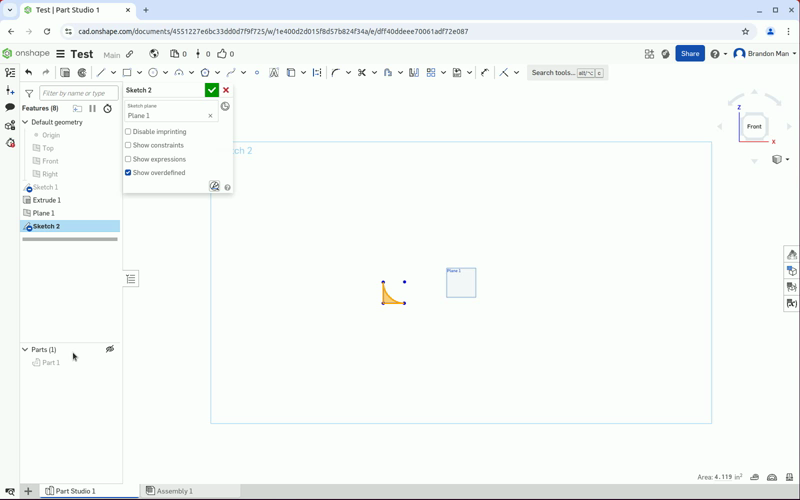
key(shift+e)
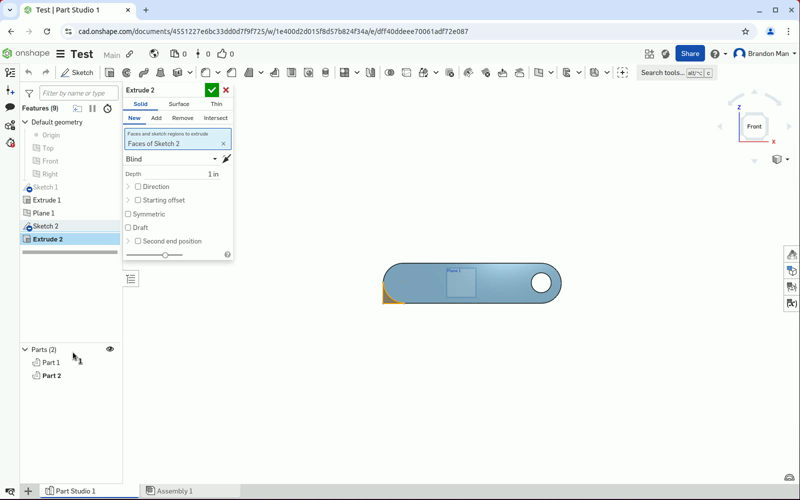
mouse_move(143, 106)
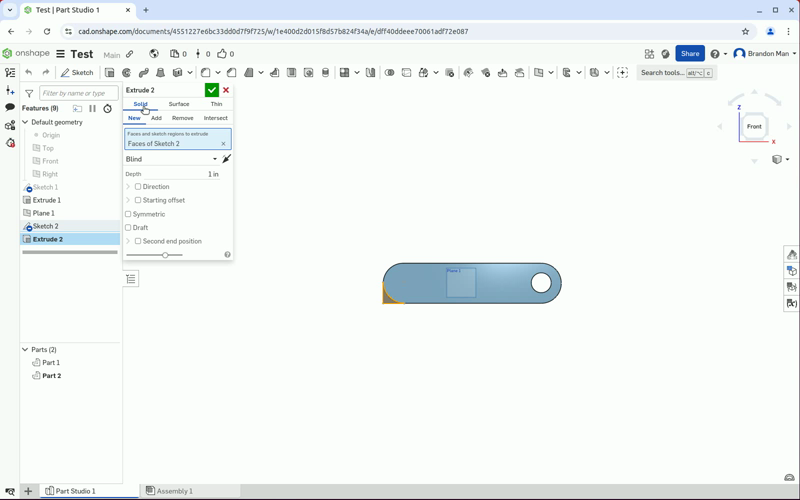
click(143, 106)
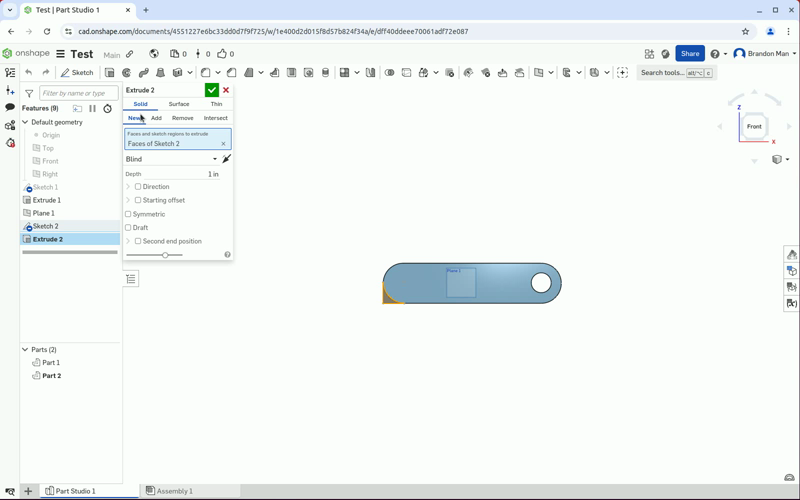
mouse_move(137, 120)
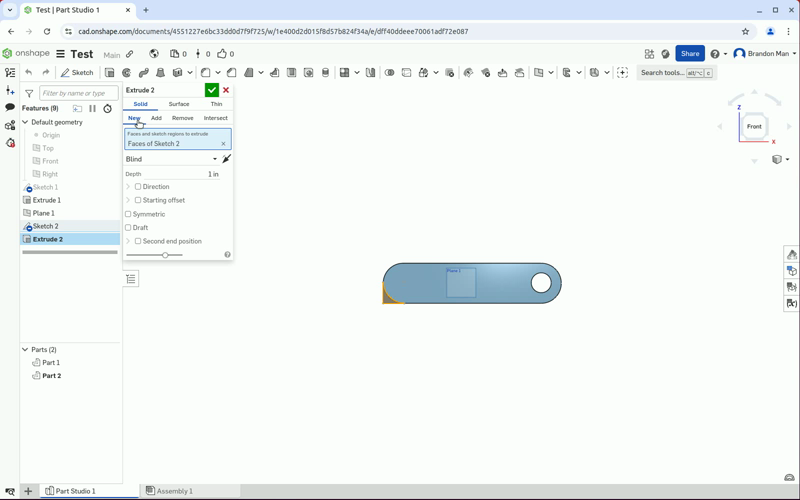
click(137, 120)
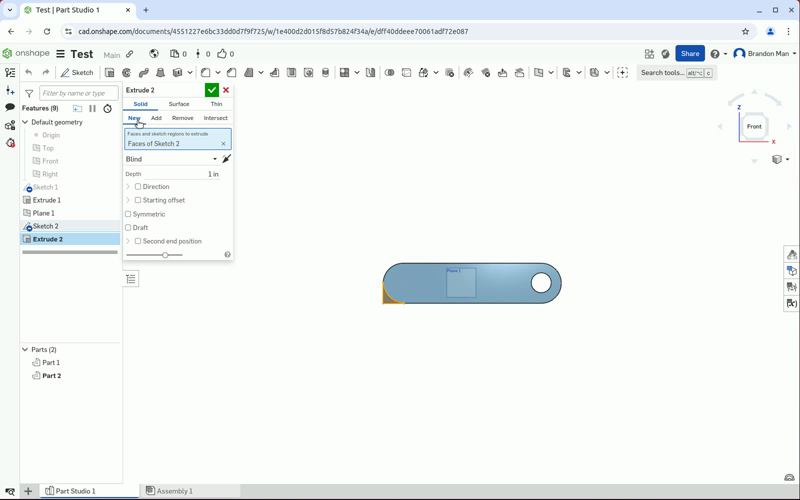
key(tab, 4)
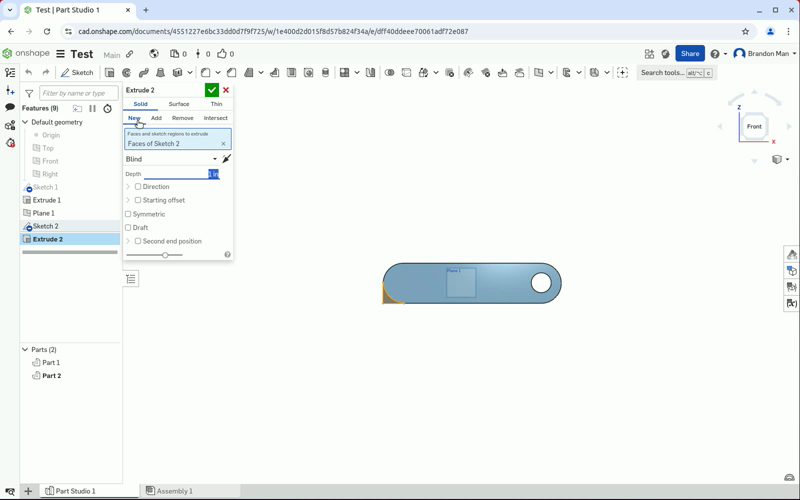
text(-19.498)
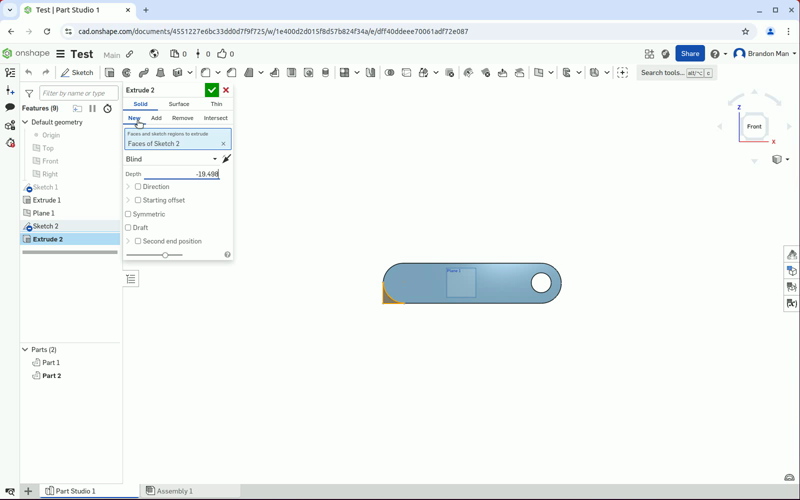
key(enter)
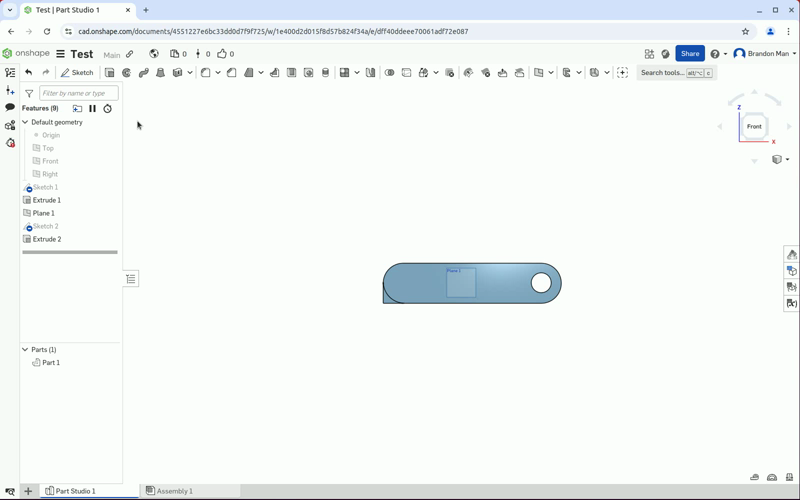
key(shift+h)
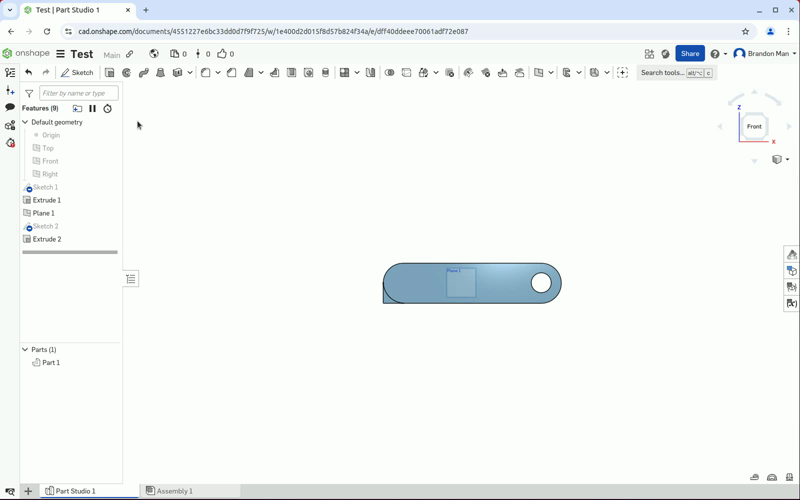
key(shift+h)
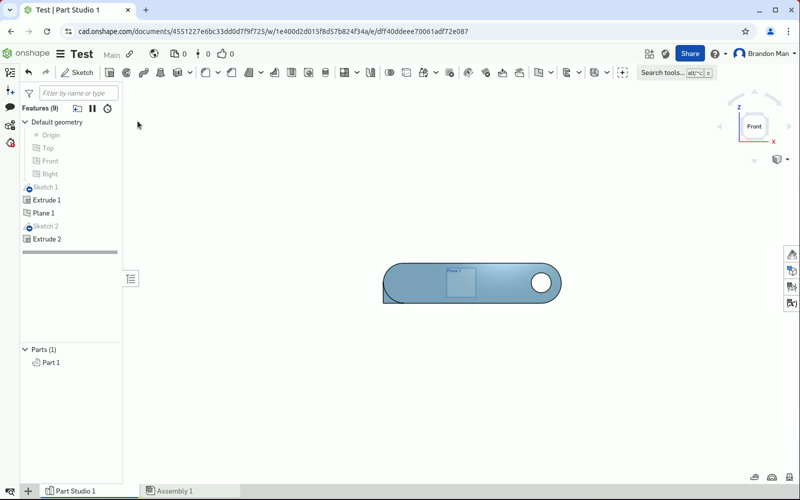
mouse_move(73, 189)
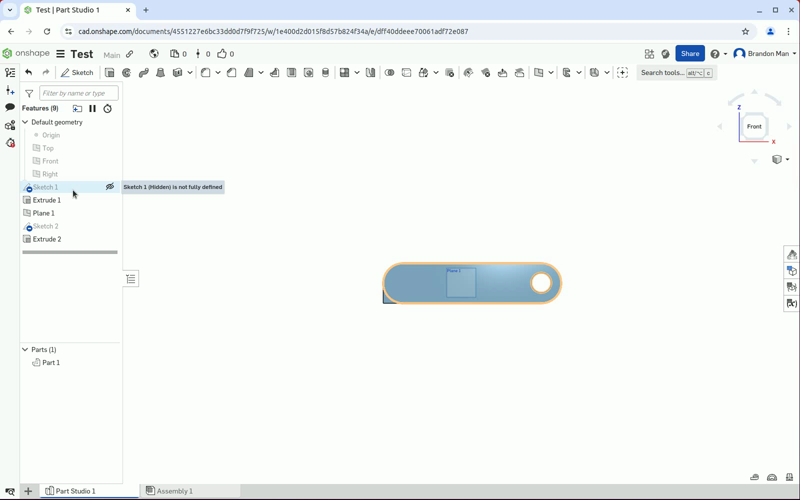
click(73, 189)
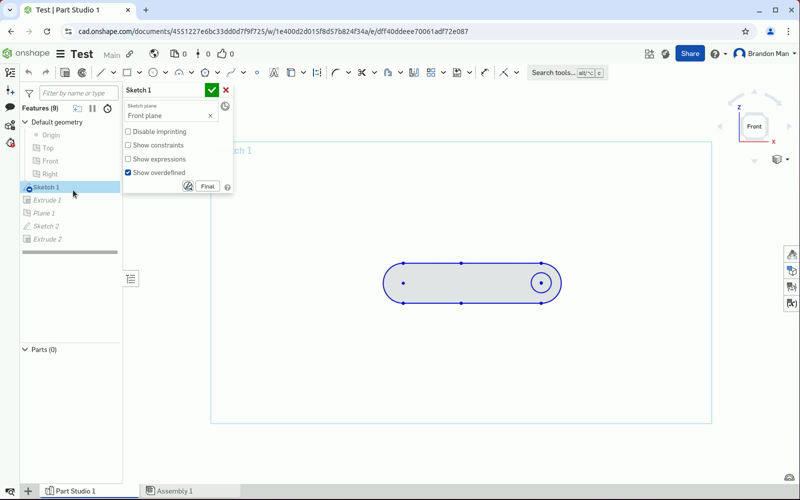
mouse_move(229, 92)
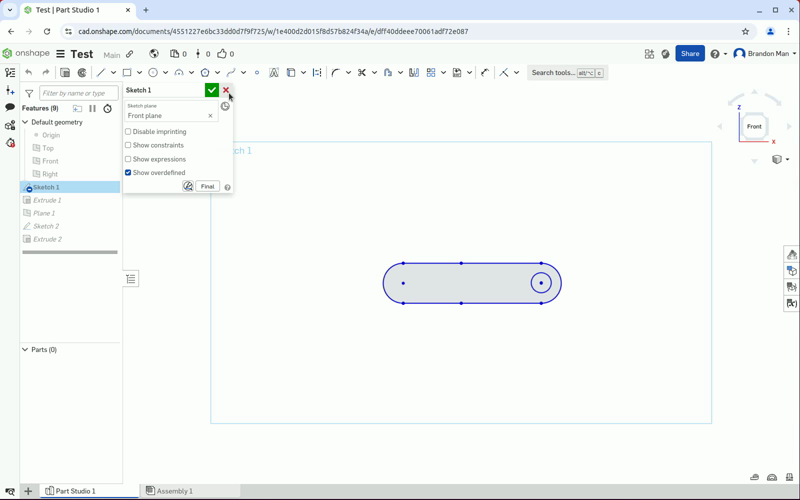
click(229, 92)
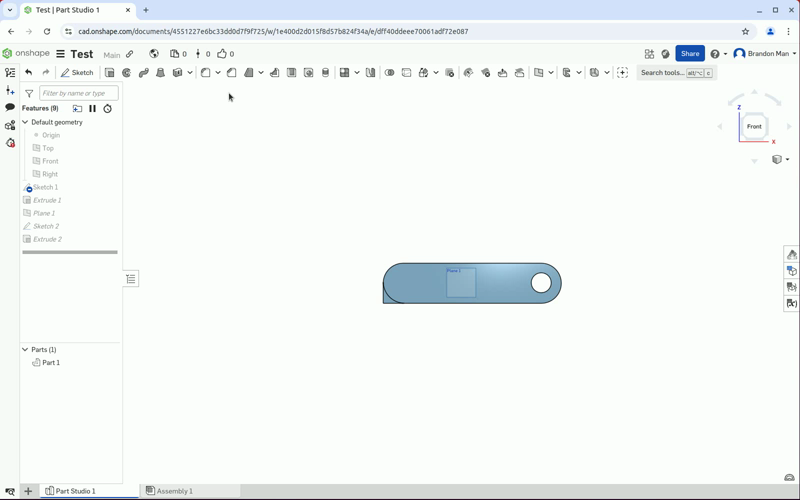
key(shift+s)
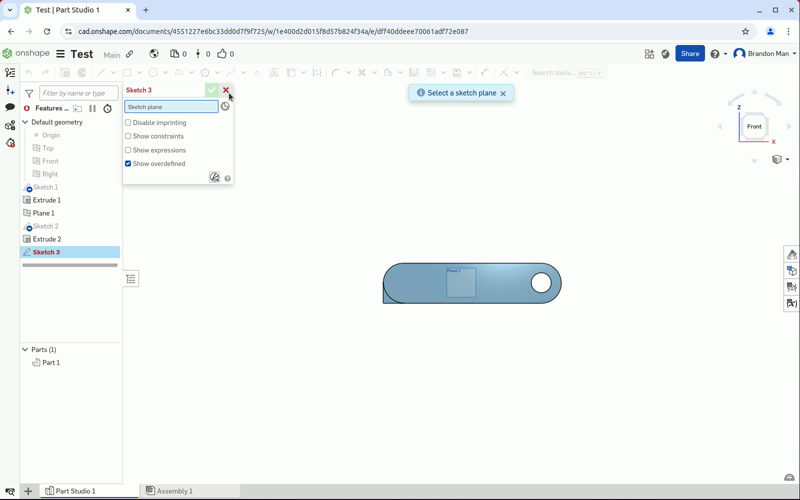
mouse_move(73, 215)
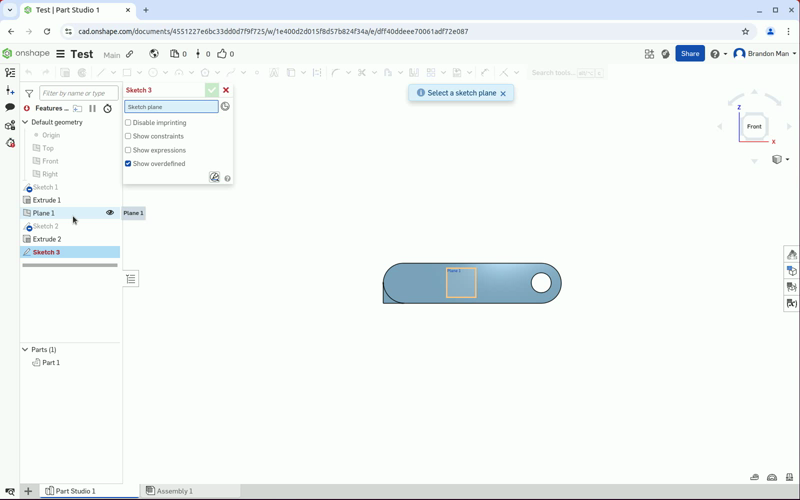
click(73, 215)
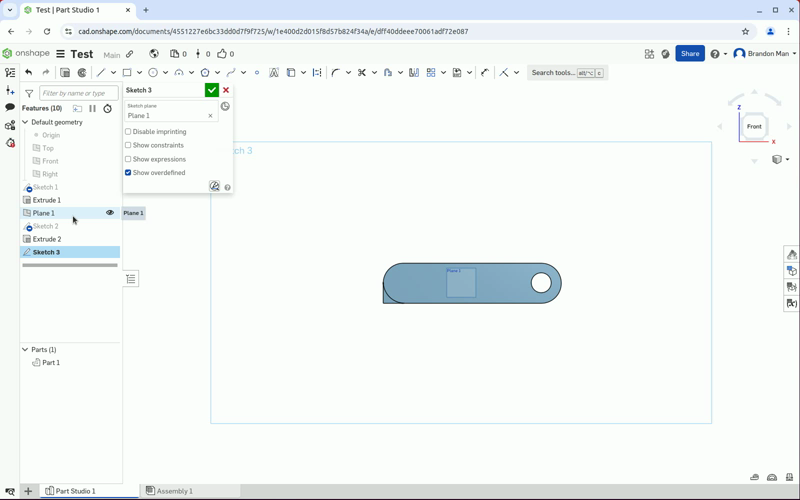
mouse_move(73, 352)
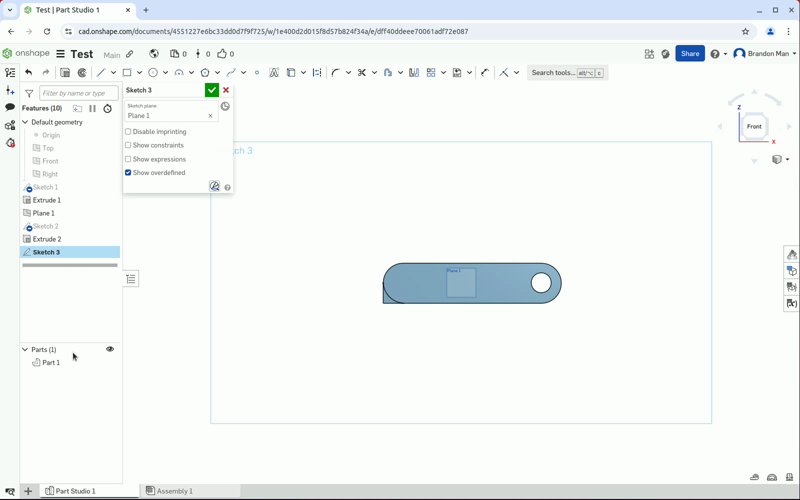
key(y)
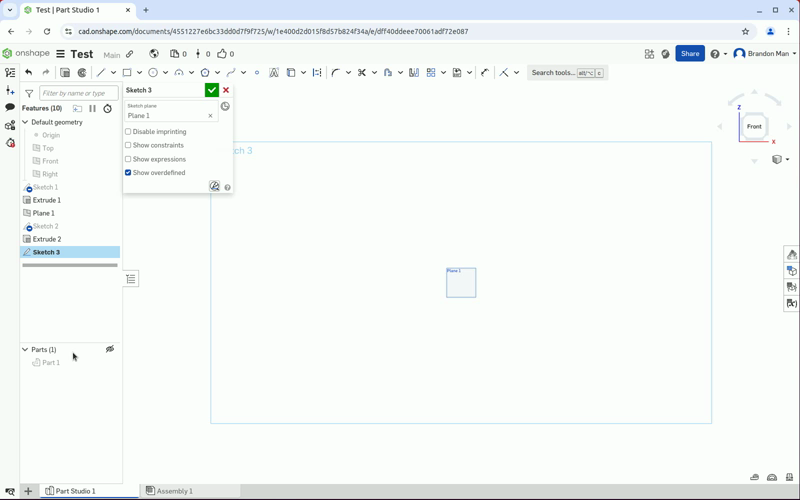
key(a)
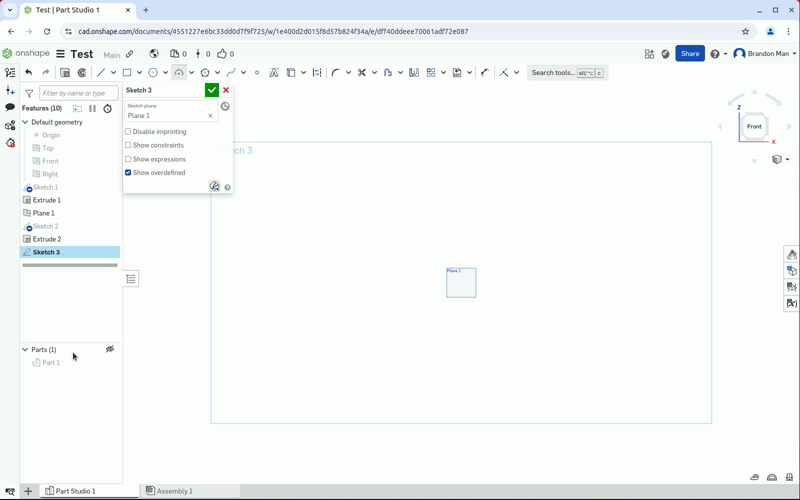
key_down(shift)
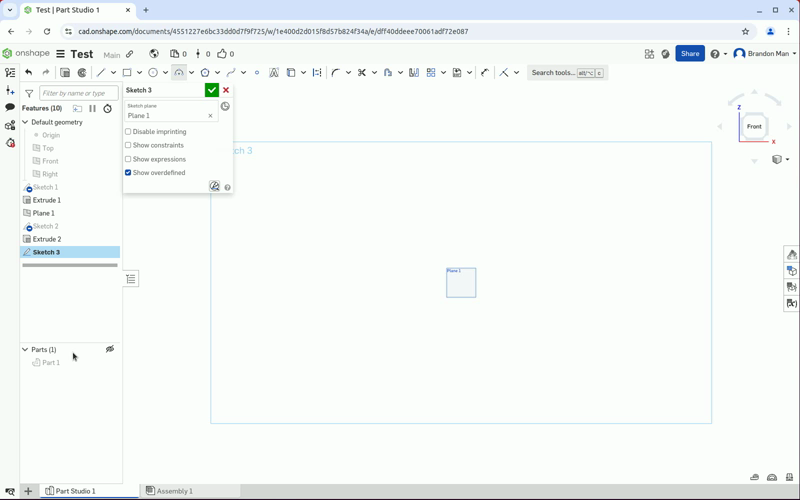
mouse_move(383, 282)
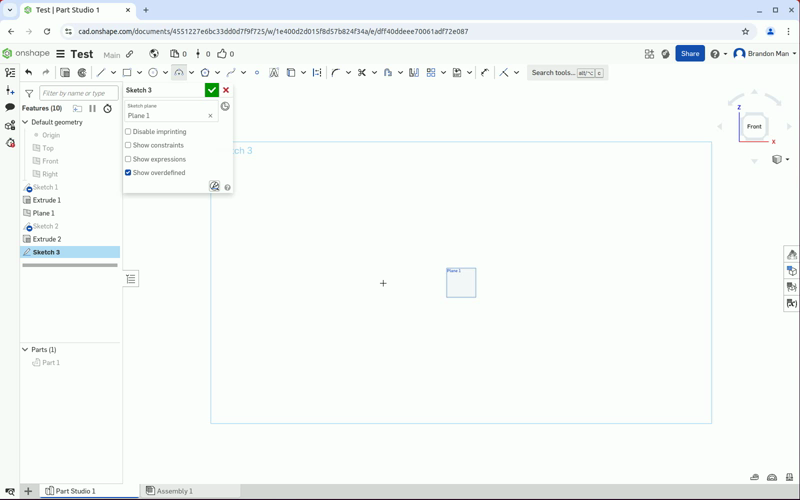
click(383, 282)
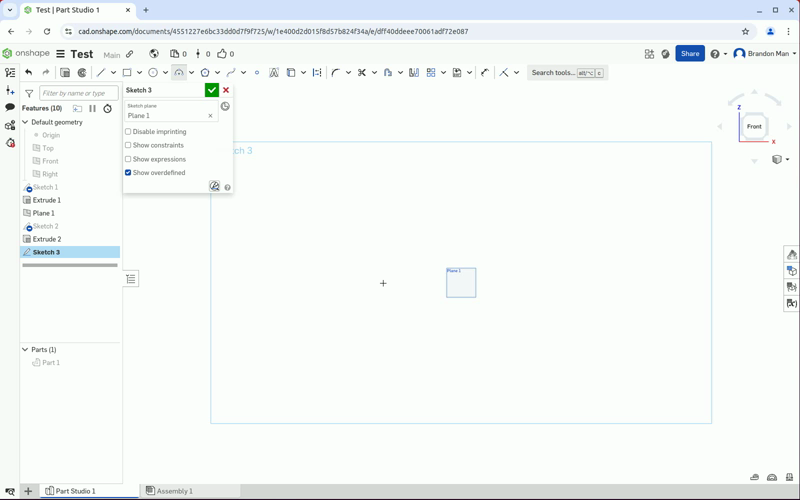
key_up(shift)
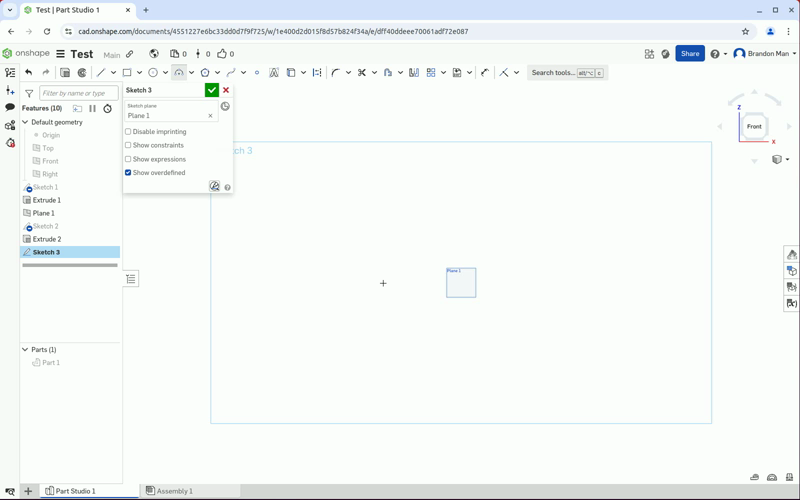
key_down(shift)
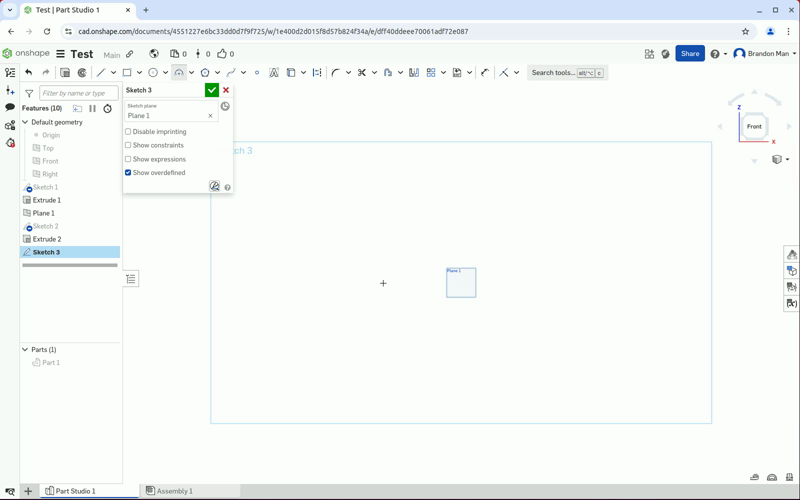
mouse_move(404, 303)
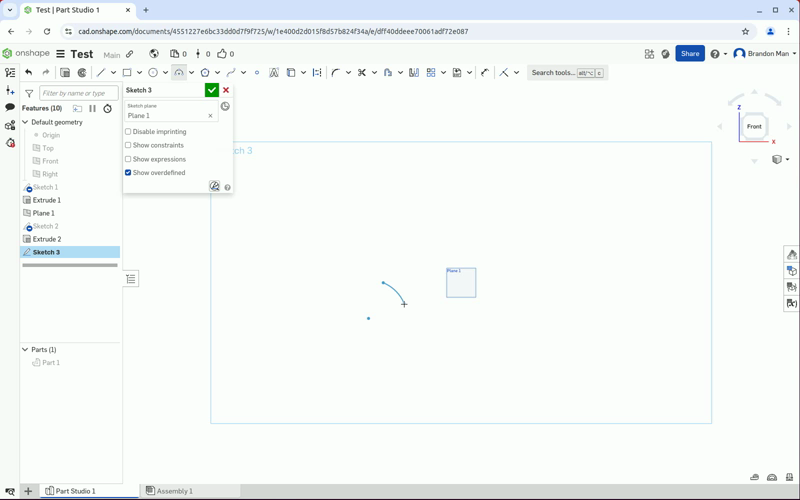
click(404, 303)
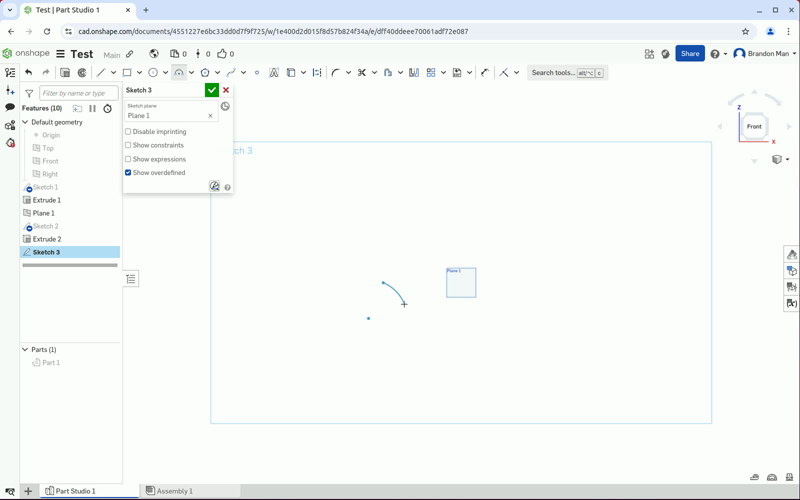
mouse_move(389, 297)
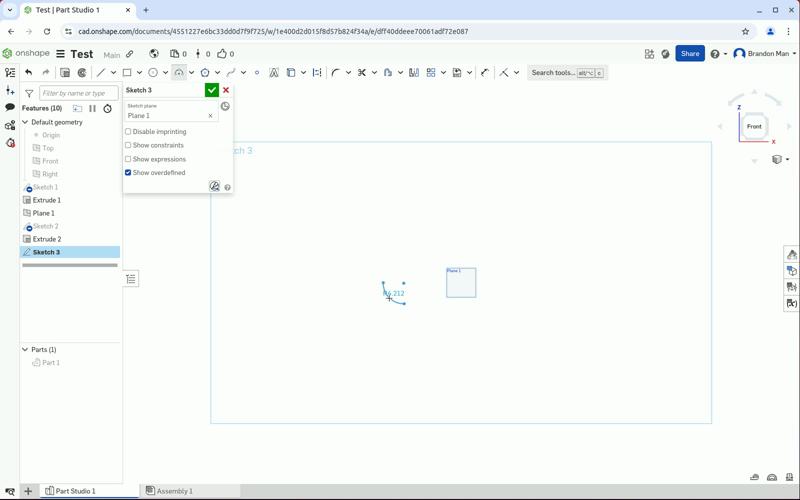
click(389, 297)
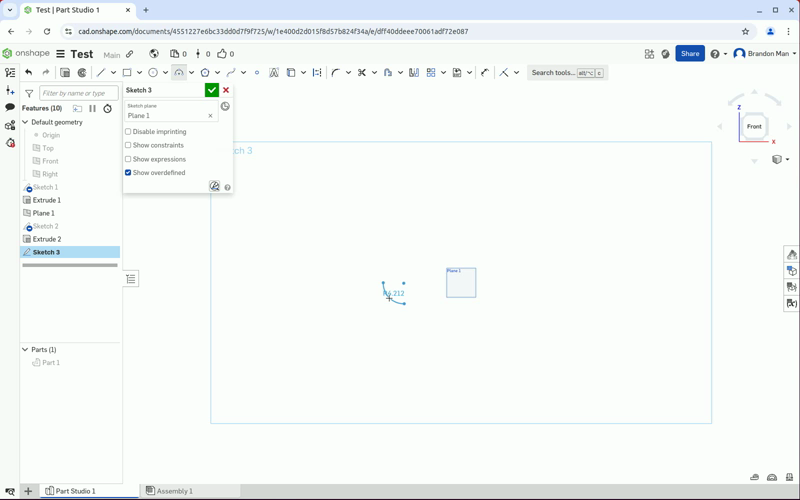
key_up(shift)
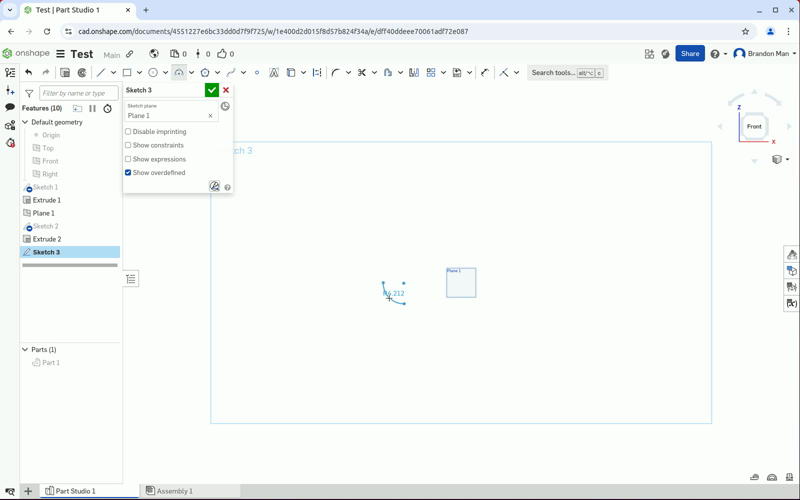
key(esc)
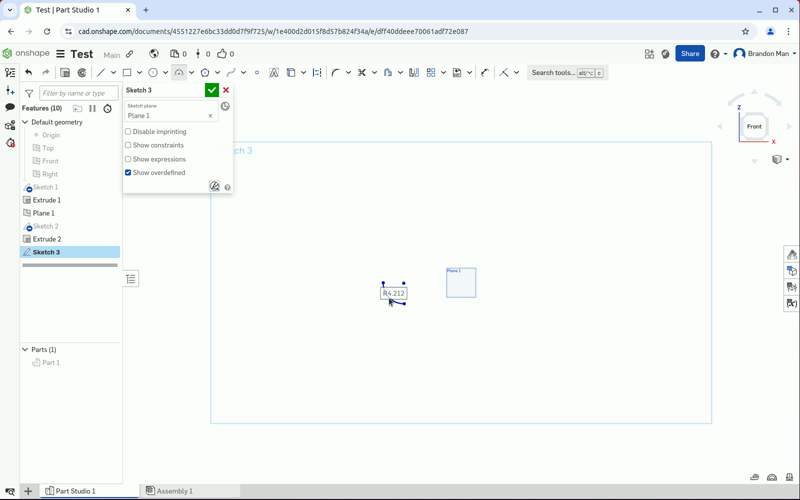
key(l)
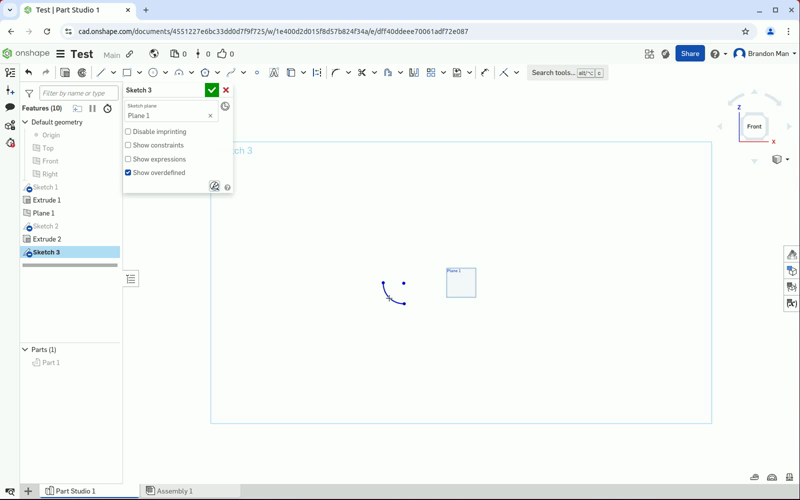
mouse_move(404, 303)
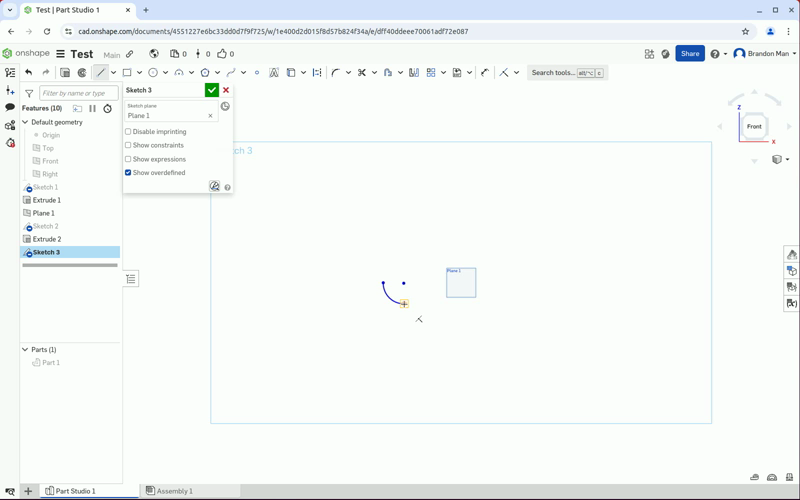
click(404, 303)
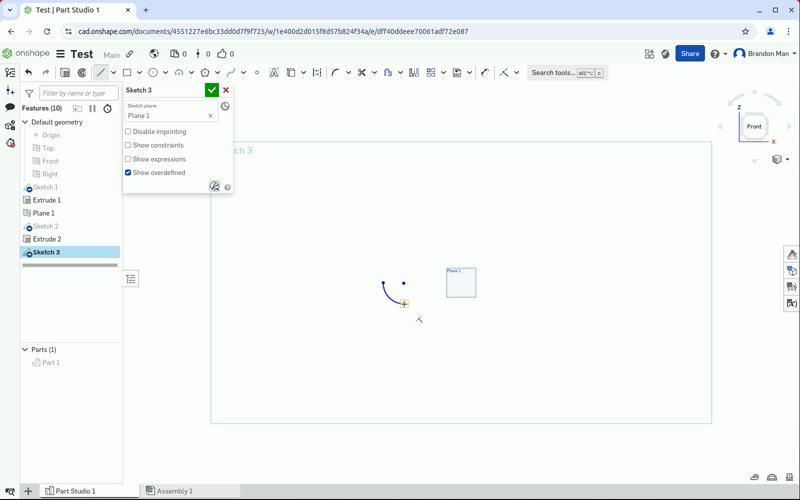
key_down(shift)
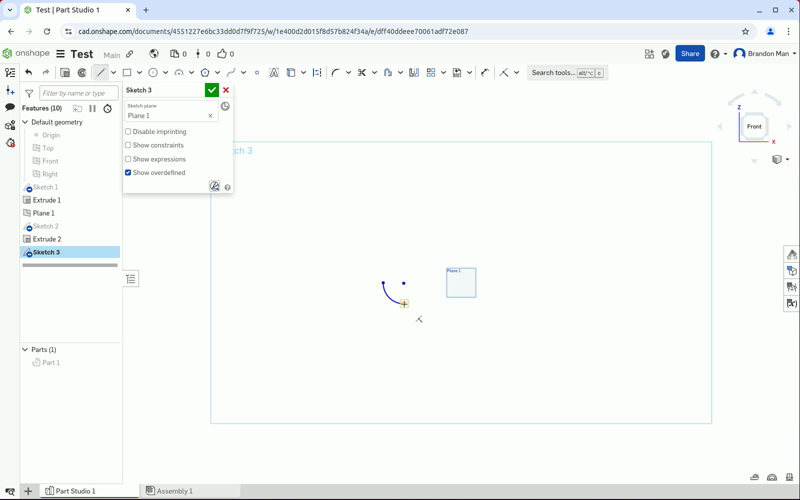
mouse_move(434, 303)
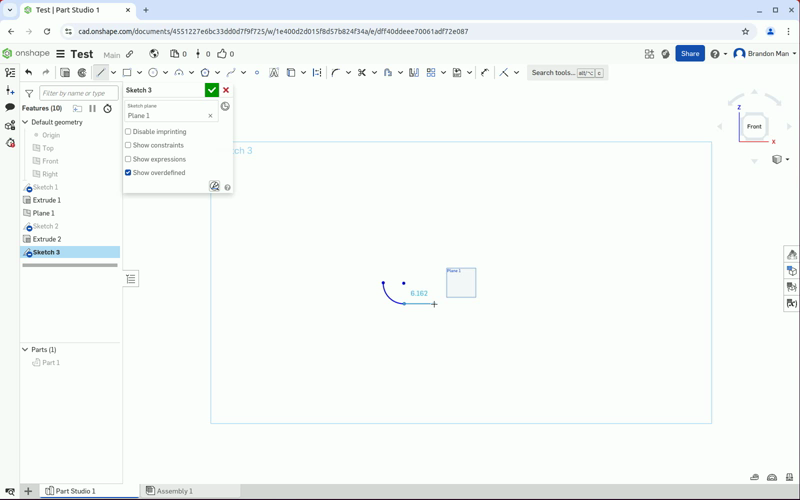
mouse_move(398, 300)
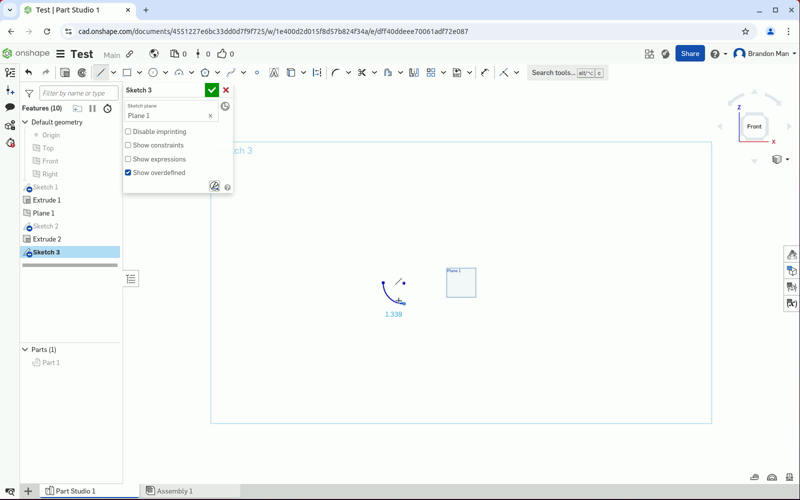
scroll(6)
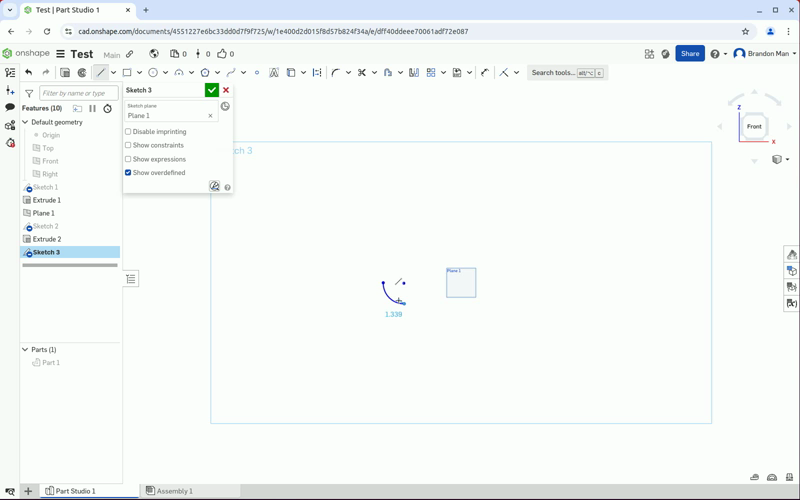
scroll(6)
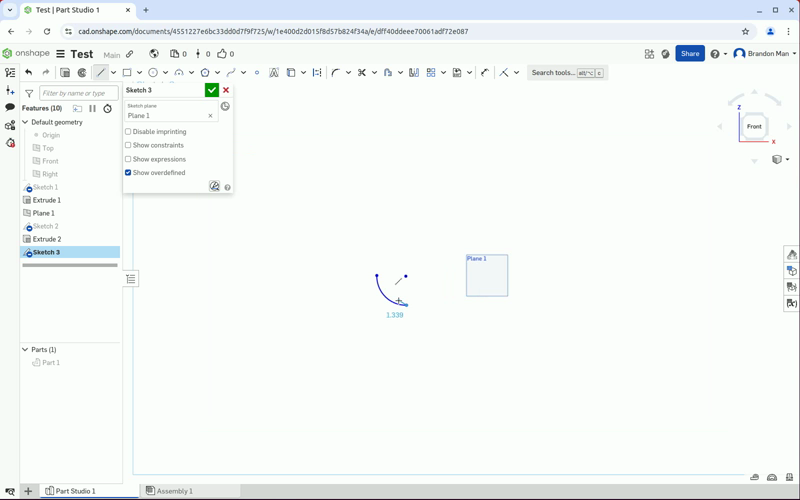
scroll(6)
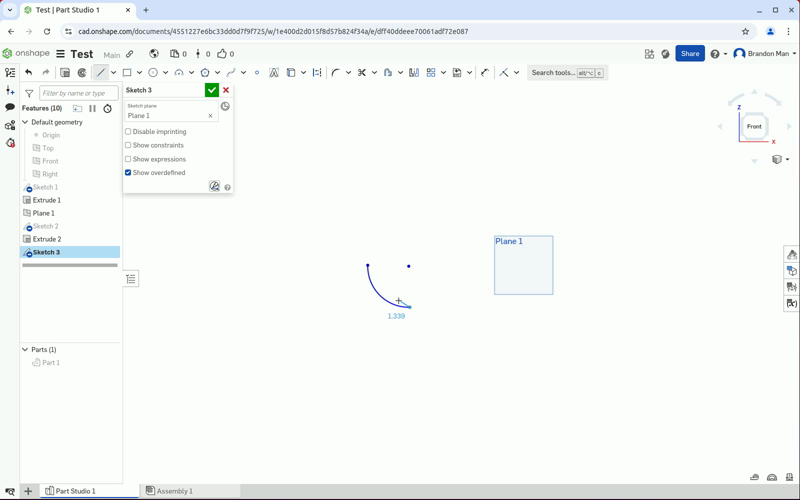
scroll(6)
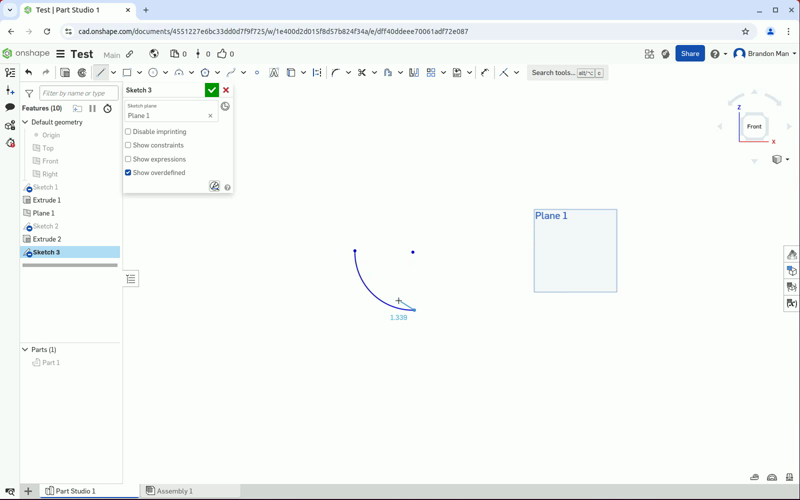
scroll(6)
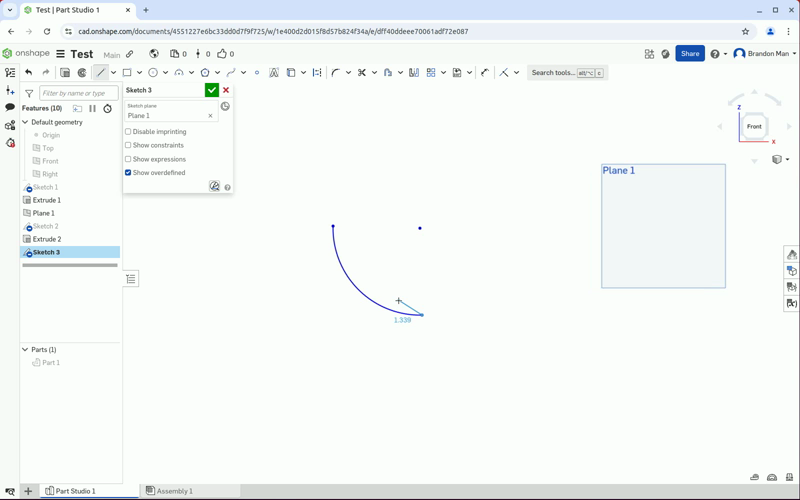
scroll(6)
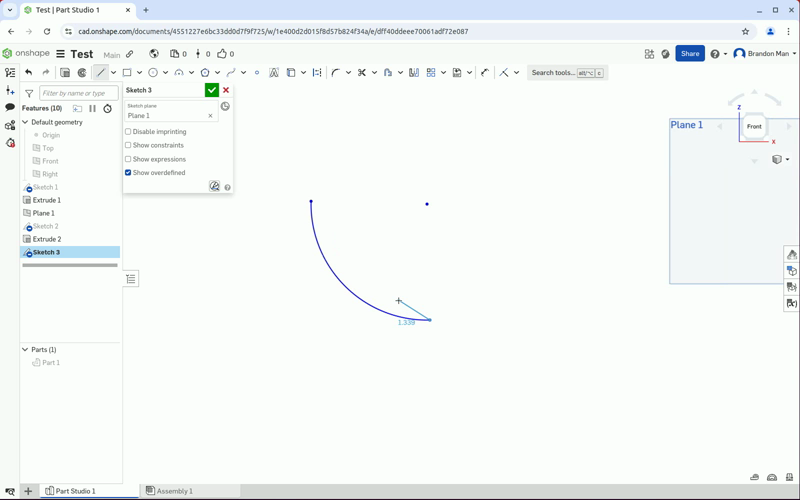
scroll(6)
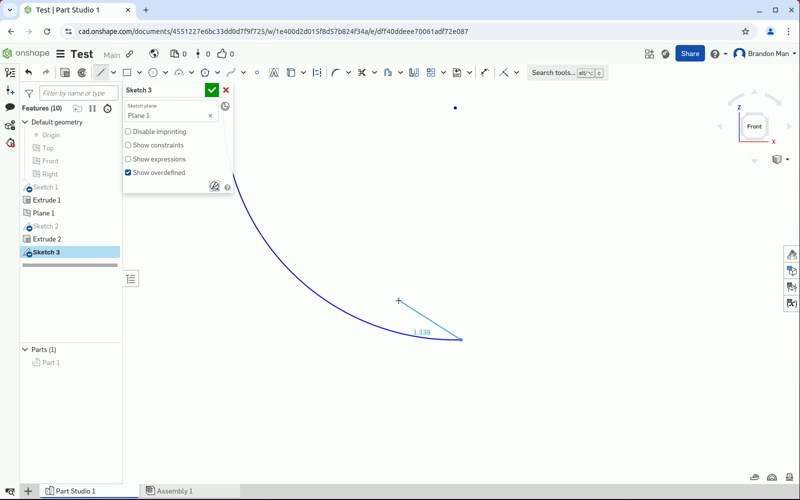
click(398, 300)
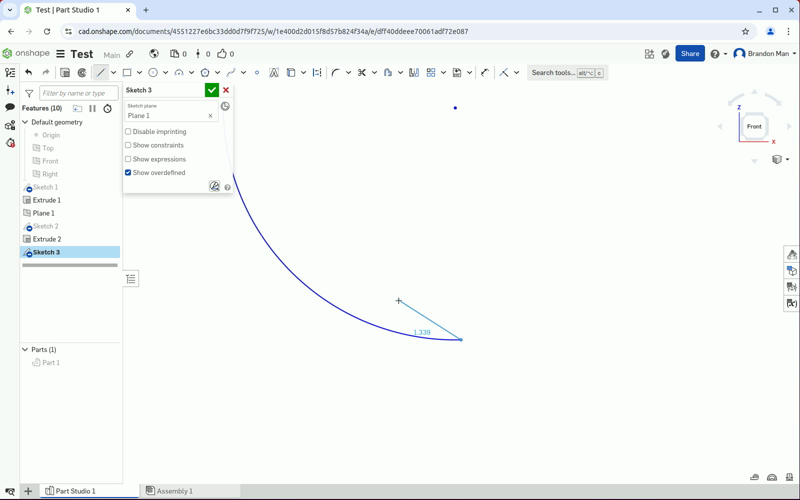
scroll(-6)
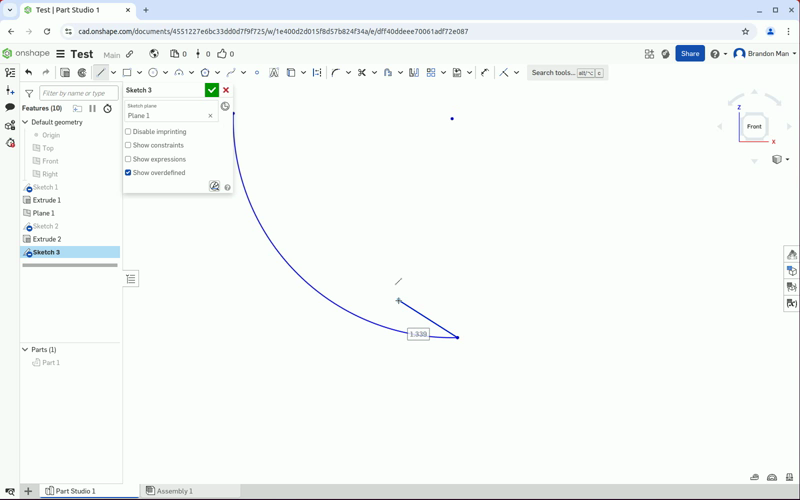
scroll(-6)
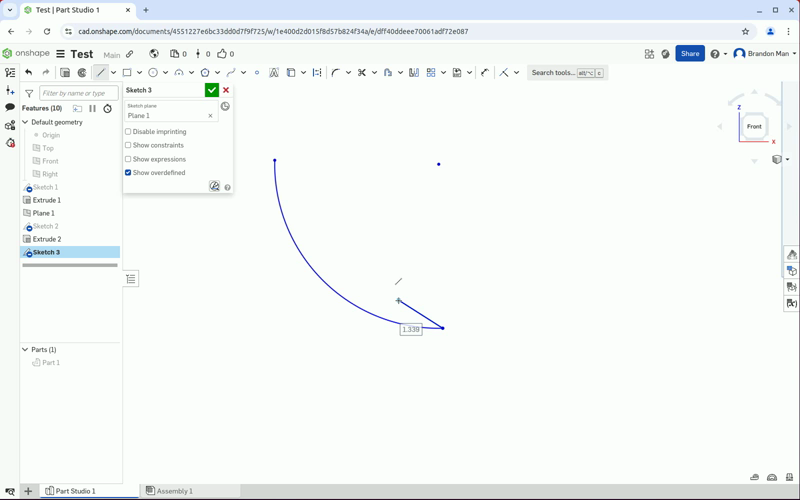
scroll(-6)
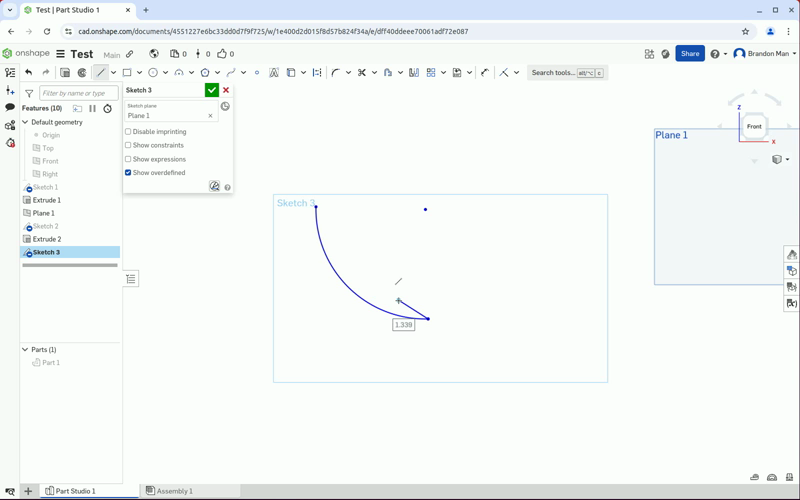
scroll(-6)
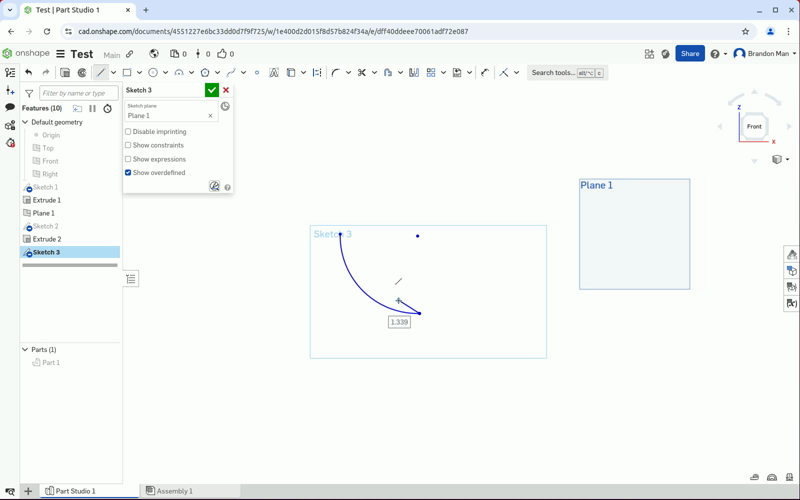
scroll(-6)
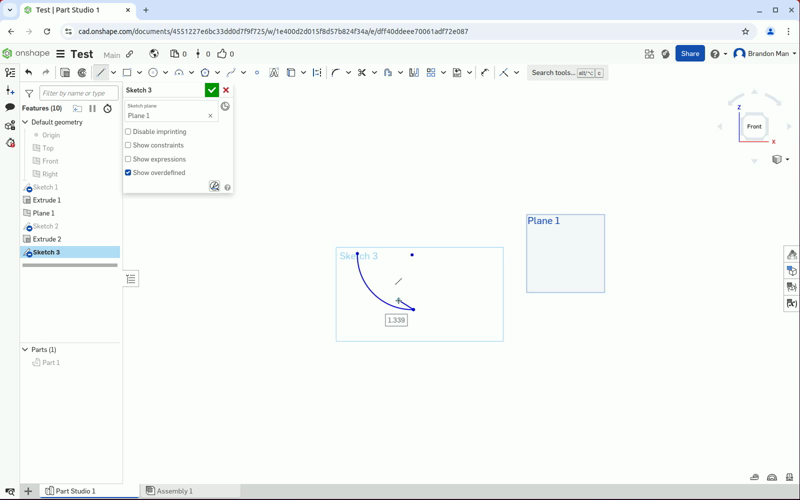
scroll(-6)
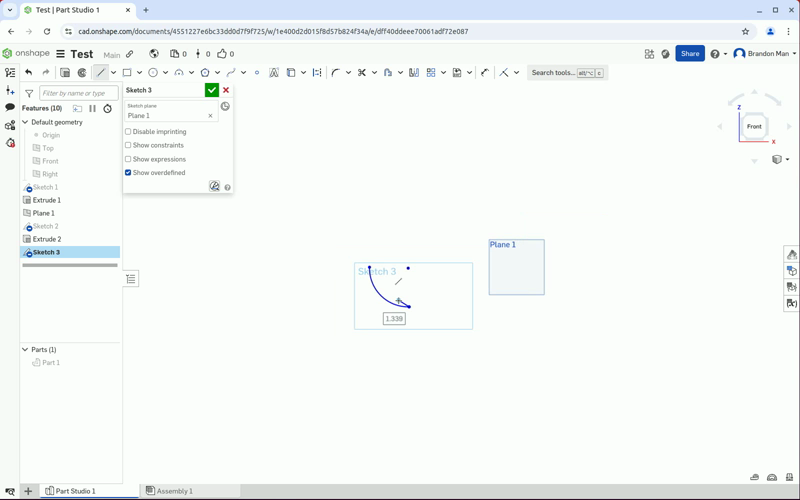
scroll(-6)
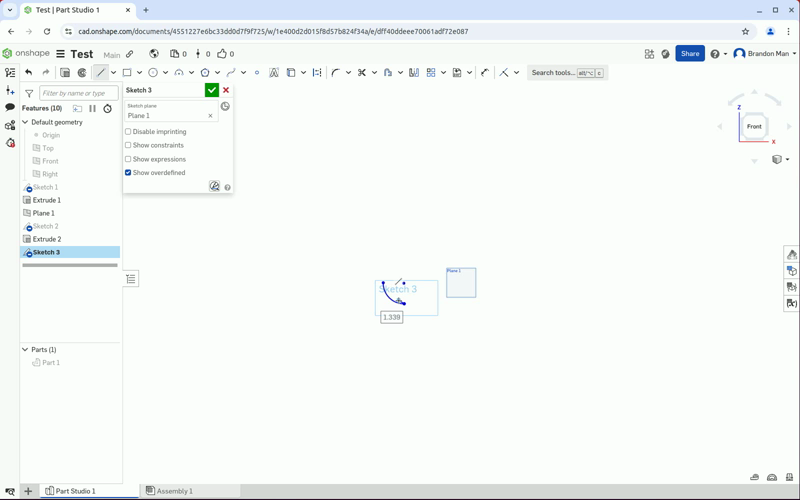
key_up(shift)
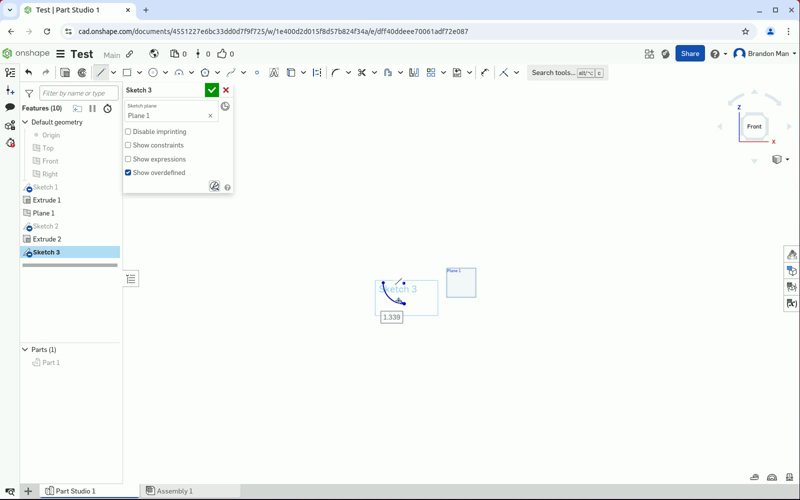
key_down(shift)
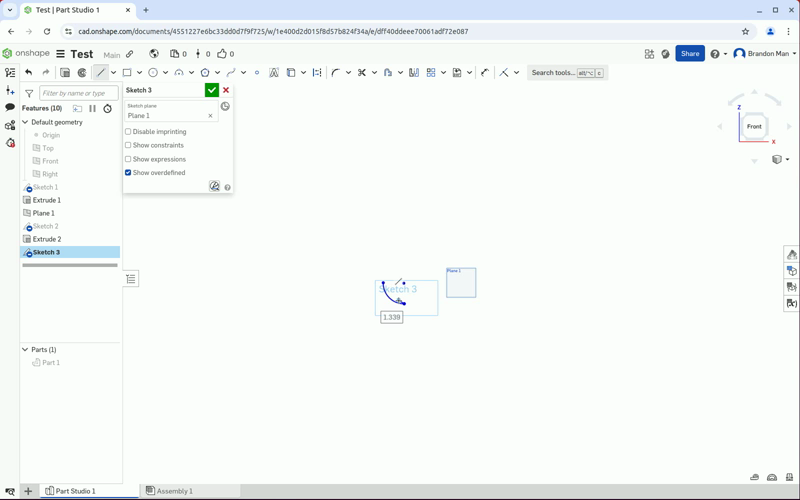
mouse_move(428, 300)
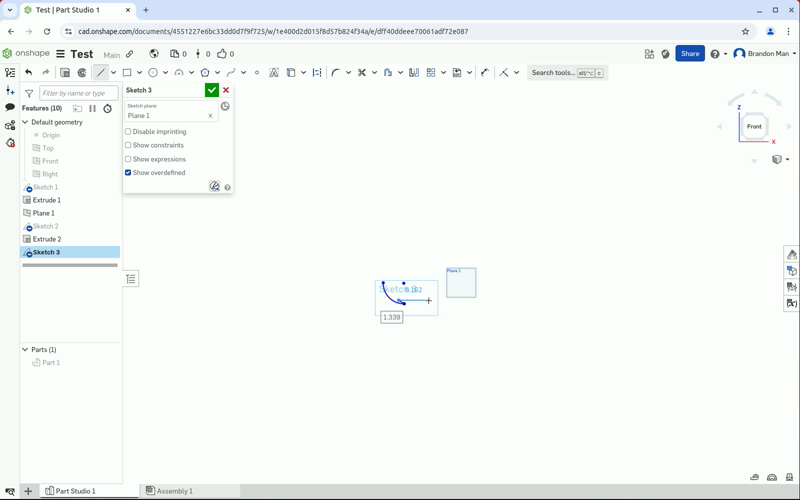
mouse_move(389, 293)
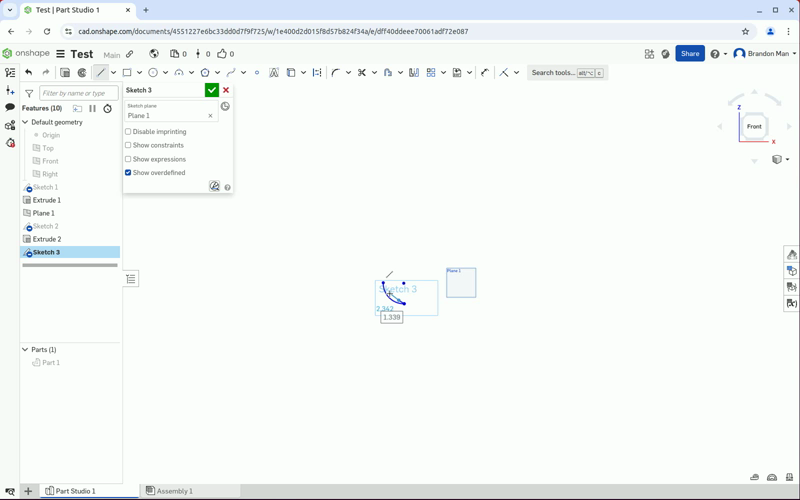
click(389, 293)
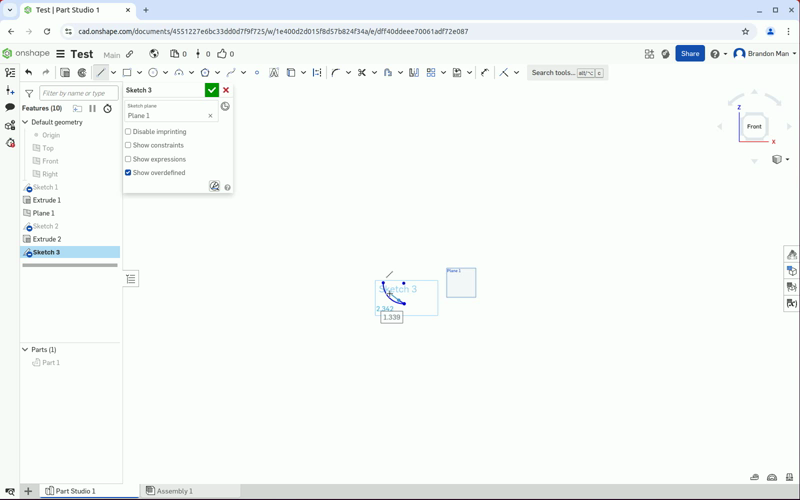
key_up(shift)
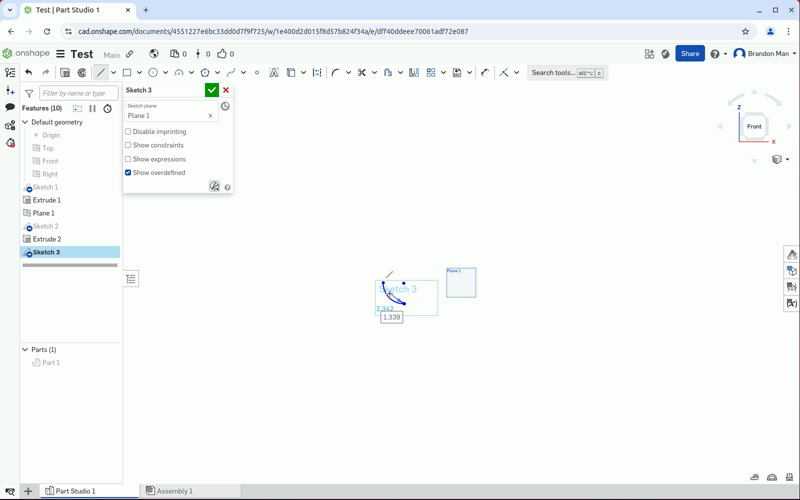
key_down(shift)
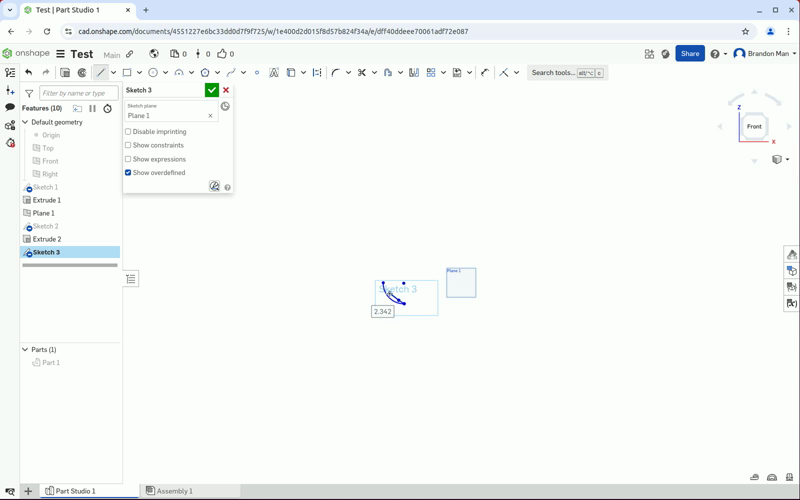
mouse_move(419, 293)
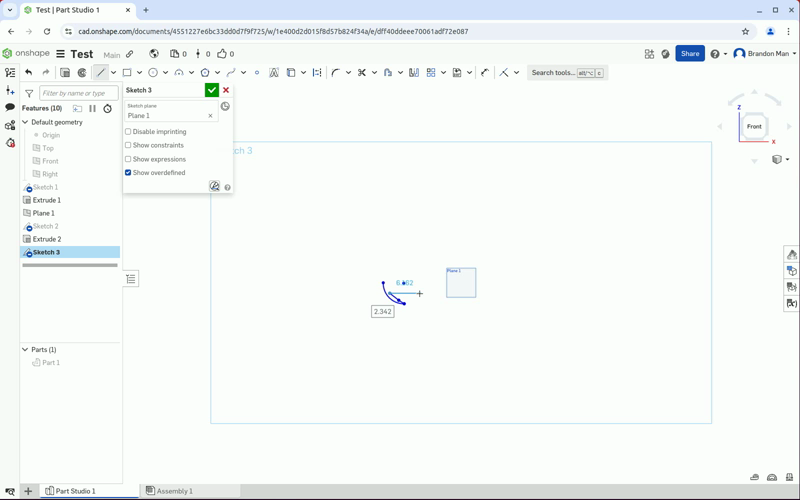
mouse_move(386, 284)
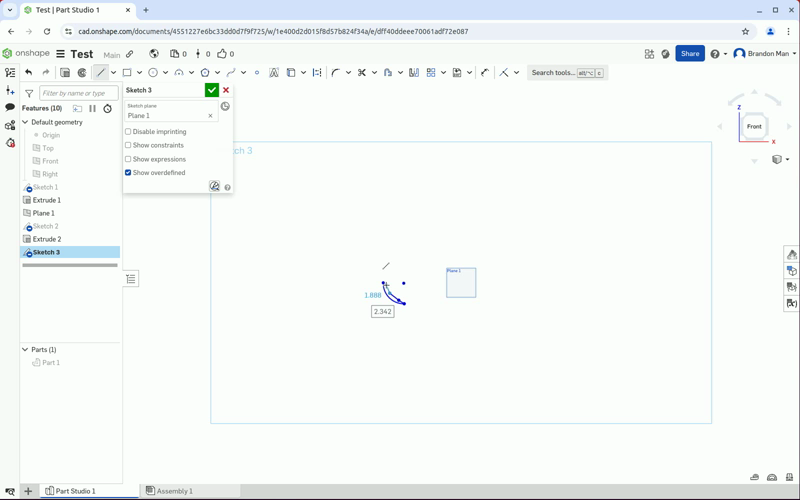
scroll(6)
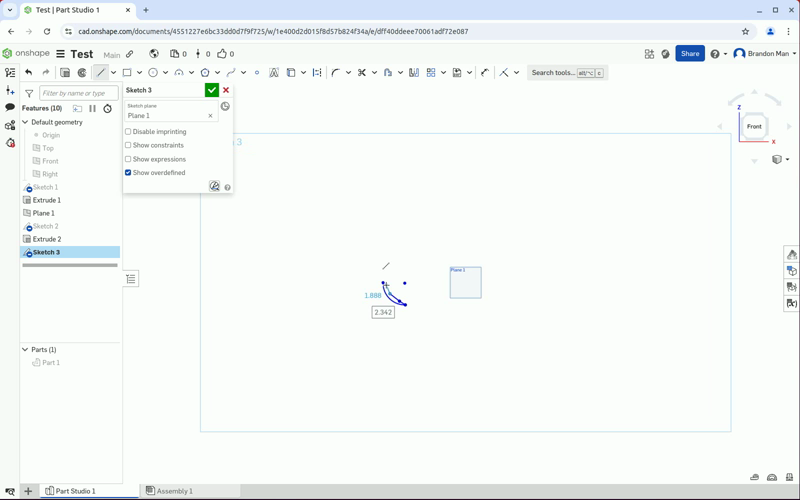
scroll(6)
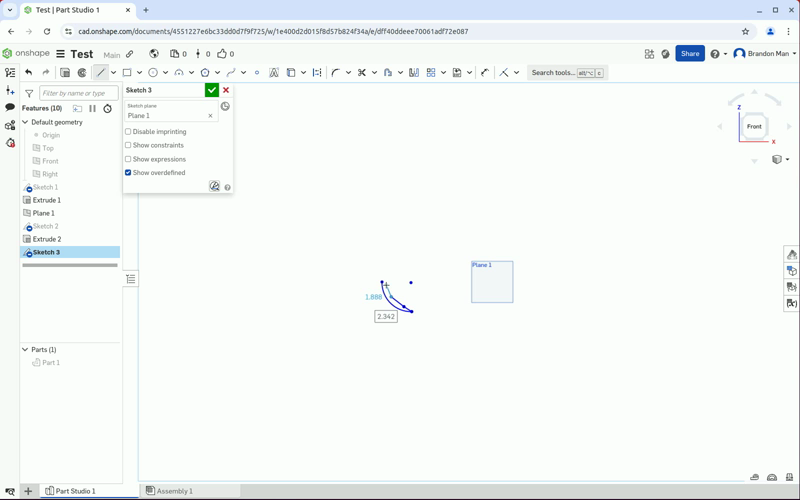
scroll(6)
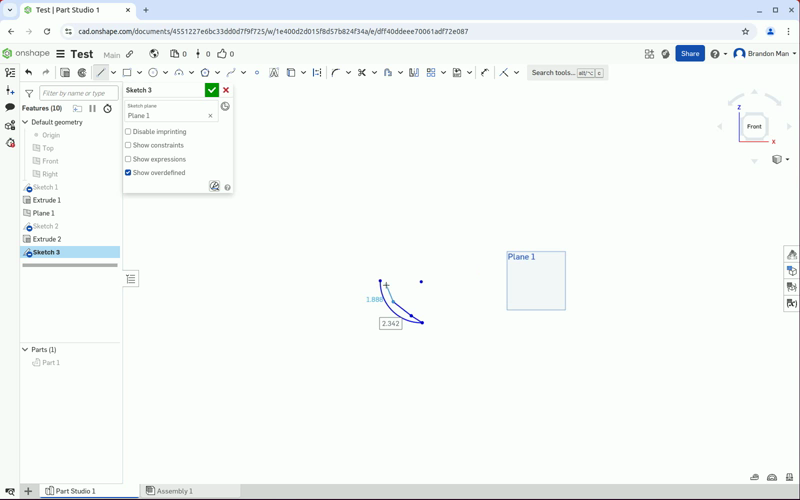
scroll(6)
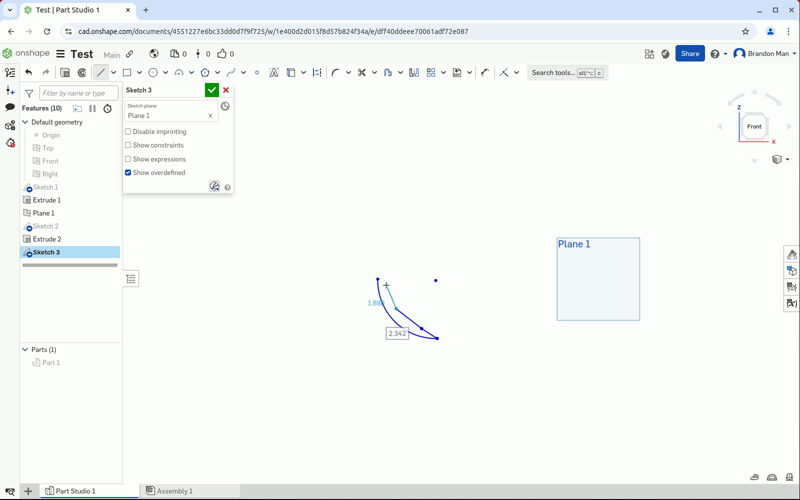
scroll(6)
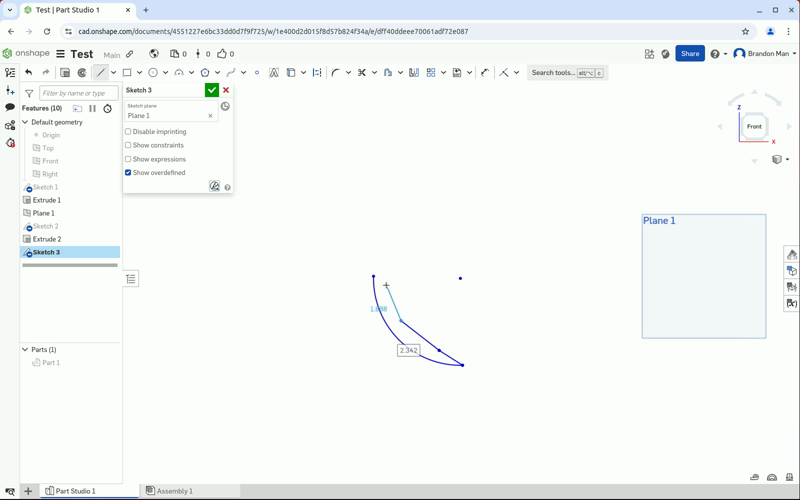
scroll(6)
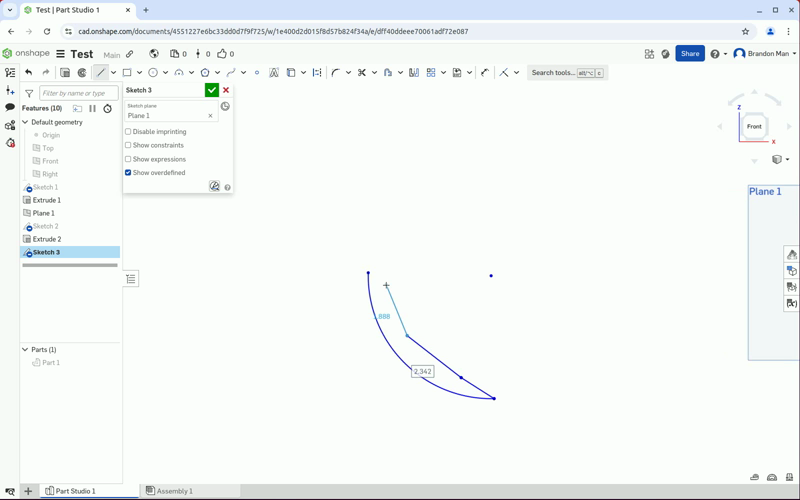
scroll(6)
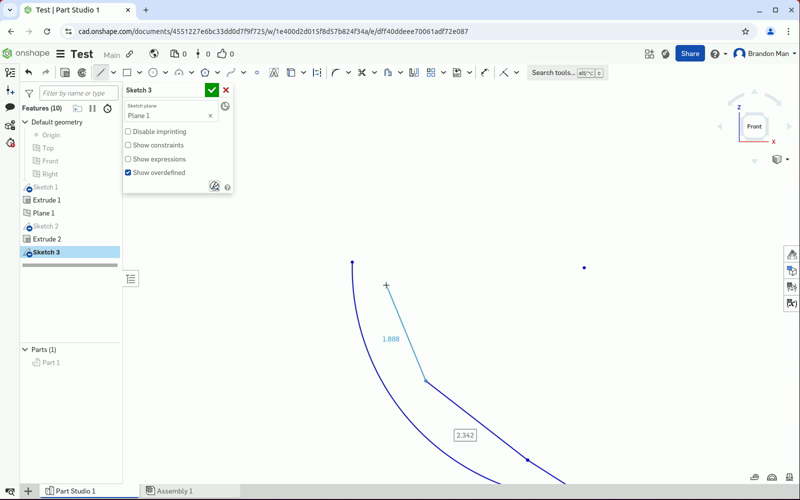
click(386, 284)
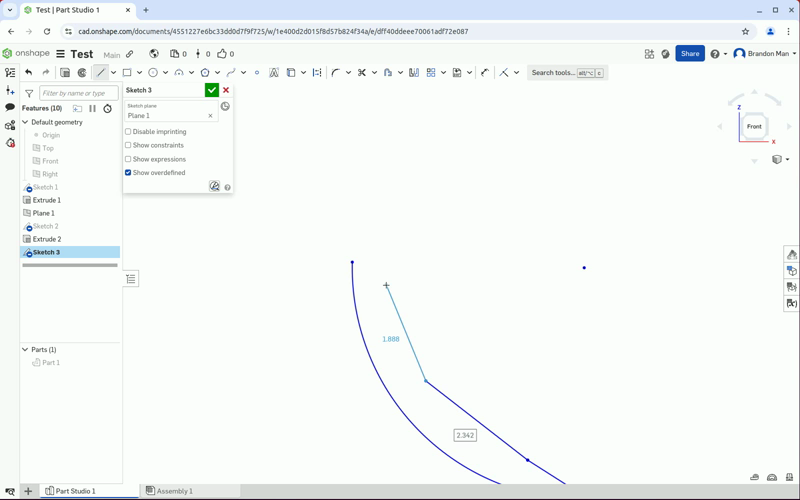
scroll(-6)
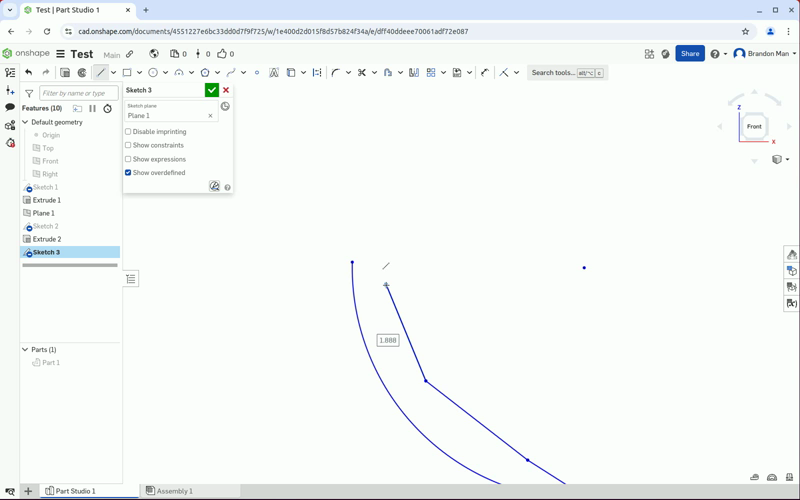
scroll(-6)
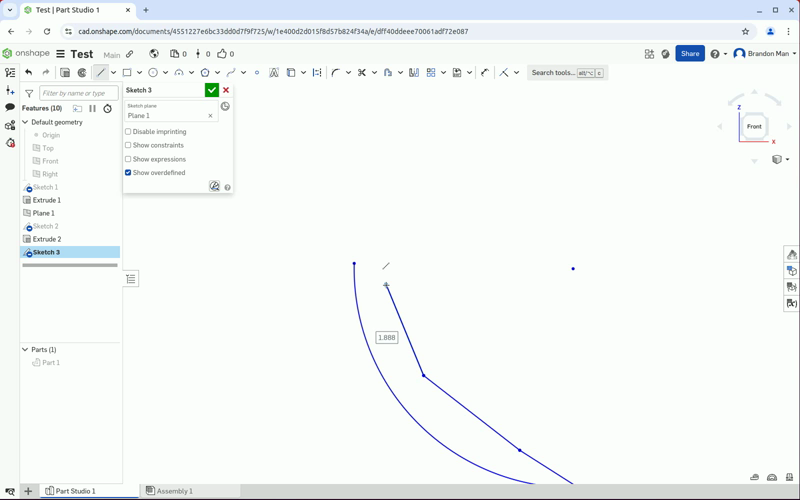
scroll(-6)
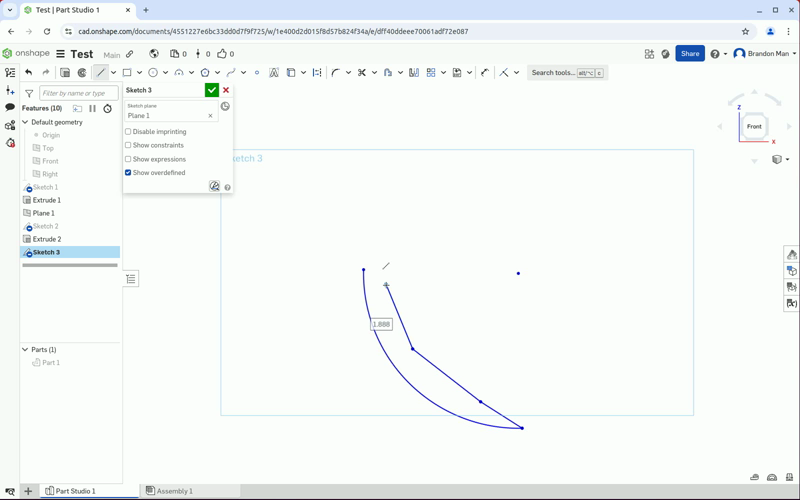
scroll(-6)
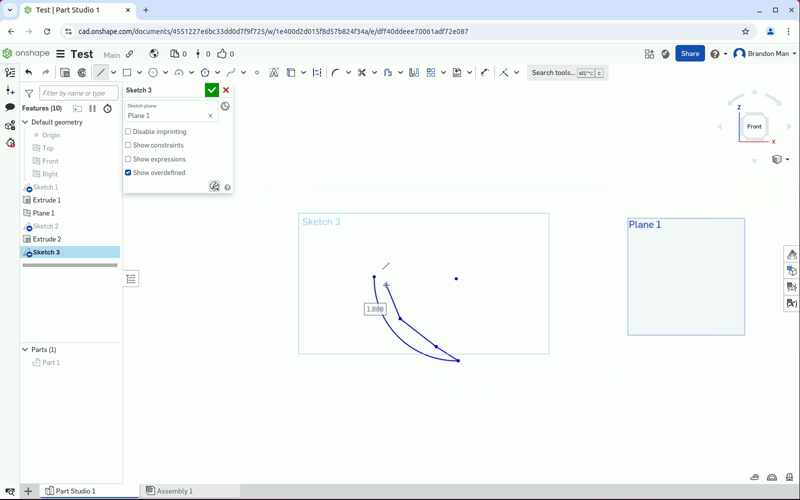
scroll(-6)
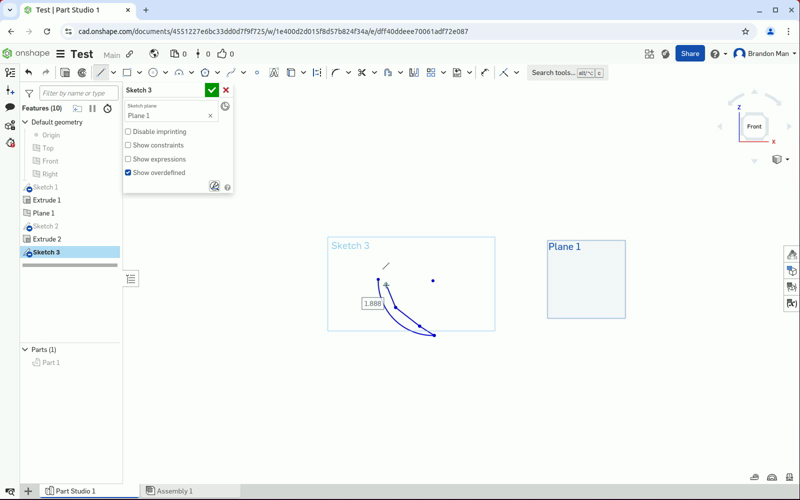
scroll(-6)
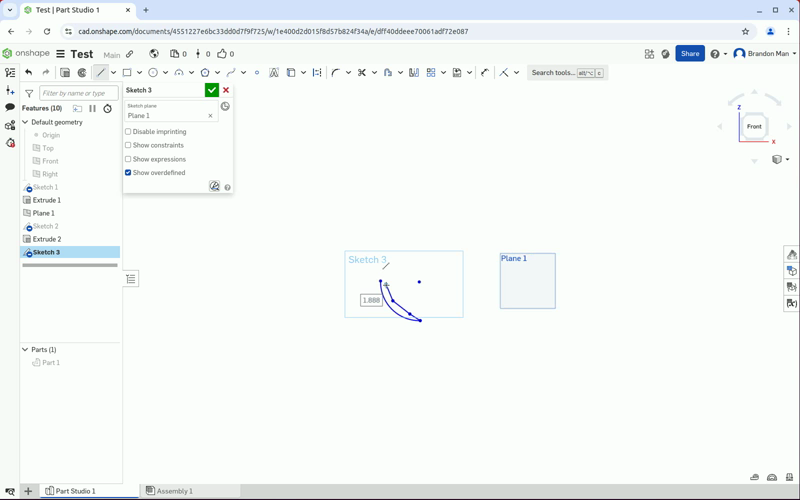
scroll(-6)
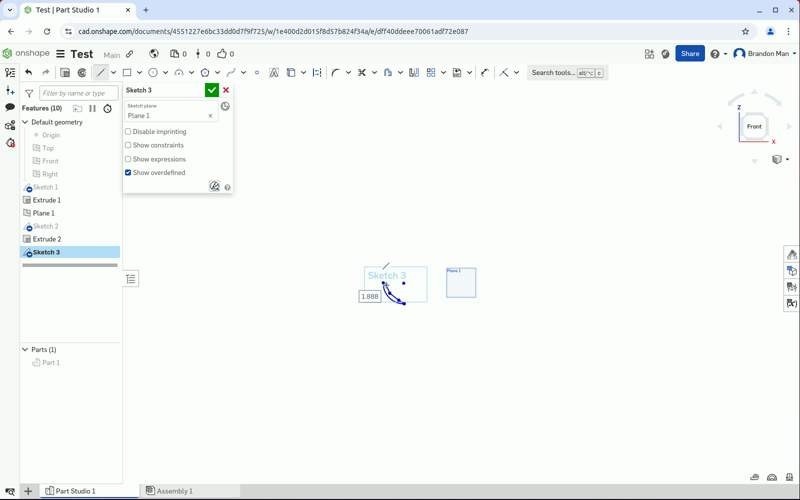
key_up(shift)
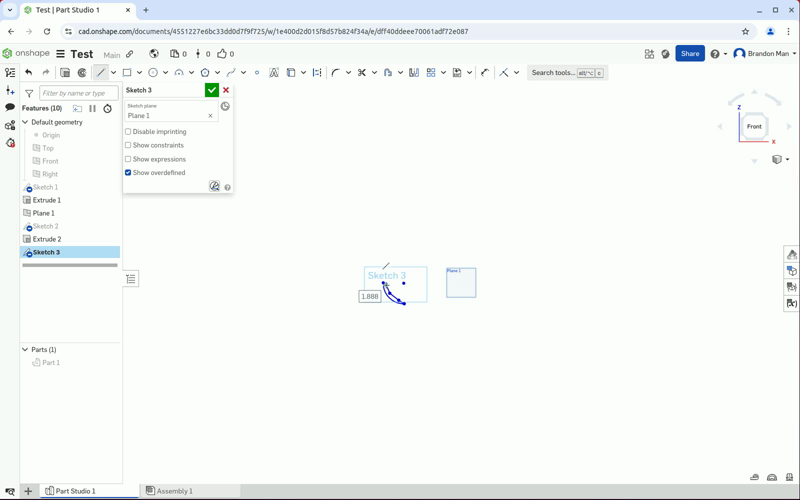
mouse_move(416, 284)
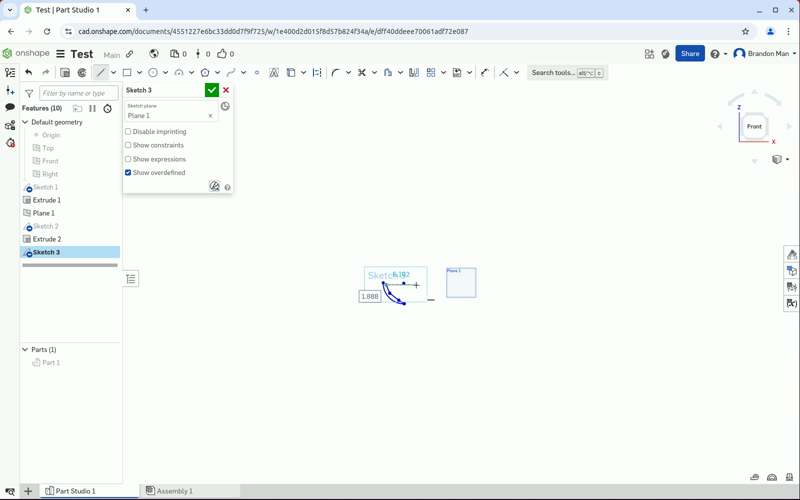
key_down(shift)
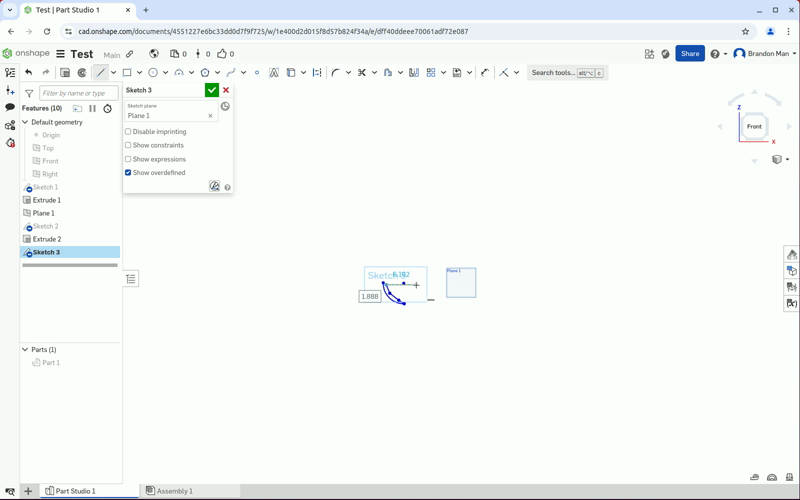
mouse_move(383, 282)
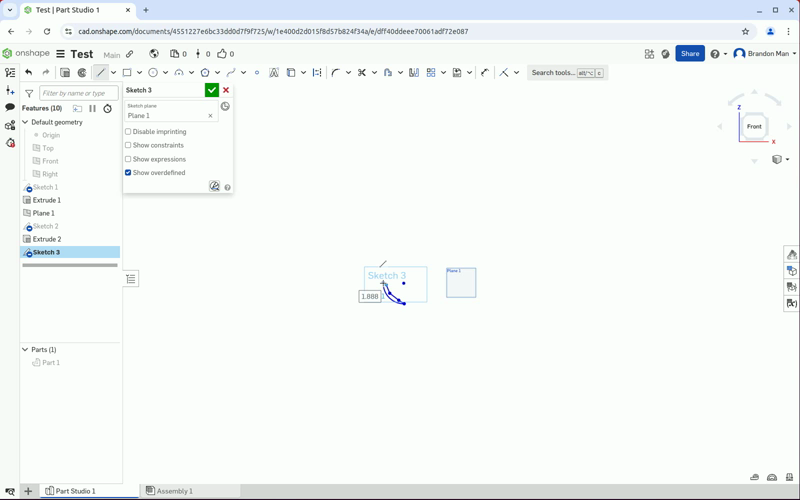
scroll(6)
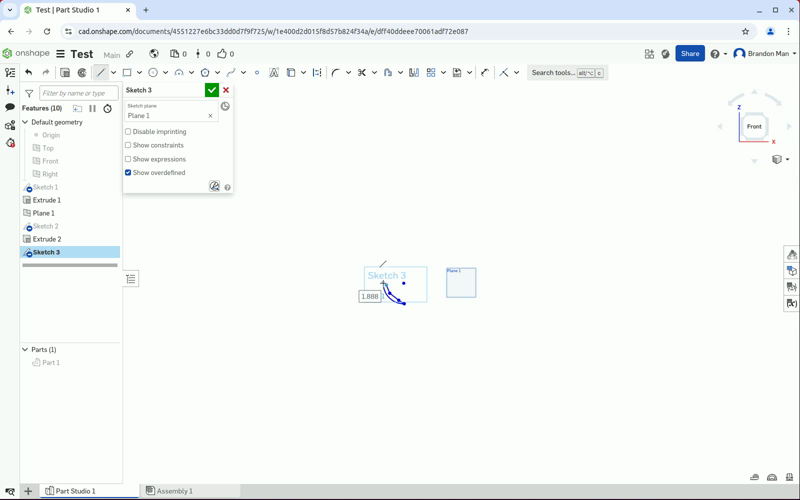
scroll(6)
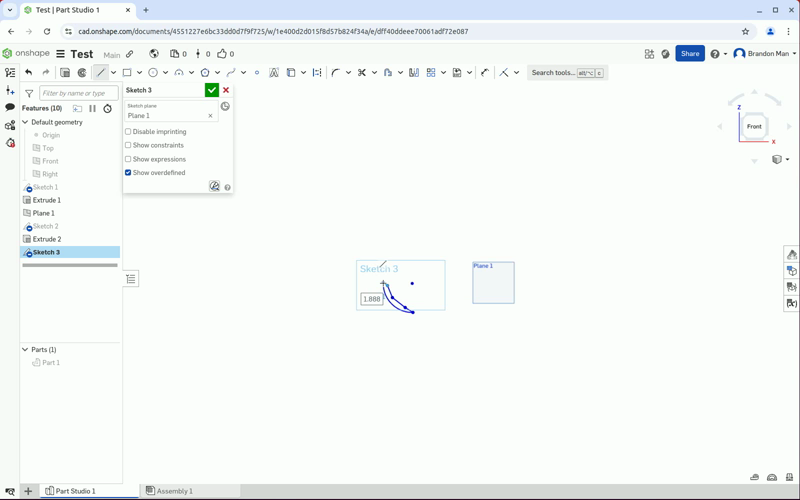
scroll(6)
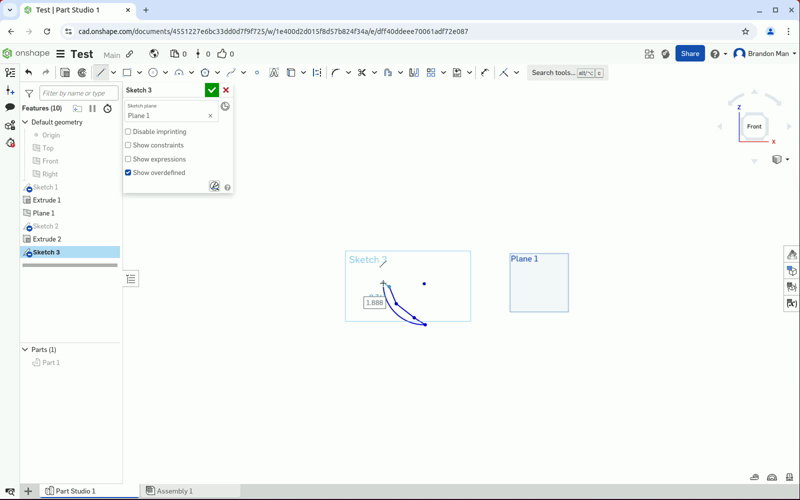
scroll(6)
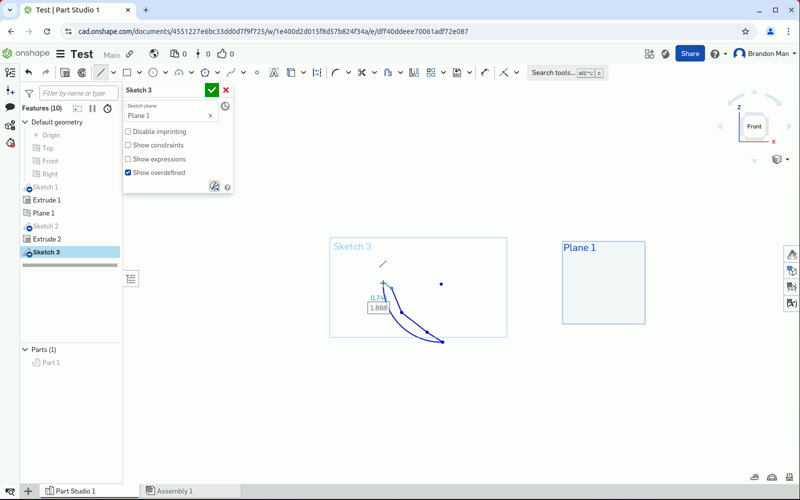
scroll(6)
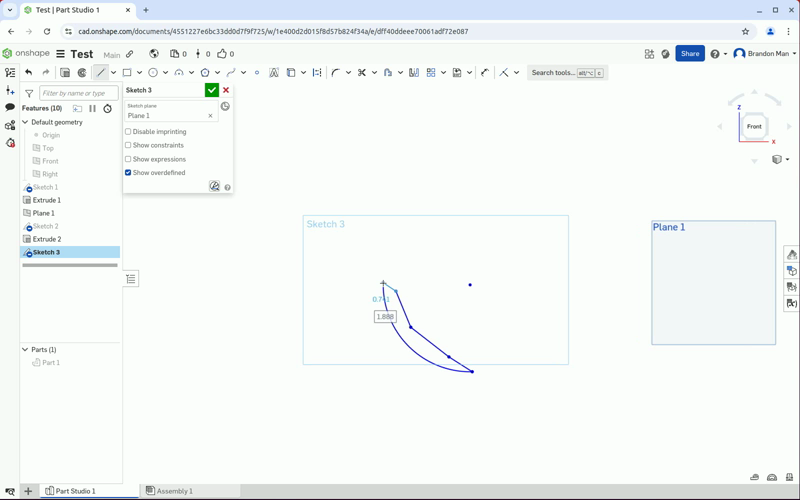
scroll(6)
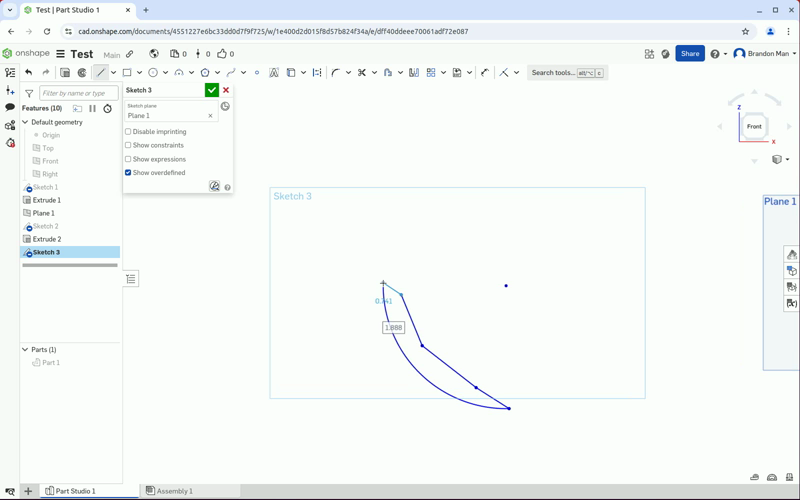
scroll(6)
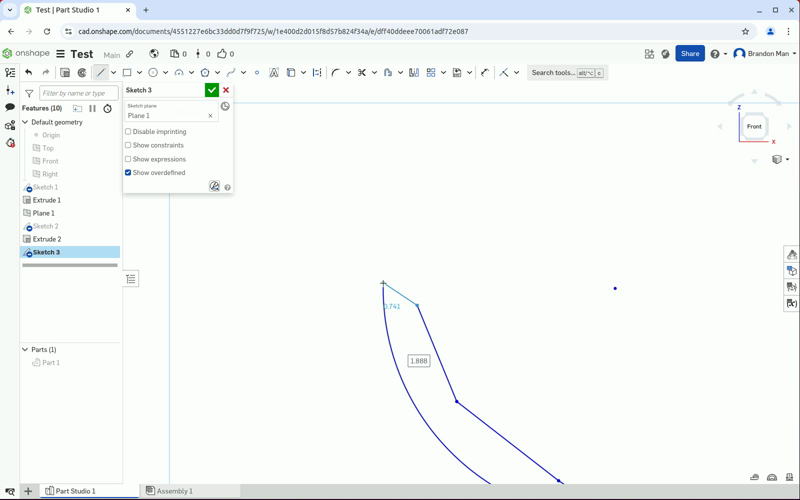
key_up(shift)
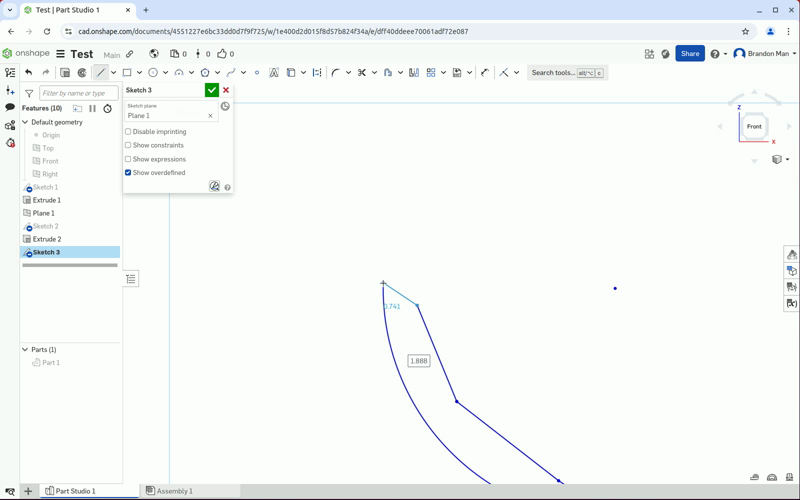
click(383, 282)
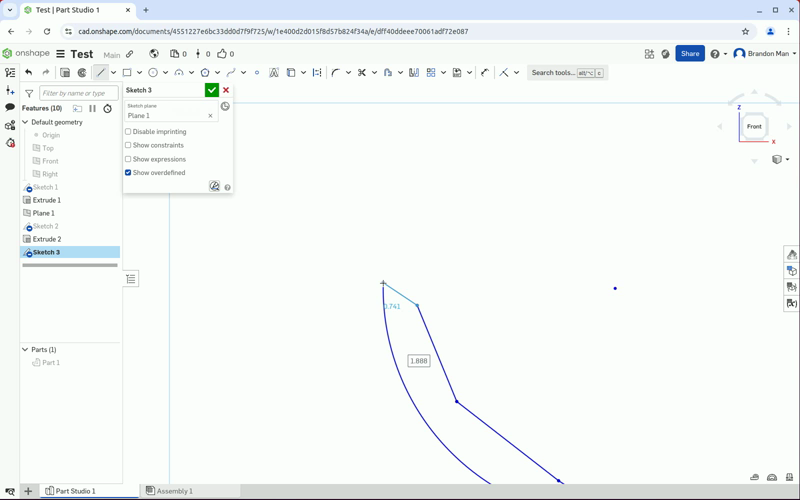
scroll(-6)
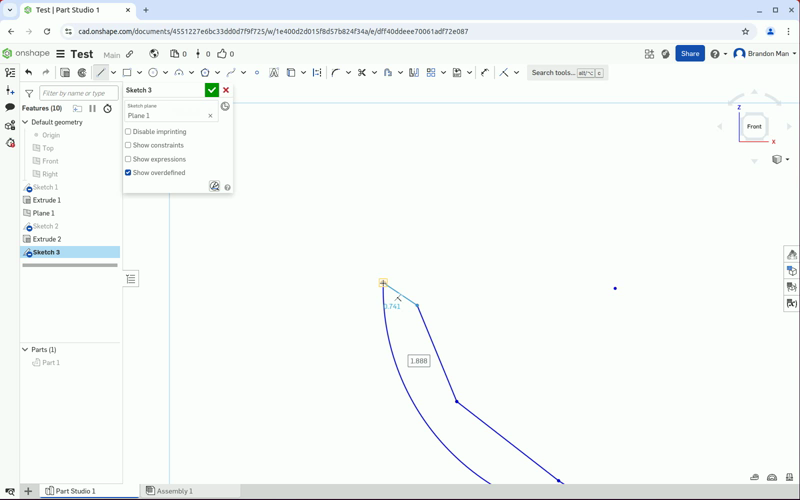
scroll(-6)
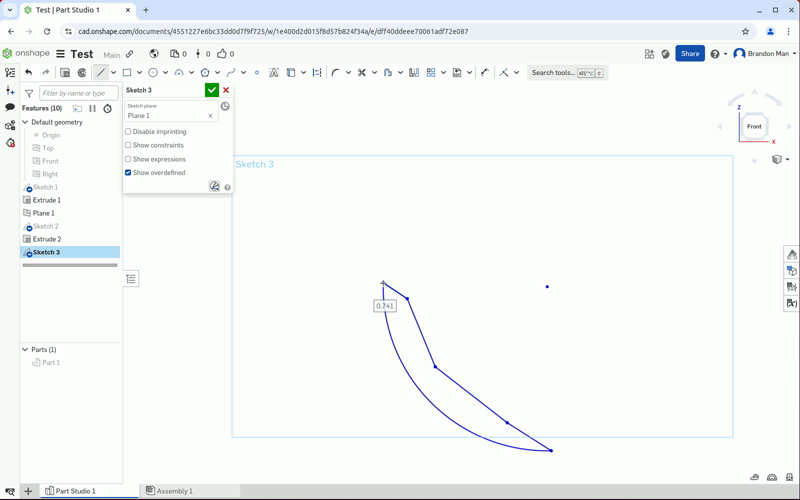
scroll(-6)
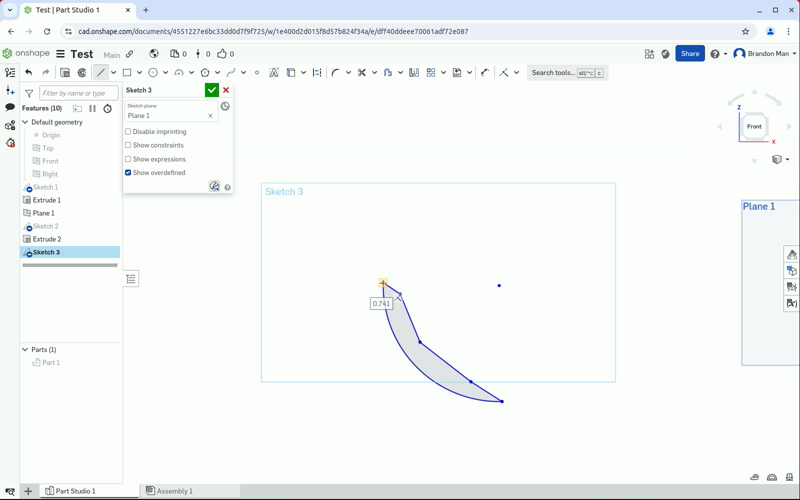
scroll(-6)
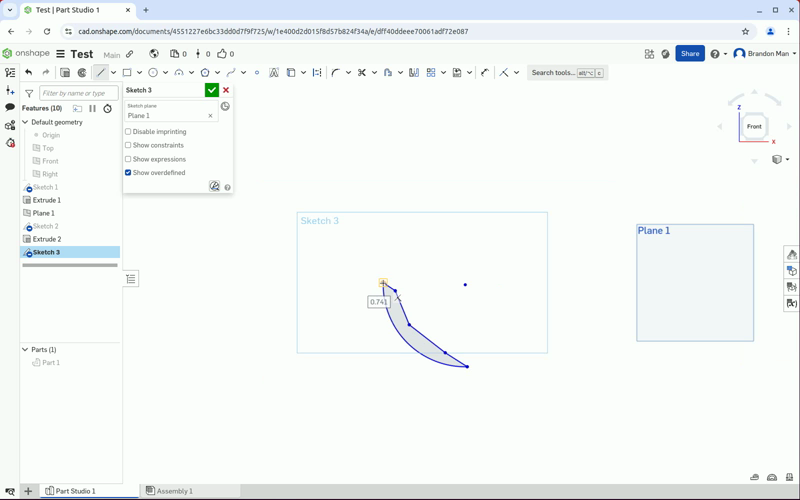
scroll(-6)
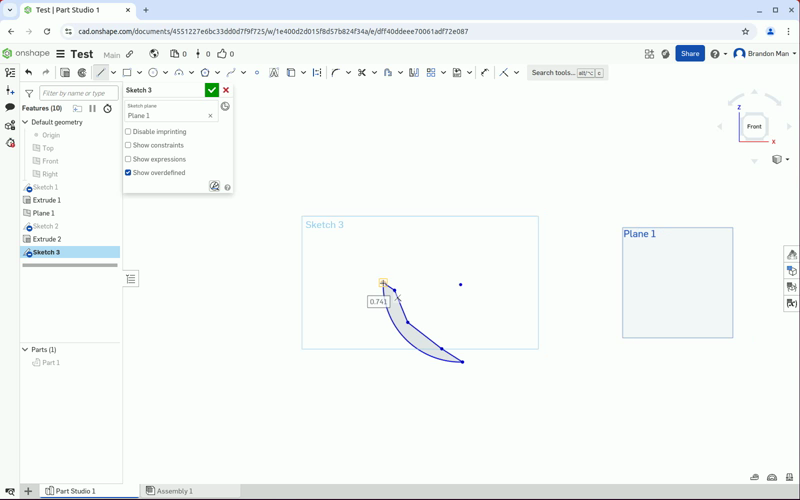
scroll(-6)
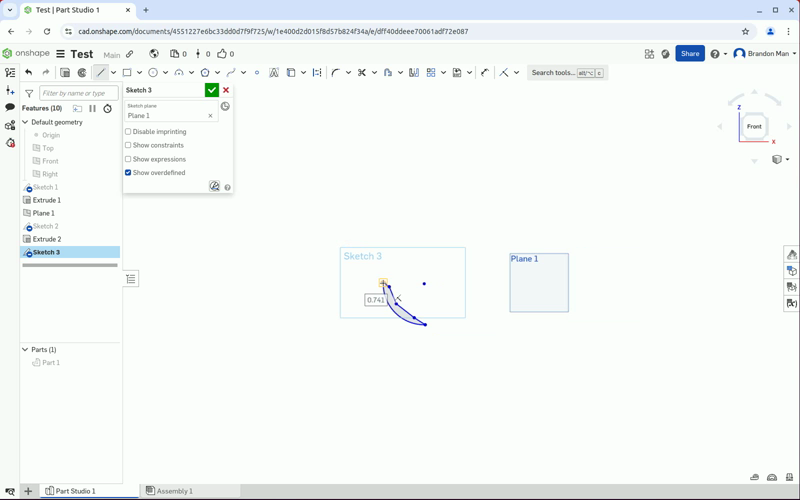
scroll(-6)
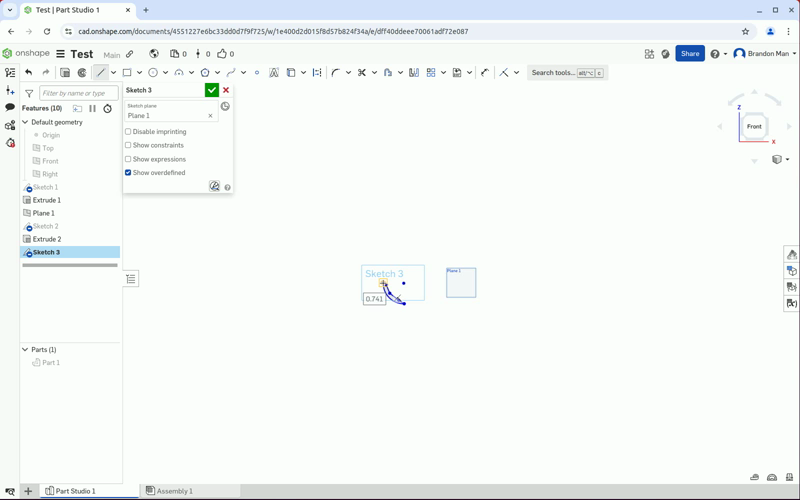
key(esc)
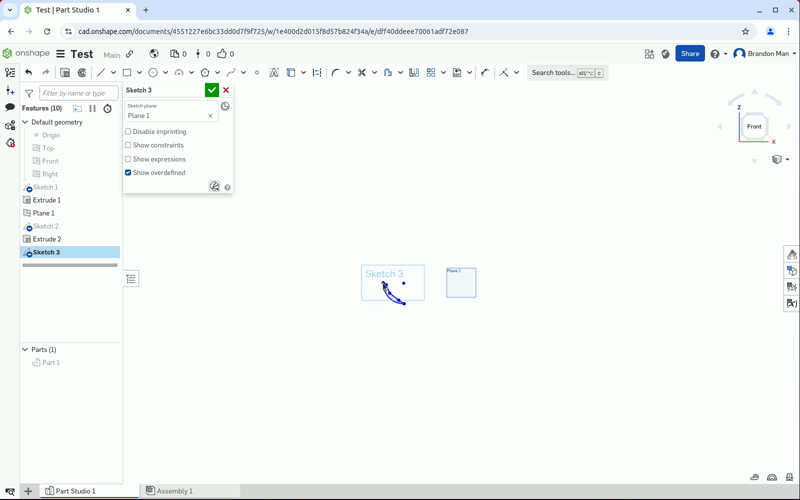
mouse_move(393, 296)
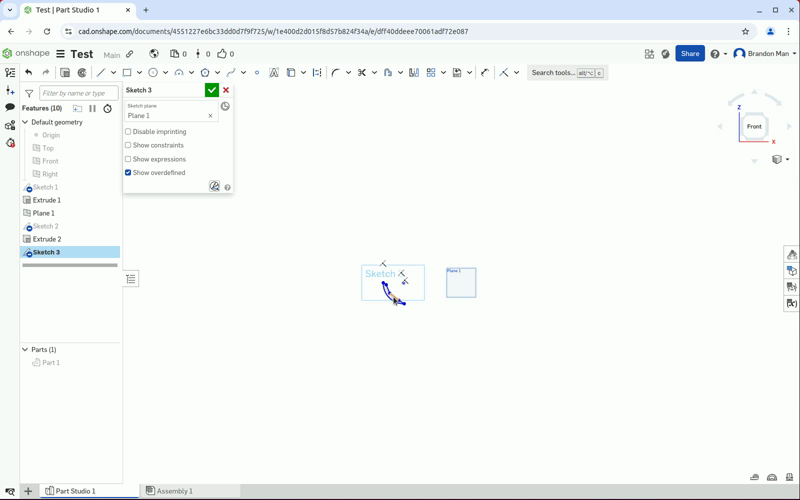
scroll(6)
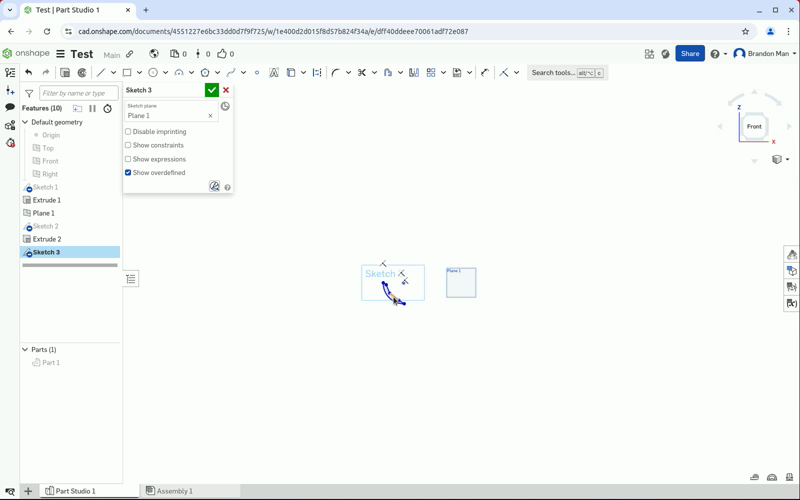
scroll(6)
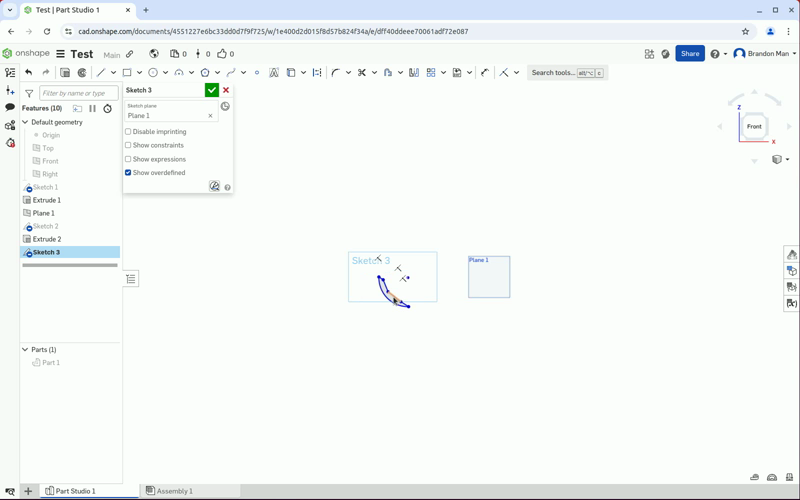
scroll(6)
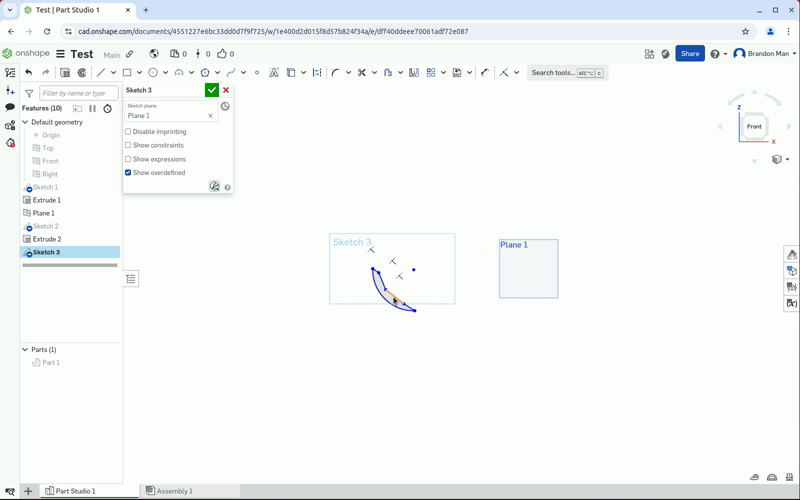
scroll(6)
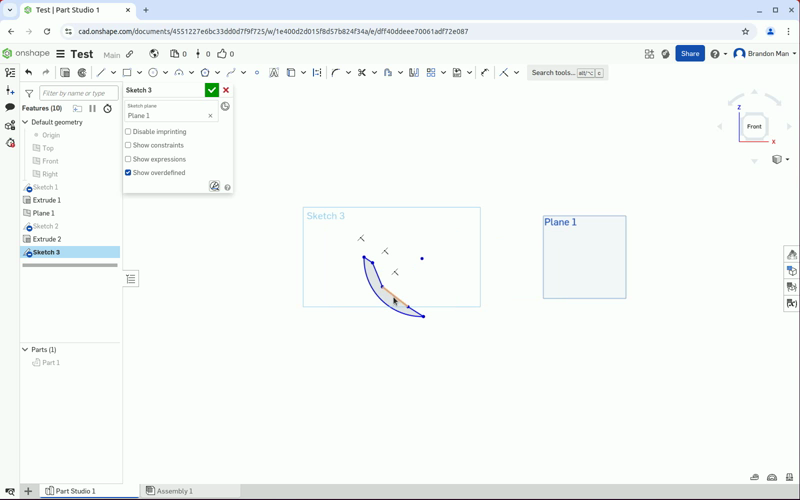
scroll(6)
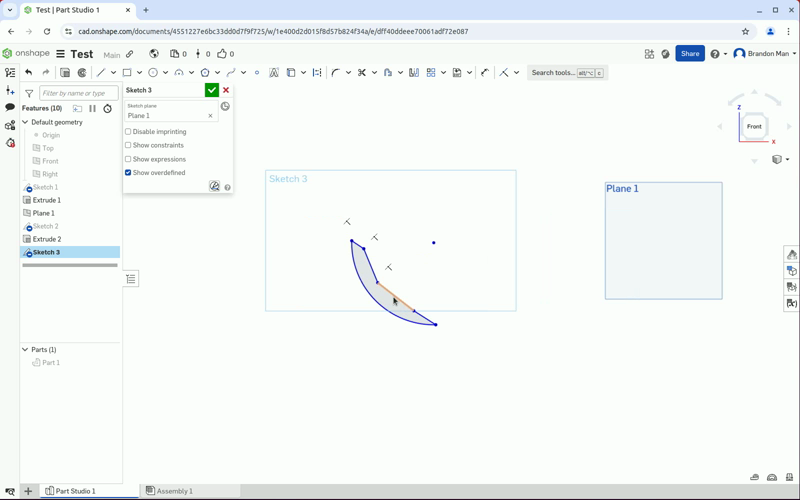
scroll(6)
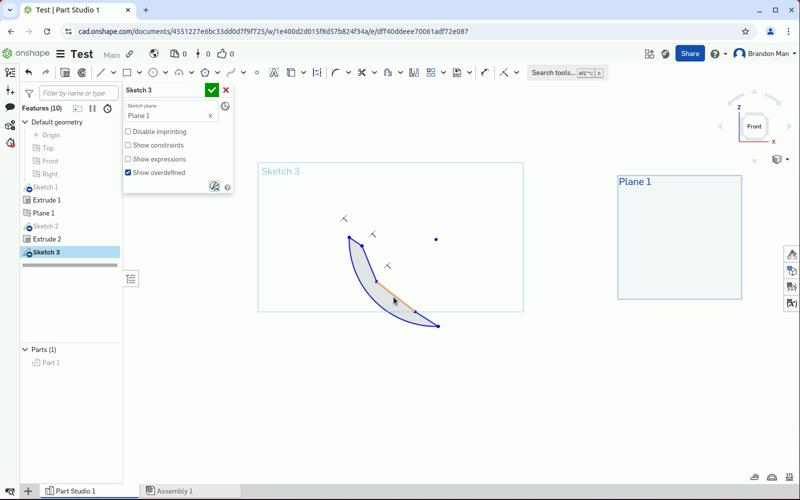
scroll(6)
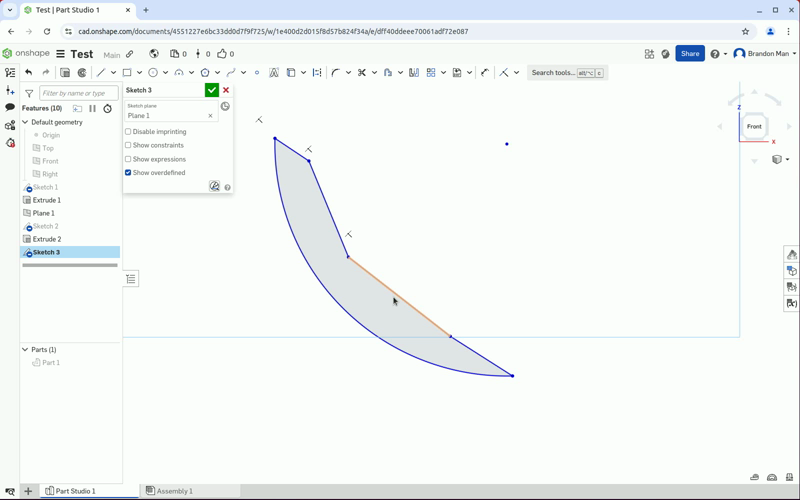
click(393, 296)
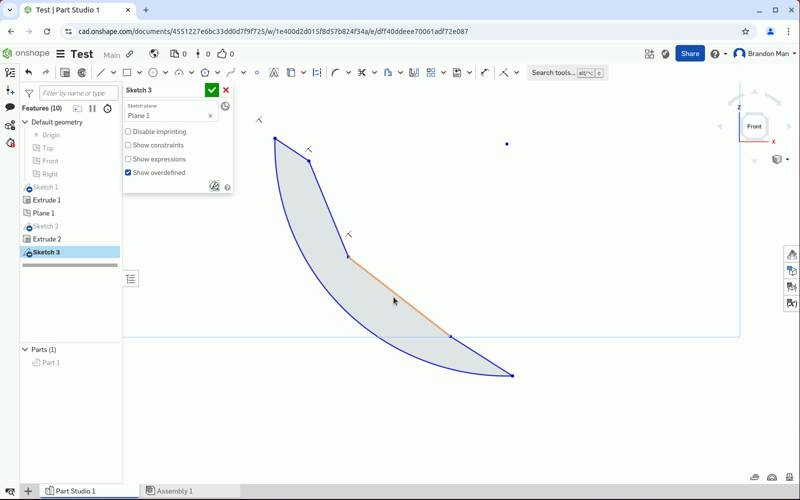
scroll(-6)
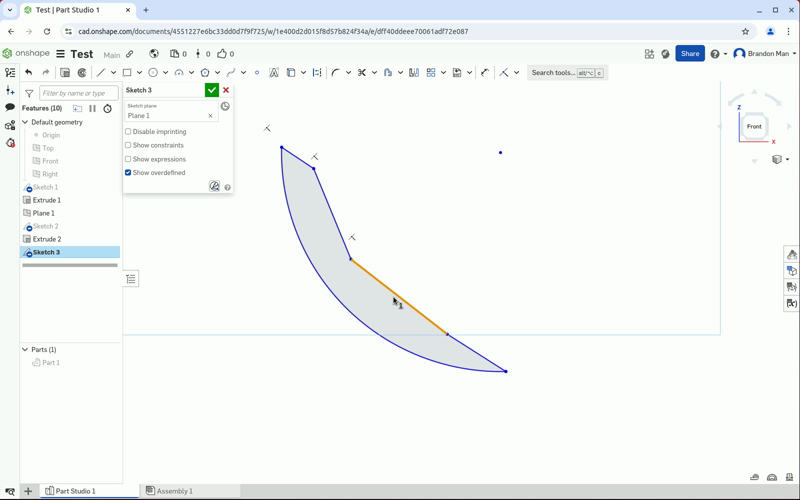
scroll(-6)
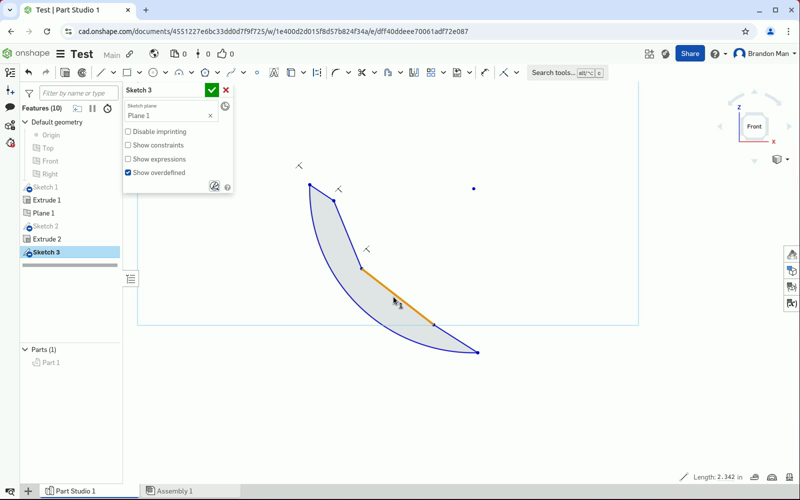
scroll(-6)
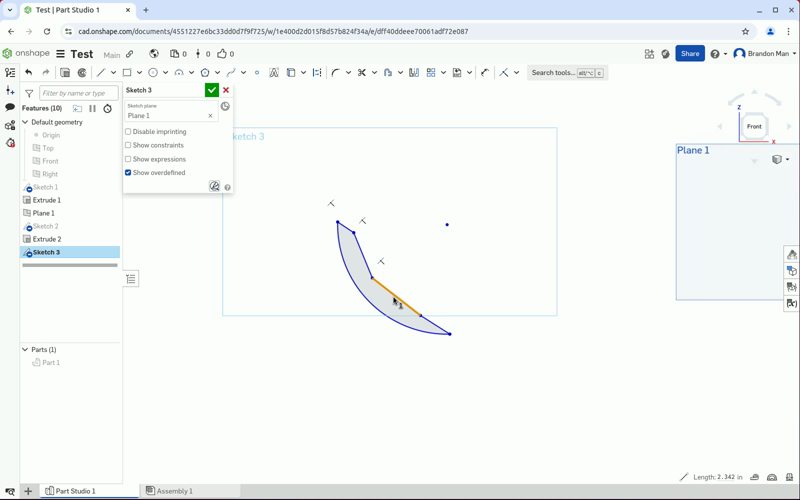
scroll(-6)
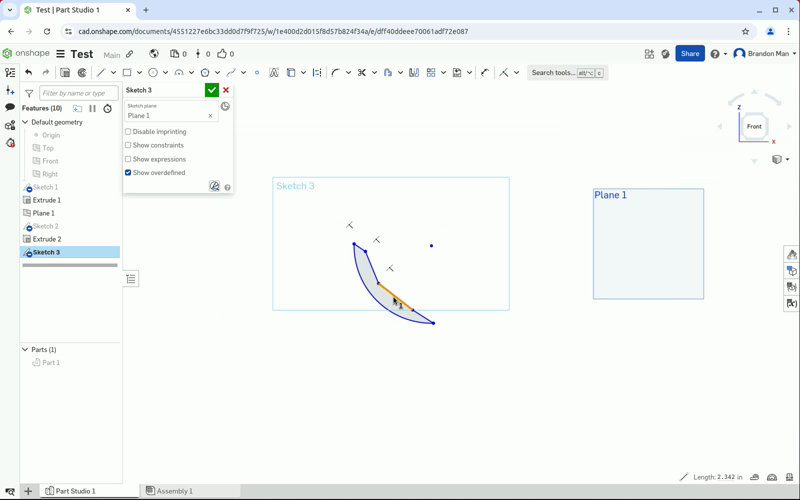
scroll(-6)
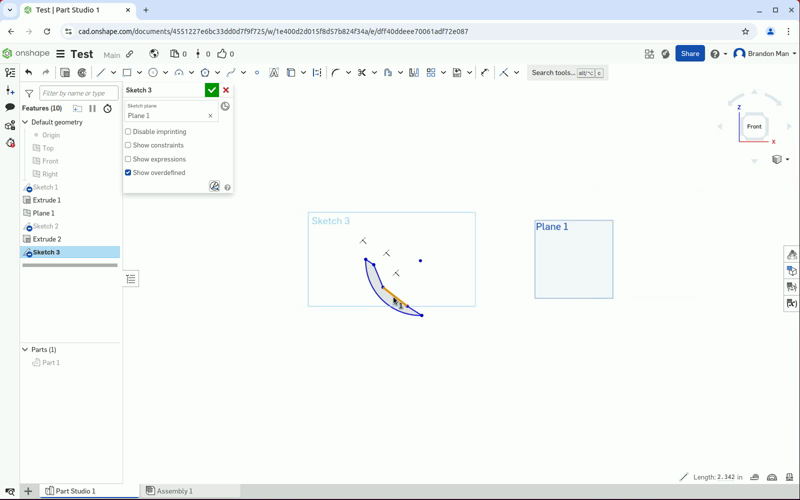
scroll(-6)
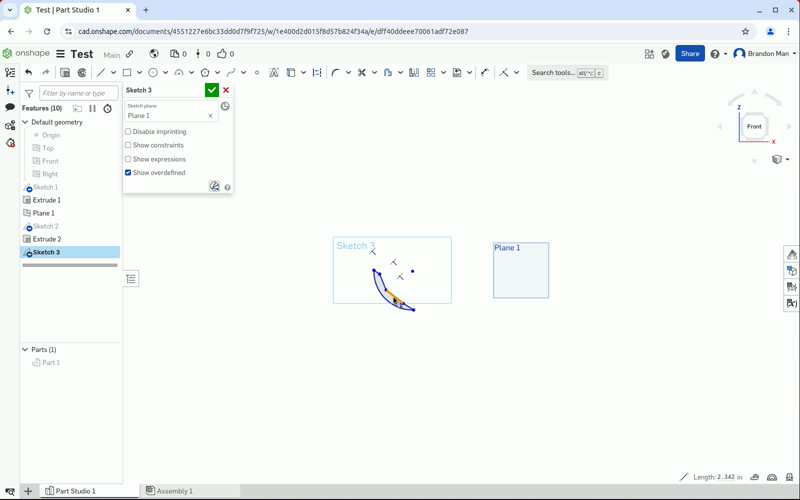
scroll(-6)
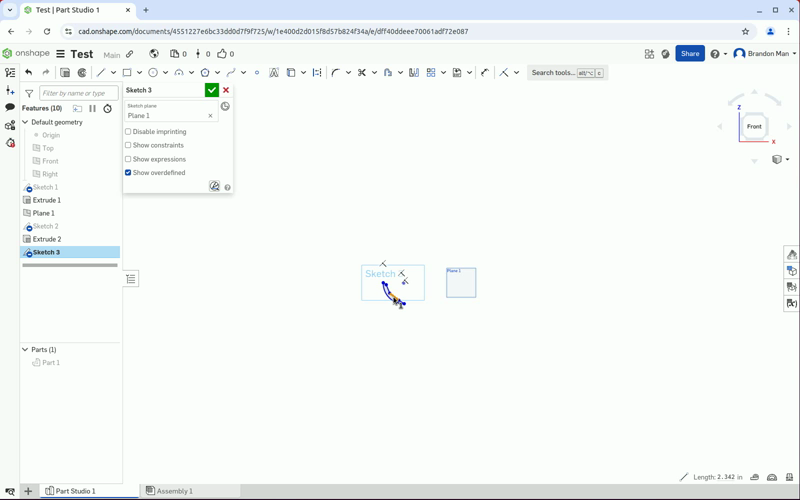
mouse_move(73, 352)
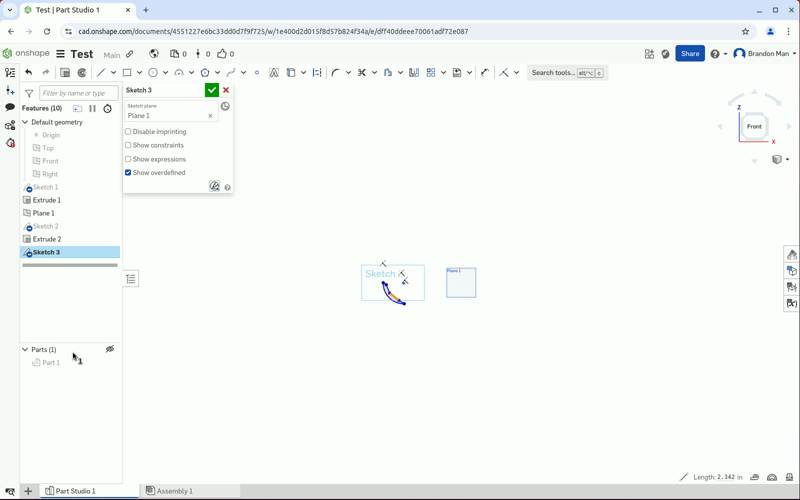
key(shift+y)
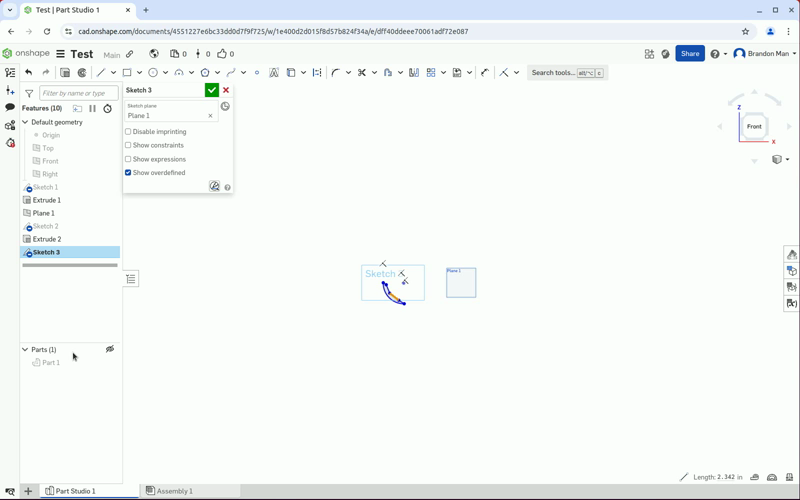
key(shift+e)
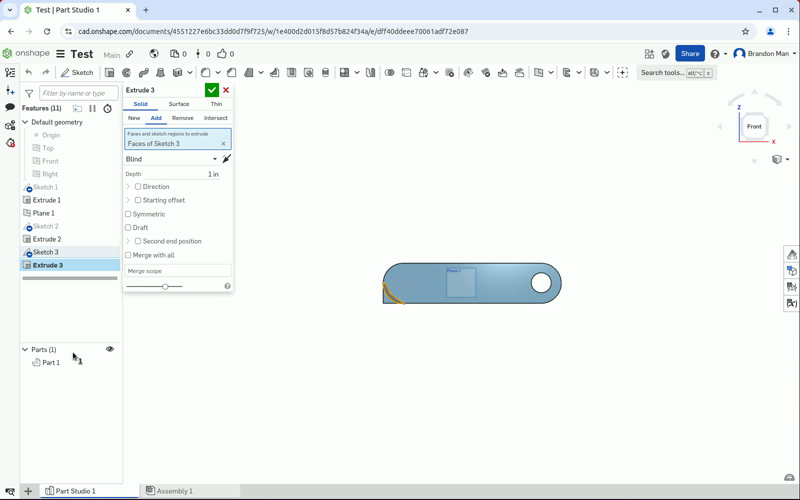
mouse_move(143, 106)
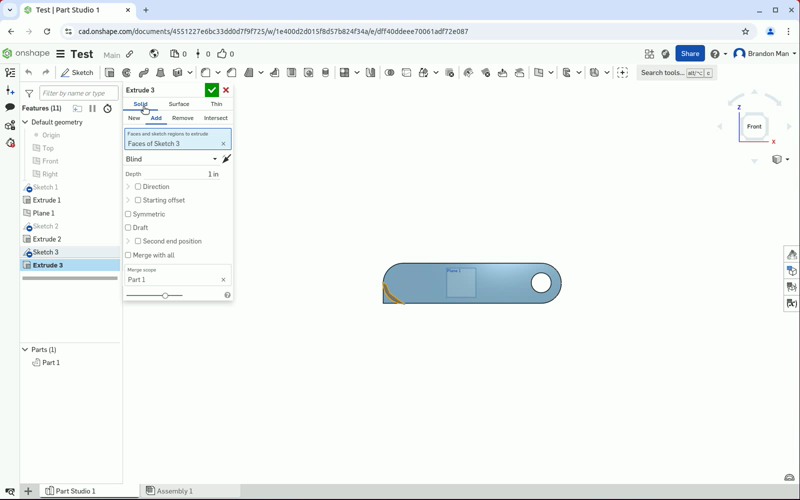
click(143, 106)
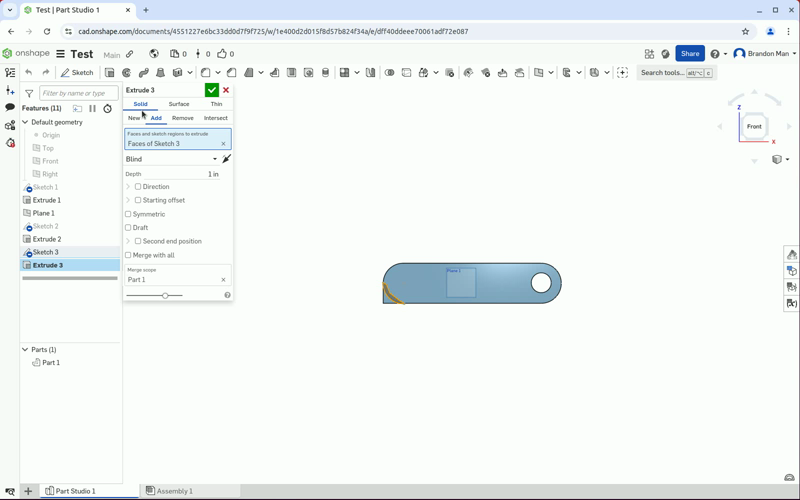
mouse_move(137, 120)
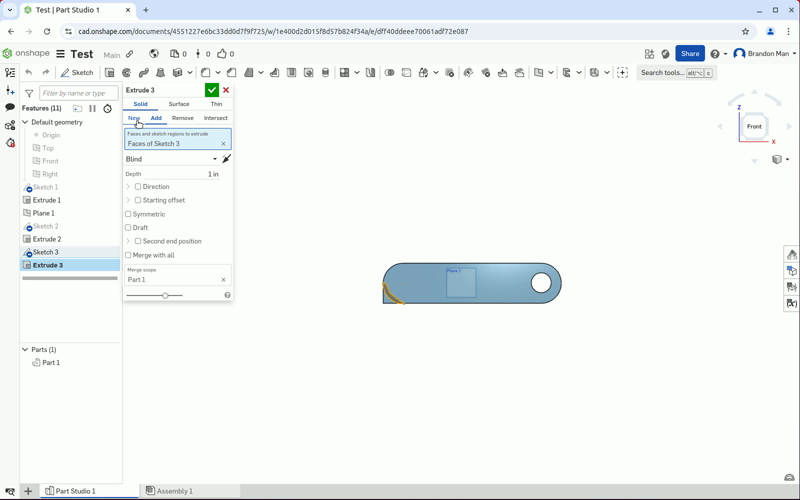
click(137, 120)
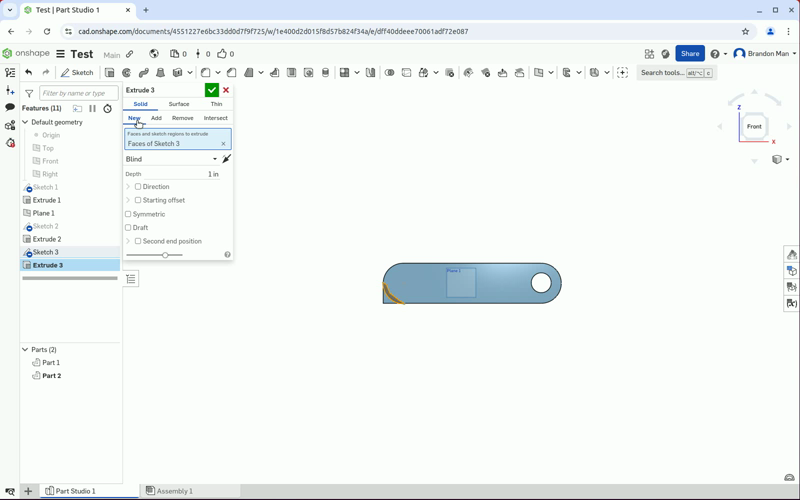
key(tab, 4)
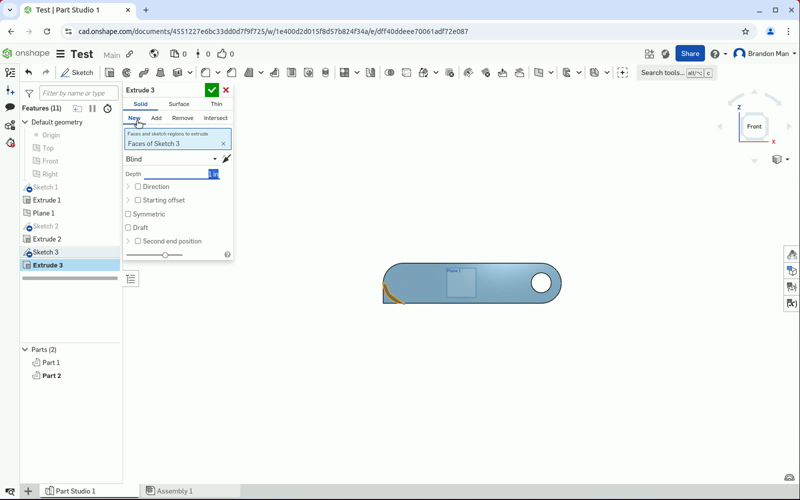
text(-19.498)
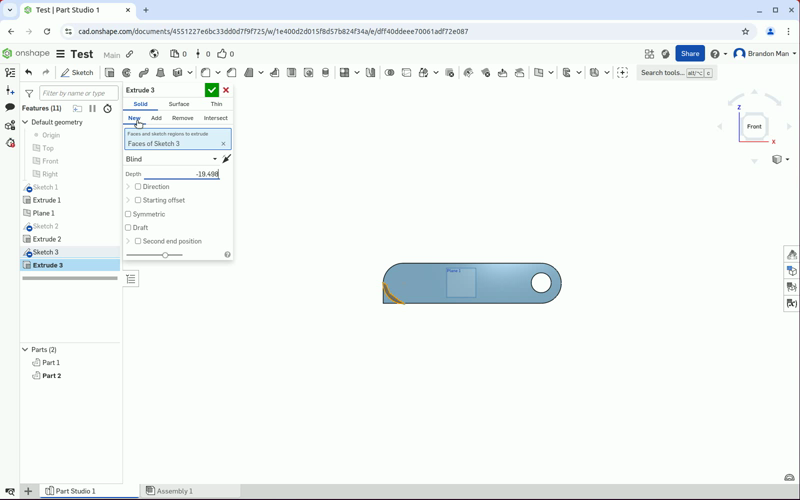
key(enter)
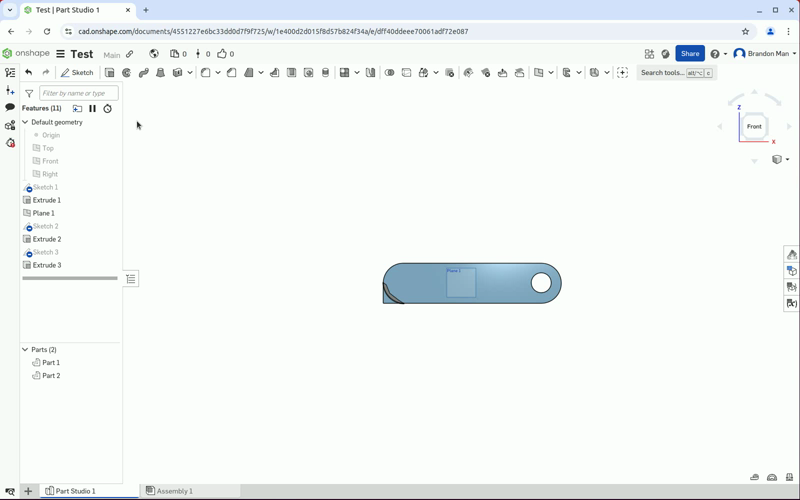
key(shift+h)
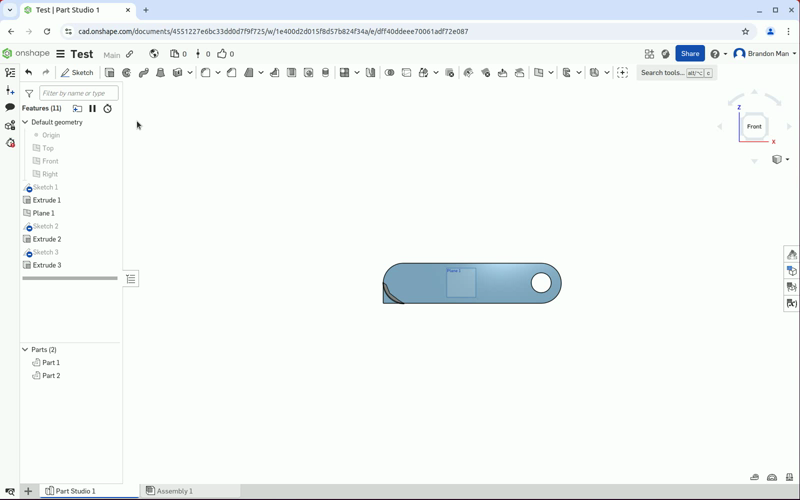
key(shift+h)
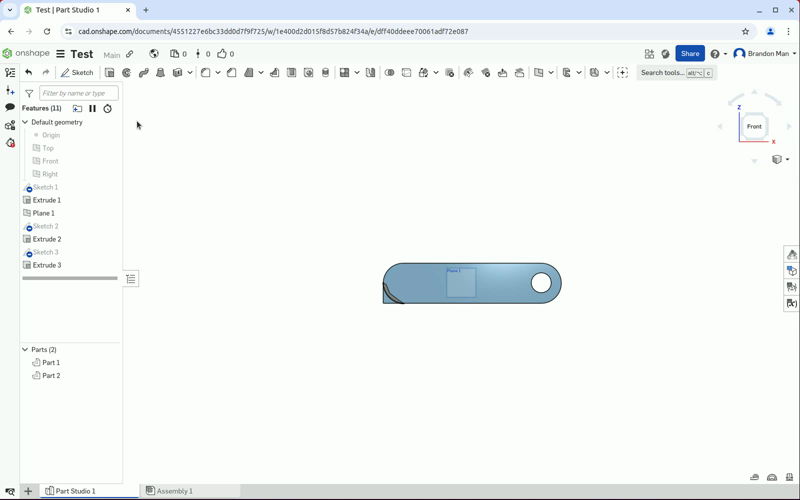
mouse_move(73, 189)
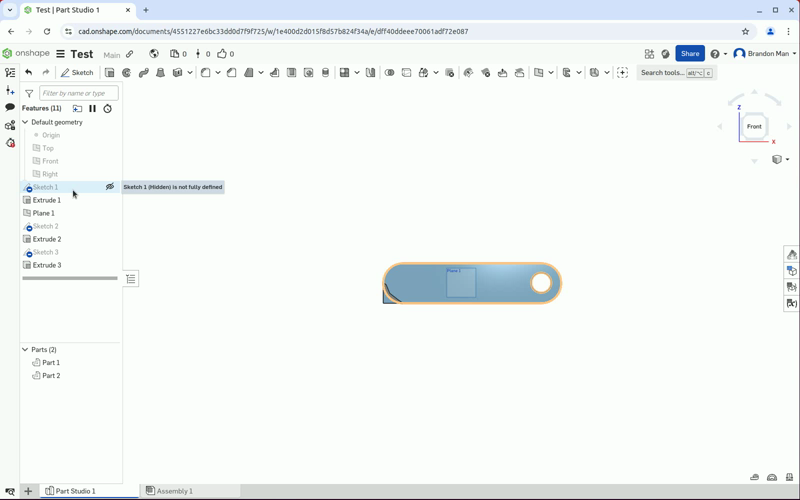
click(73, 189)
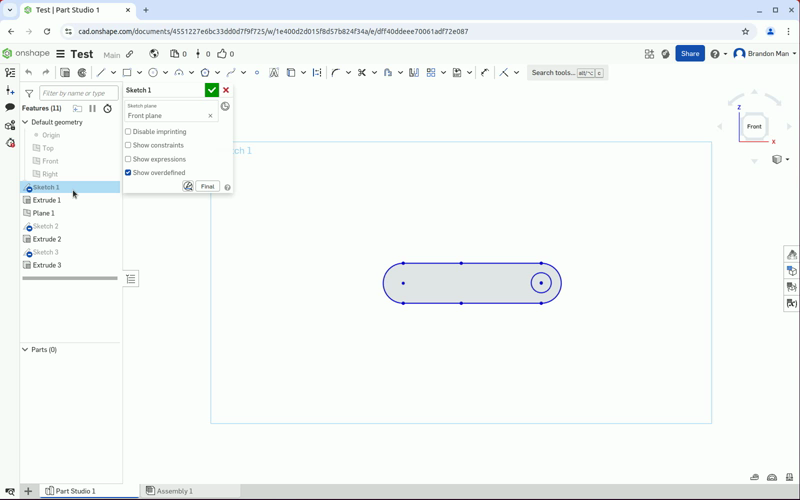
mouse_move(229, 92)
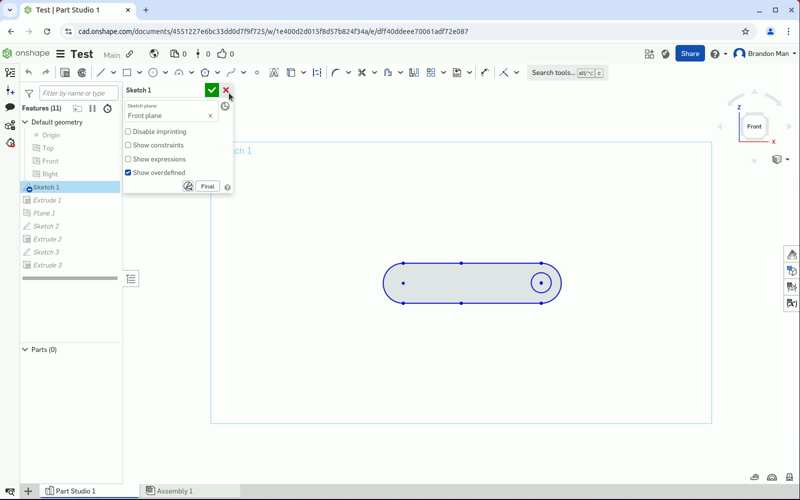
click(229, 92)
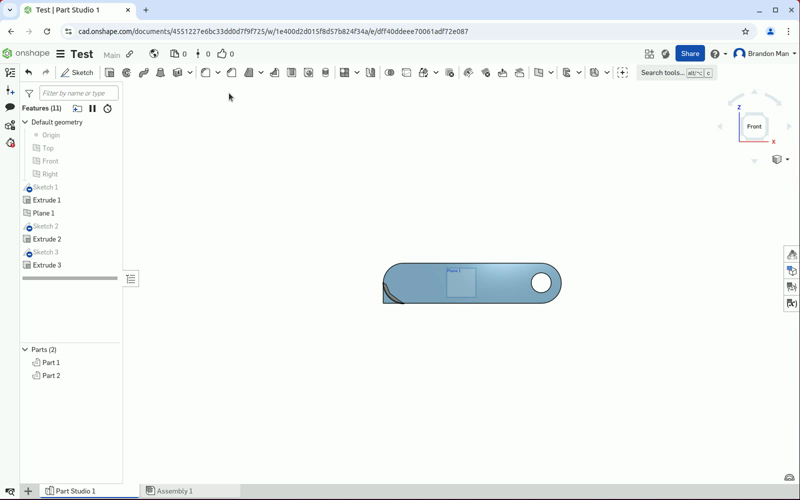
mouse_move(73, 352)
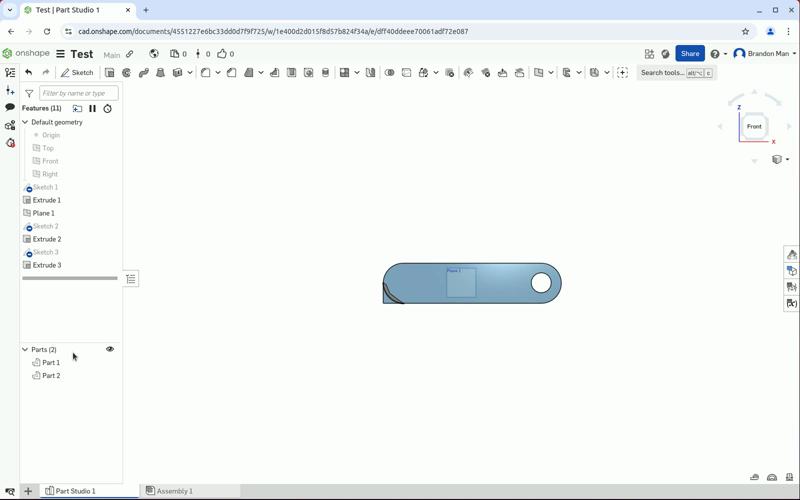
key(y)
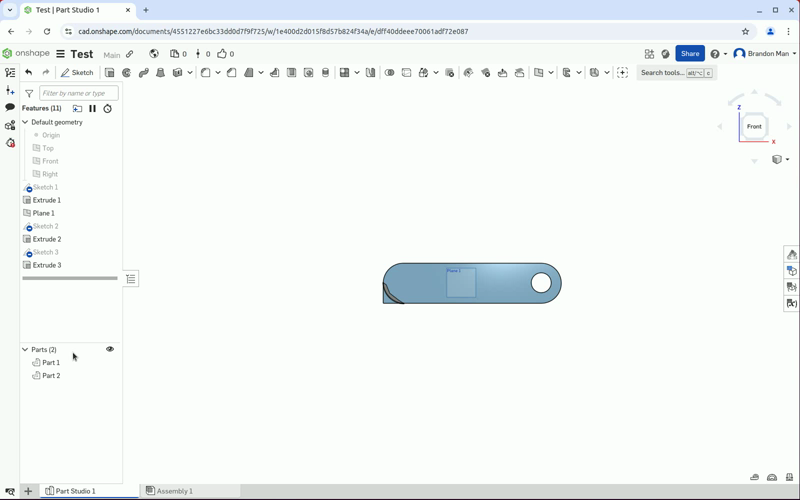
key(shift+p)
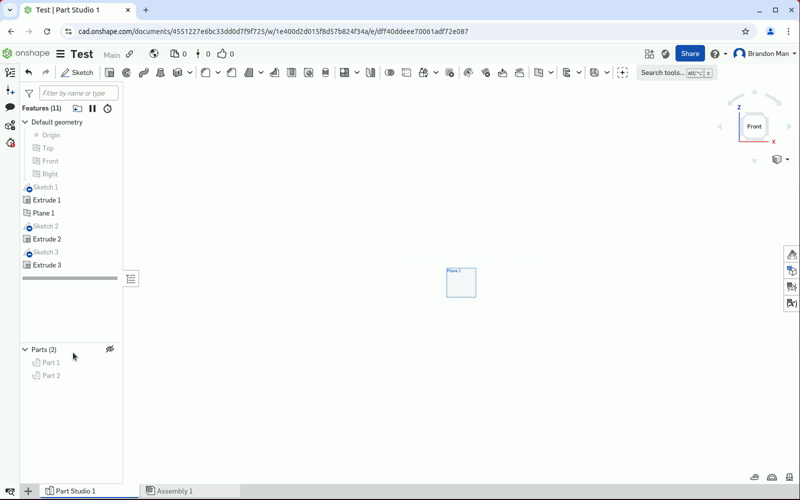
key(space)
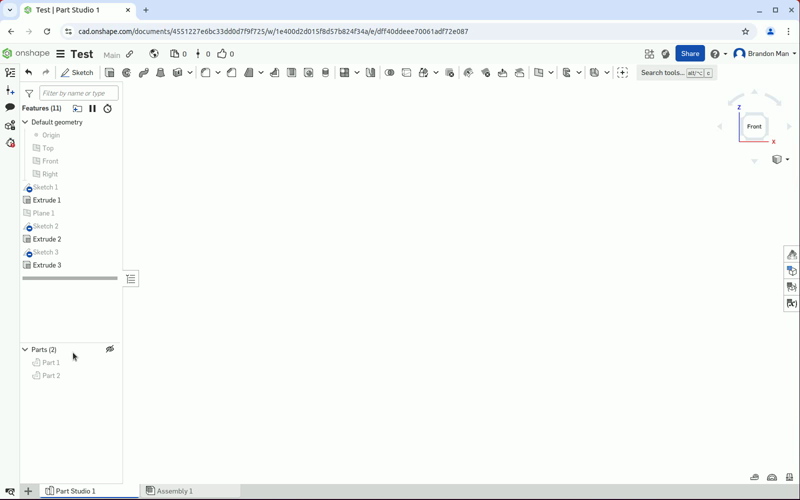
key_down(shift)
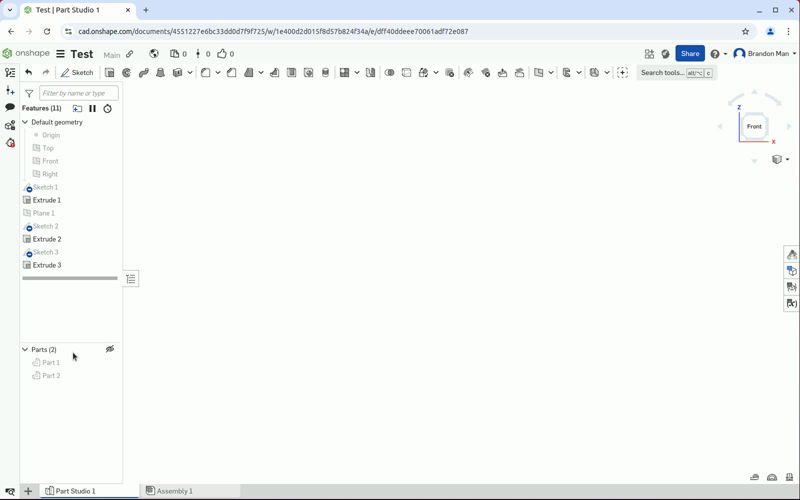
key(down)
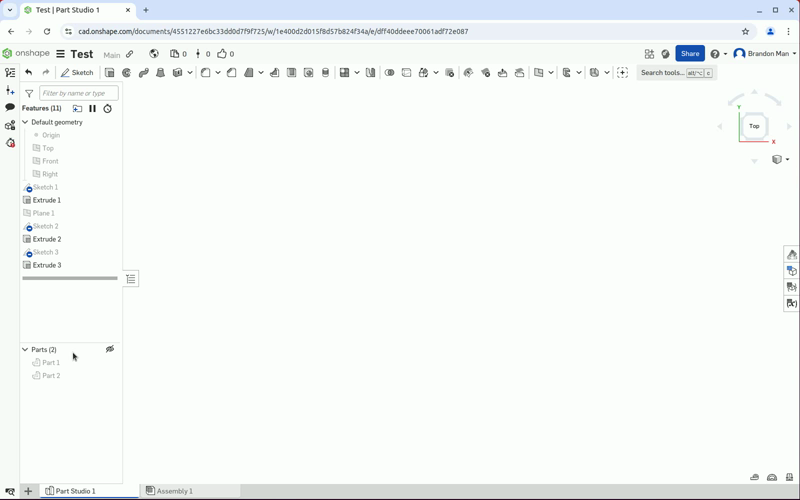
key_up(shift)
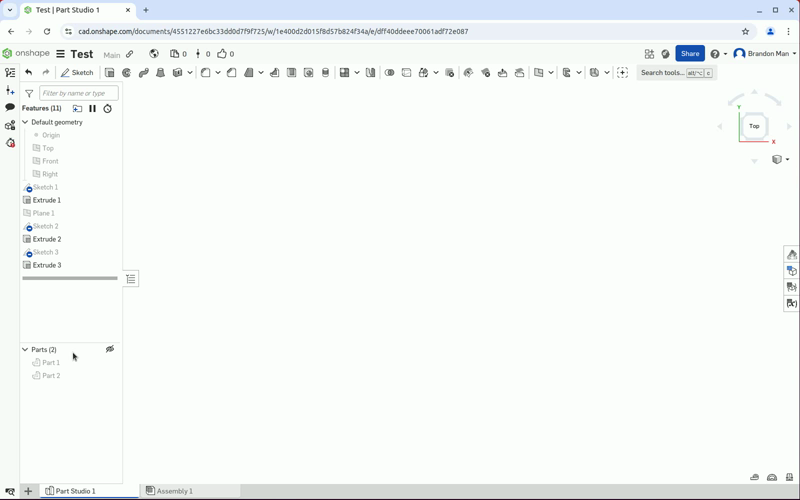
mouse_move(73, 352)
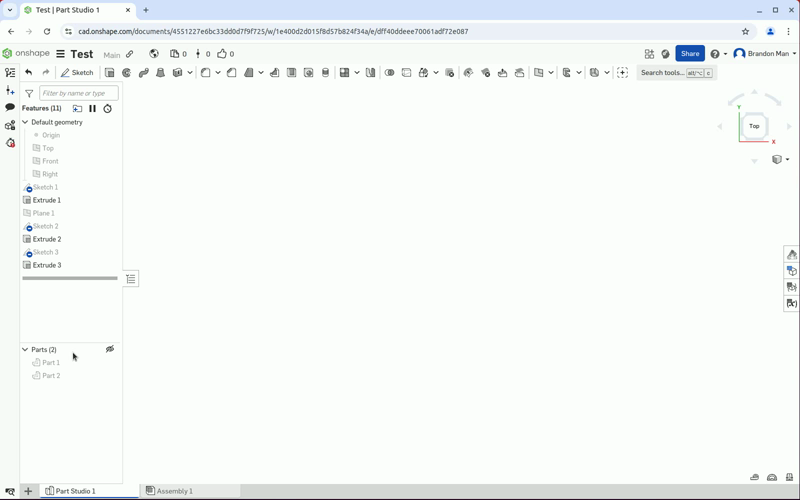
key(shift+y)
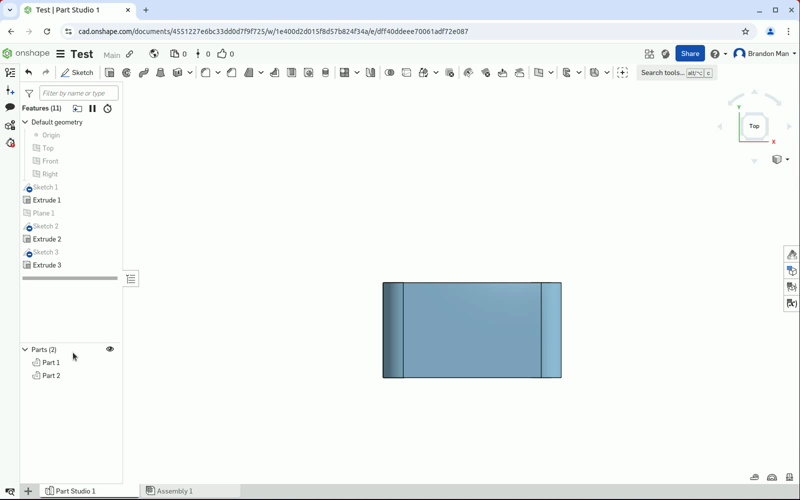
mouse_move(541, 75)
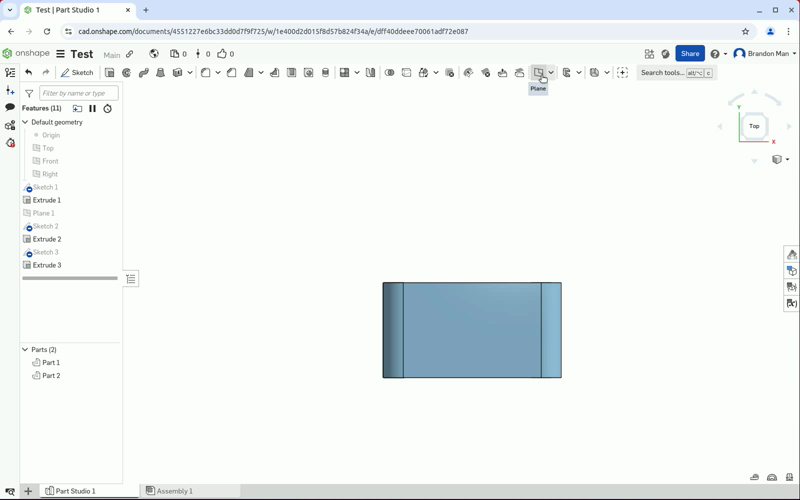
click(541, 75)
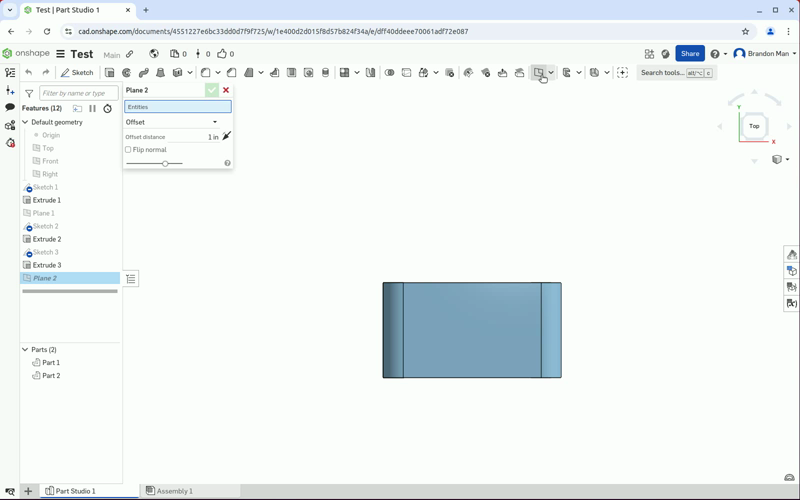
mouse_move(73, 150)
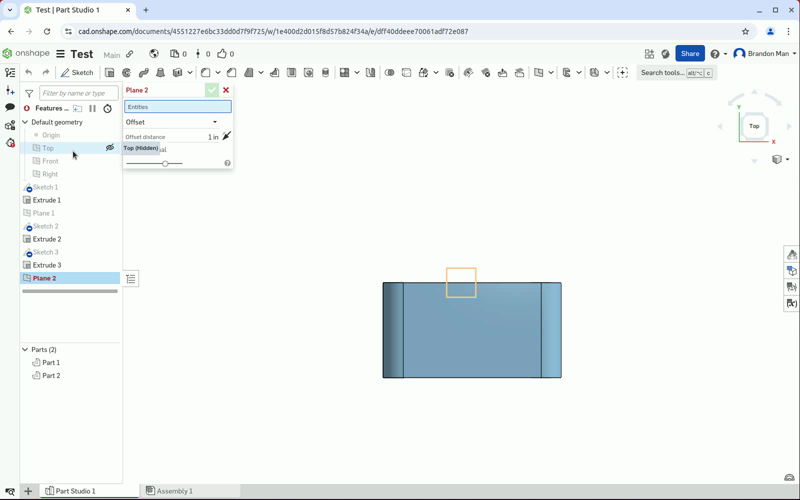
click(73, 150)
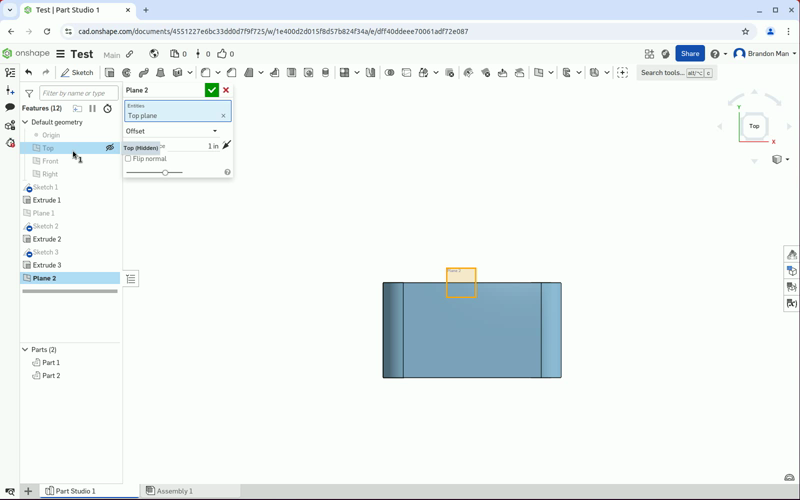
key(tab, 2)
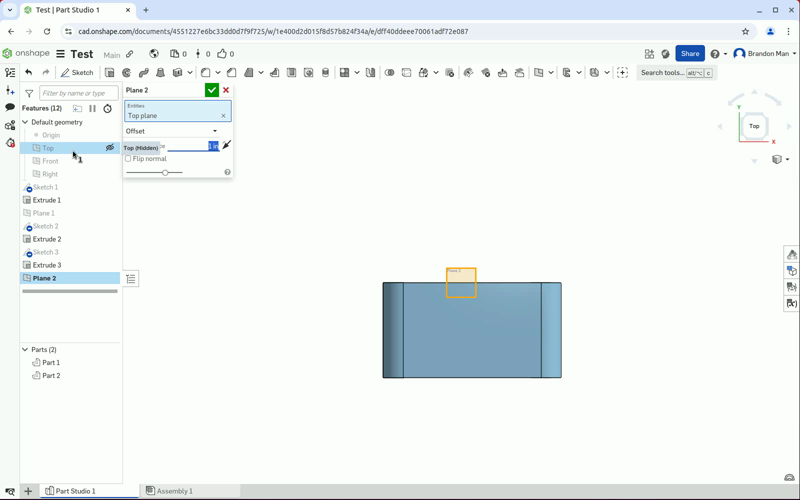
text(4.098)
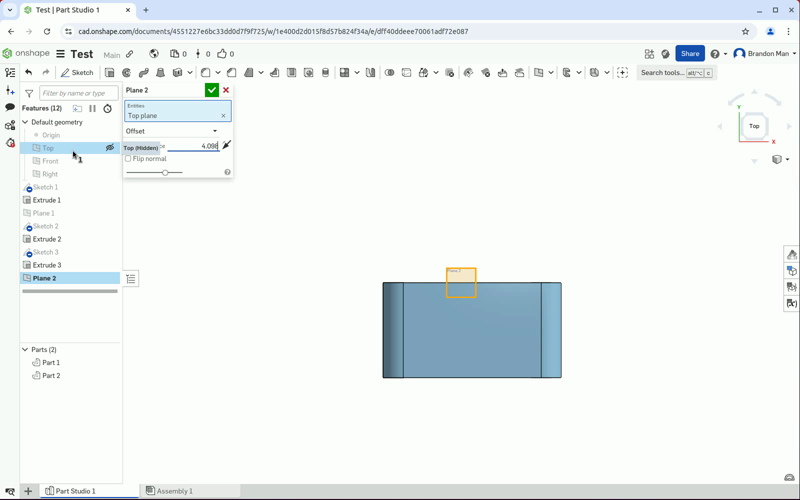
key(enter, 2)
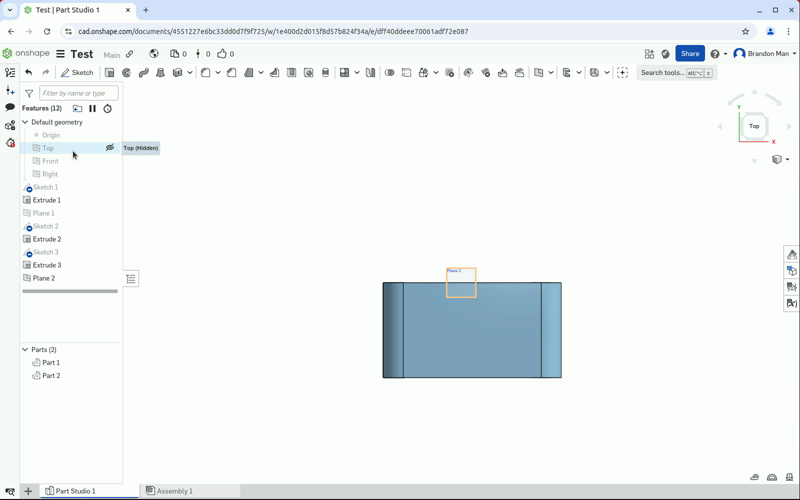
key(shift+s)
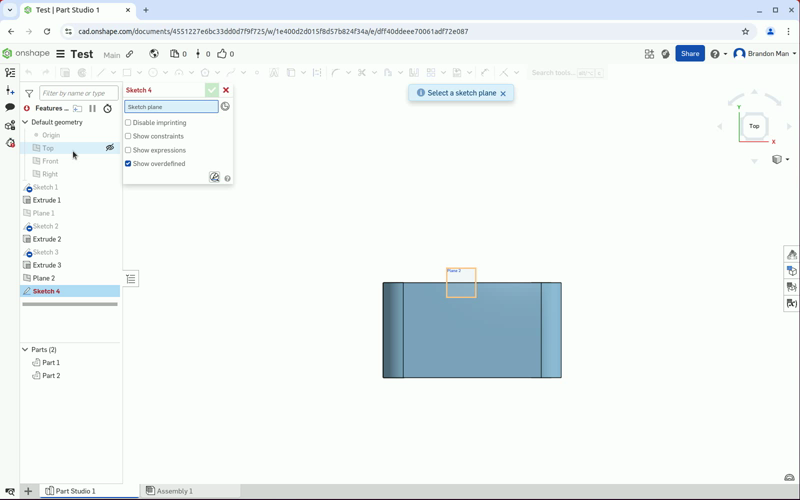
mouse_move(73, 280)
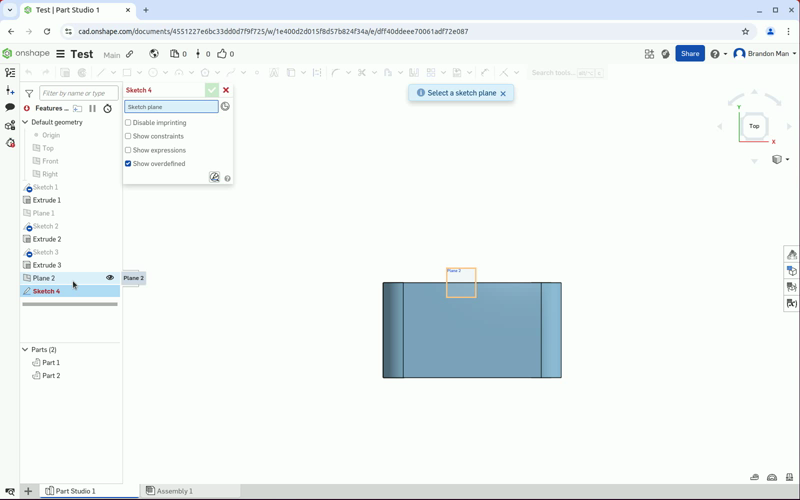
click(73, 280)
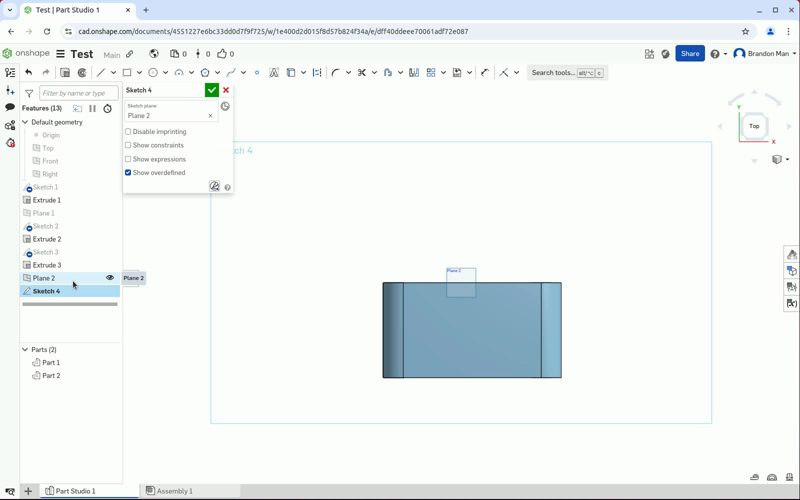
mouse_move(73, 352)
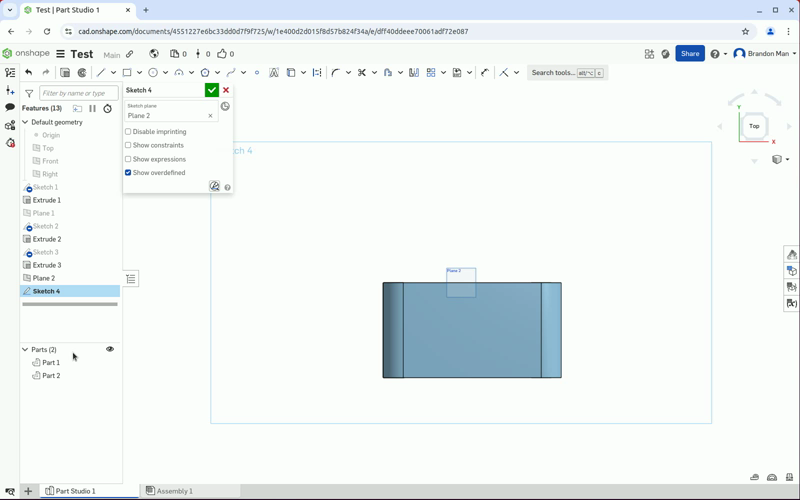
key(y)
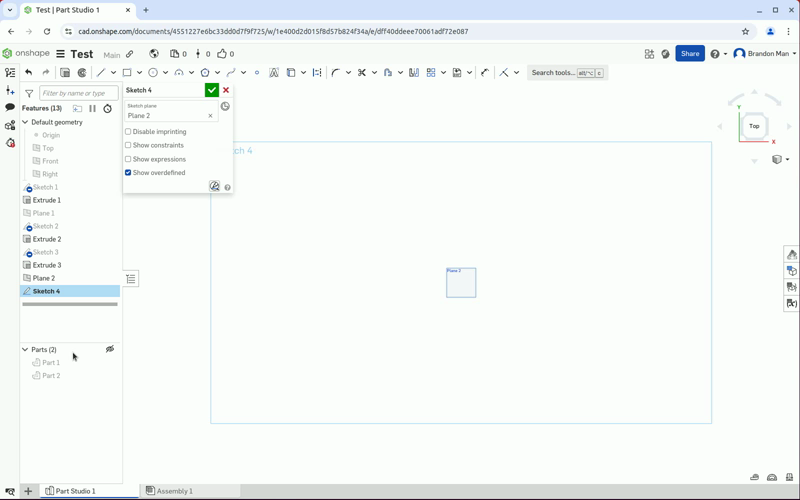
key(l)
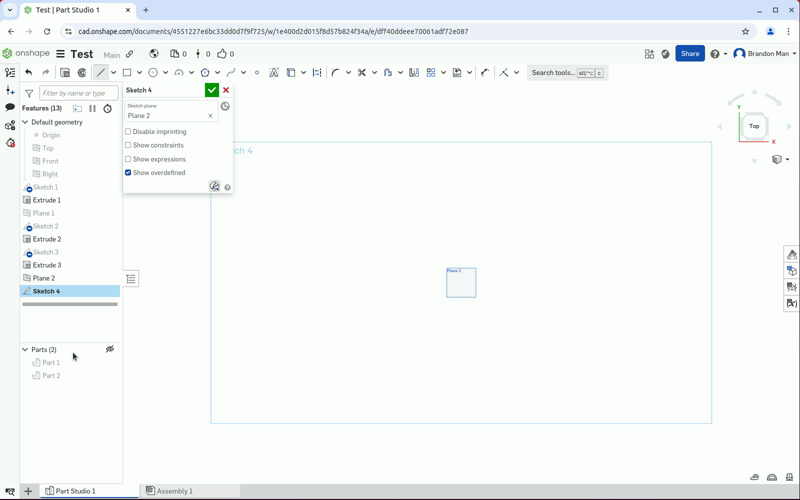
key_down(shift)
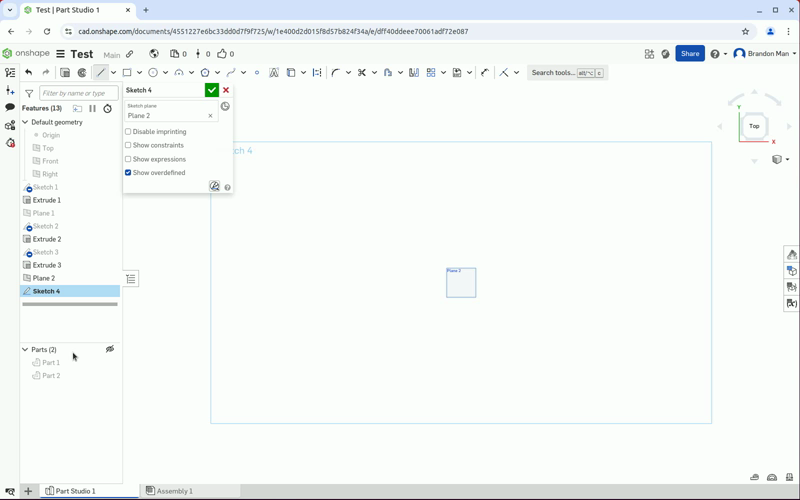
mouse_move(423, 376)
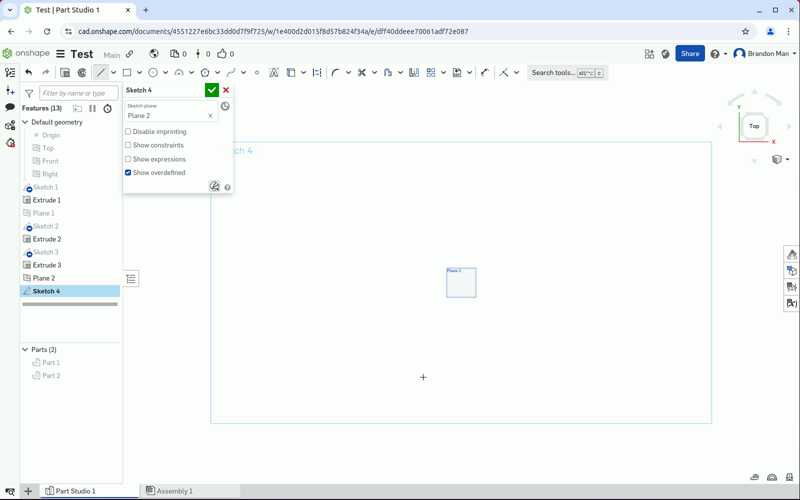
click(423, 376)
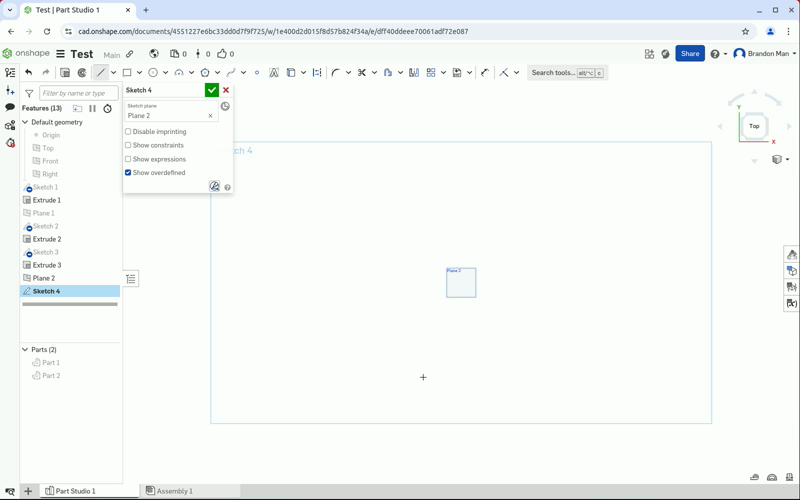
key_up(shift)
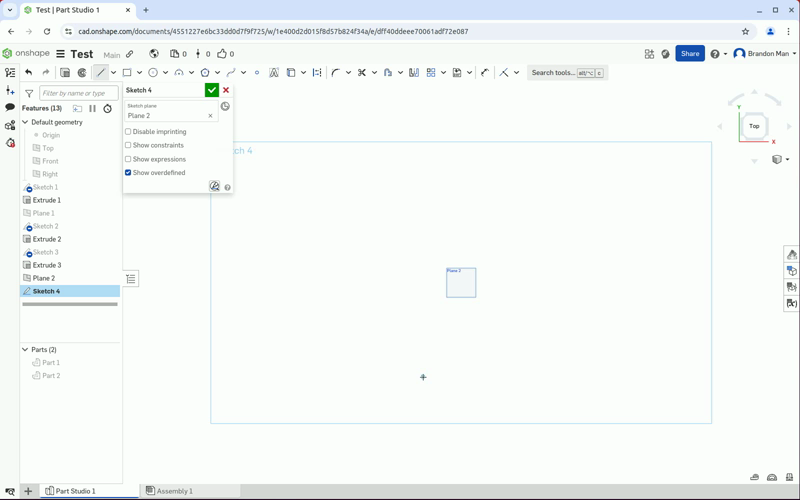
key_down(shift)
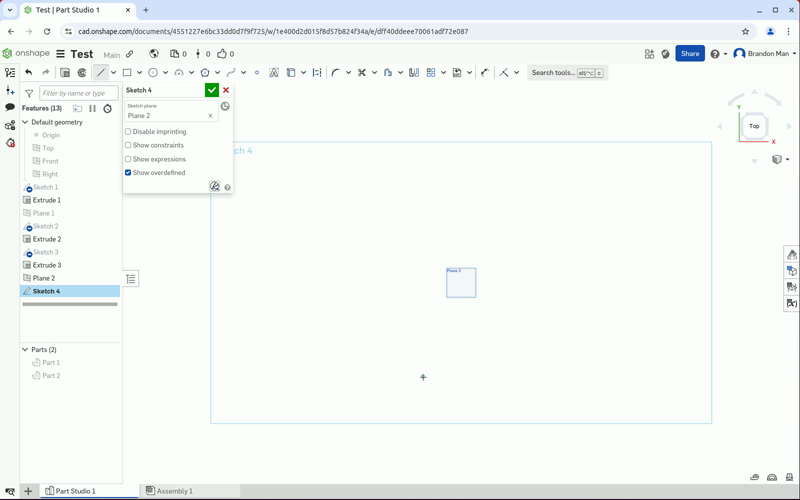
mouse_move(498, 376)
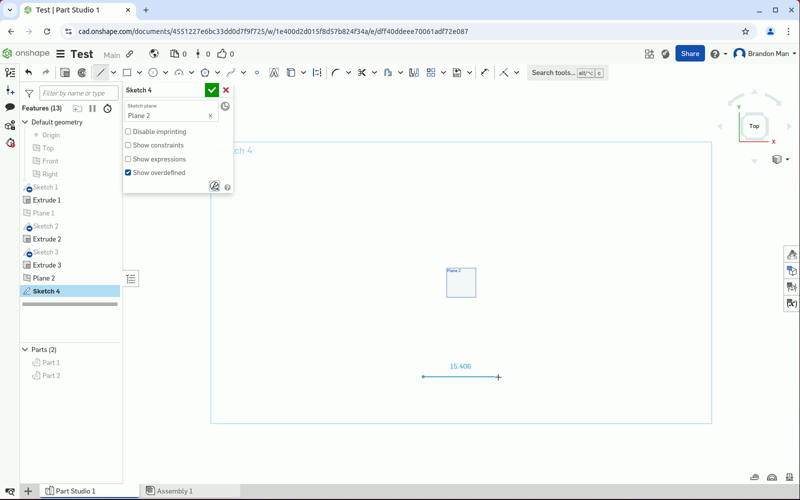
click(498, 376)
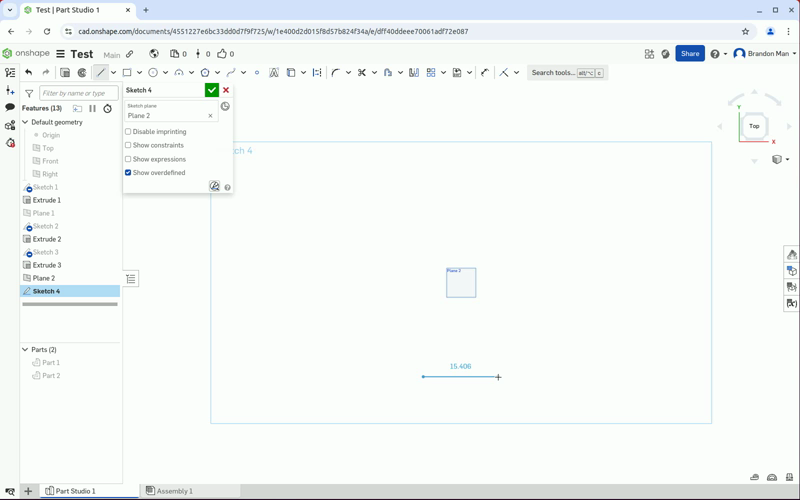
key_up(shift)
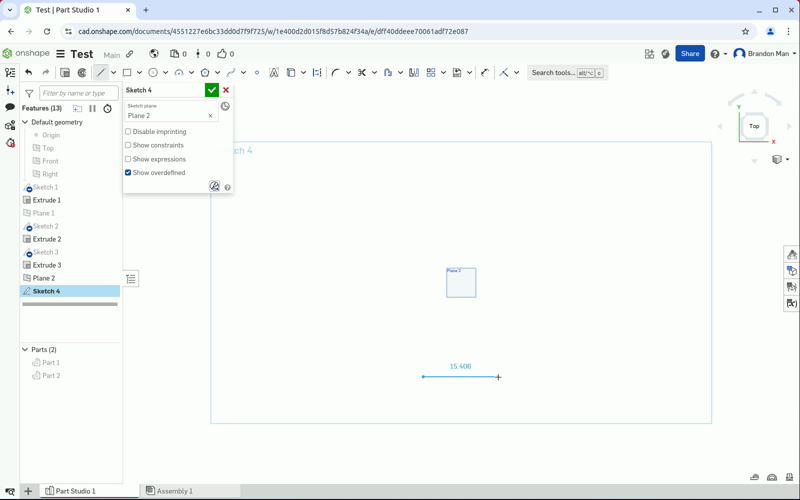
key_down(shift)
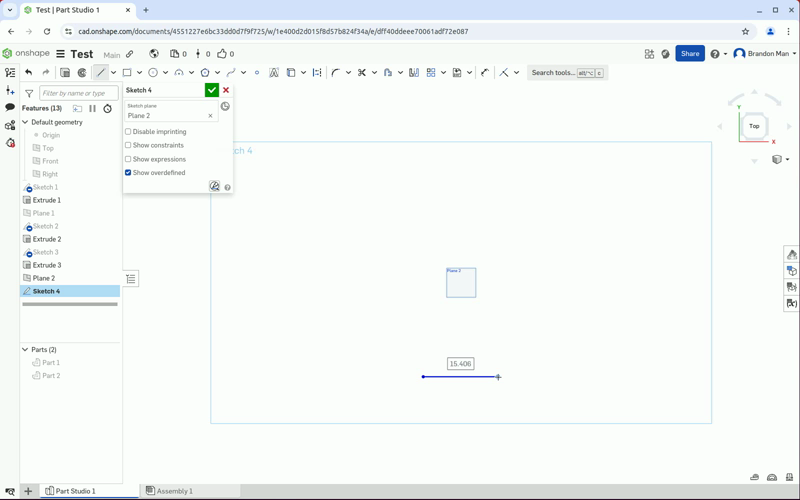
mouse_move(498, 288)
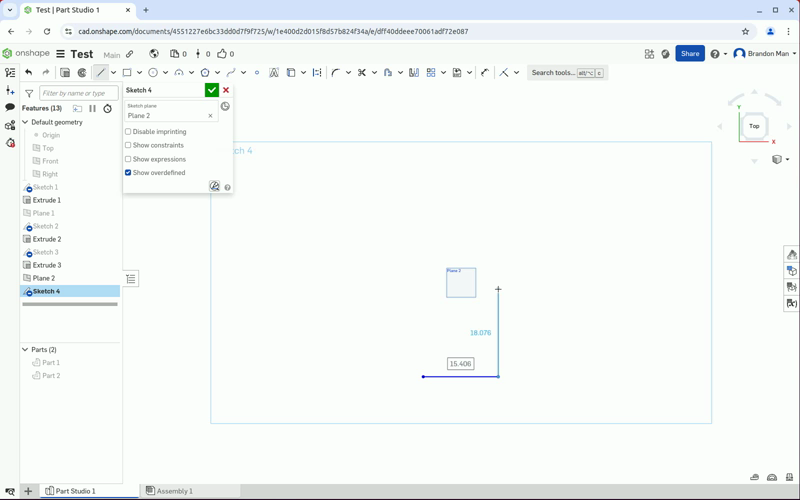
click(498, 288)
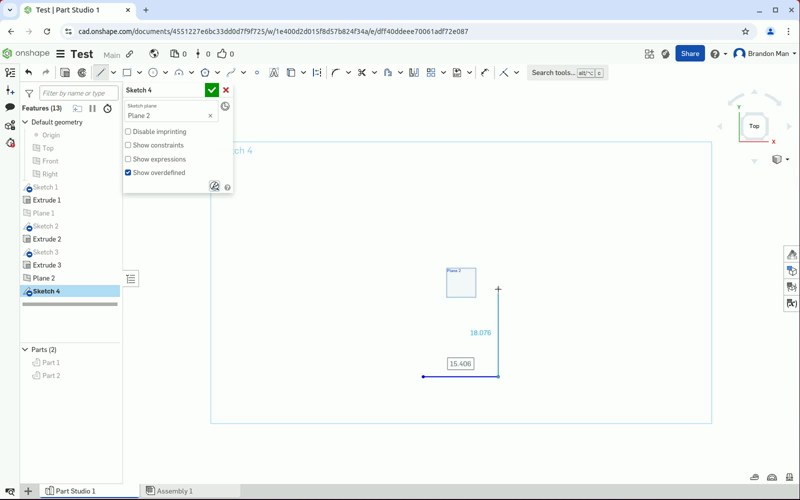
key_up(shift)
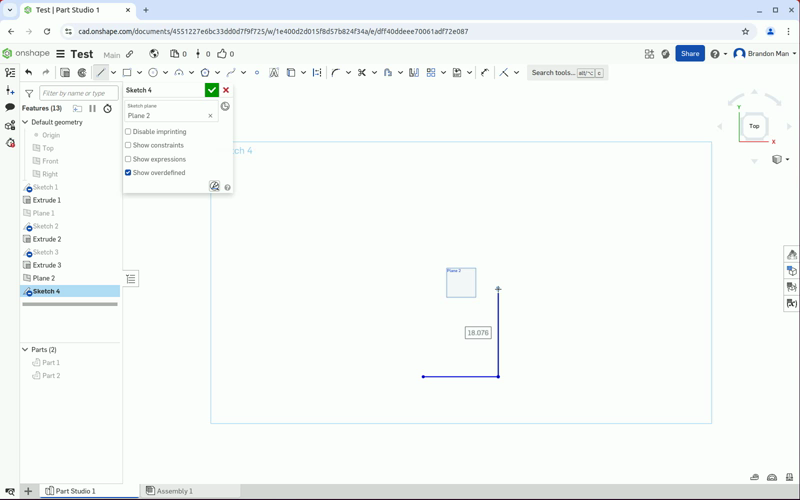
key_down(shift)
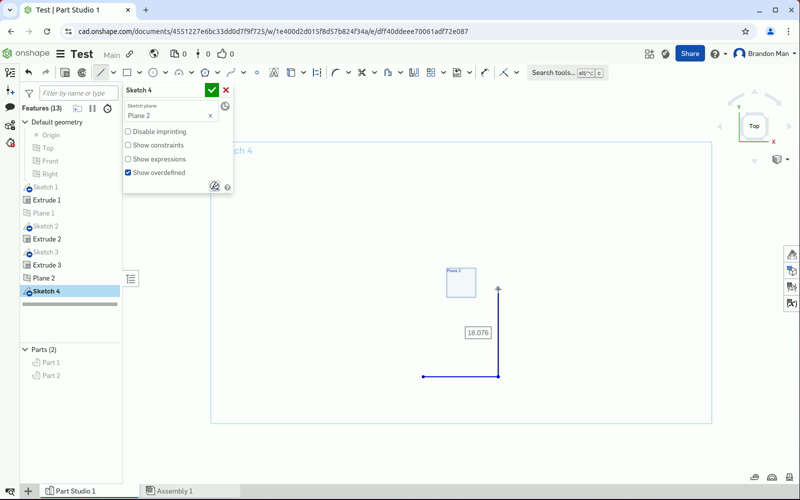
mouse_move(423, 288)
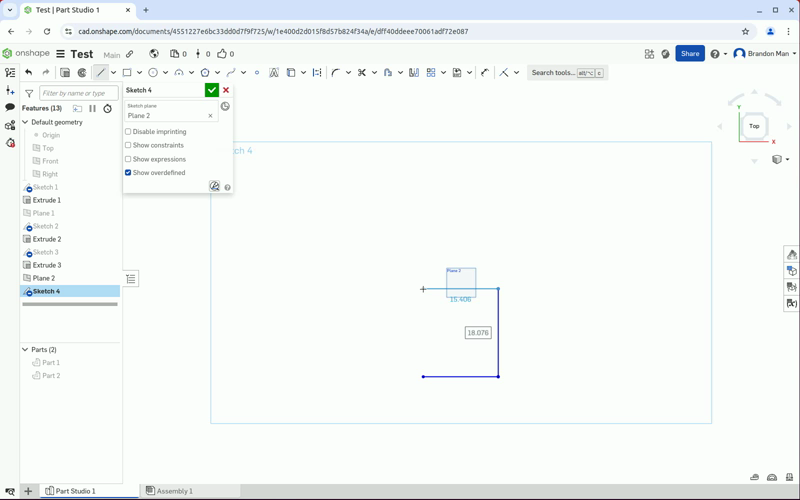
click(423, 288)
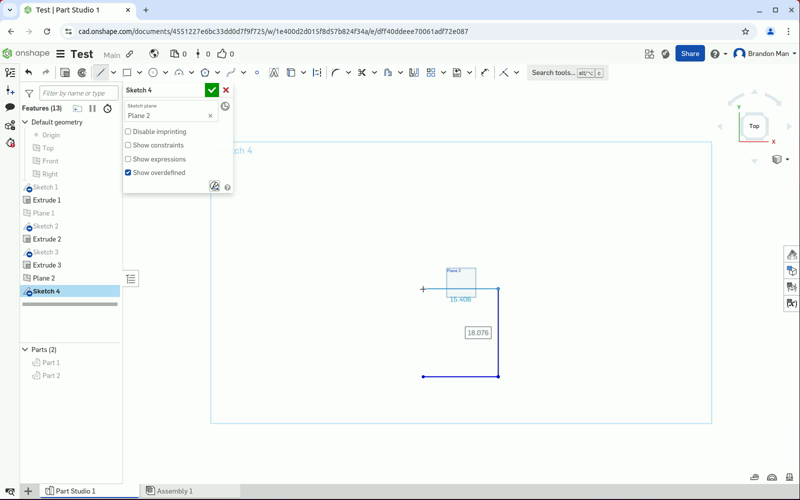
key_up(shift)
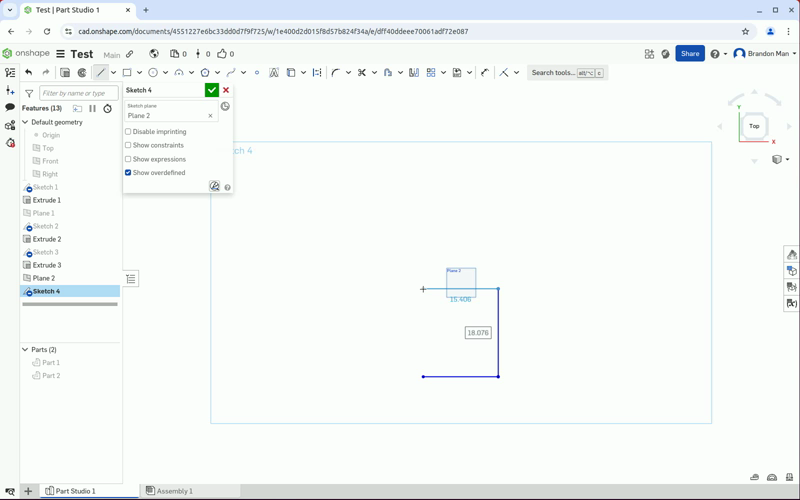
key_down(shift)
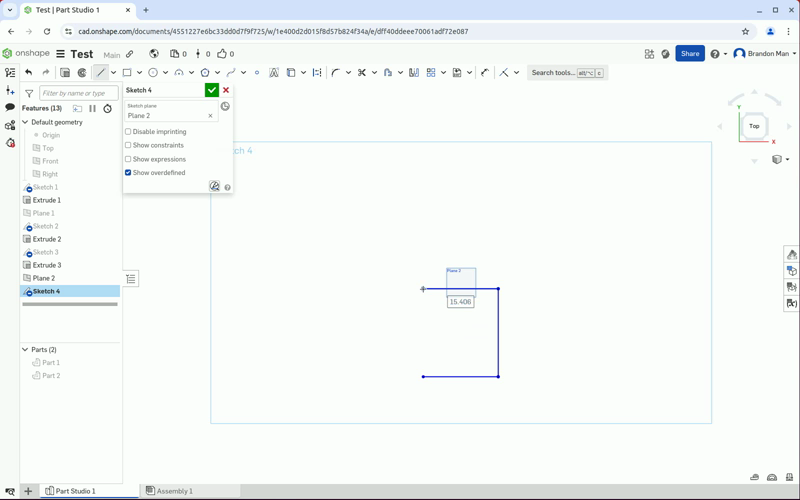
mouse_move(423, 376)
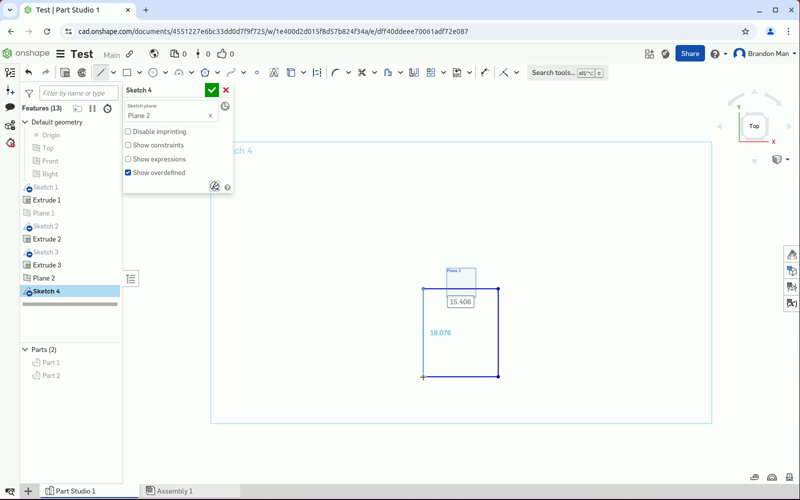
key_up(shift)
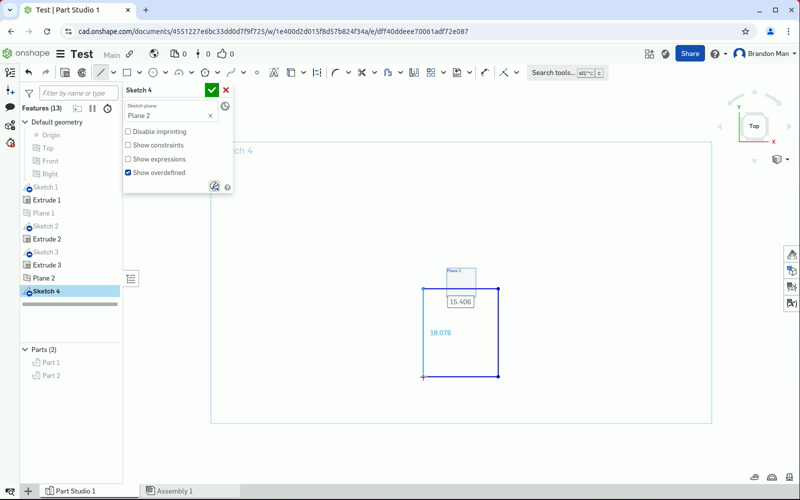
click(423, 376)
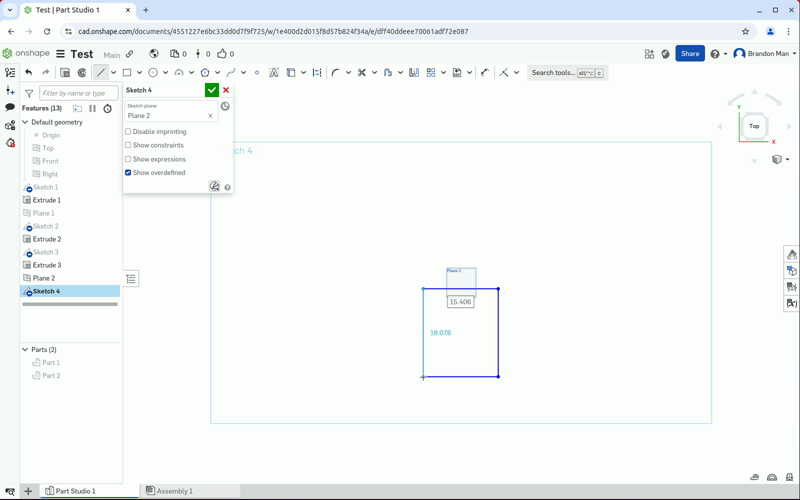
key(esc)
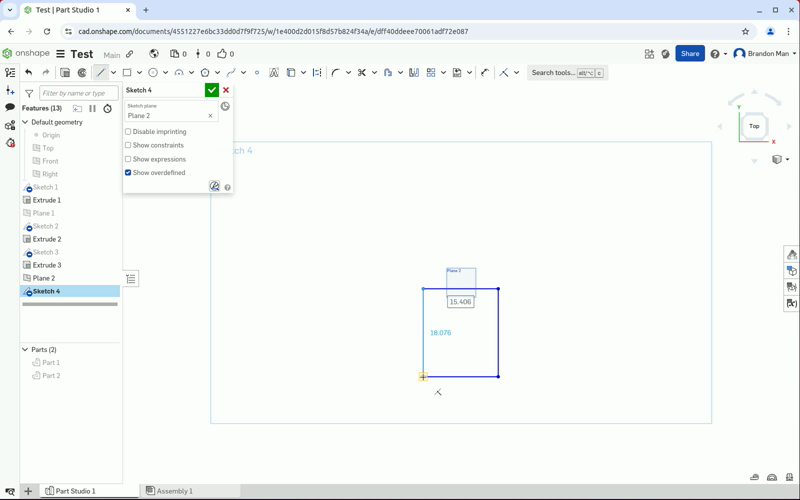
mouse_move(482, 359)
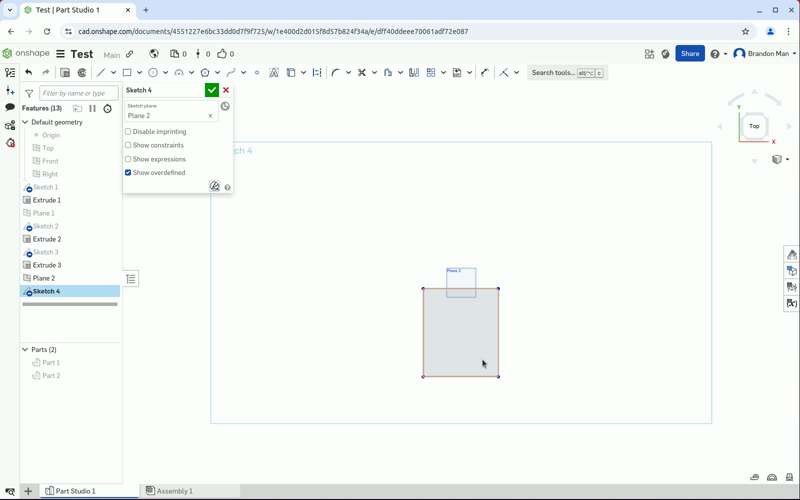
click(482, 359)
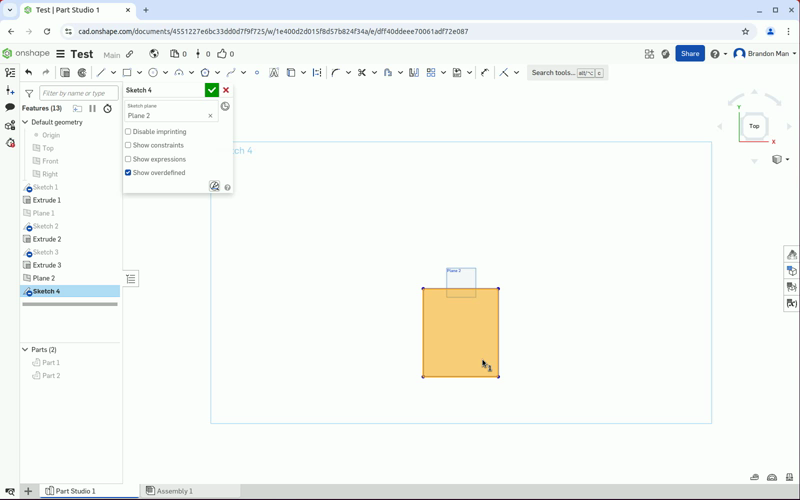
mouse_move(73, 352)
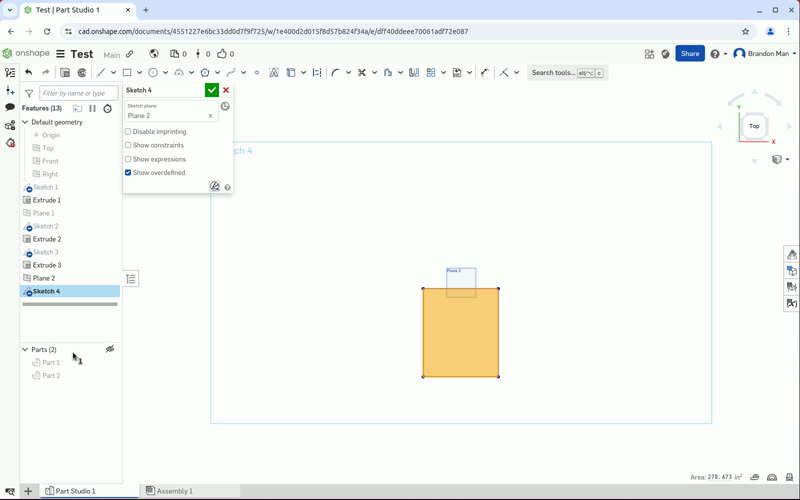
key(shift+y)
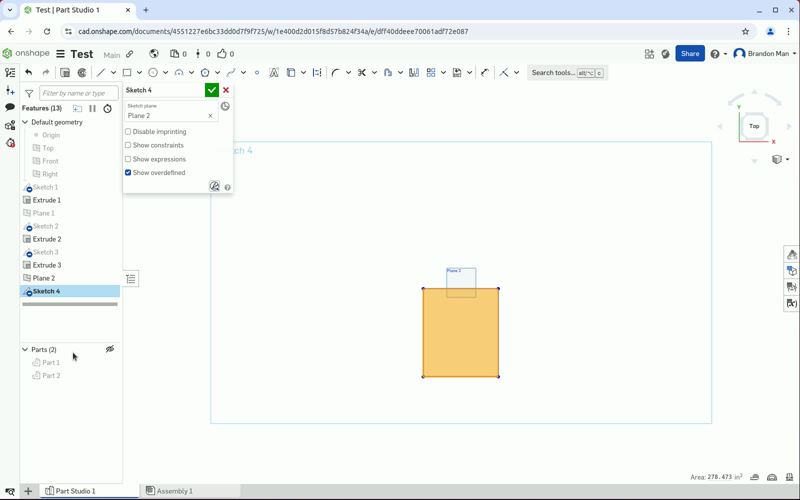
key(shift+e)
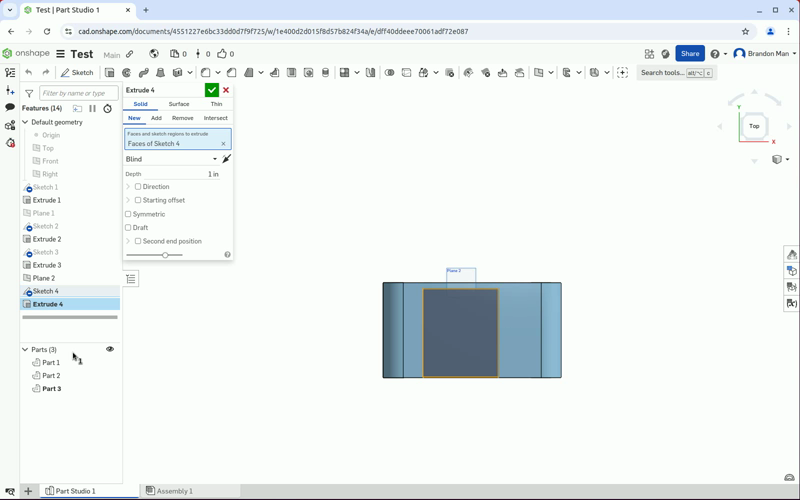
mouse_move(143, 106)
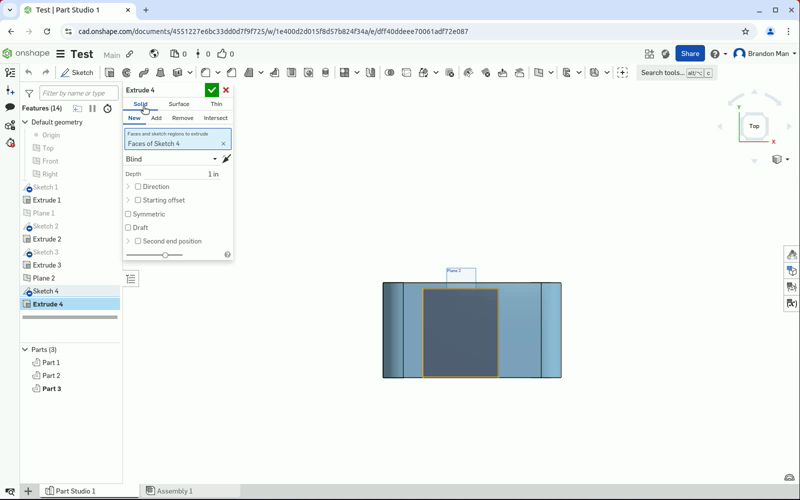
click(143, 106)
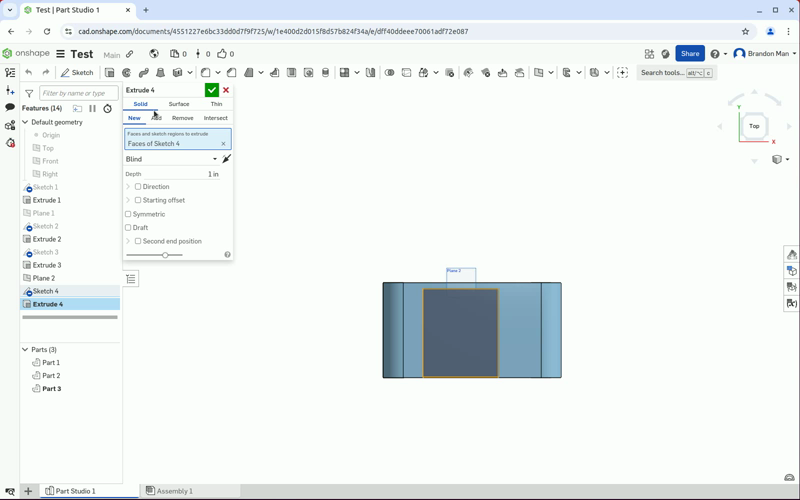
mouse_move(186, 120)
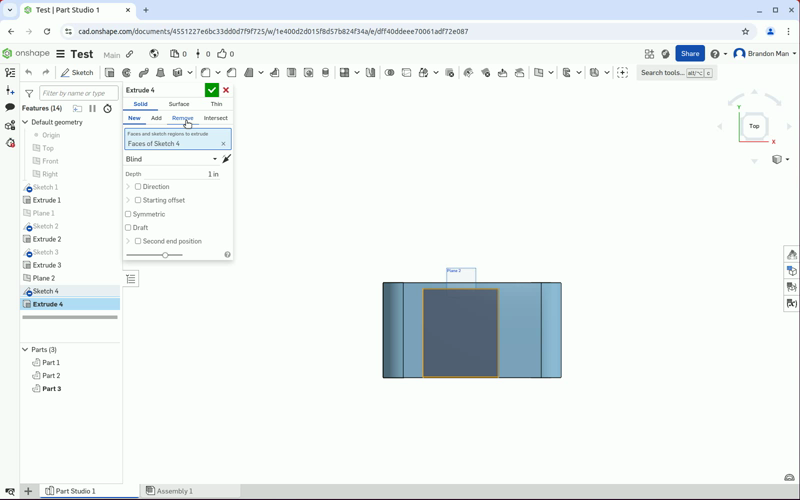
click(186, 120)
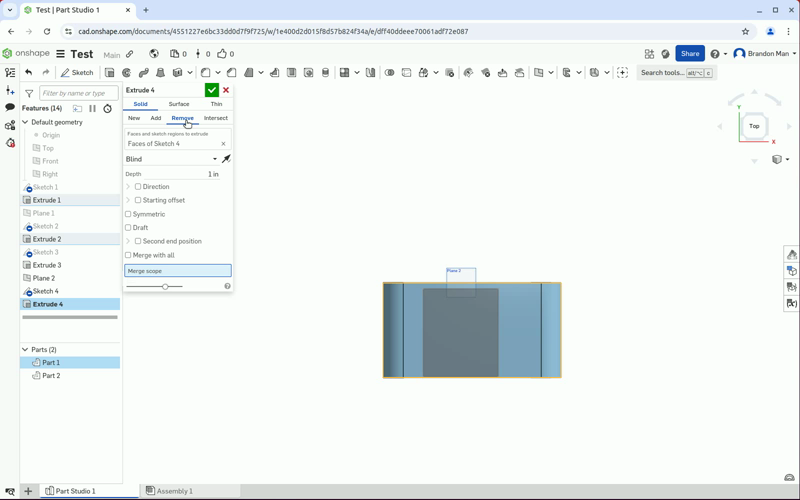
key(tab, 4)
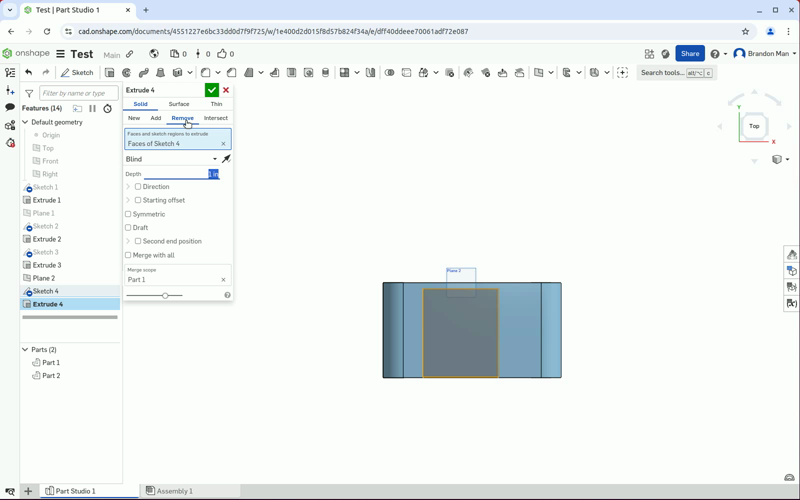
text(7.462)
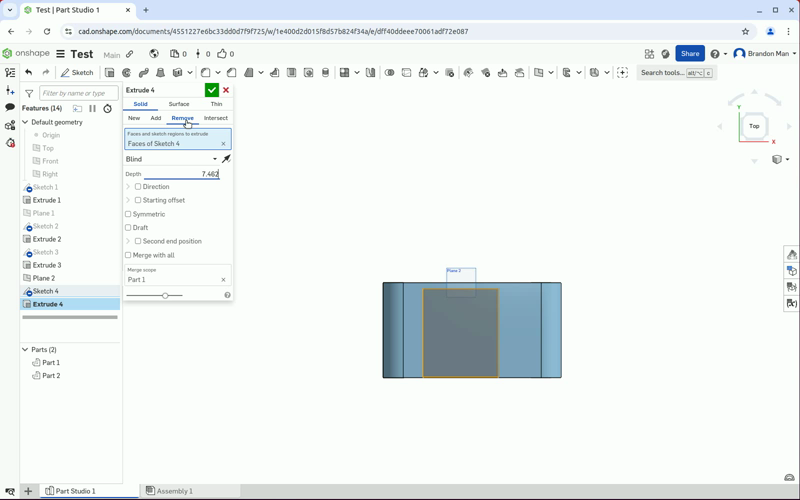
key(tab, 6)
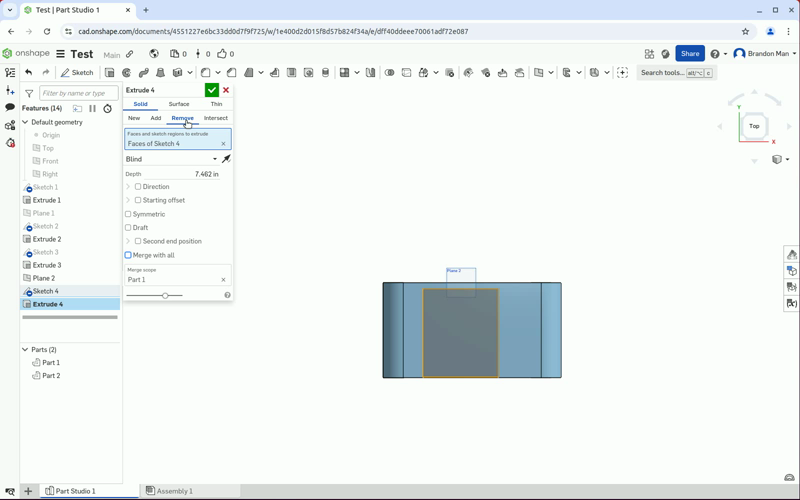
key(space)
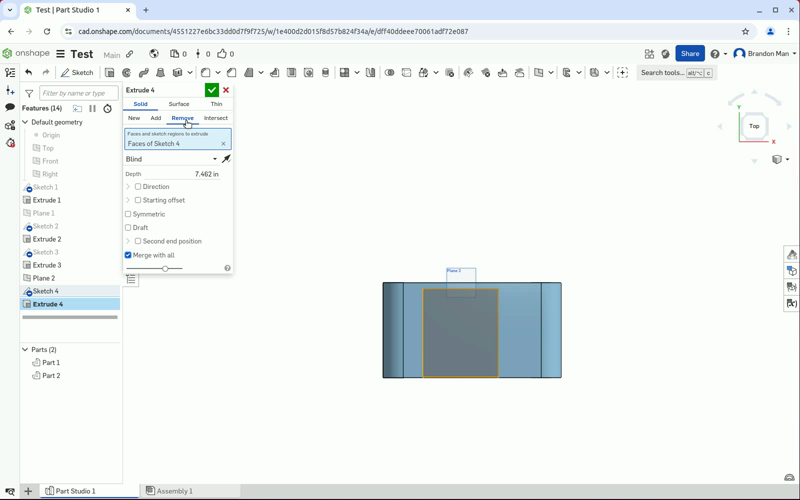
key(enter)
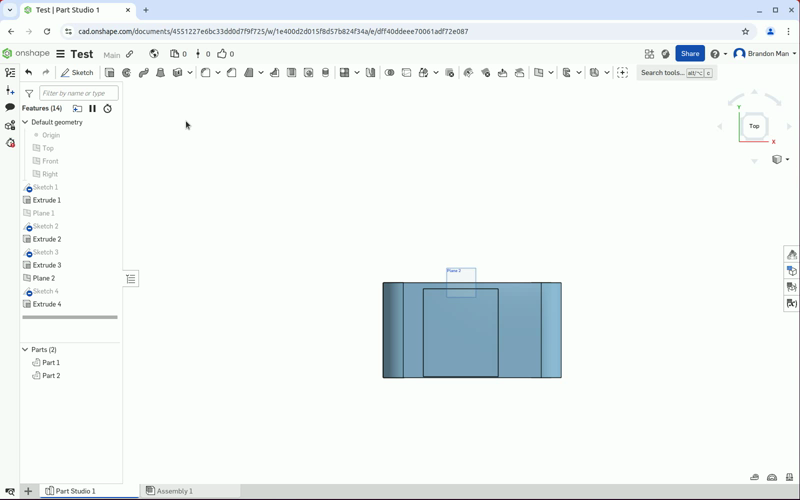
key(shift+h)
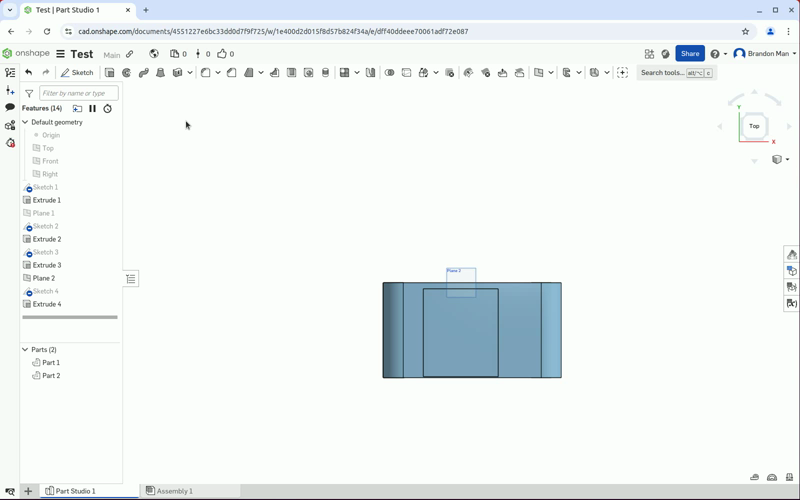
key(shift+h)
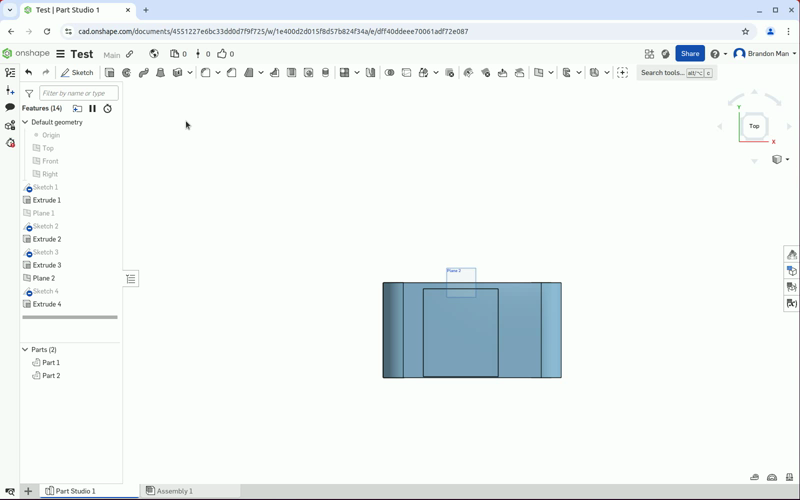
mouse_move(73, 189)
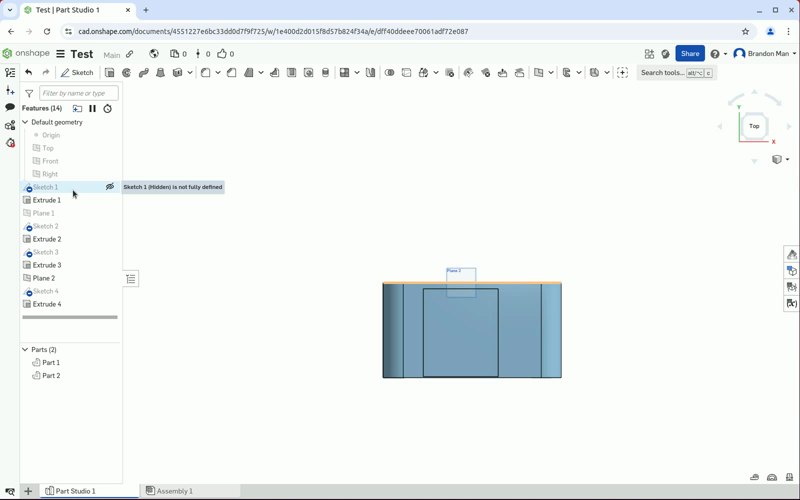
click(73, 189)
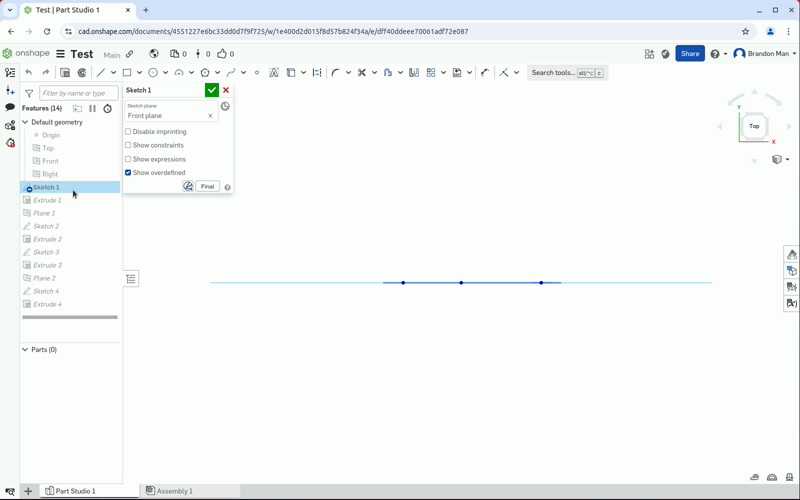
mouse_move(229, 92)
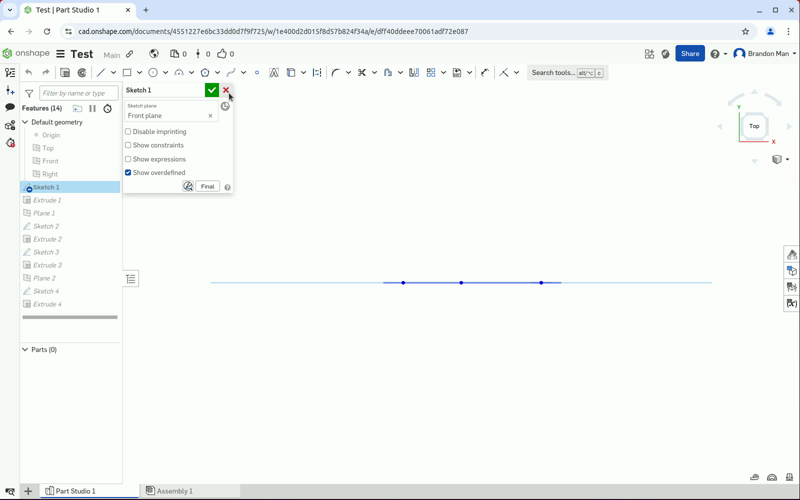
click(229, 92)
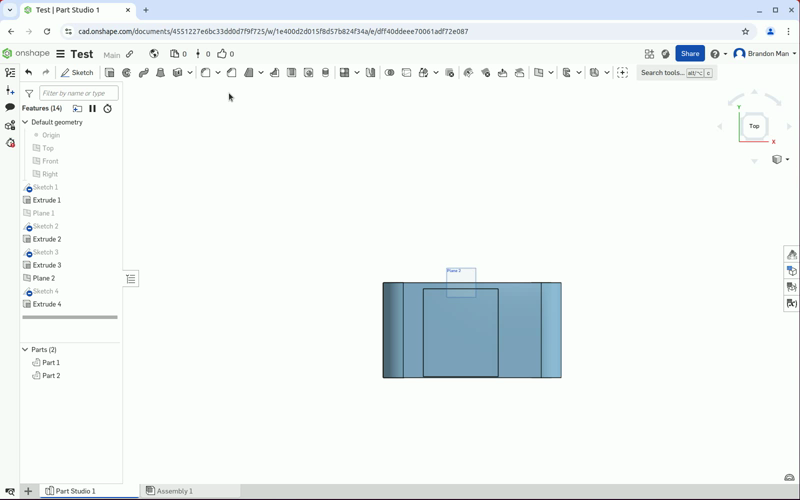
mouse_move(73, 352)
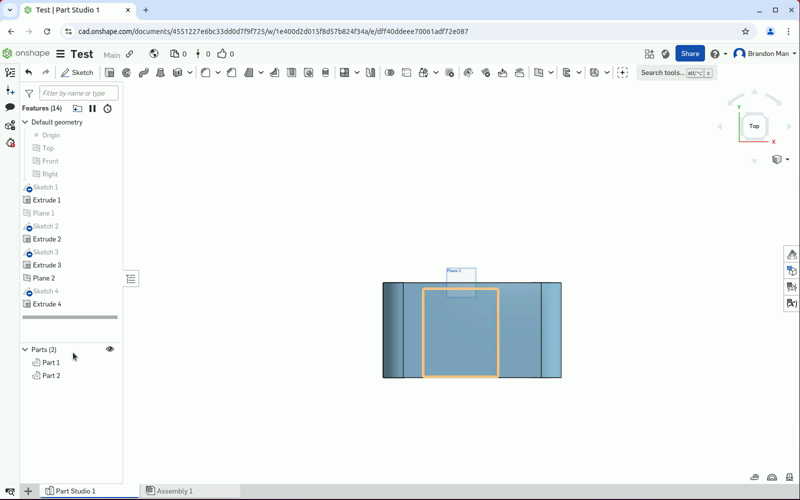
key(y)
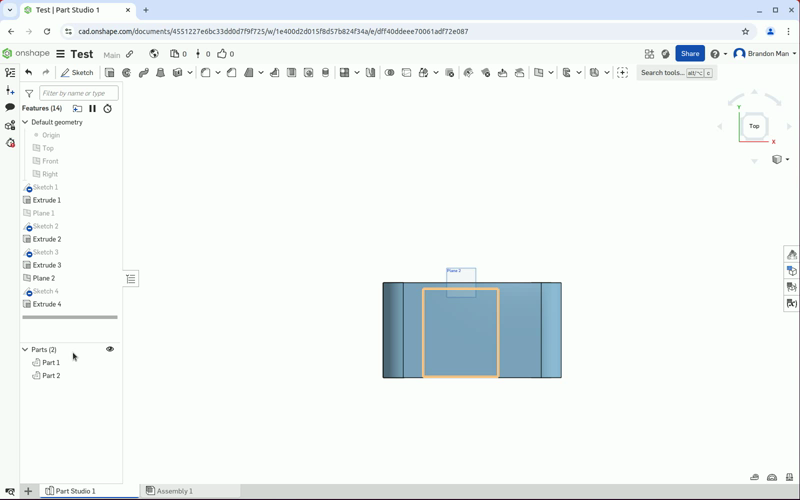
key(shift+p)
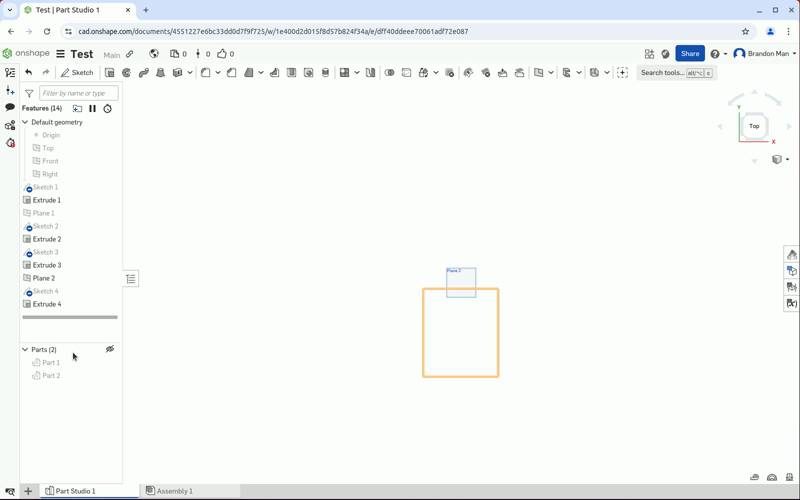
key(space)
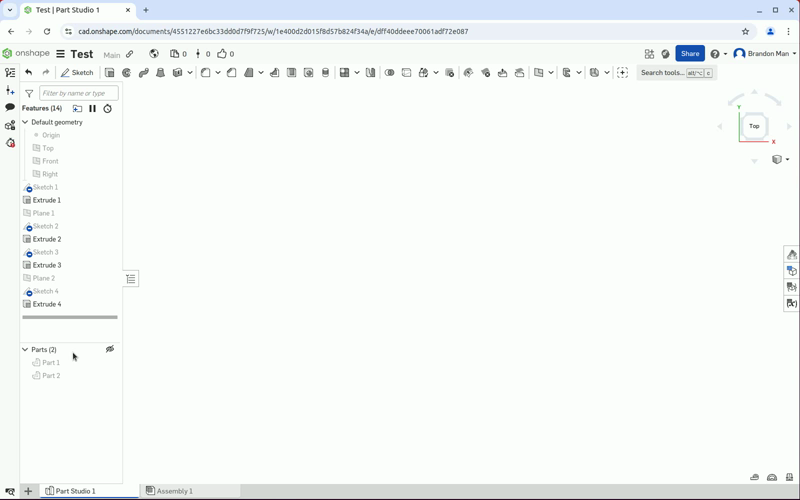
key_down(shift)
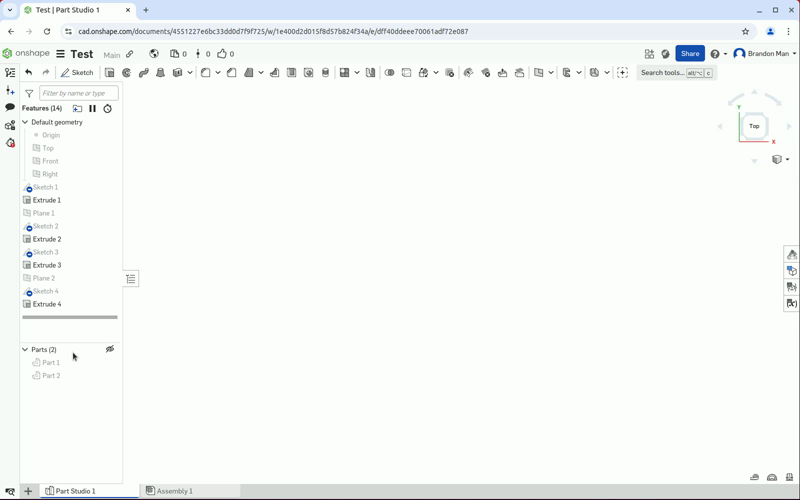
key(up)
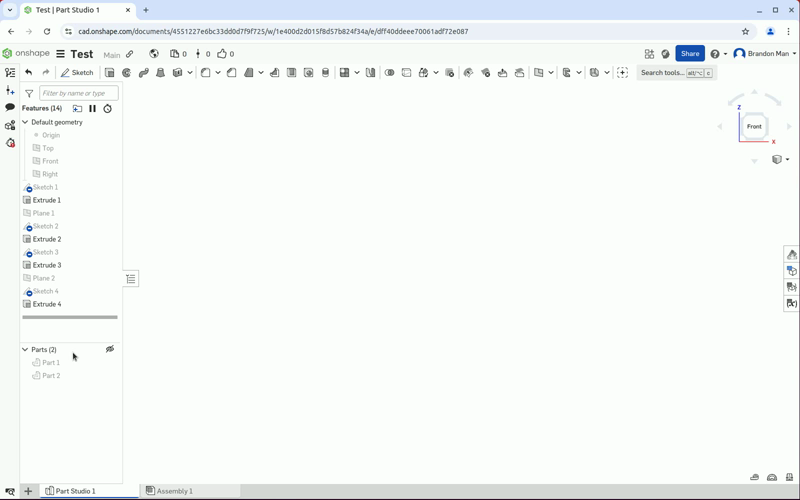
key_up(shift)
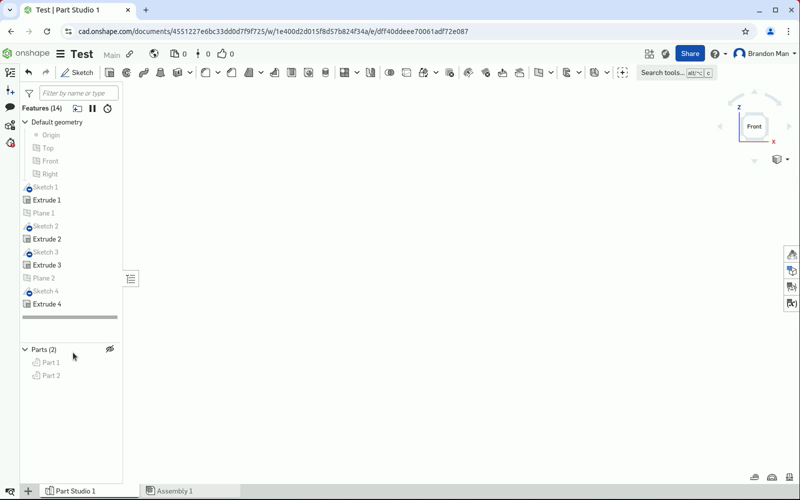
mouse_move(73, 352)
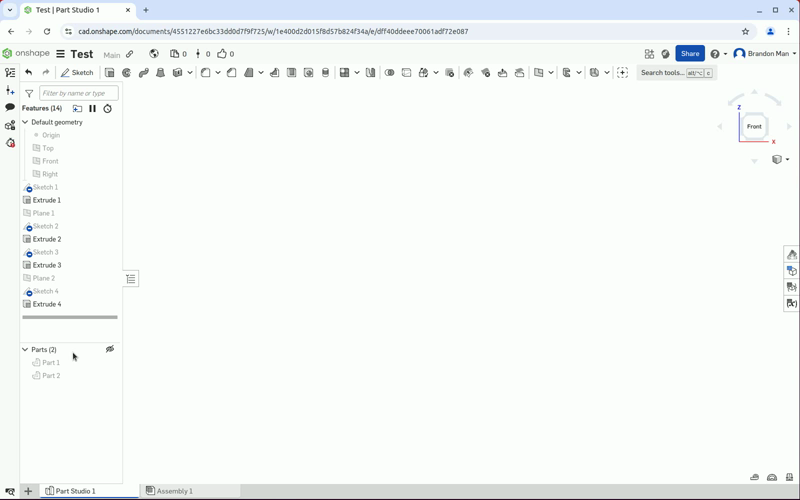
key(shift+y)
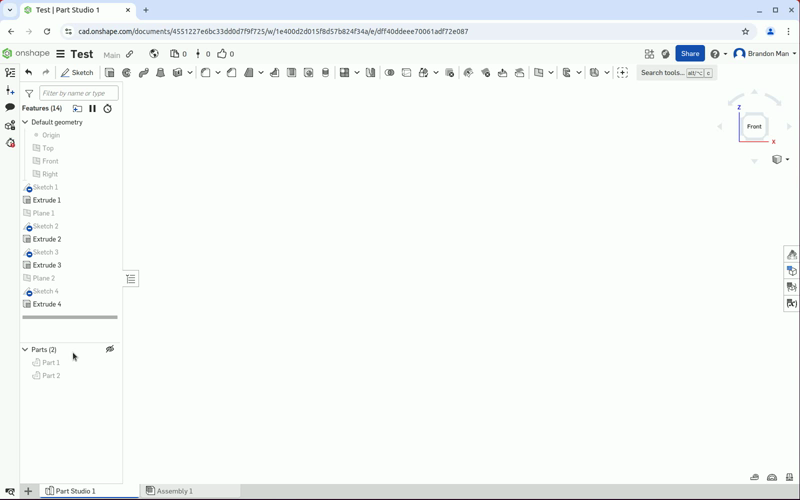
key(shift+s)
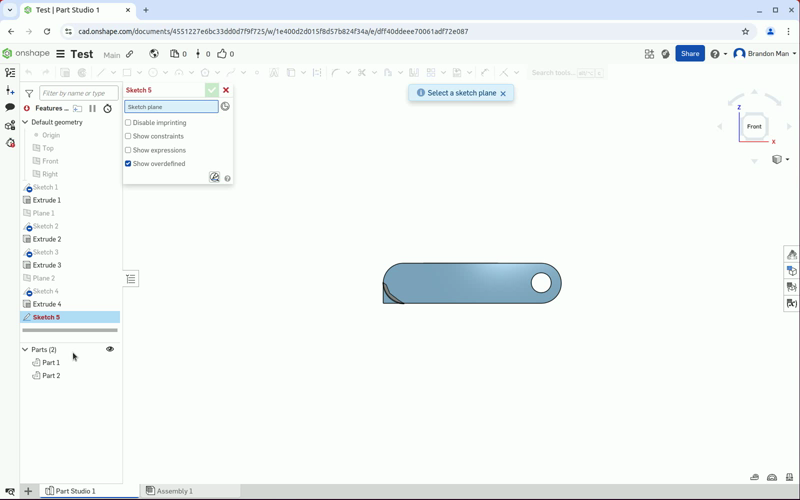
mouse_move(73, 215)
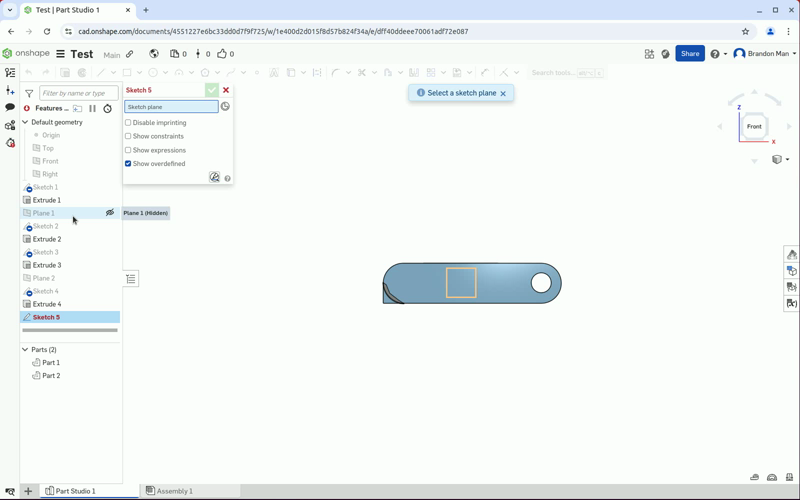
click(73, 215)
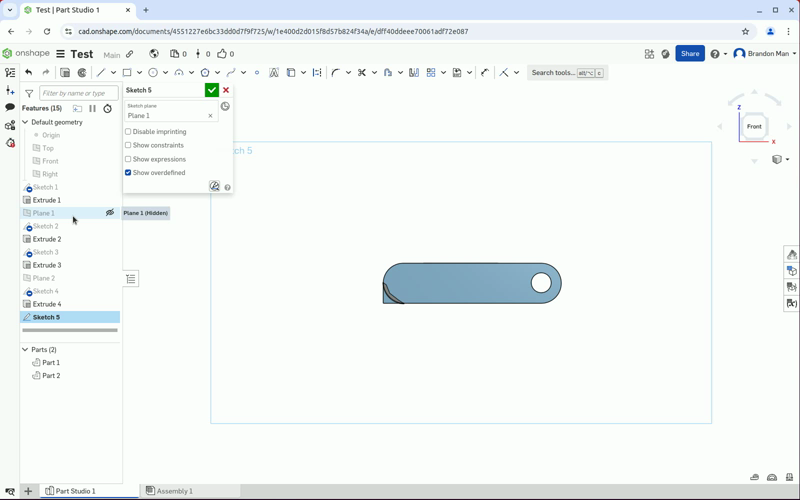
mouse_move(73, 352)
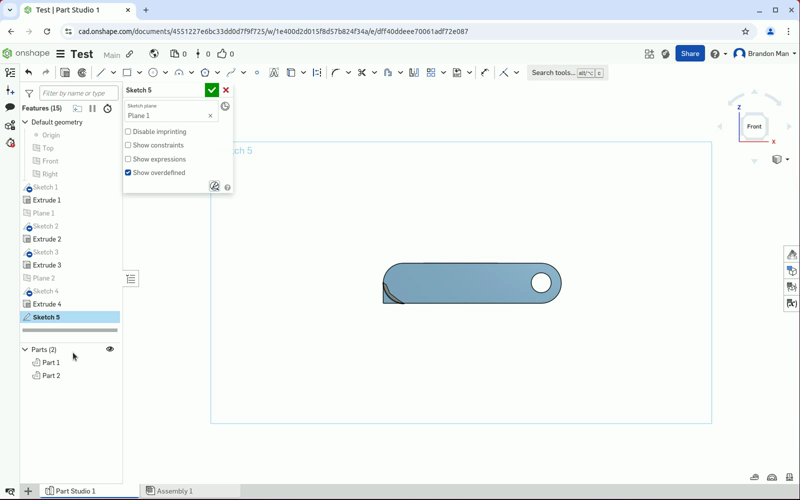
key(y)
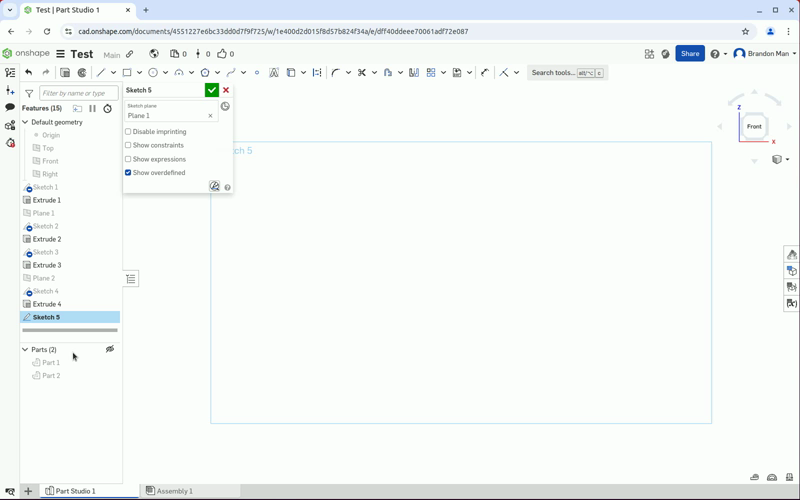
key(c)
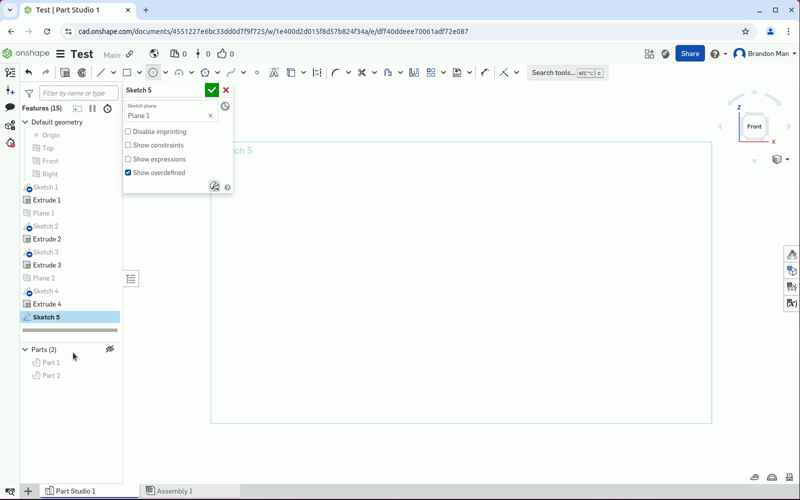
key_down(shift)
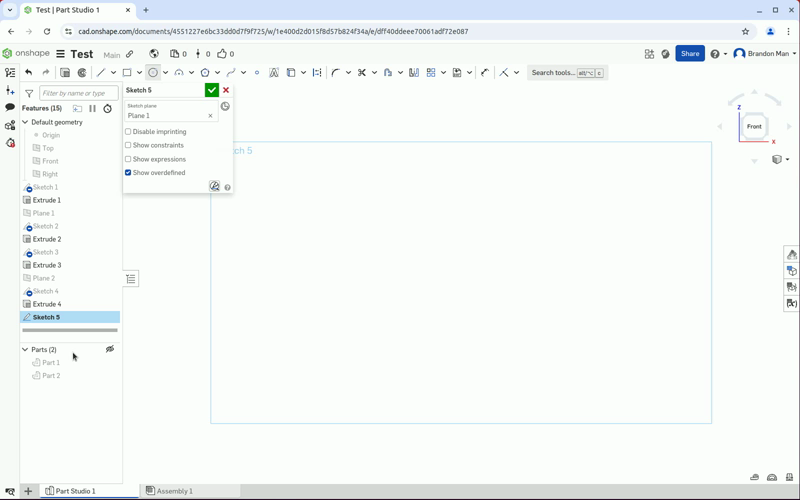
mouse_move(542, 282)
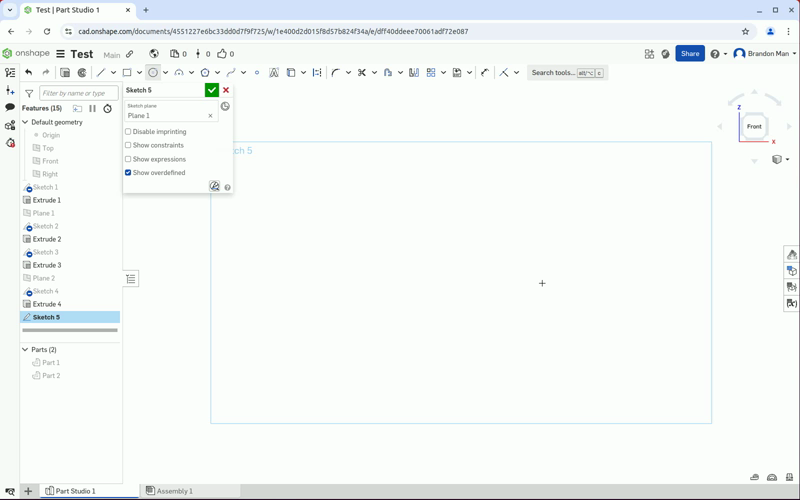
click(542, 282)
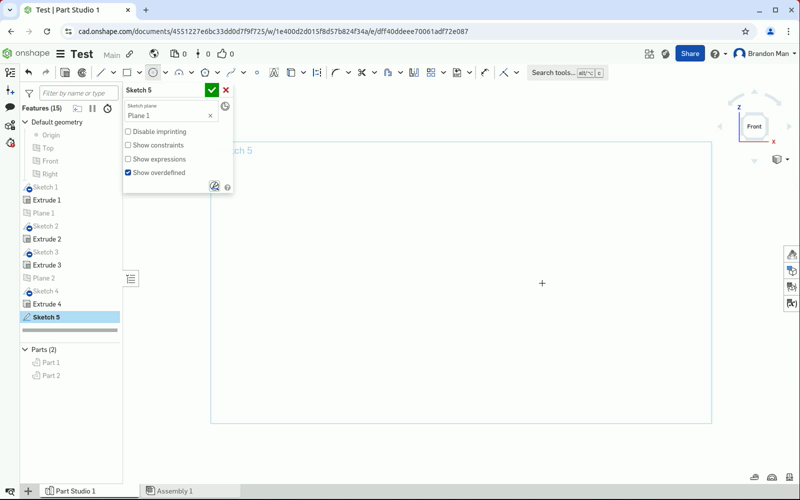
key_up(shift)
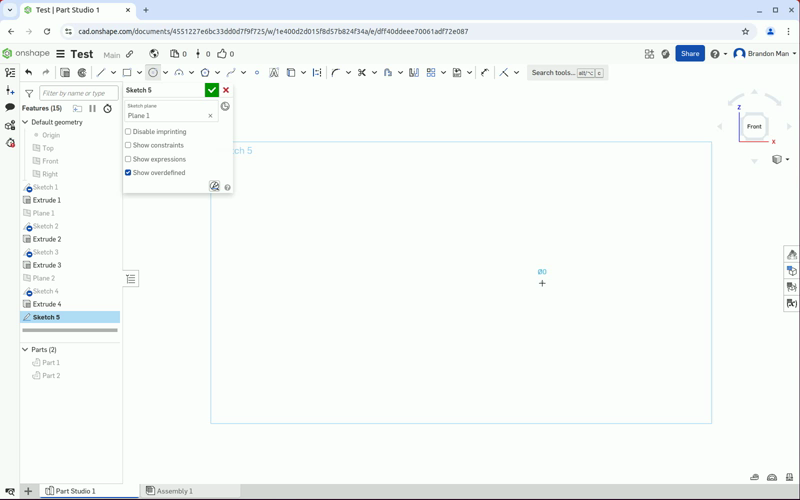
mouse_move(553, 282)
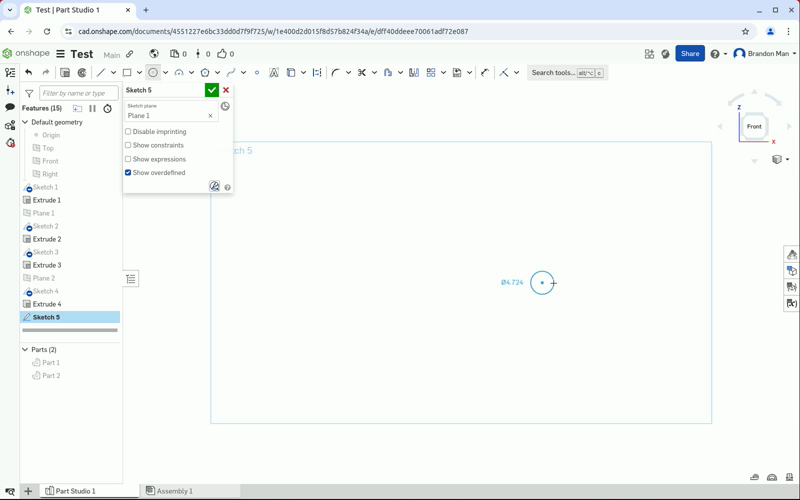
click(553, 282)
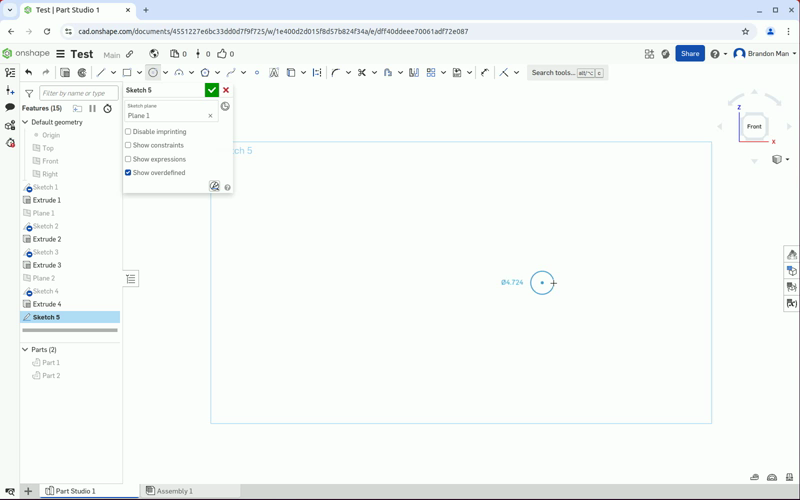
key(esc)
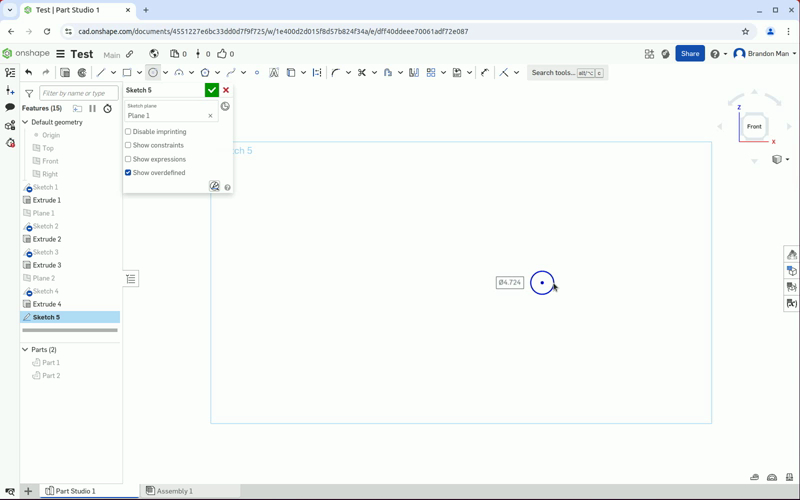
mouse_move(551, 282)
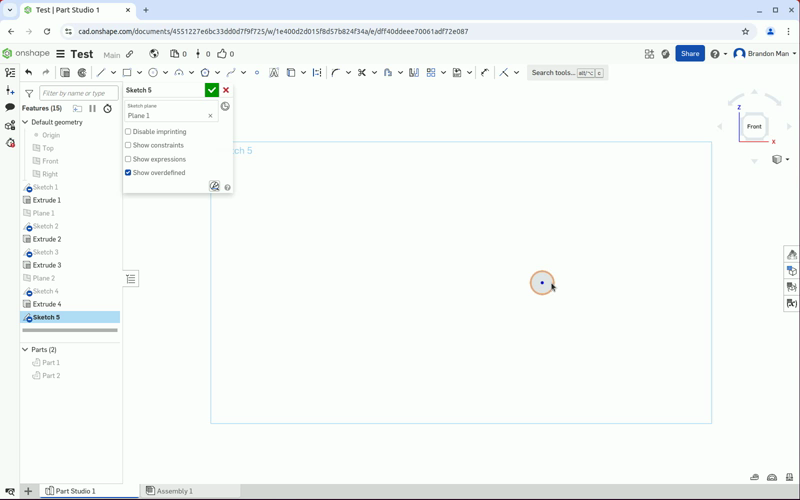
scroll(6)
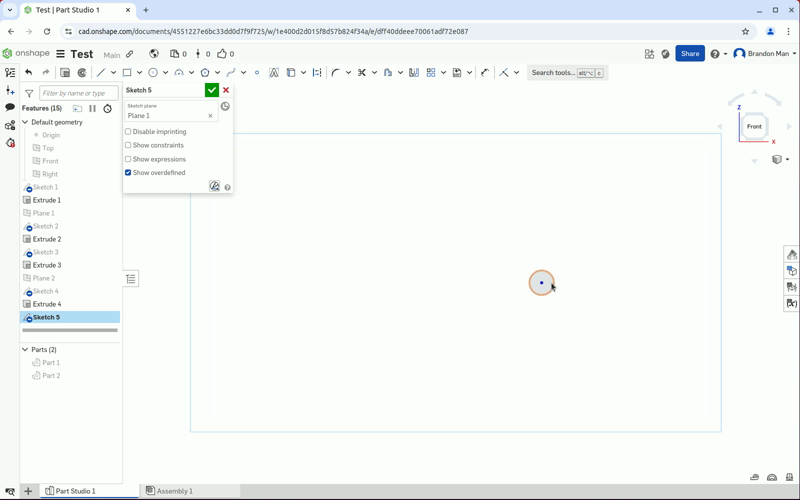
scroll(6)
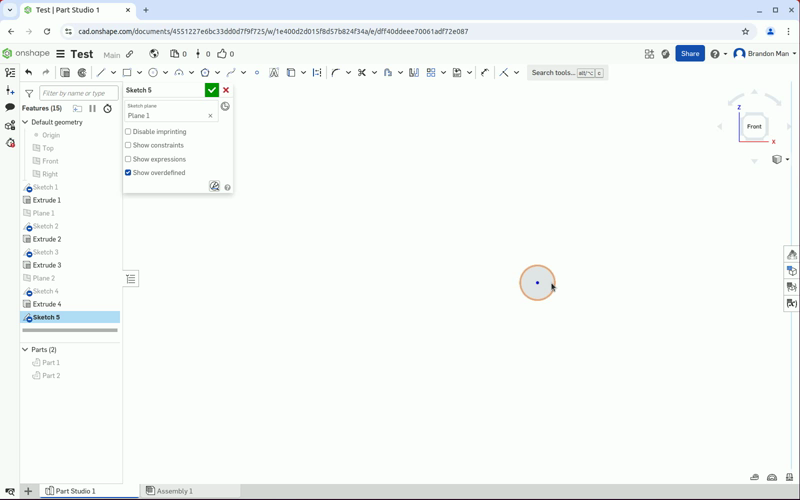
scroll(6)
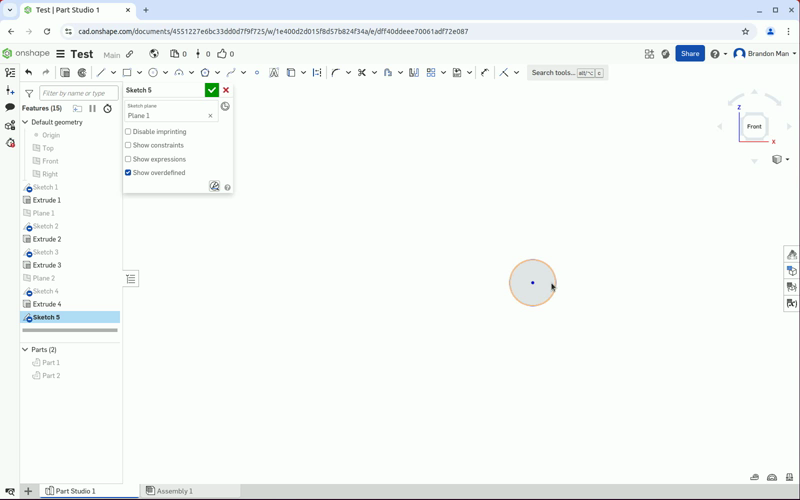
scroll(6)
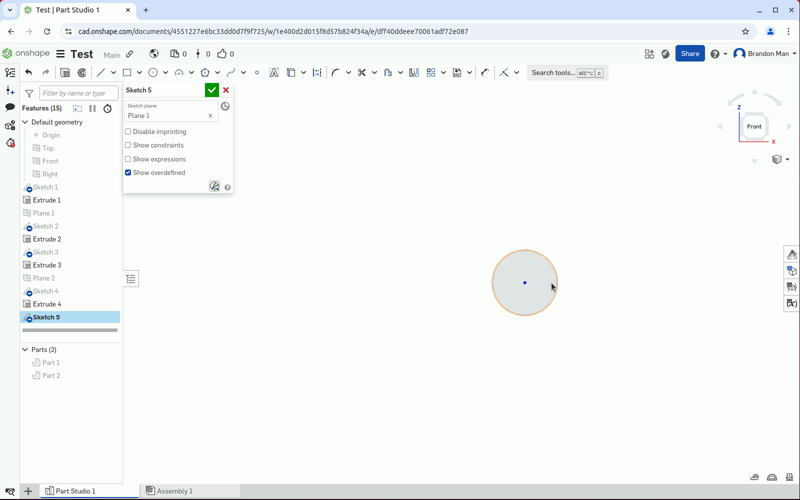
scroll(6)
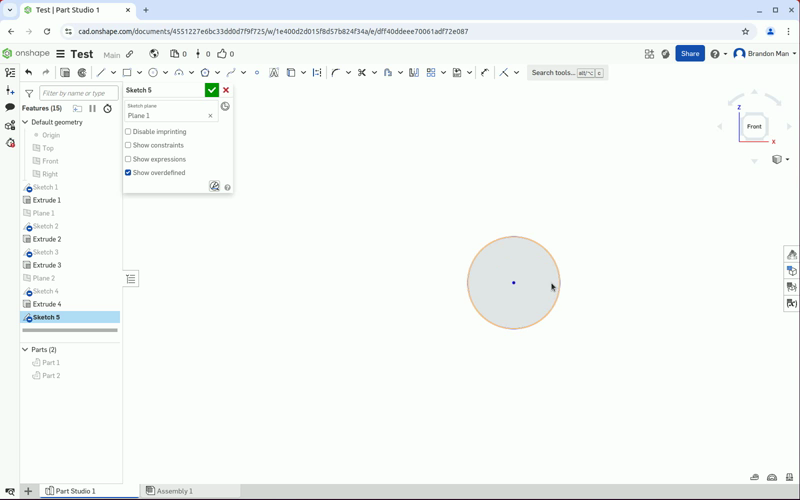
scroll(6)
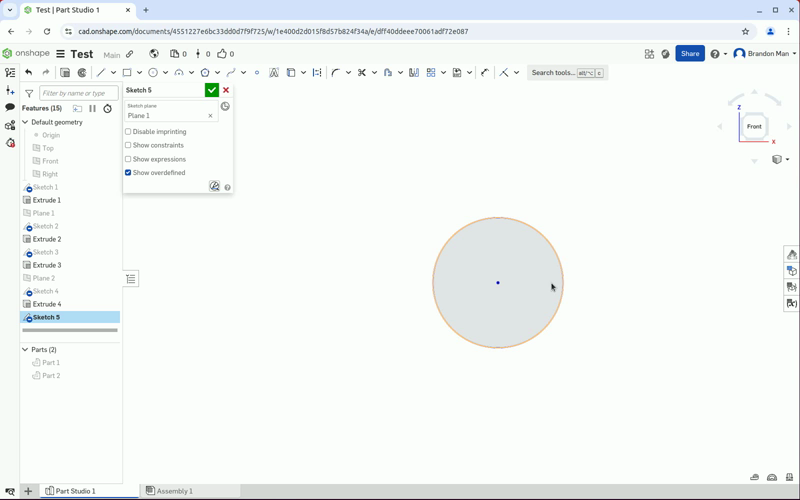
scroll(6)
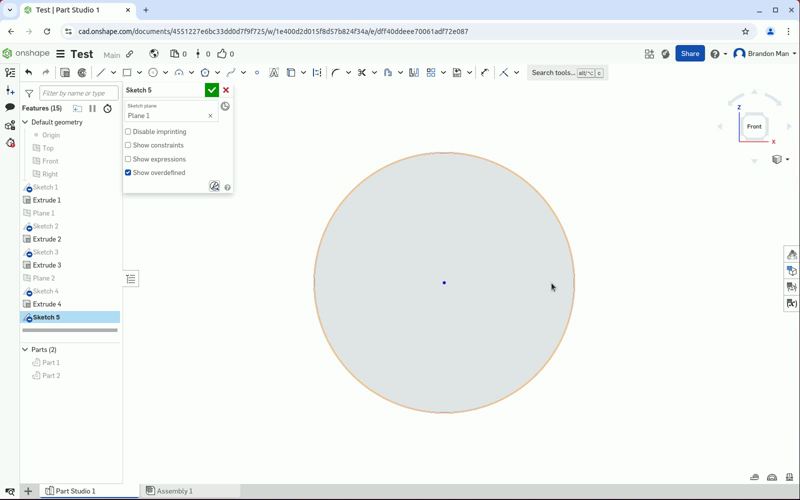
click(551, 282)
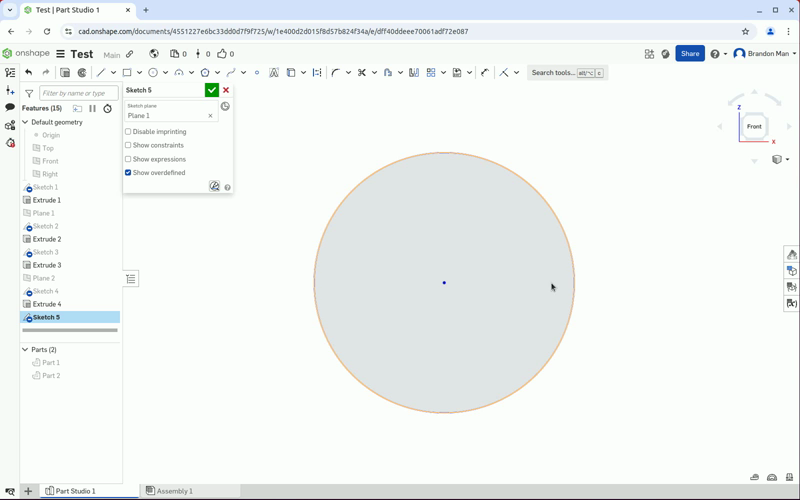
scroll(-6)
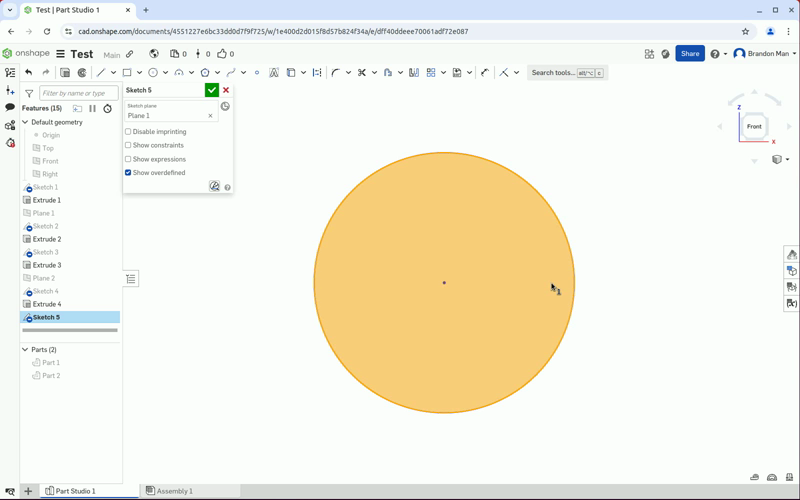
scroll(-6)
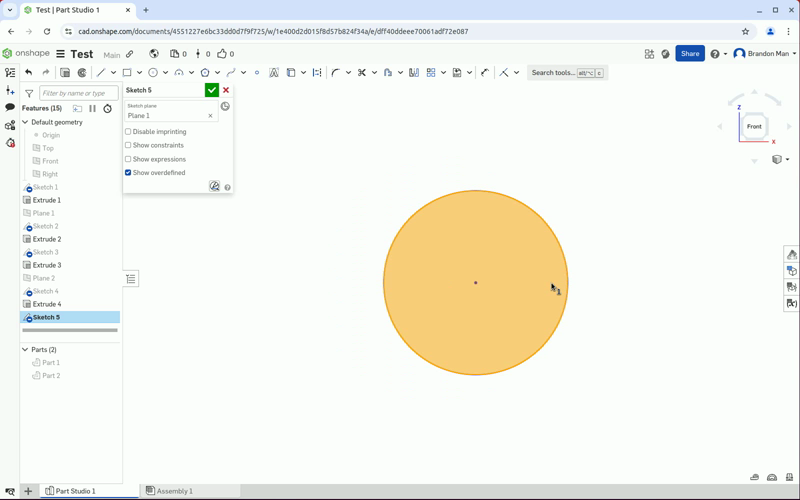
scroll(-6)
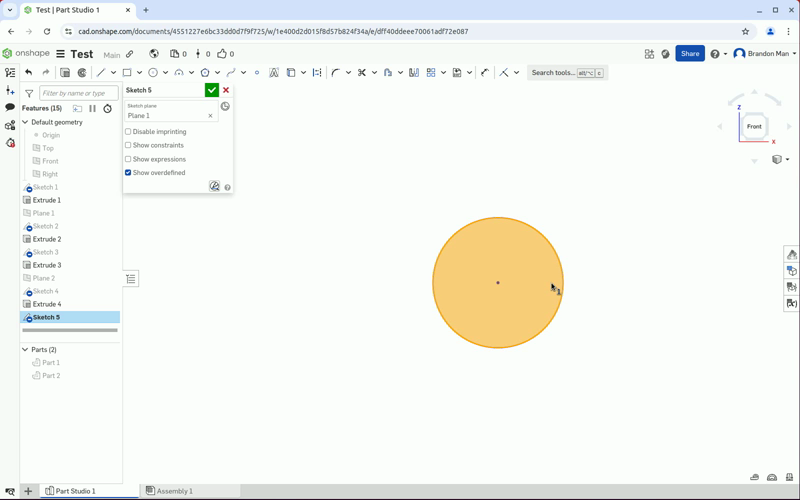
scroll(-6)
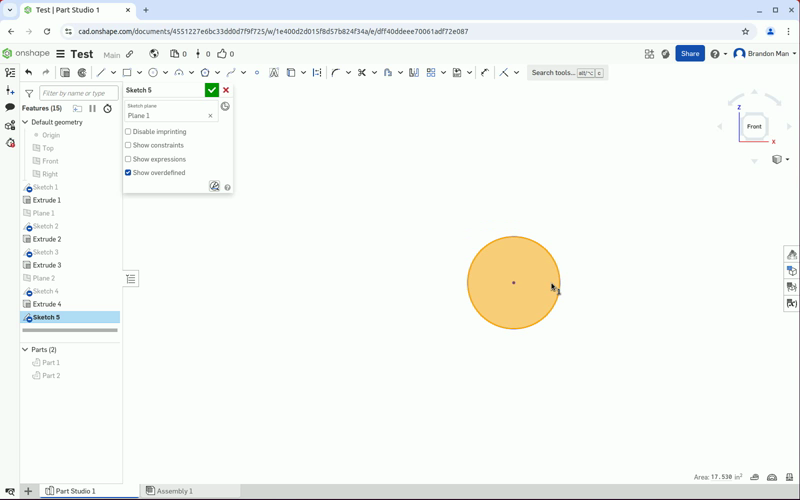
scroll(-6)
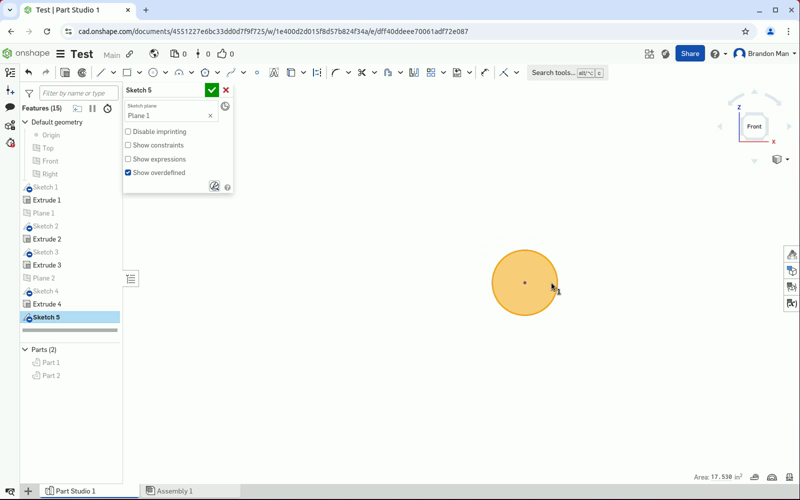
scroll(-6)
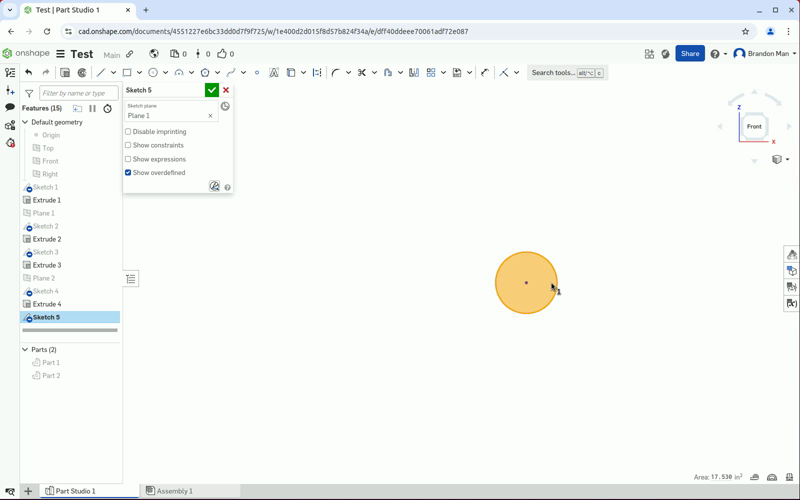
scroll(-6)
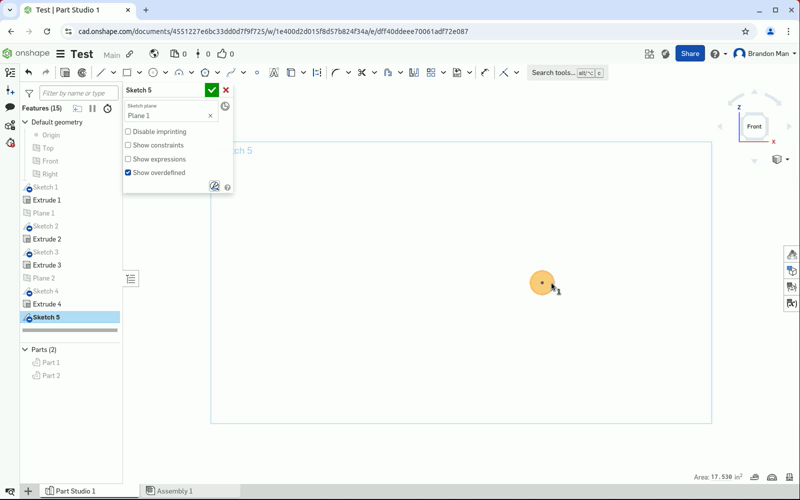
mouse_move(73, 352)
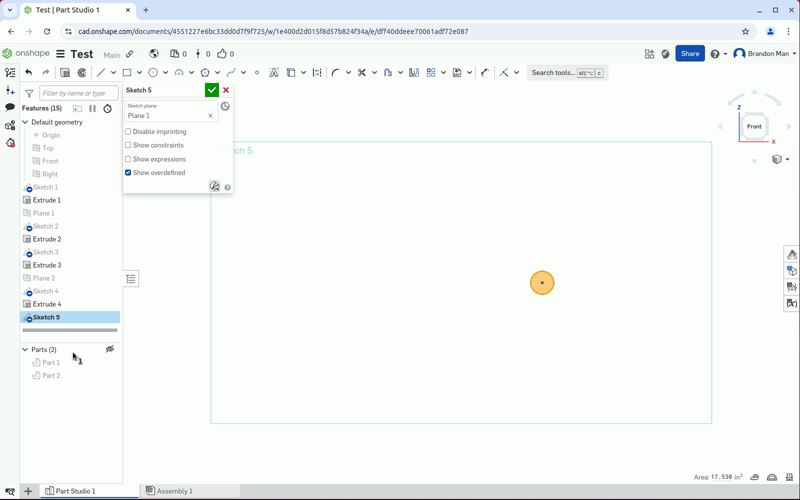
key(shift+y)
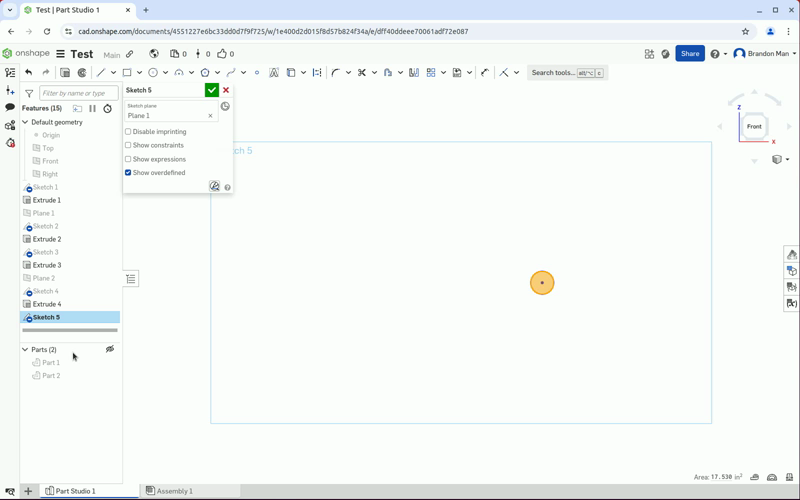
key(shift+e)
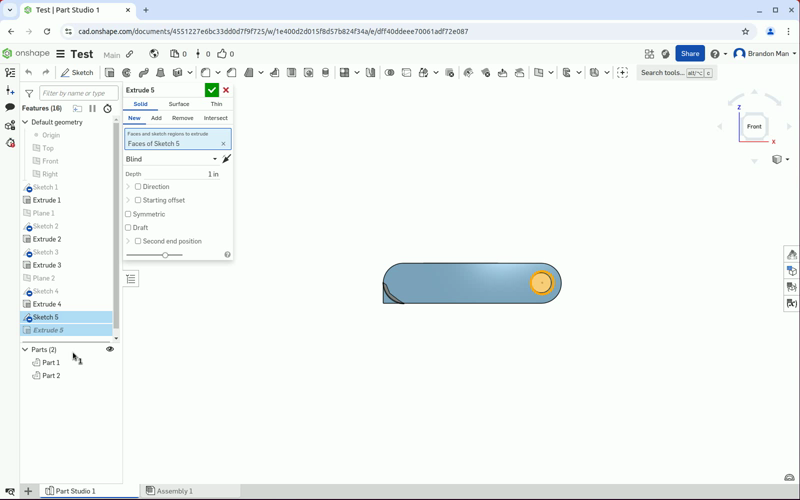
mouse_move(143, 106)
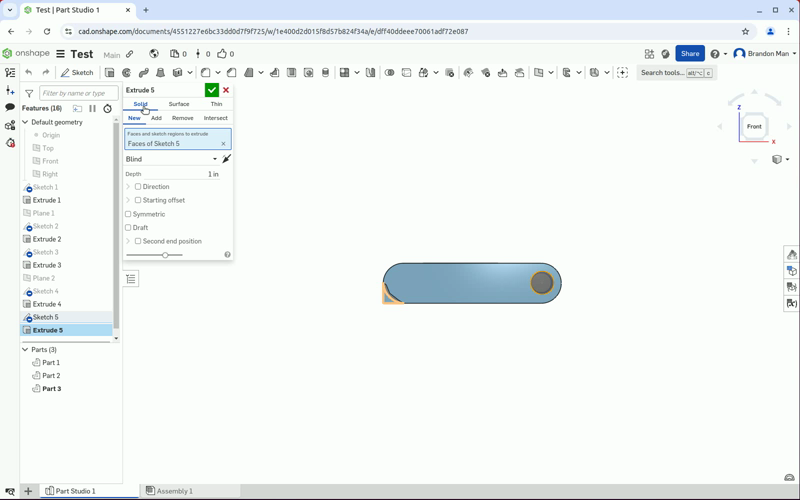
click(143, 106)
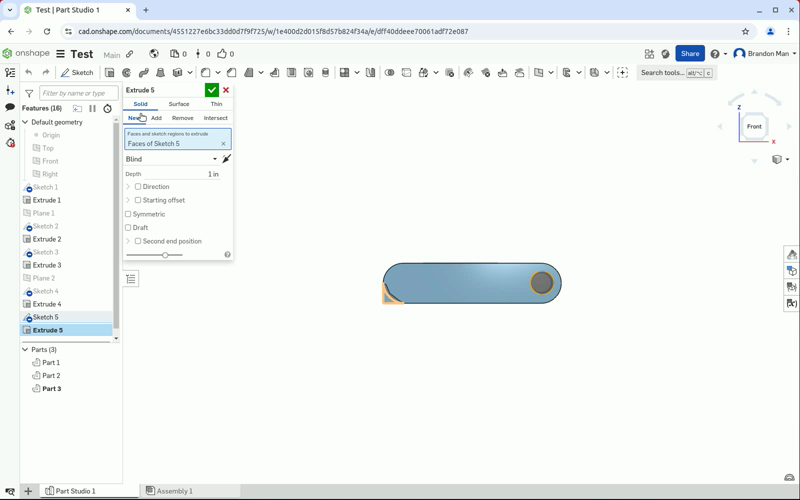
mouse_move(137, 120)
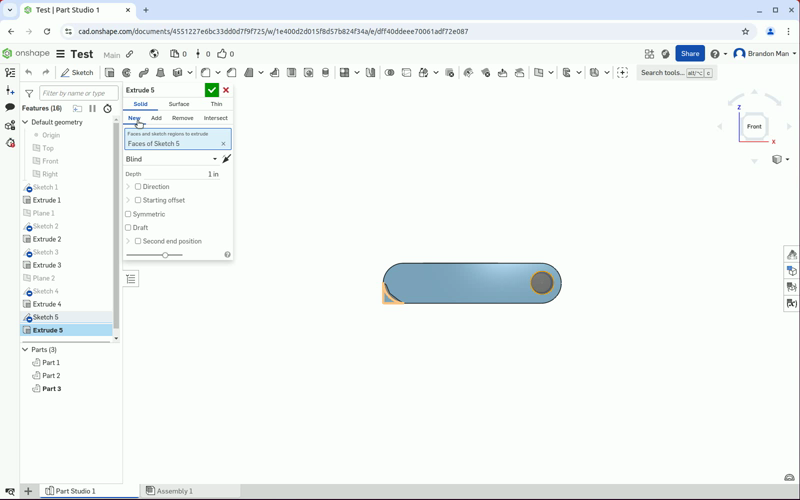
click(137, 120)
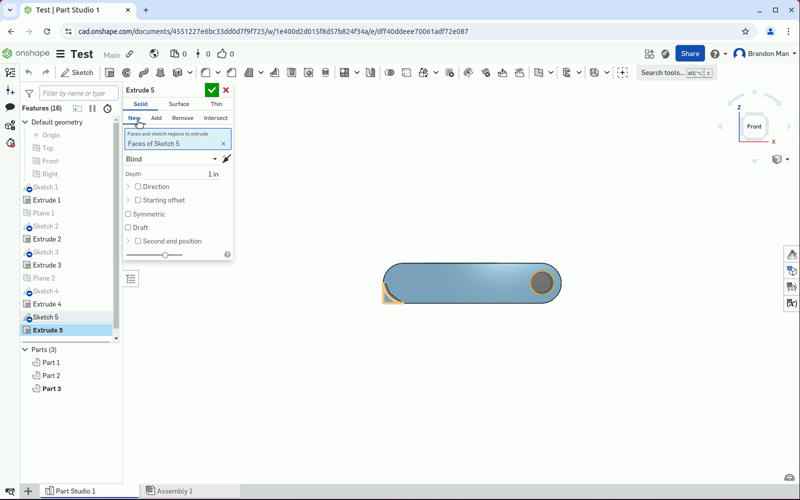
key(tab, 4)
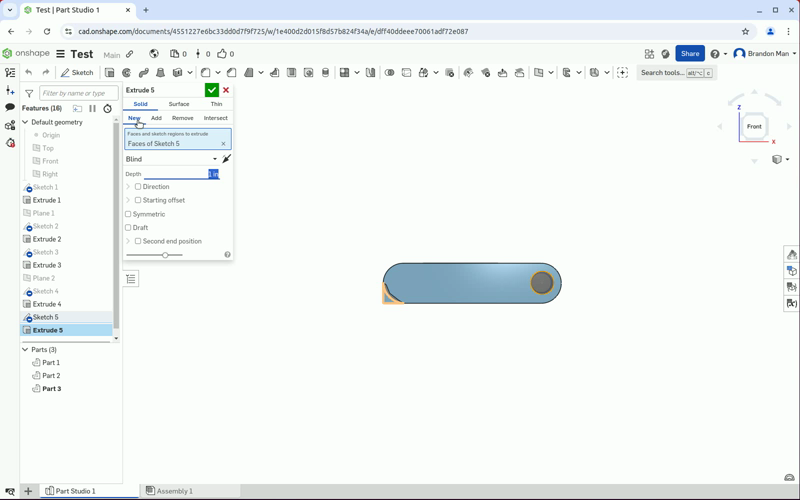
text(3.611)
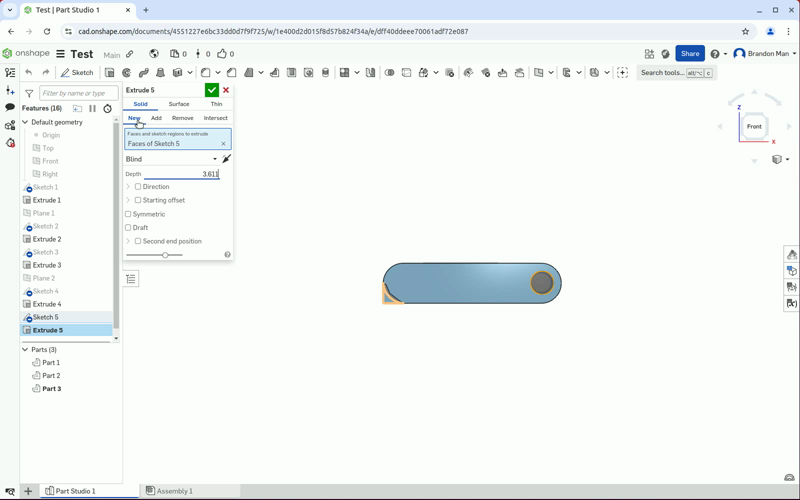
key(enter)
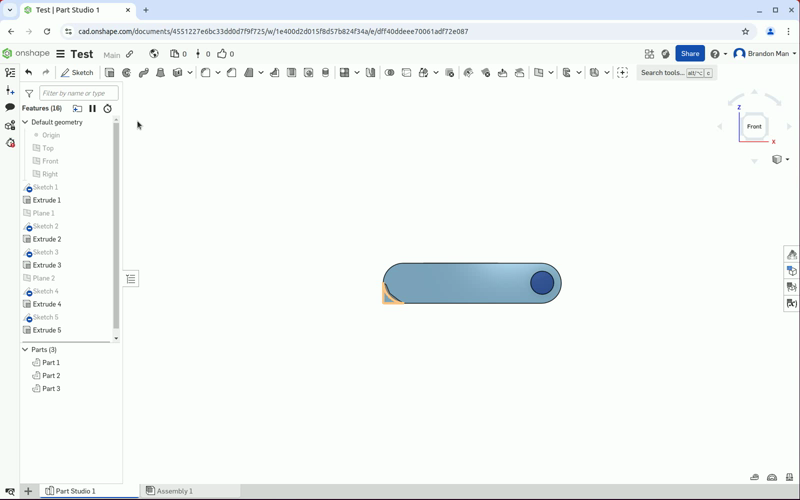
key(shift+h)
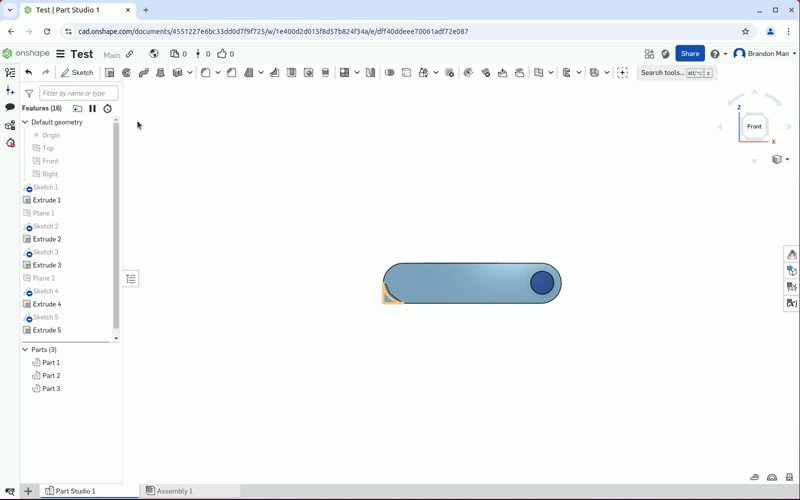
key(shift+h)
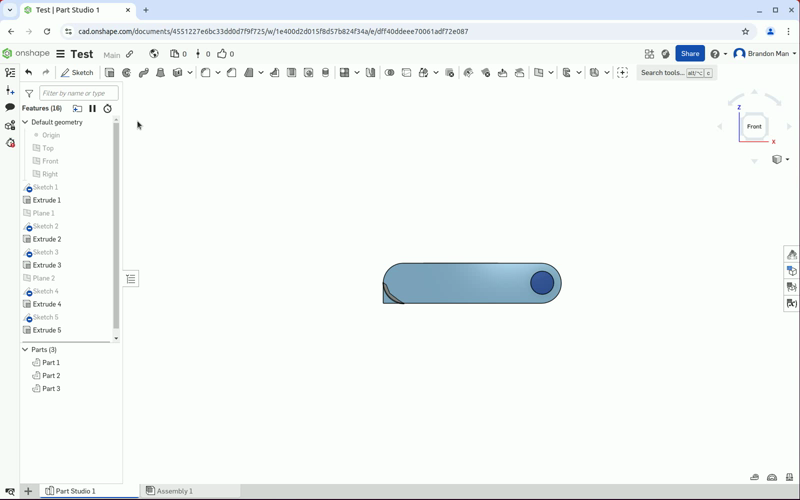
mouse_move(69, 189)
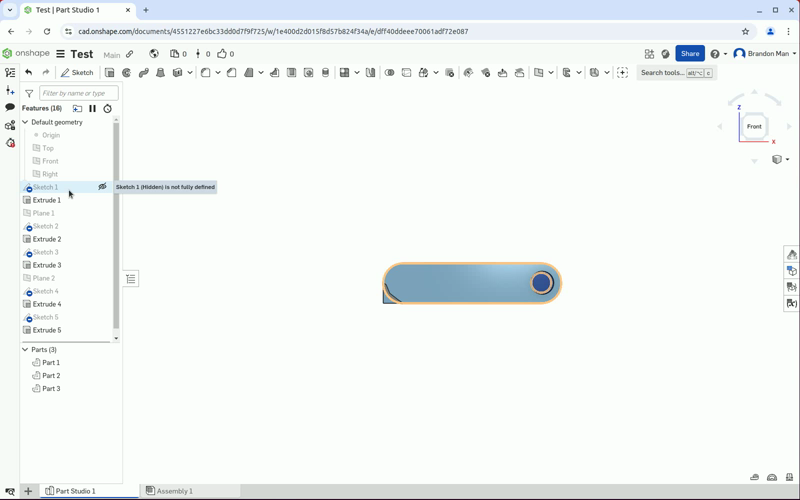
click(69, 189)
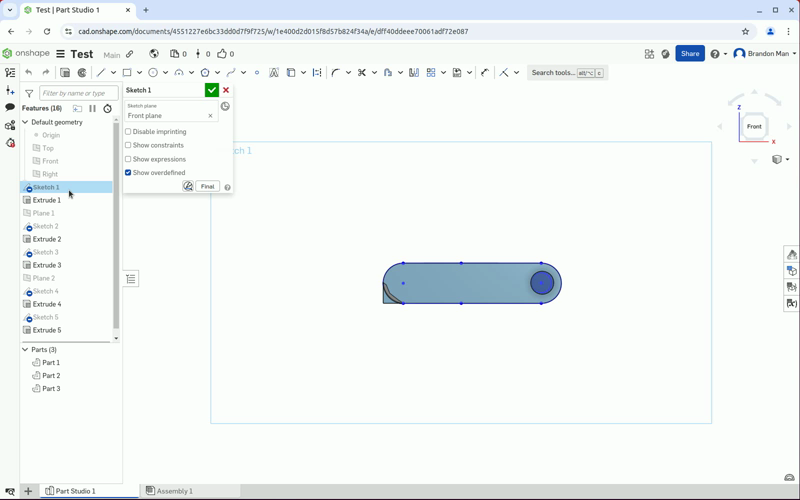
mouse_move(229, 92)
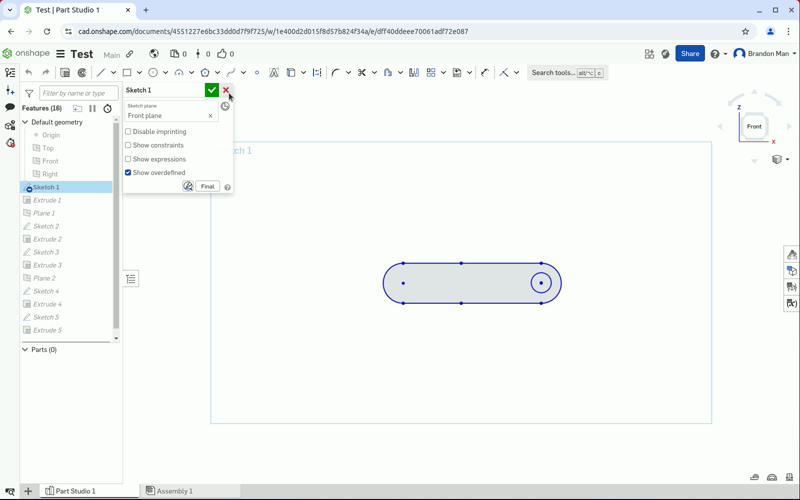
click(229, 92)
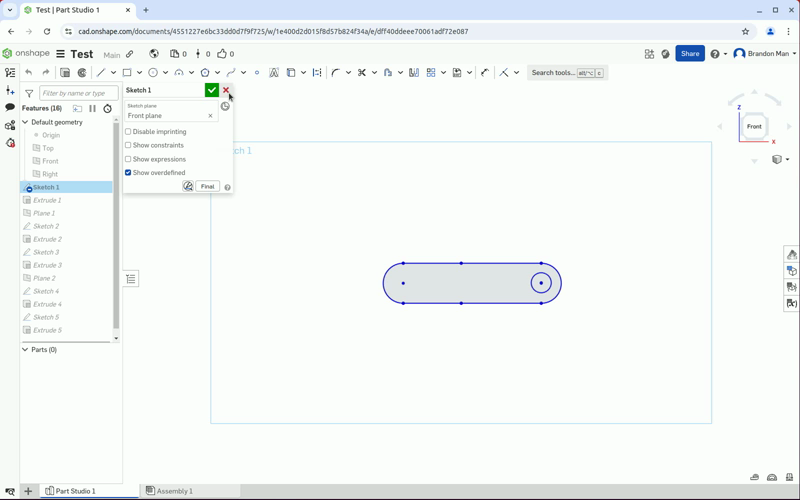
key(shift+s)
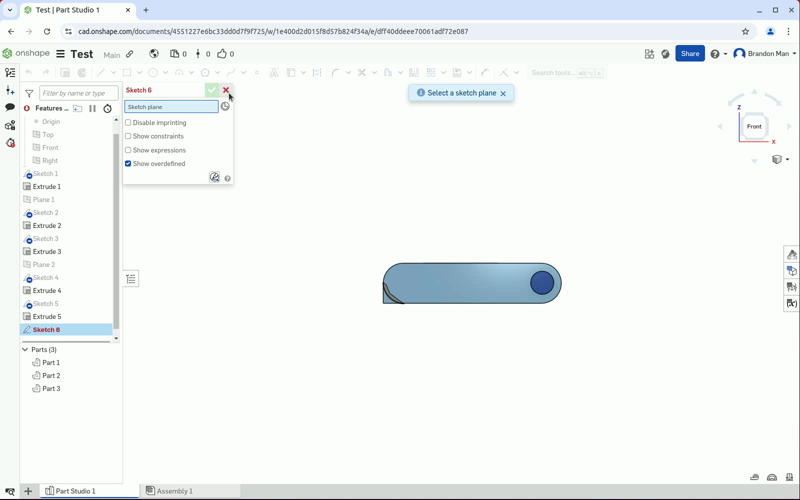
mouse_move(69, 202)
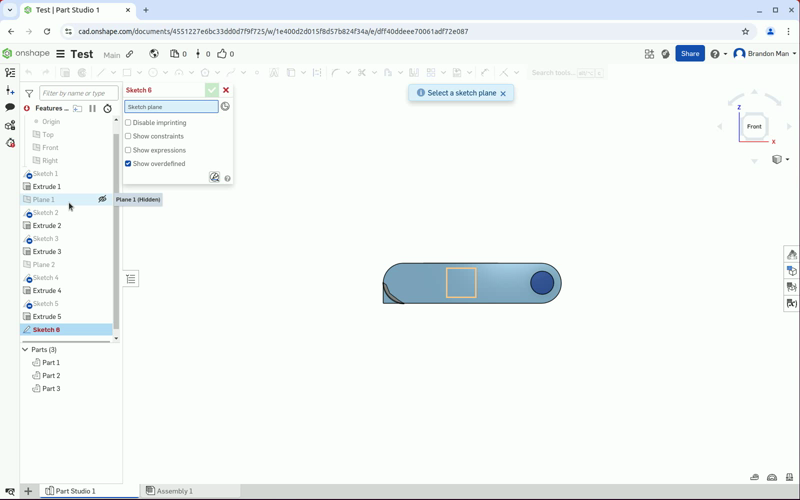
click(69, 202)
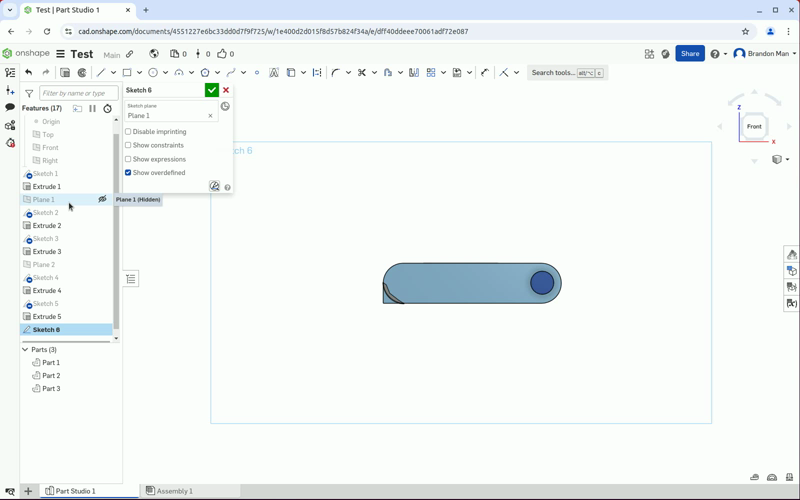
mouse_move(73, 352)
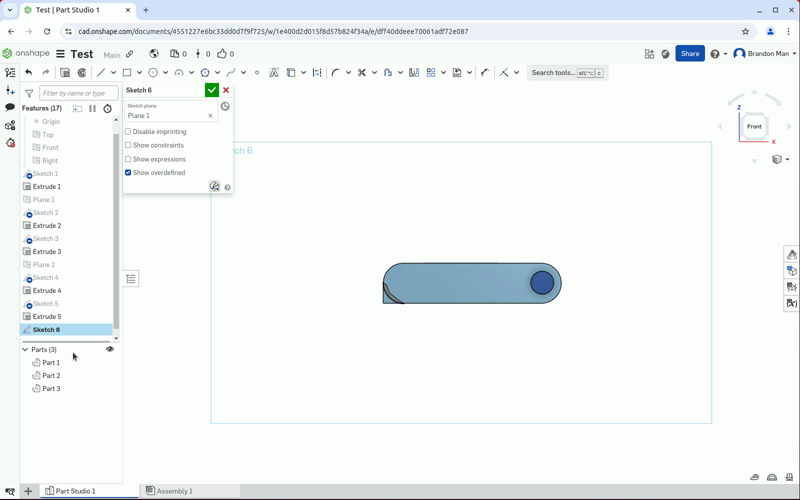
key(y)
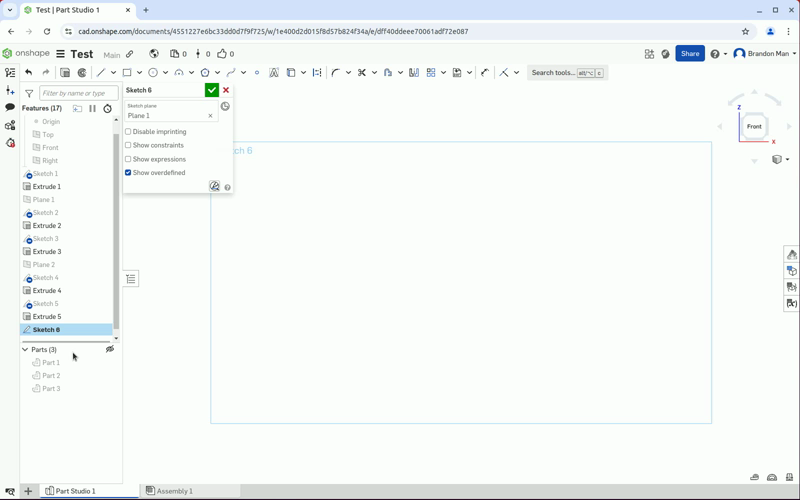
key(c)
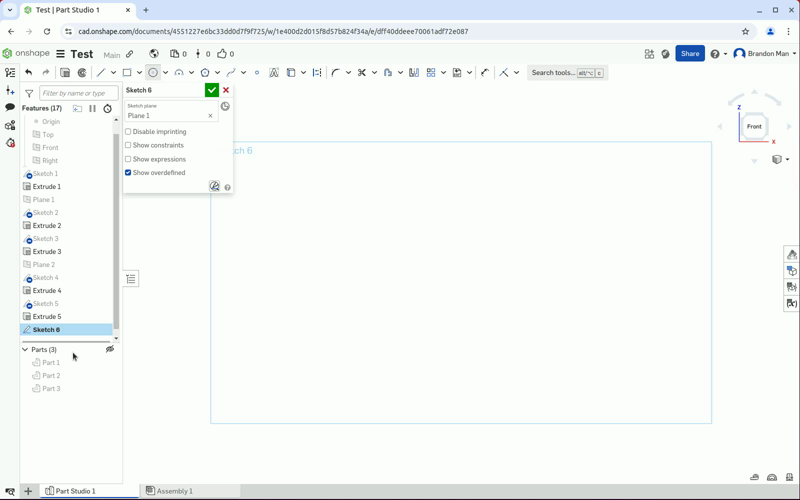
key_down(shift)
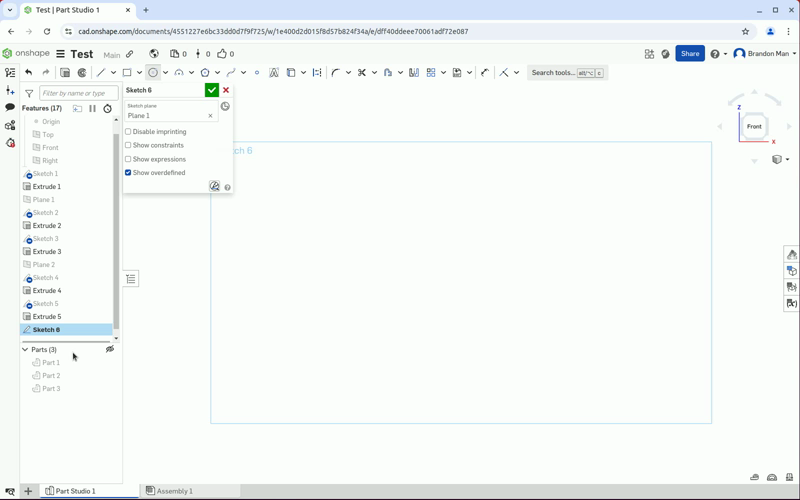
mouse_move(541, 282)
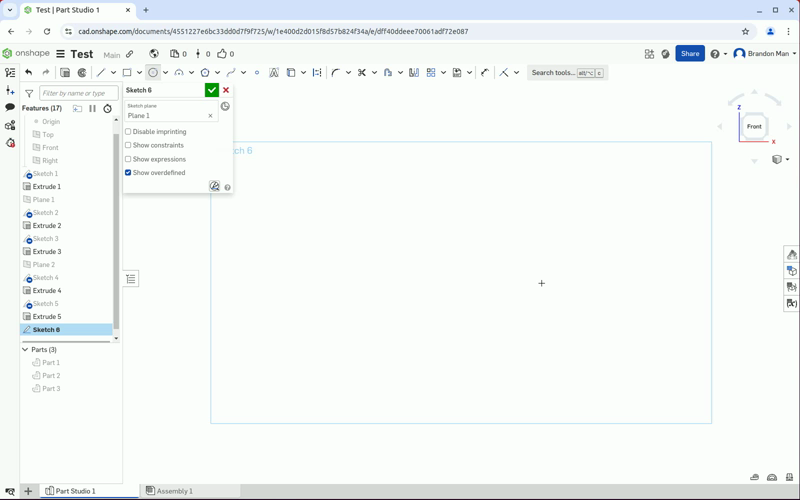
click(541, 282)
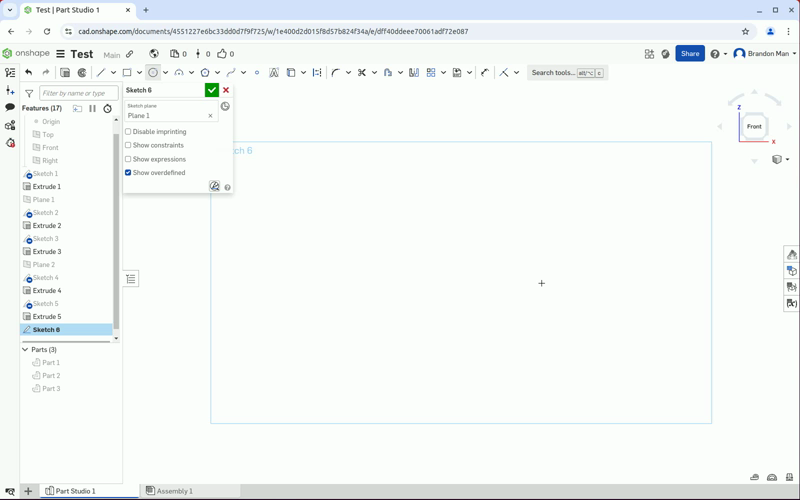
key_up(shift)
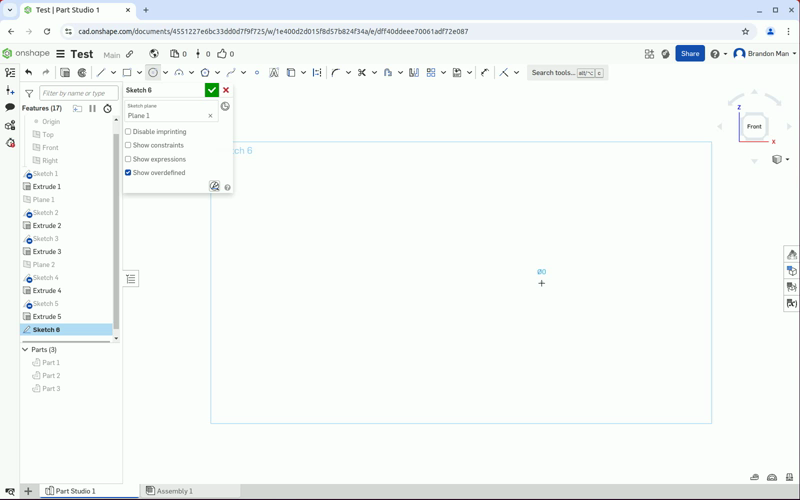
mouse_move(561, 282)
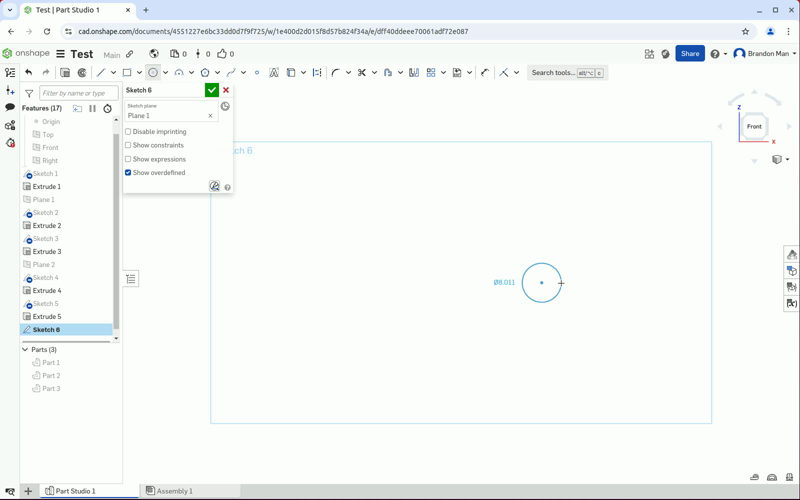
click(561, 282)
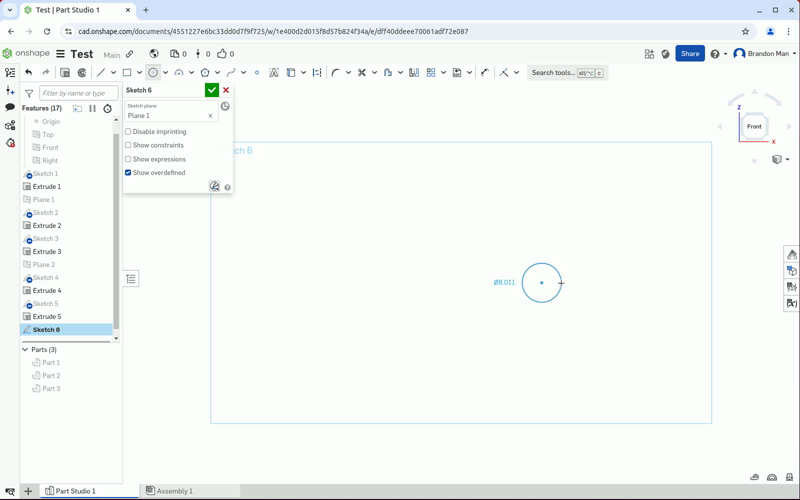
key(esc)
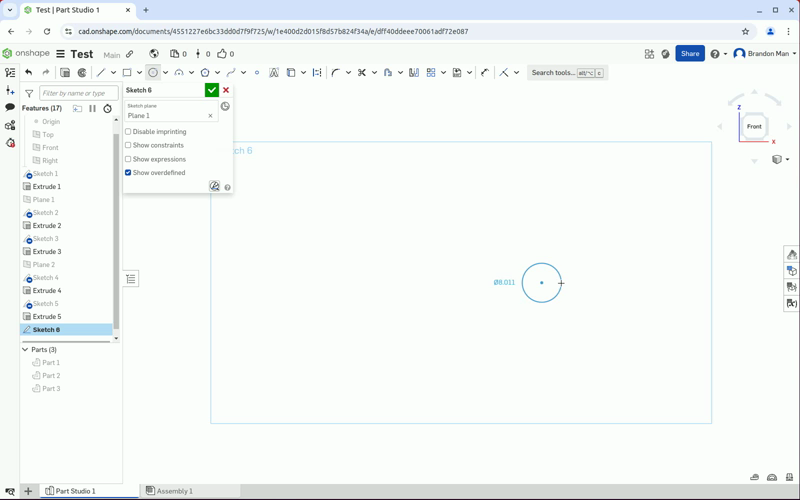
key(c)
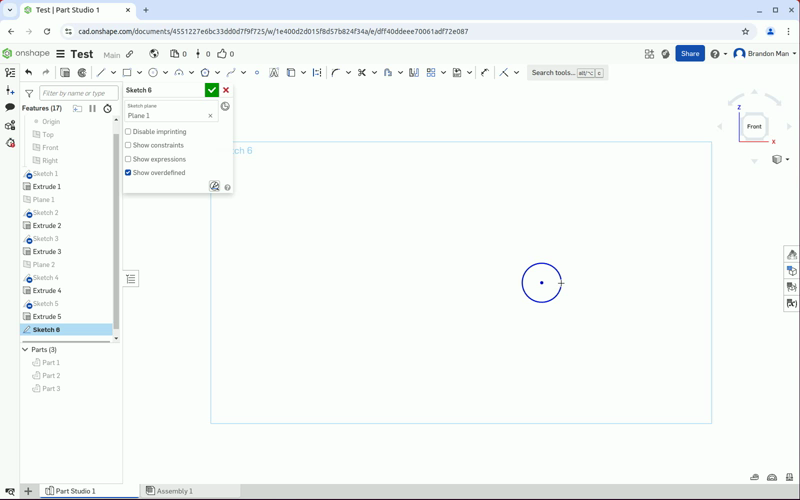
key_down(shift)
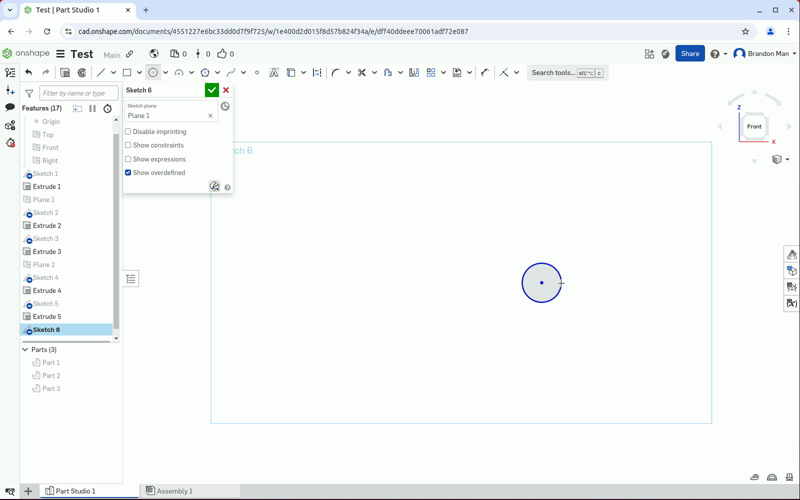
mouse_move(541, 282)
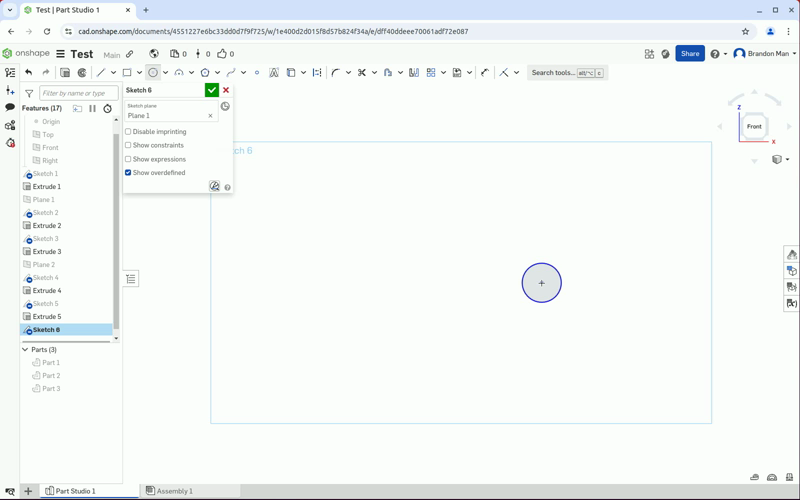
click(541, 282)
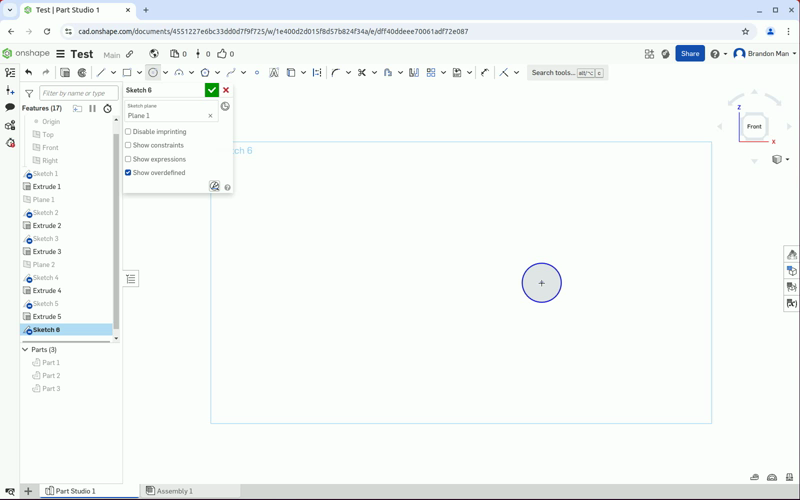
key_up(shift)
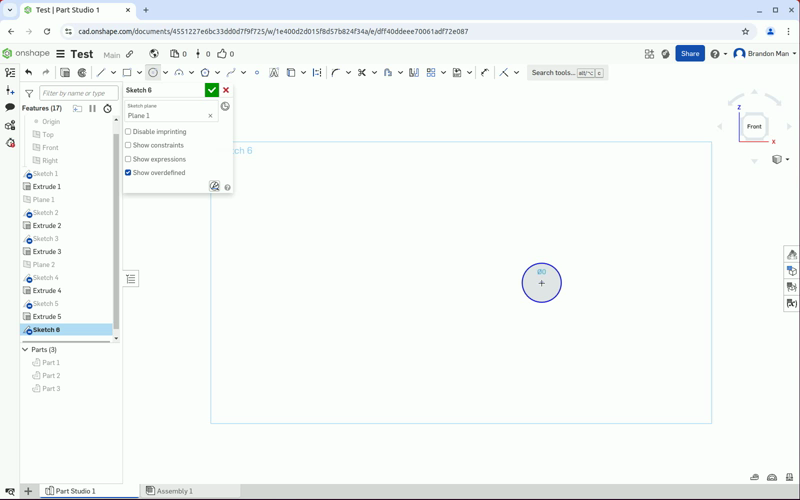
mouse_move(552, 282)
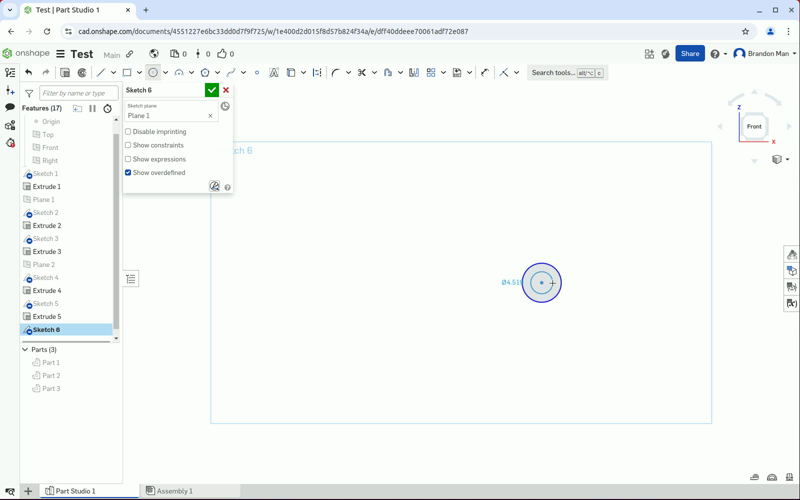
click(552, 282)
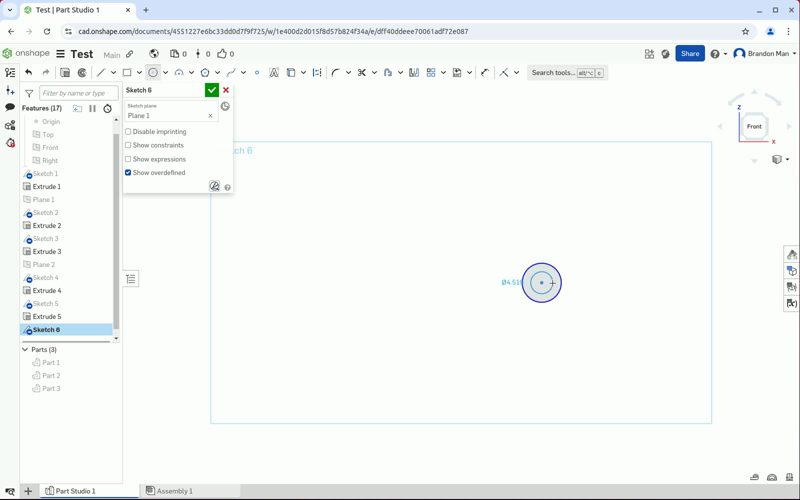
key(esc)
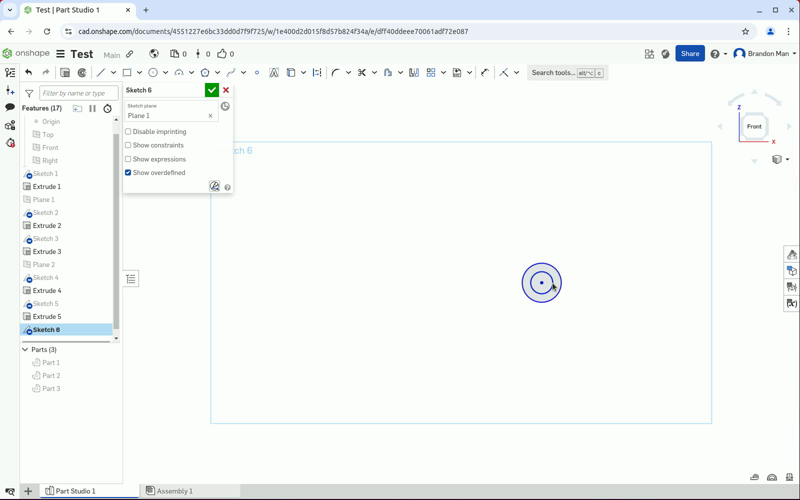
mouse_move(551, 274)
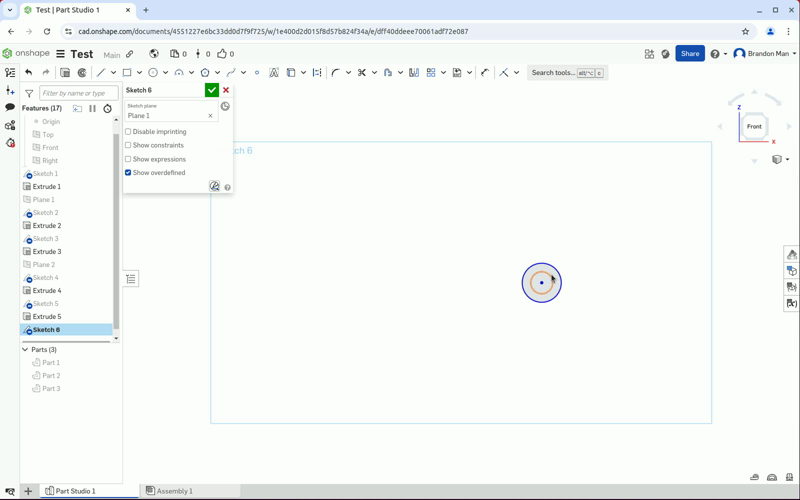
scroll(6)
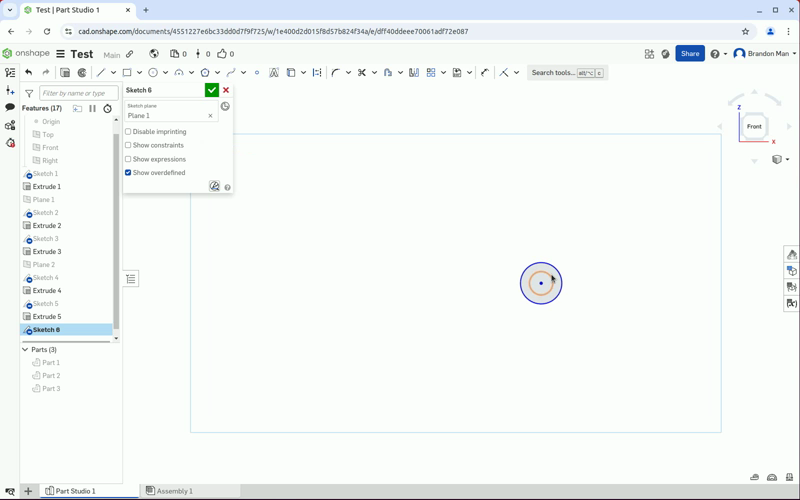
scroll(6)
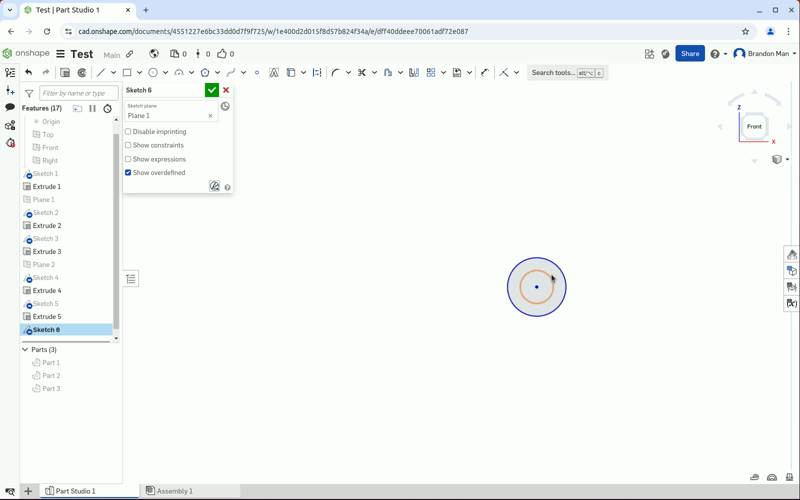
scroll(6)
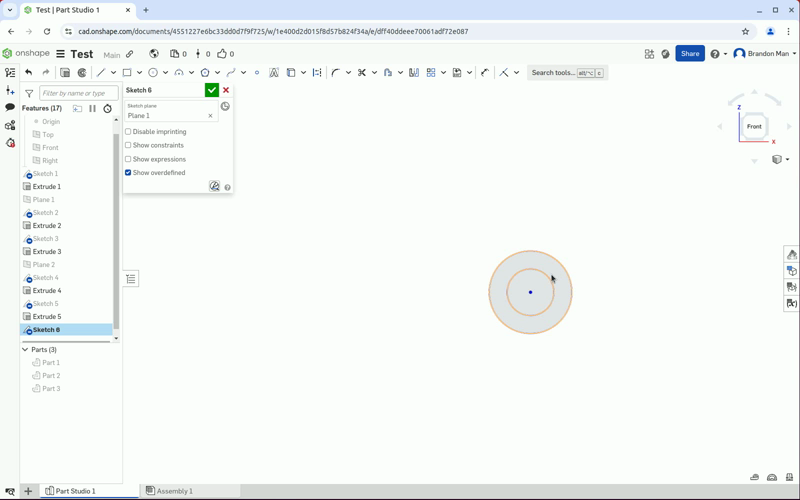
scroll(6)
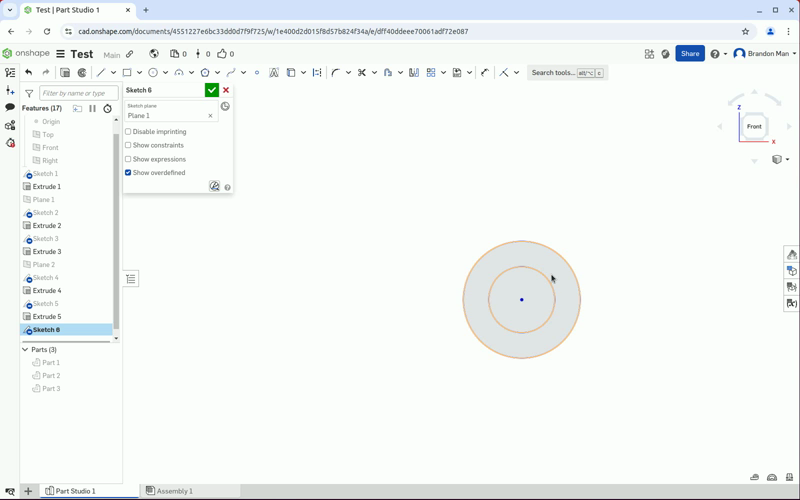
scroll(6)
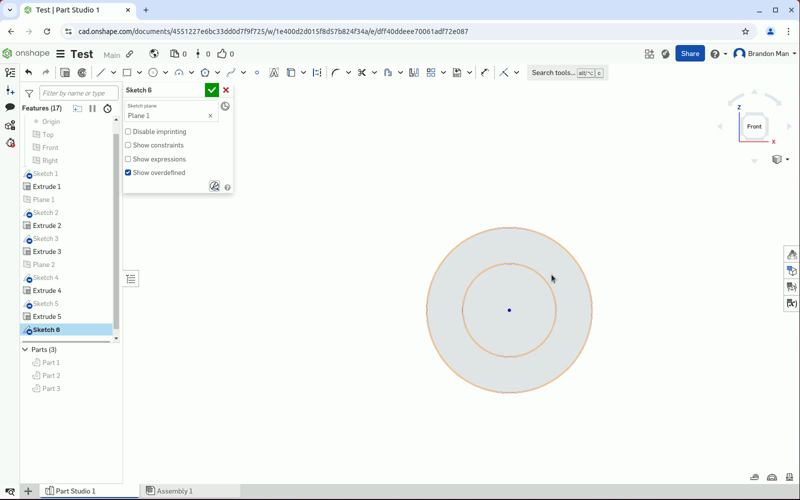
scroll(6)
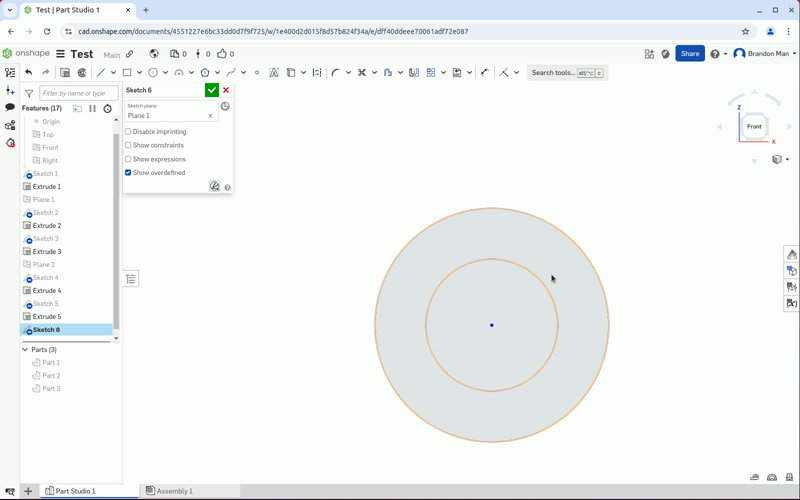
scroll(6)
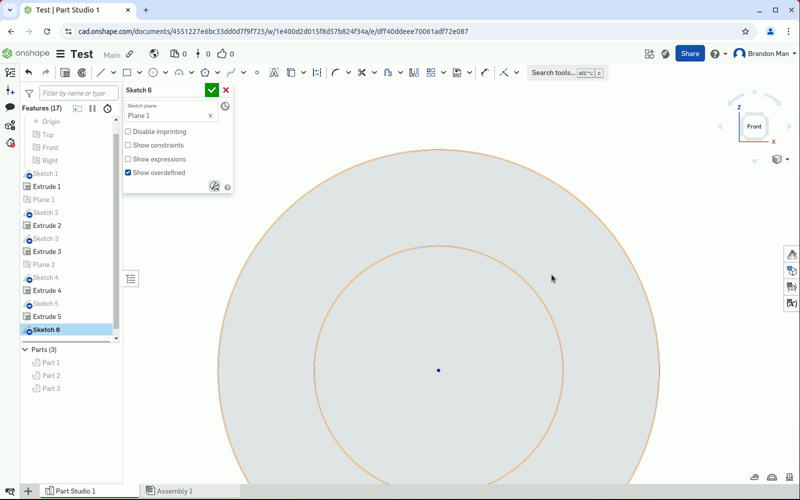
click(551, 274)
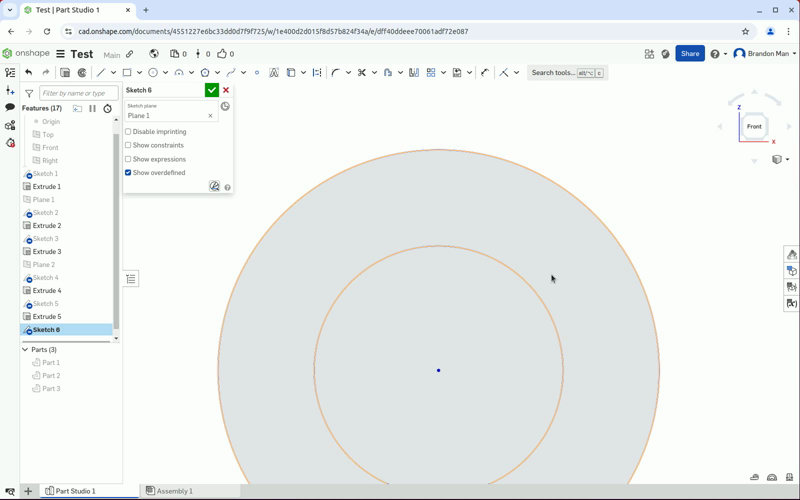
scroll(-6)
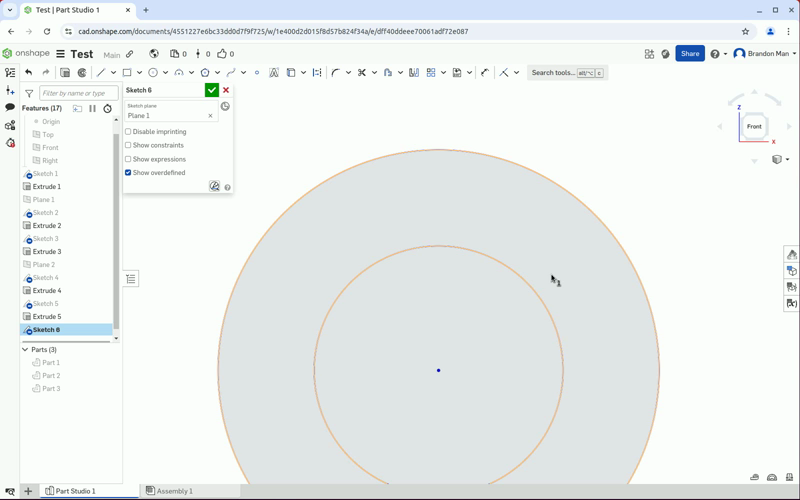
scroll(-6)
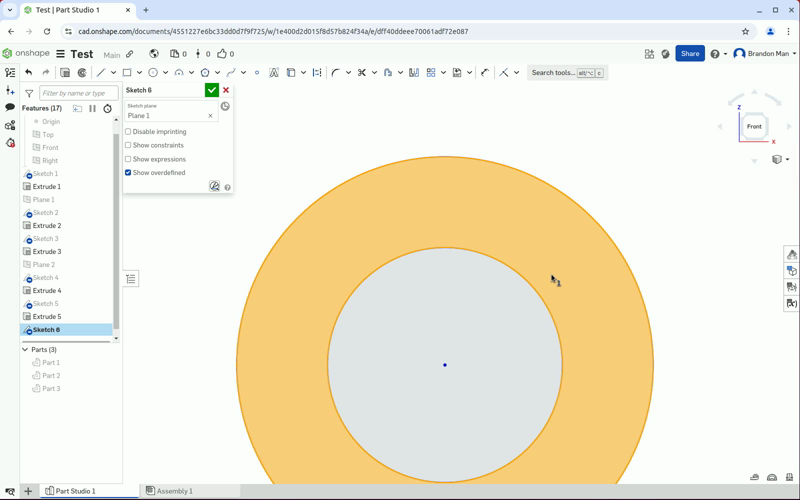
scroll(-6)
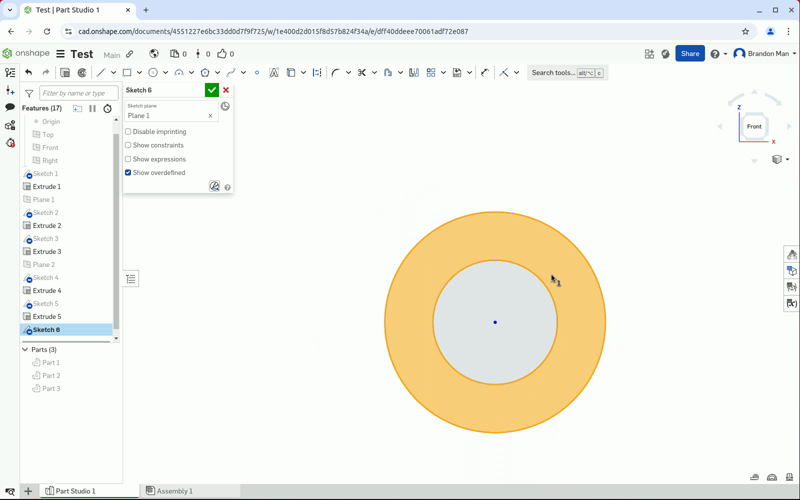
scroll(-6)
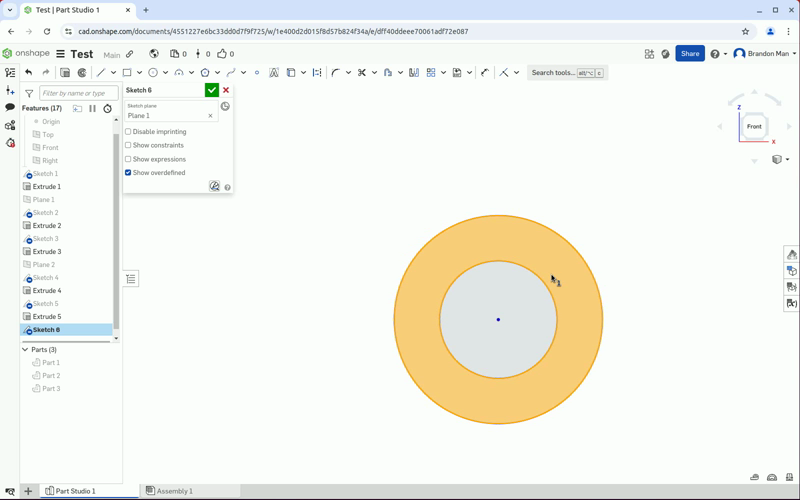
scroll(-6)
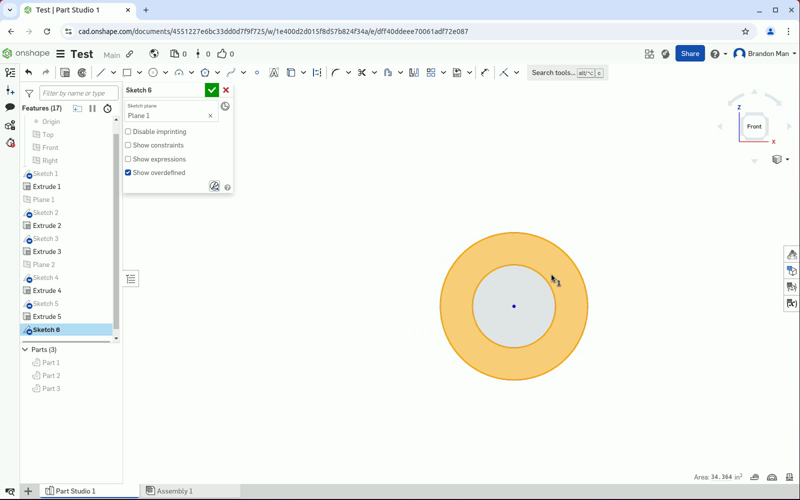
scroll(-6)
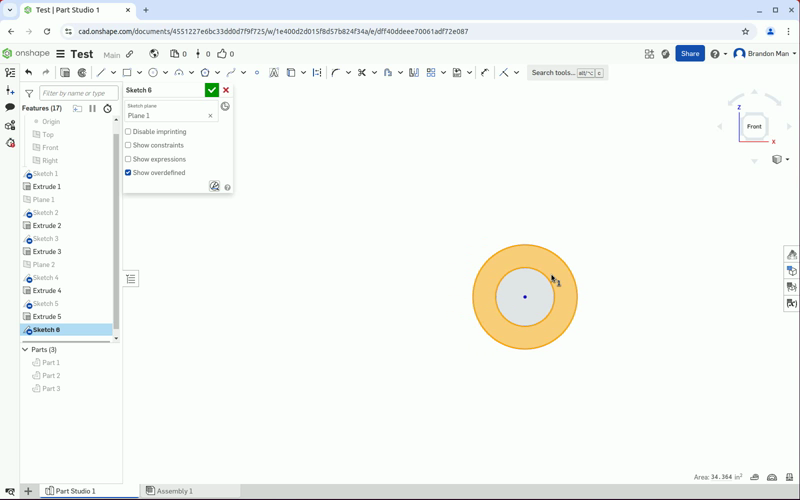
scroll(-6)
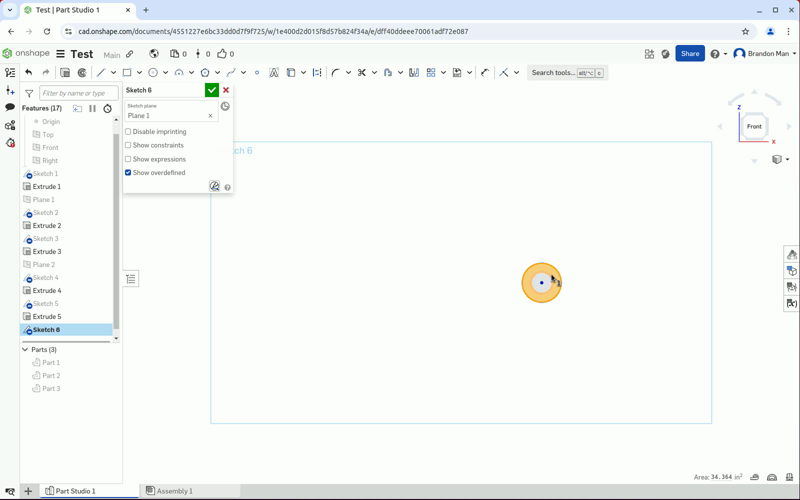
mouse_move(73, 352)
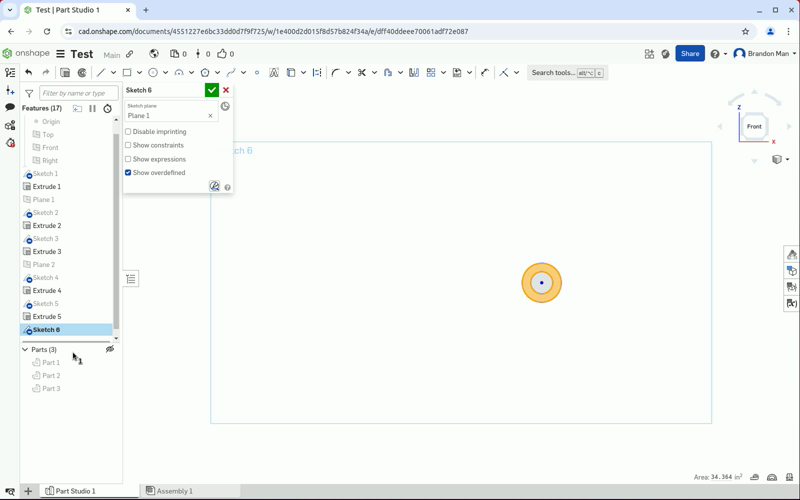
key(shift+y)
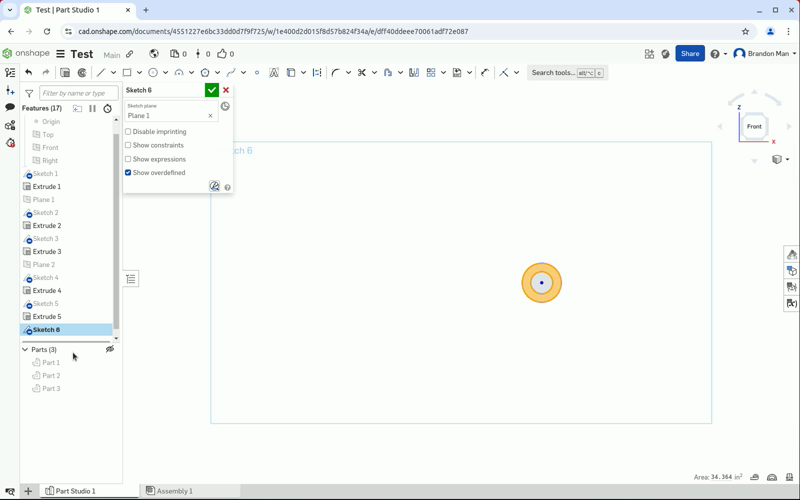
key(shift+e)
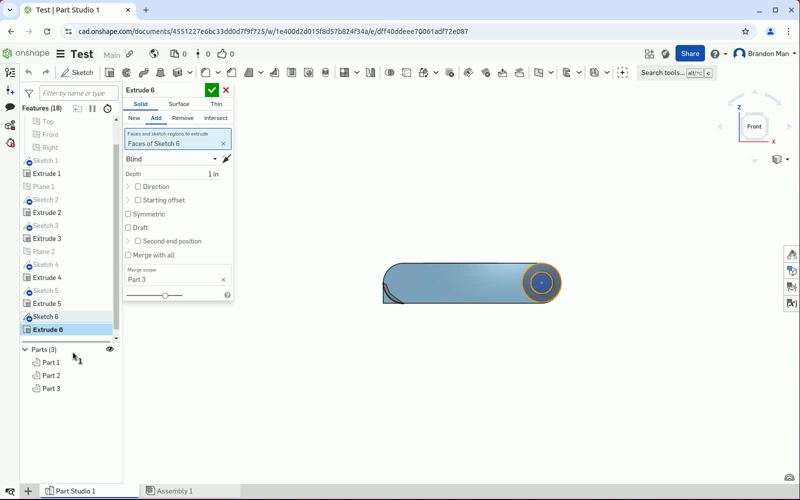
mouse_move(143, 106)
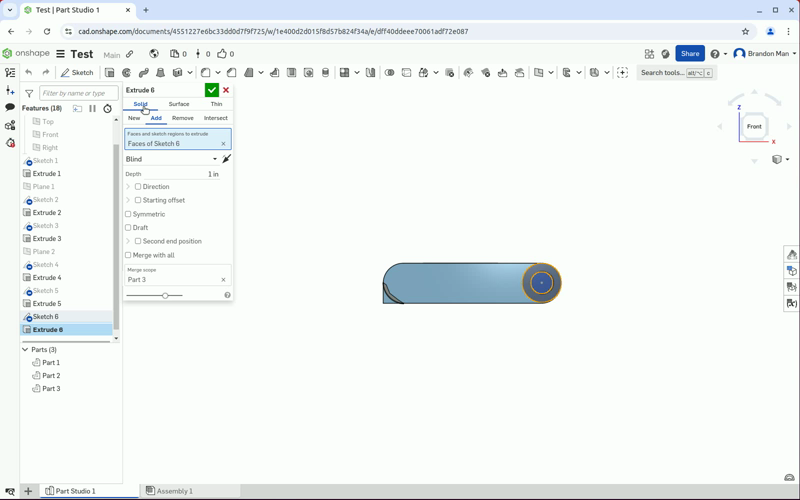
click(143, 106)
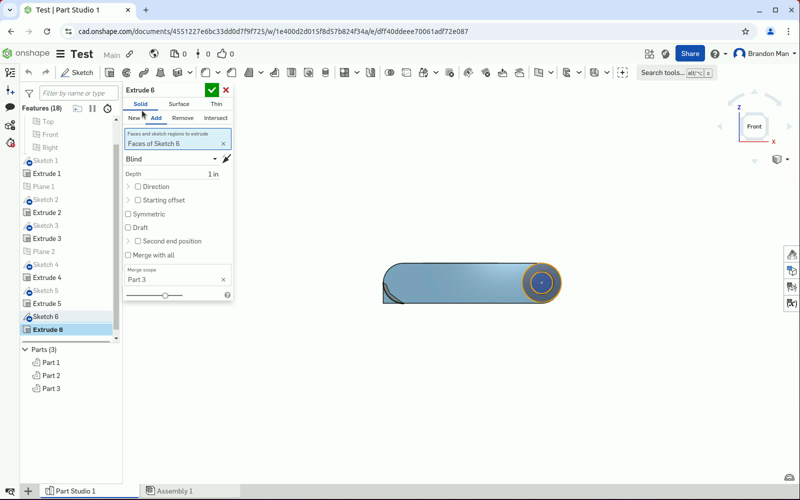
mouse_move(137, 120)
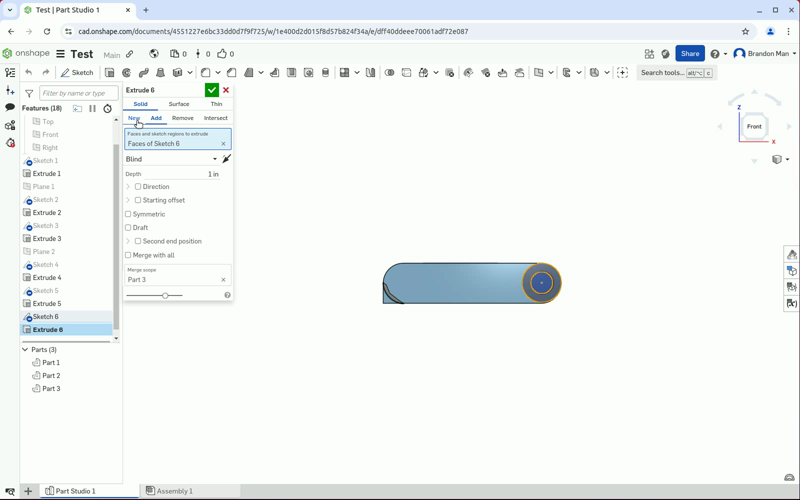
click(137, 120)
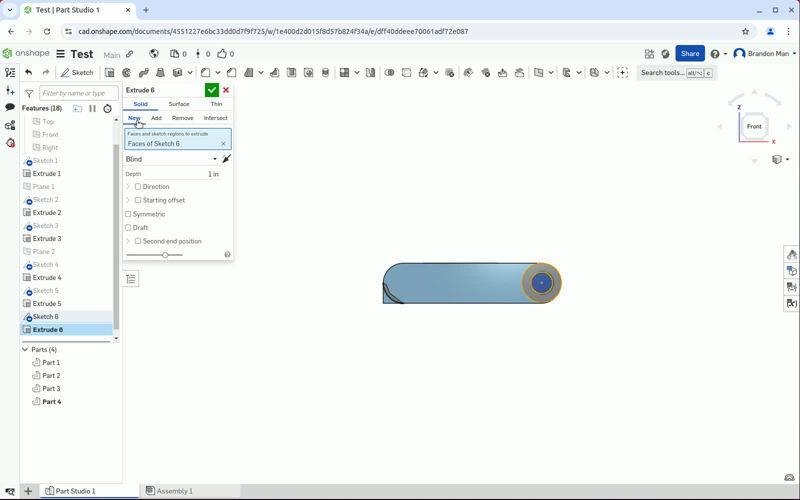
key(tab, 4)
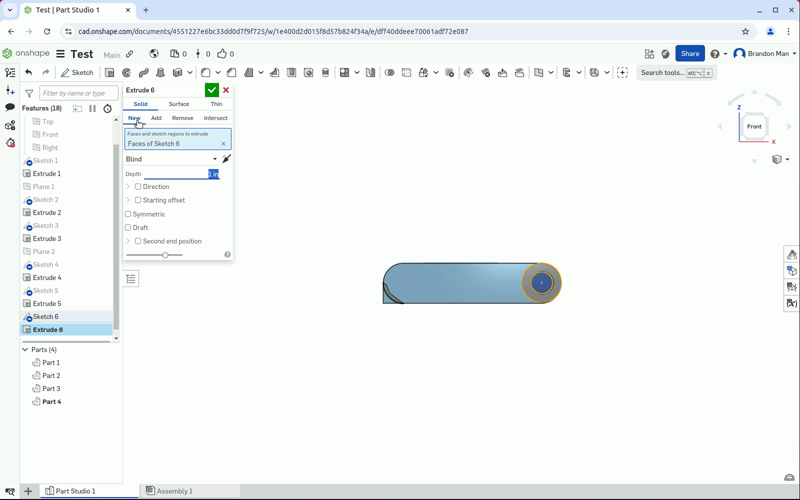
text(3.611)
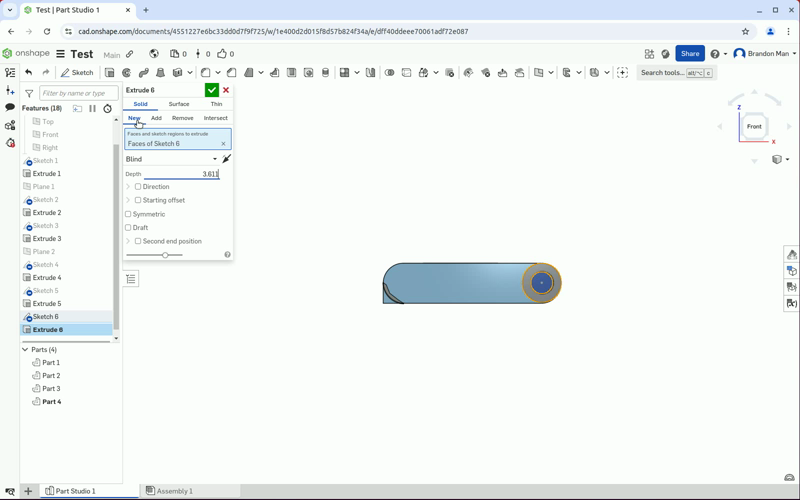
key(enter)
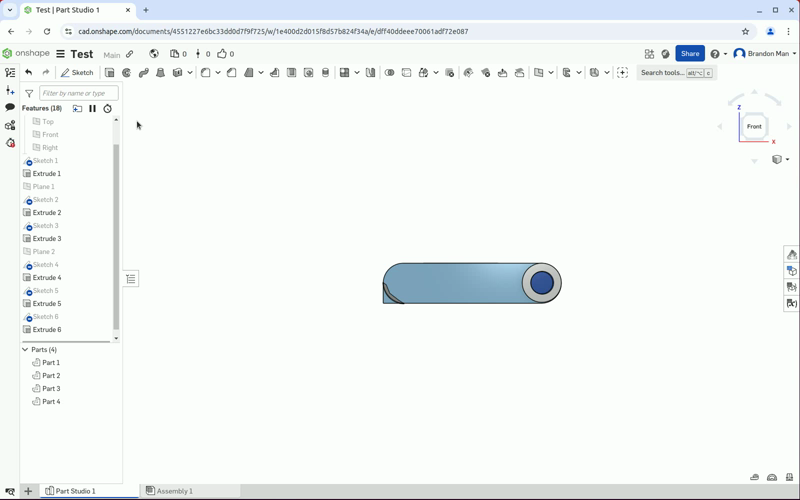
key(shift+h)
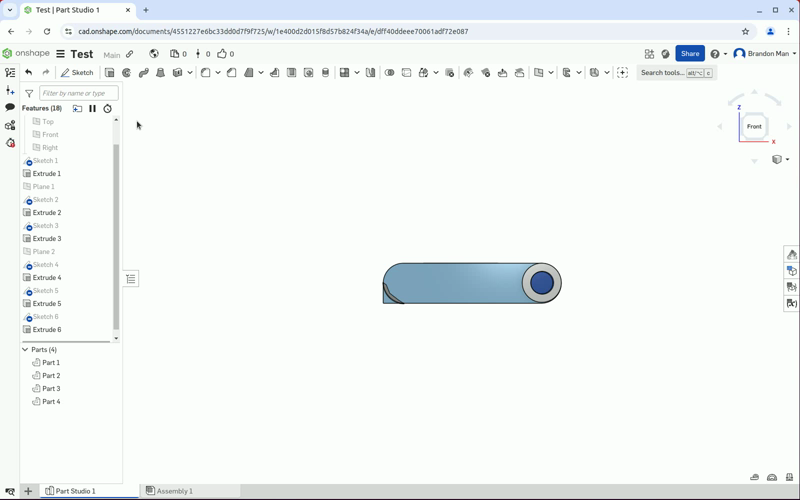
key(shift+h)
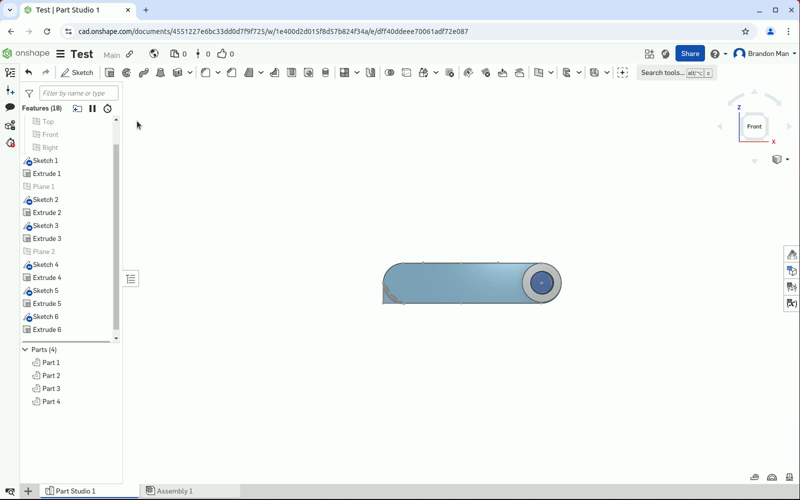
key(shift+7)
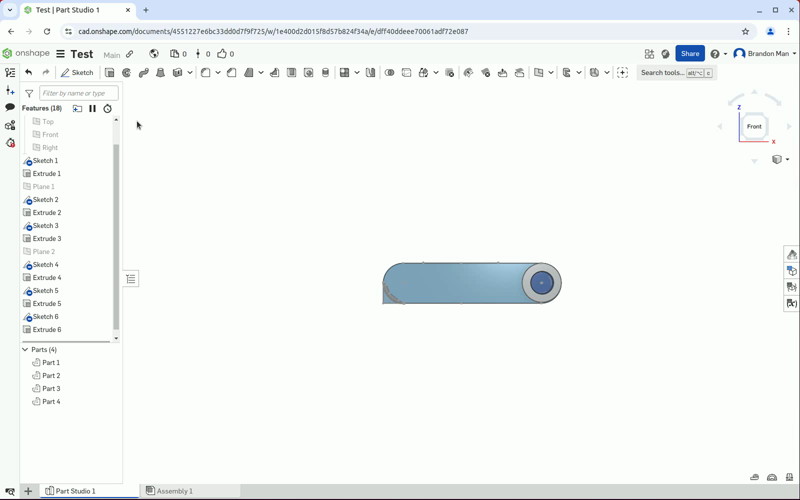
key(left, 2)
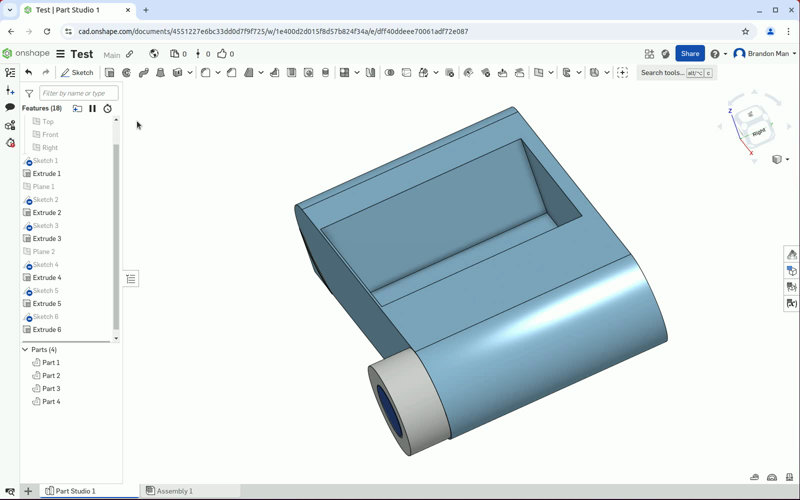
key(down, 2)
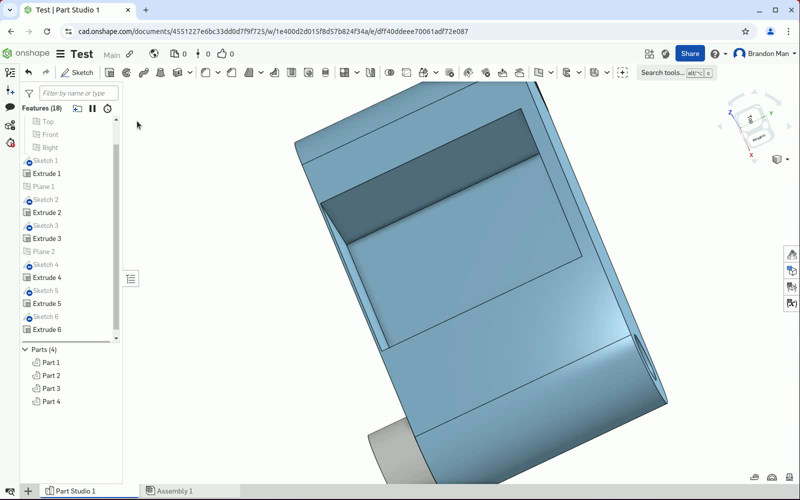
key(up, 2)
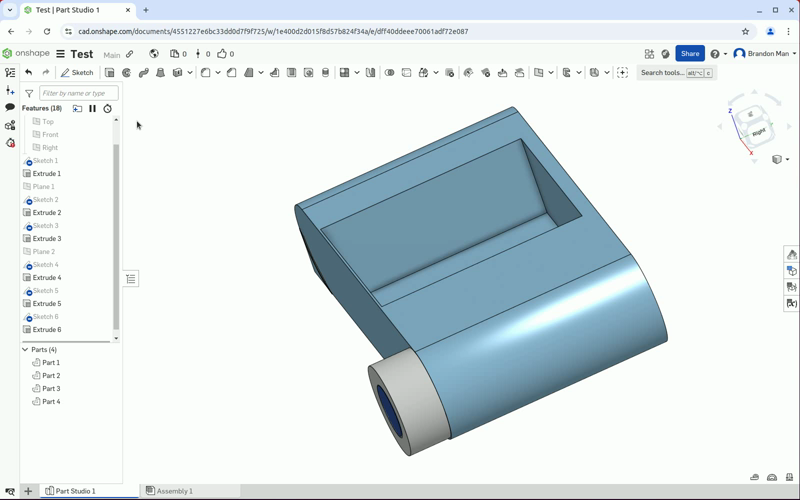
key(right, 2)
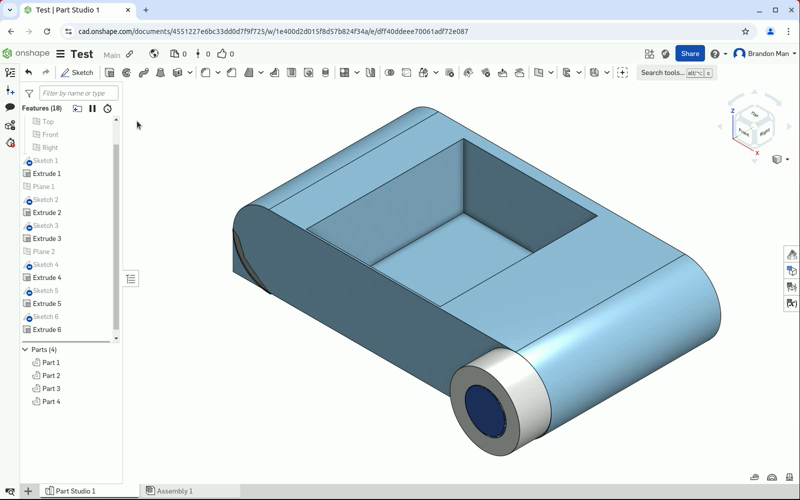
mouse_move(69, 163)
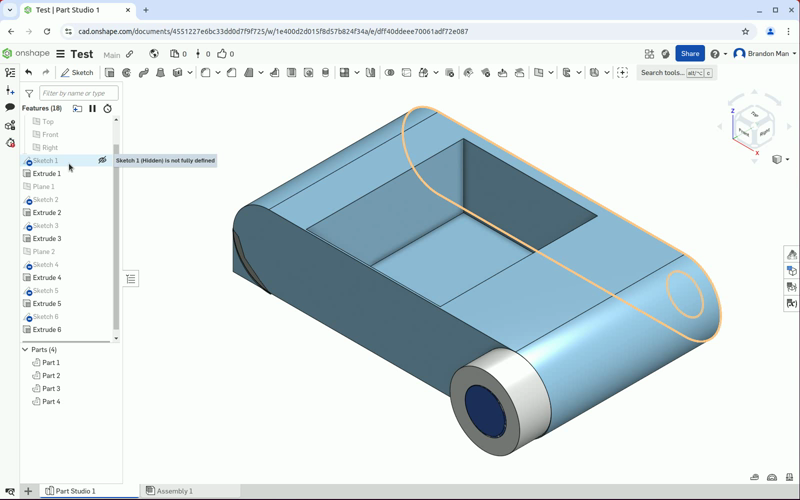
click(69, 163)